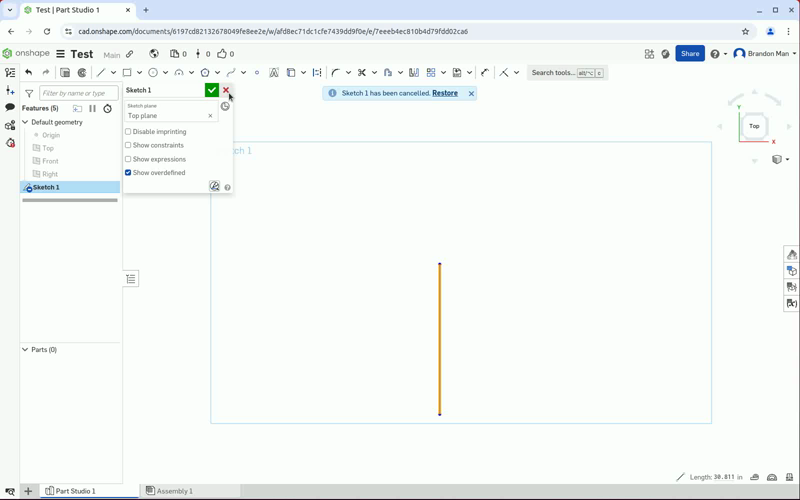
key(shift+h)
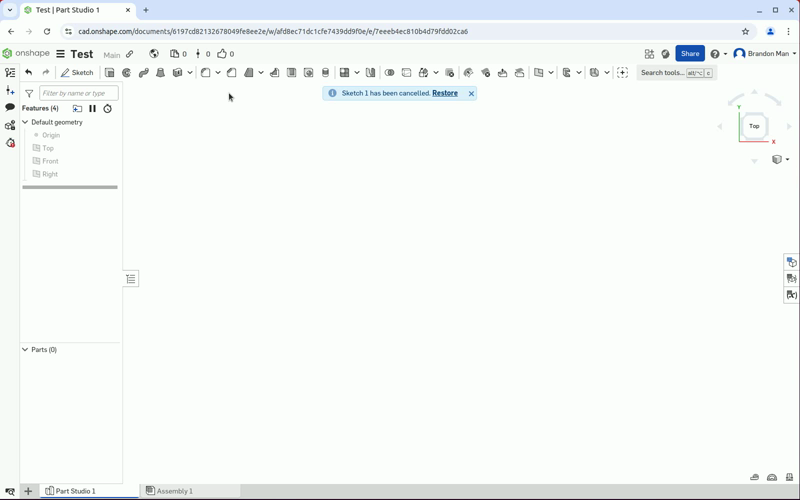
mouse_move(73, 352)
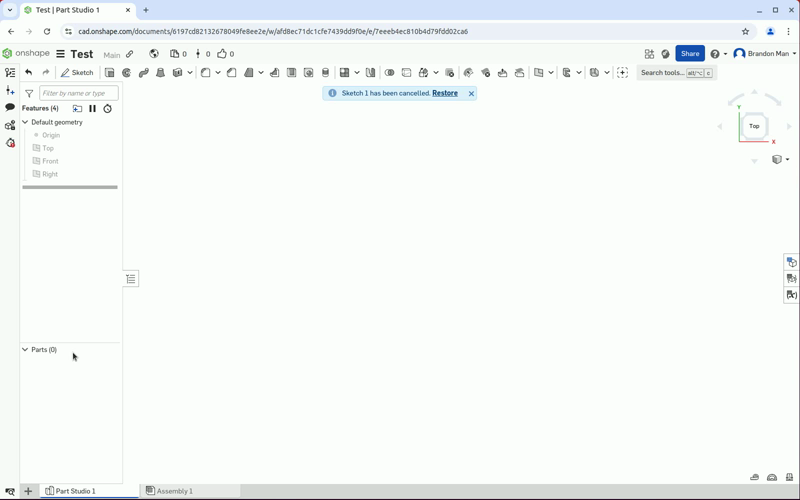
key(y)
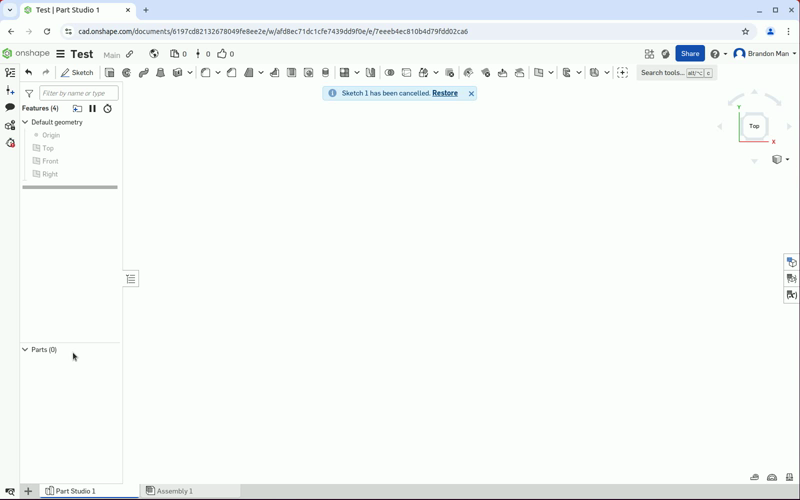
key(shift+p)
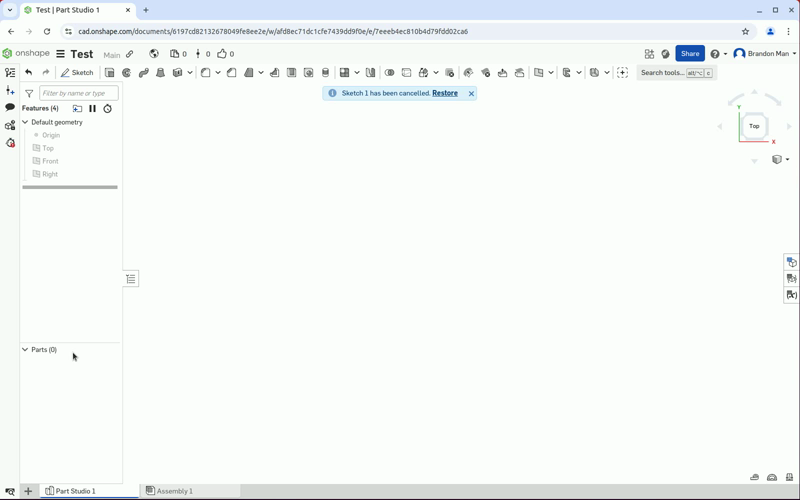
key(space)
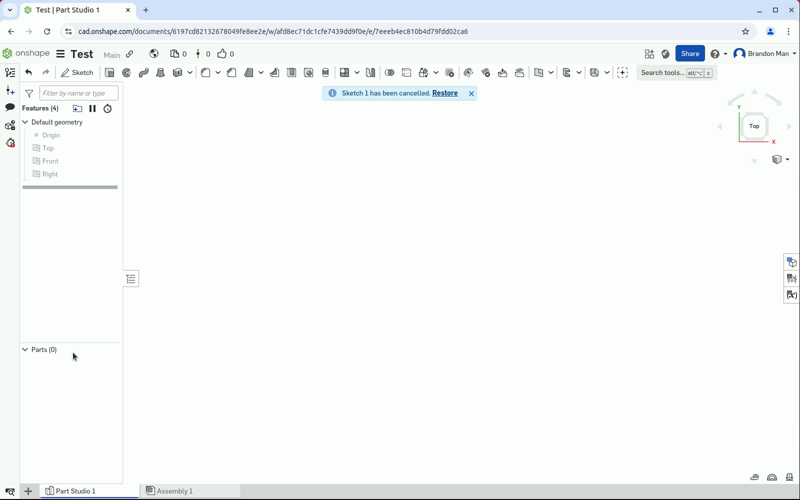
key_down(shift)
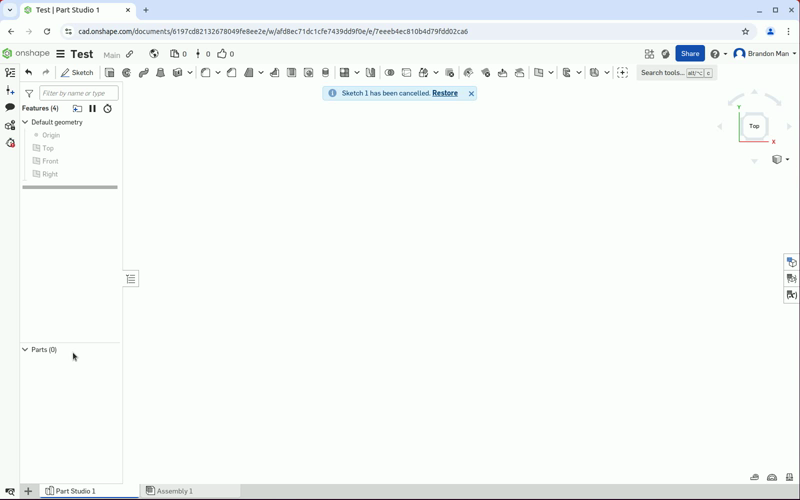
key(up)
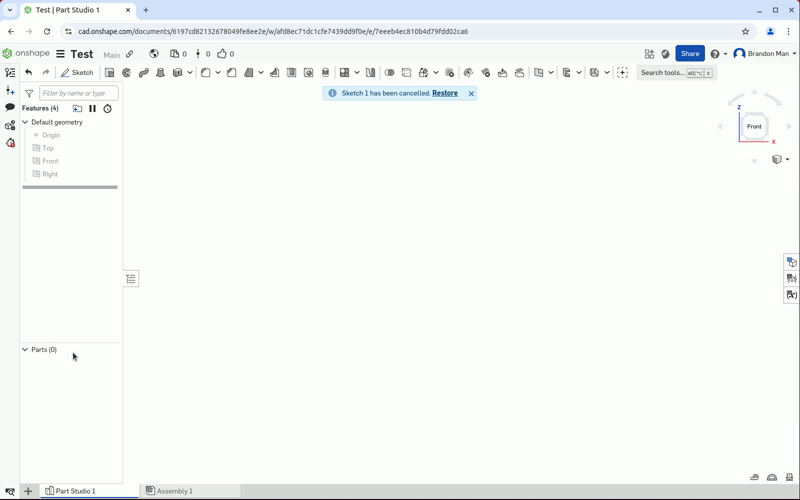
key_up(shift)
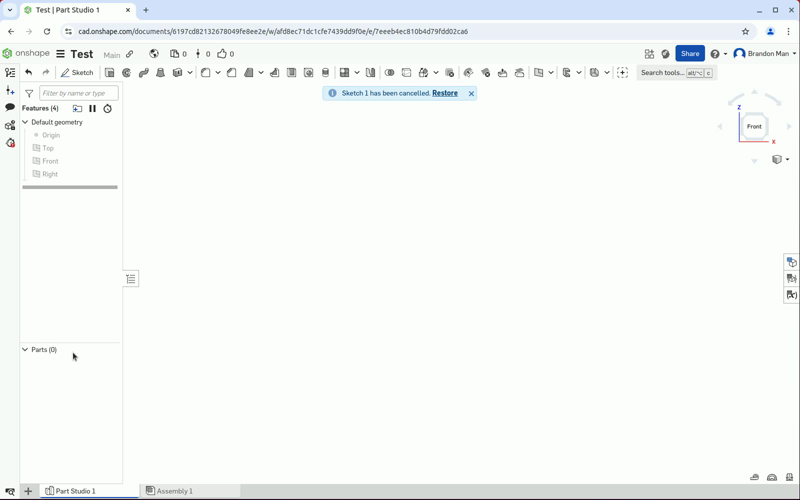
mouse_move(73, 352)
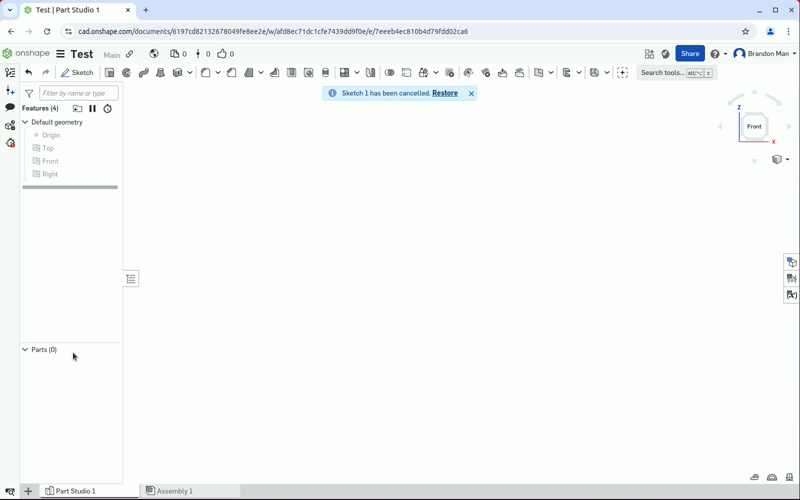
key(shift+y)
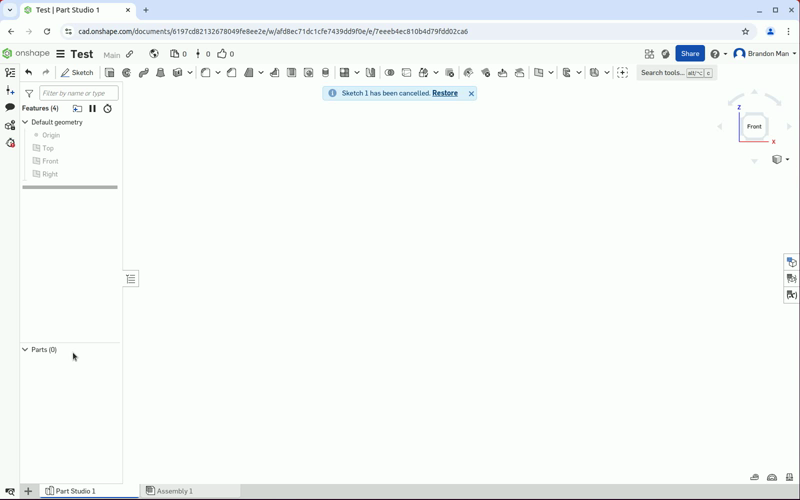
key(shift+s)
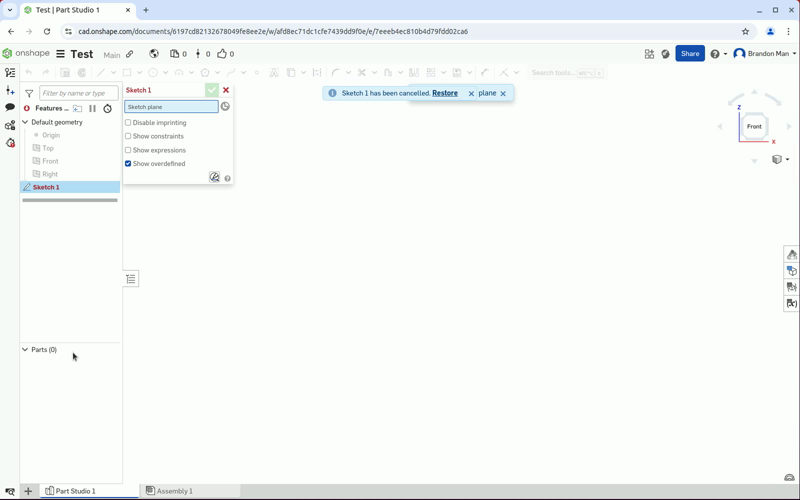
mouse_move(73, 163)
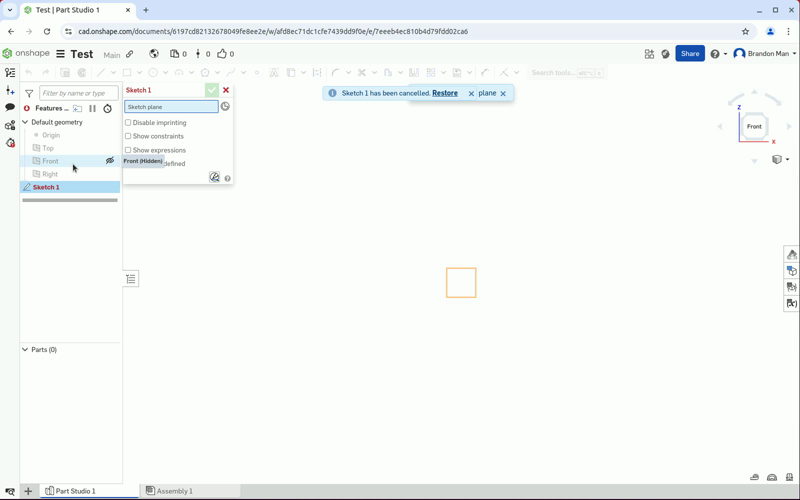
click(73, 163)
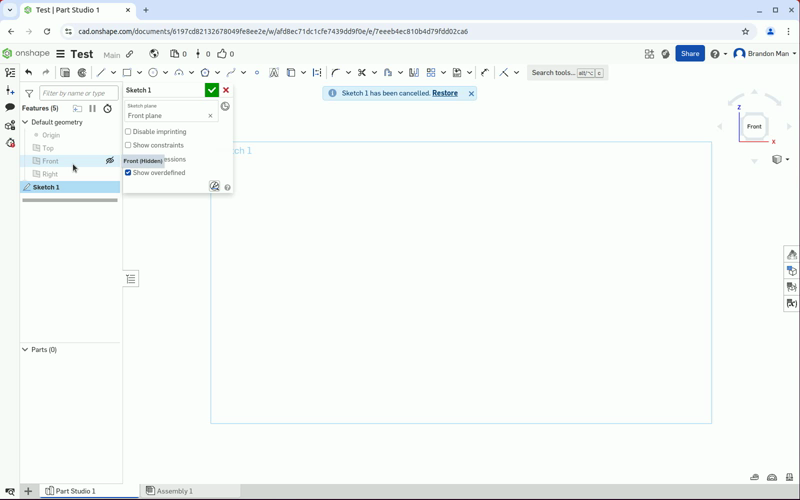
mouse_move(73, 352)
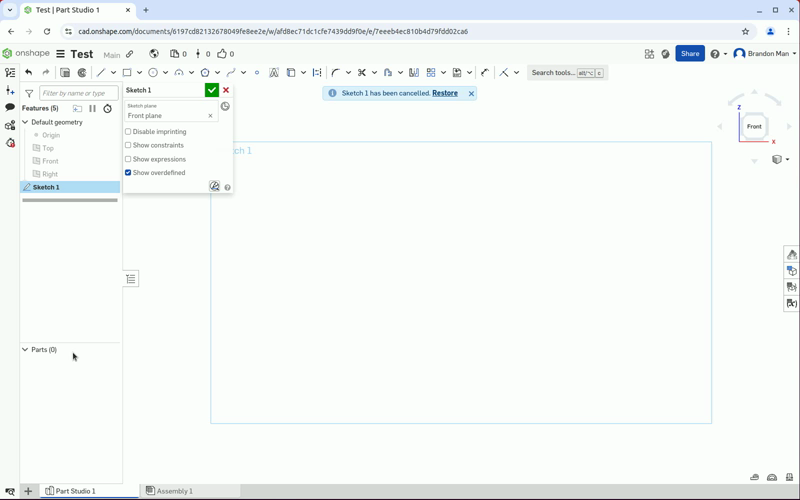
key(y)
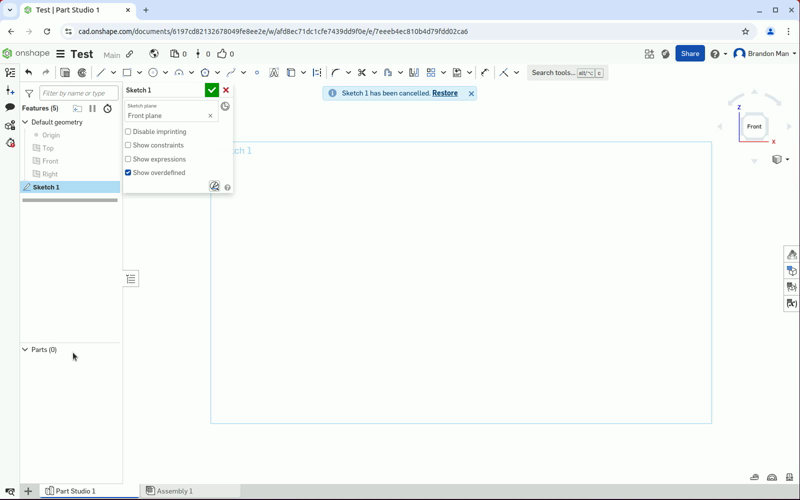
key(c)
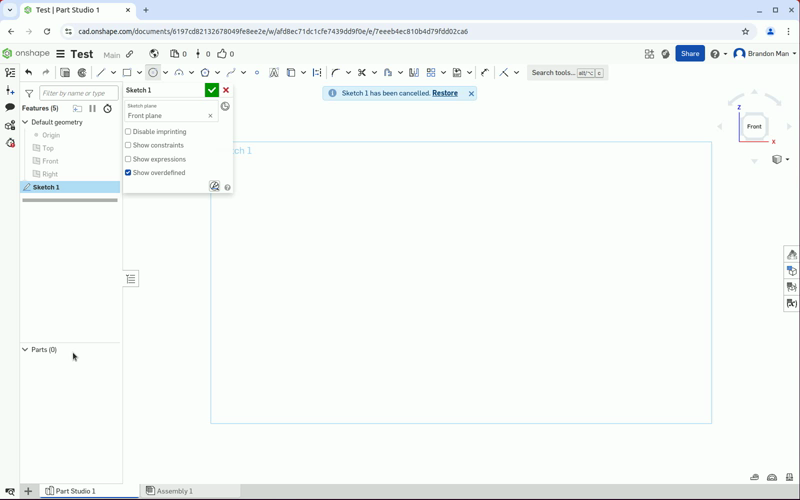
key_down(shift)
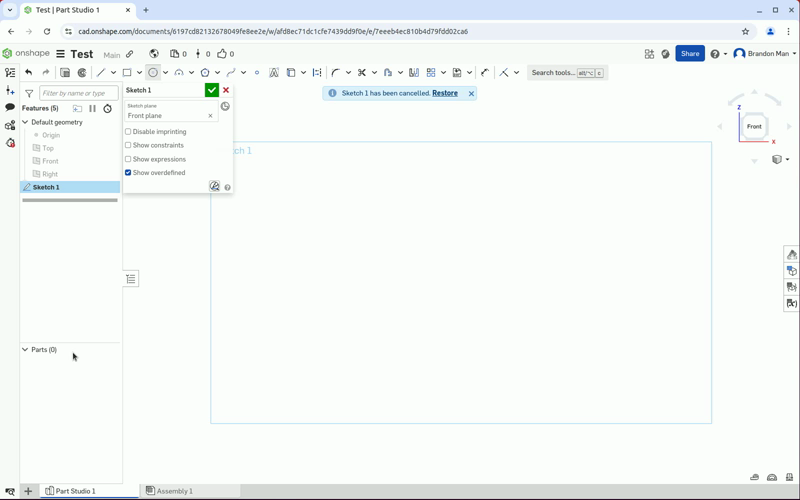
mouse_move(422, 185)
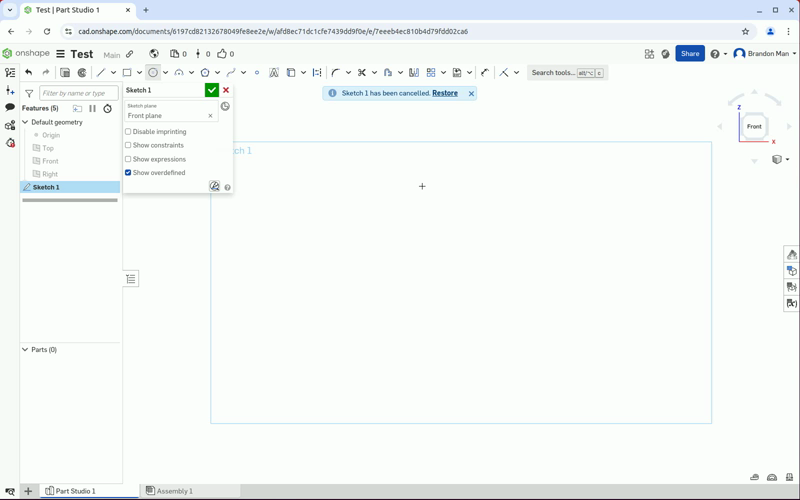
click(422, 185)
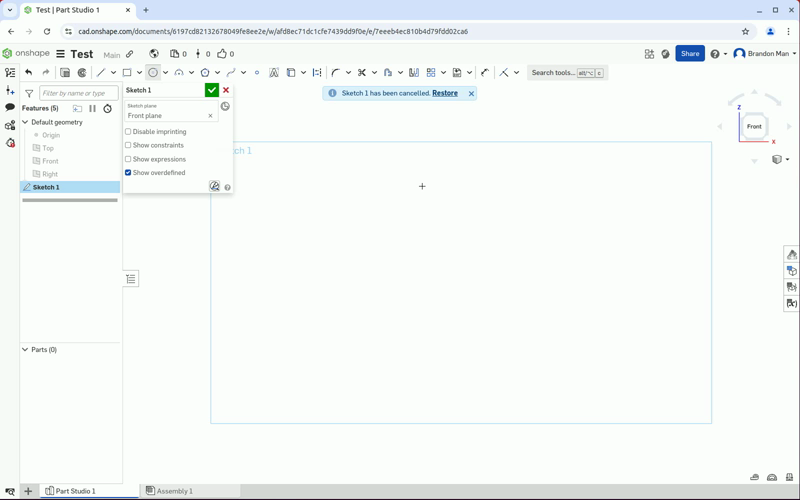
key_up(shift)
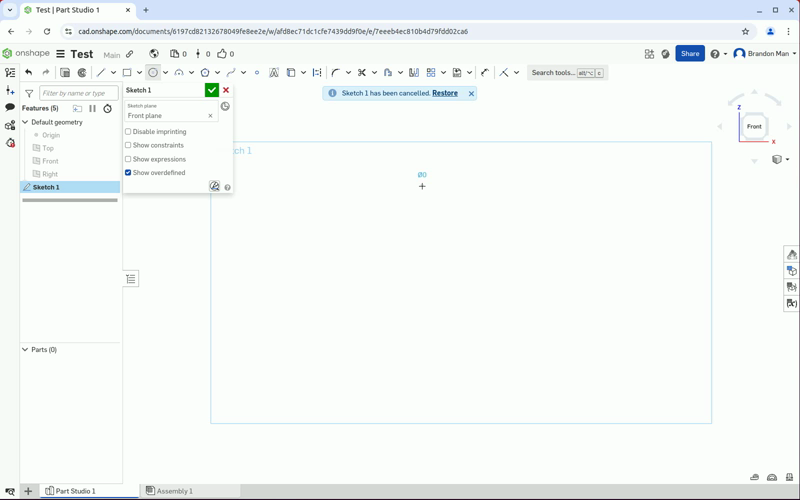
mouse_move(437, 185)
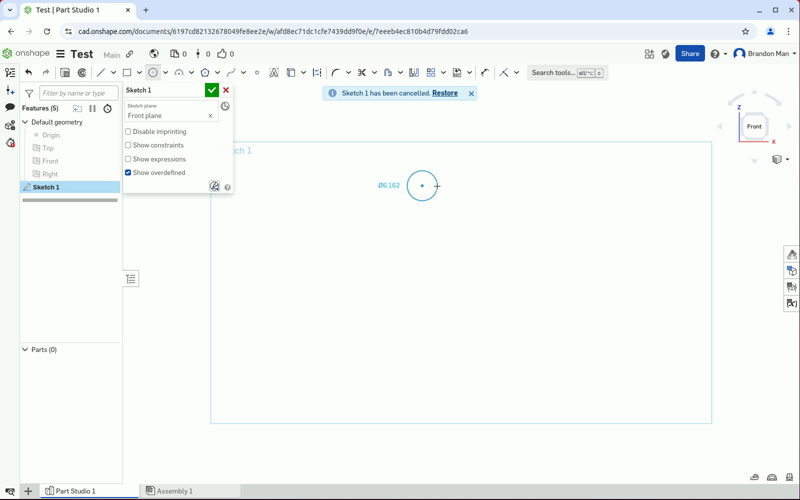
click(437, 185)
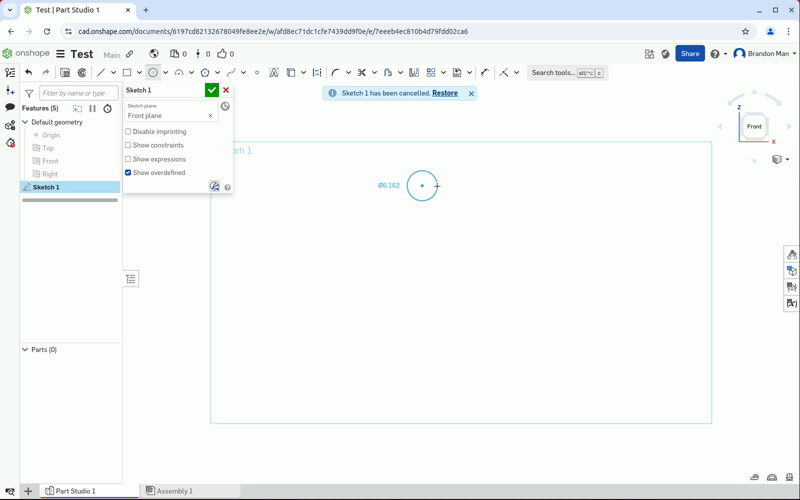
key(esc)
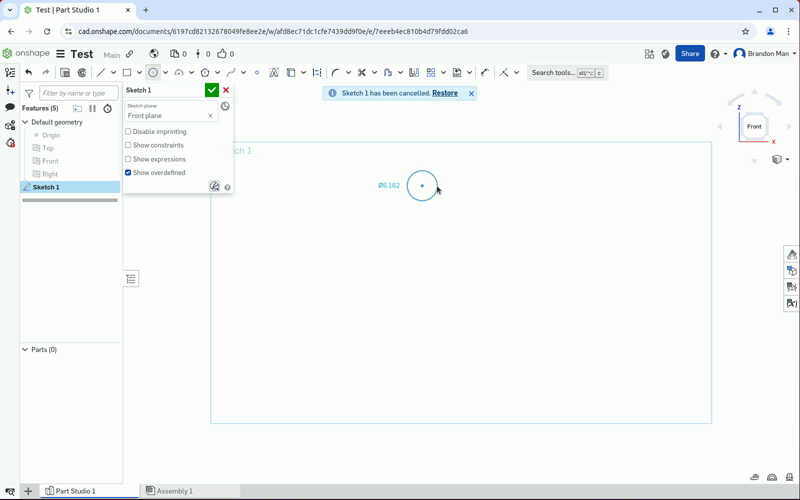
key(c)
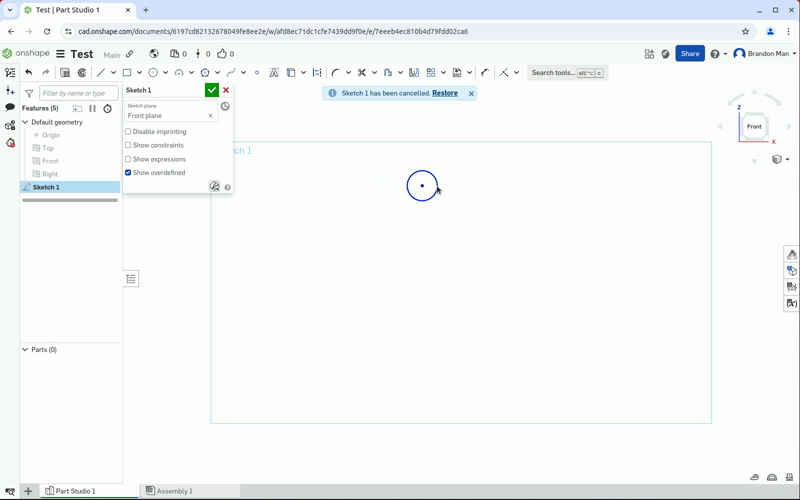
key_down(shift)
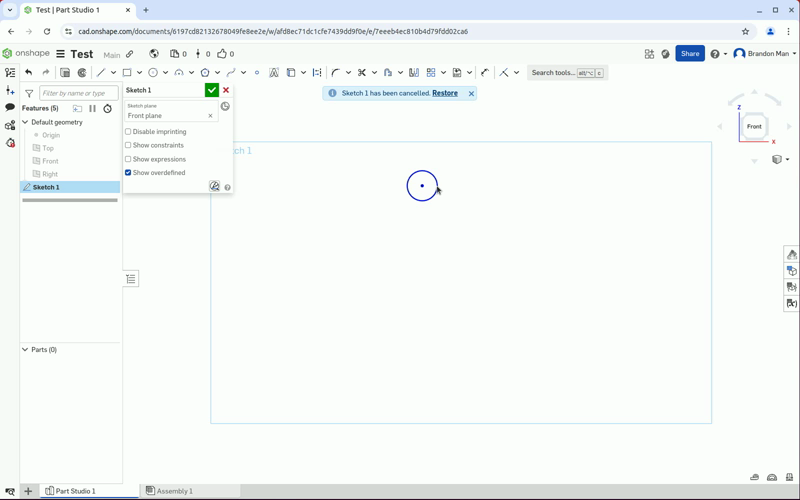
mouse_move(422, 185)
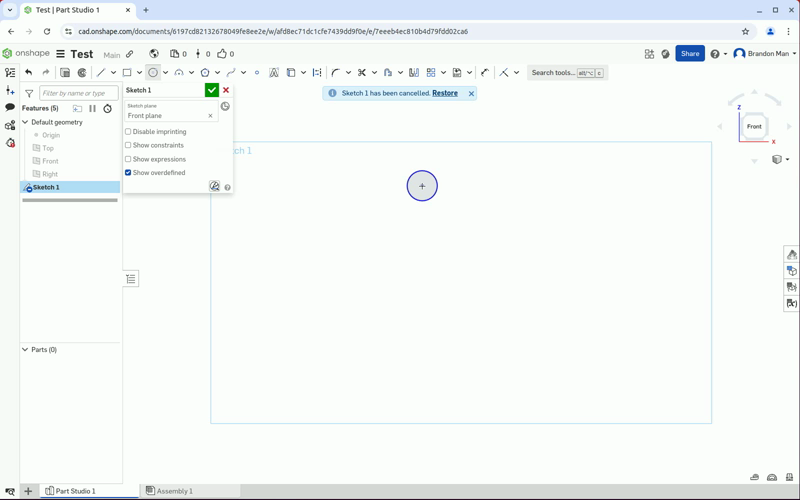
click(422, 185)
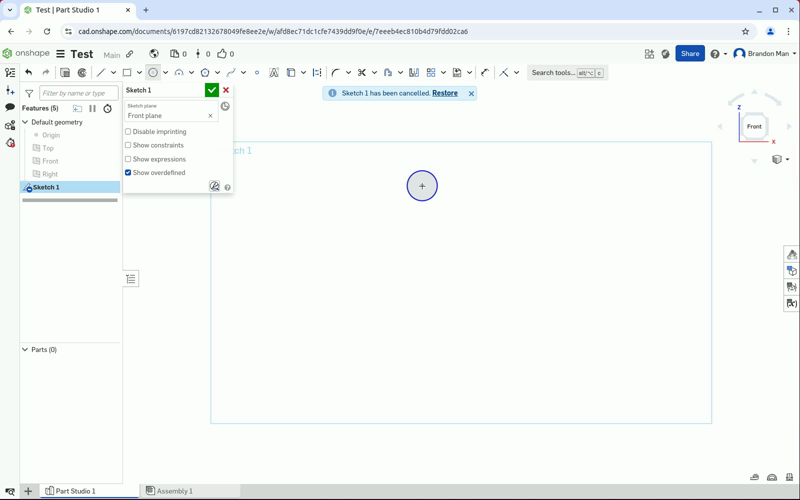
key_up(shift)
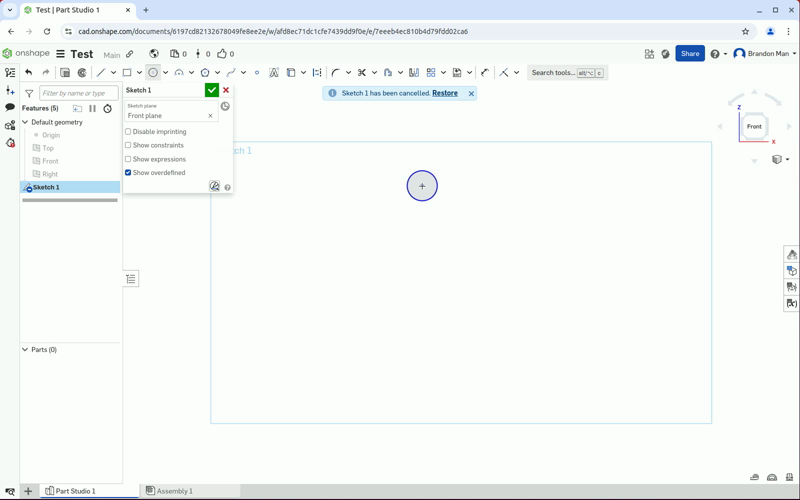
mouse_move(427, 185)
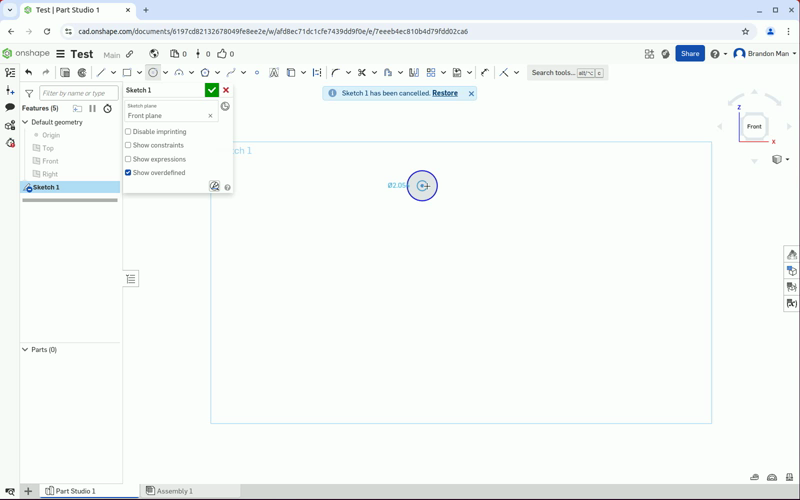
click(427, 185)
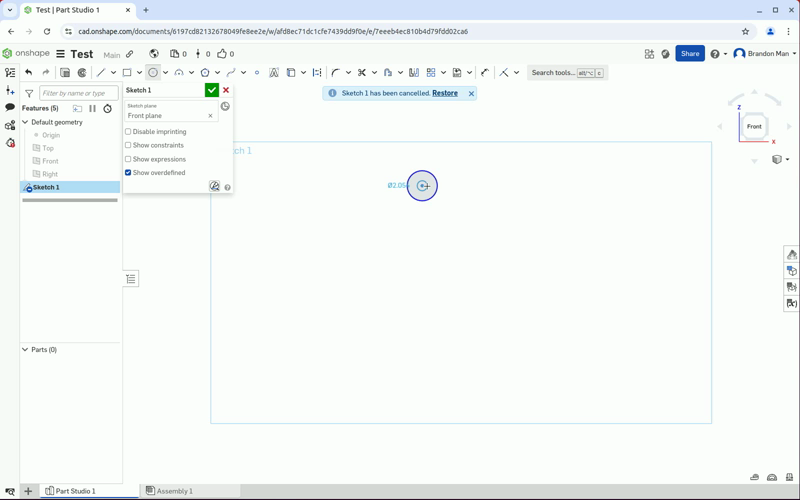
key(esc)
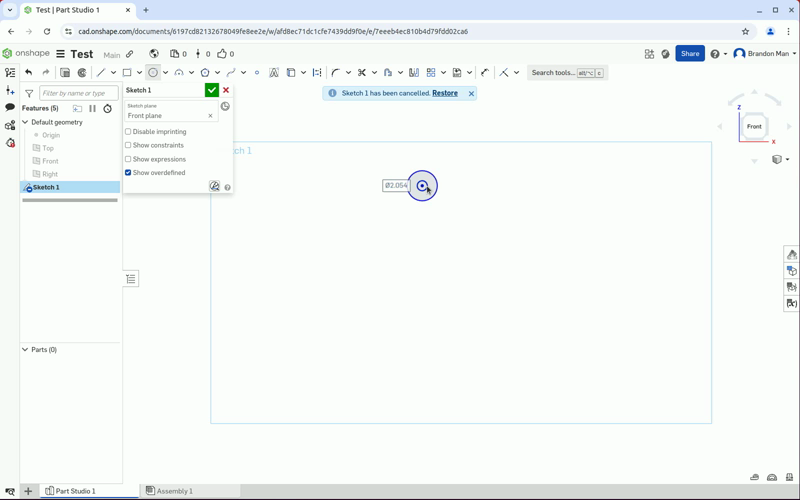
mouse_move(415, 198)
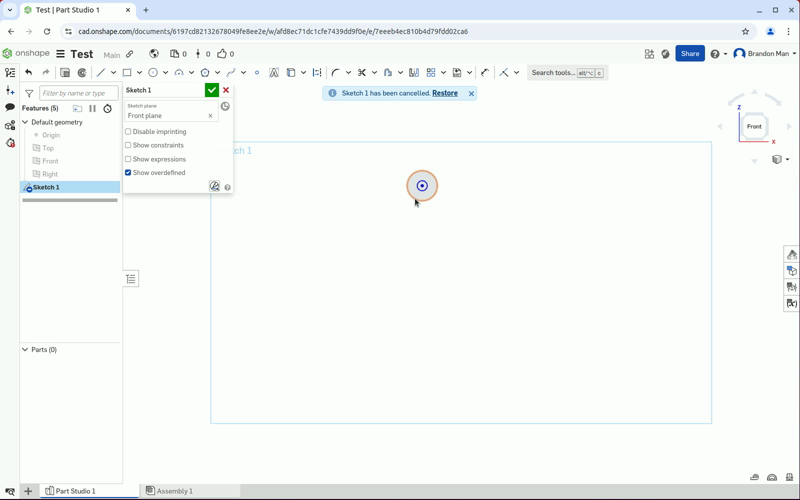
scroll(6)
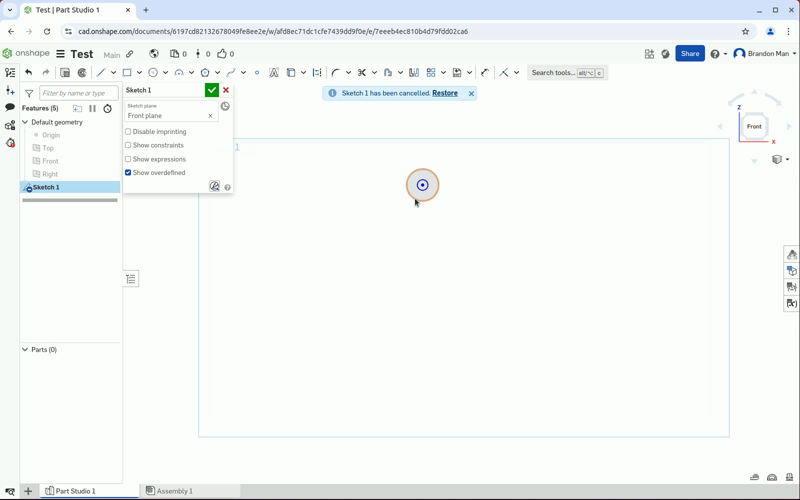
scroll(6)
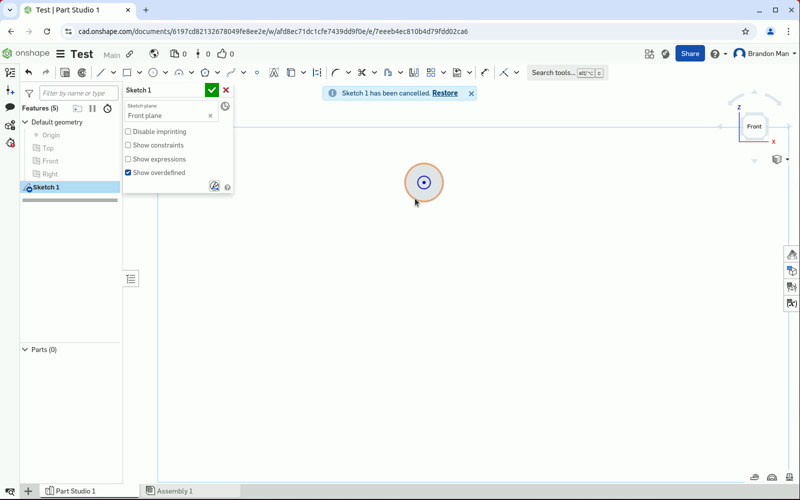
scroll(6)
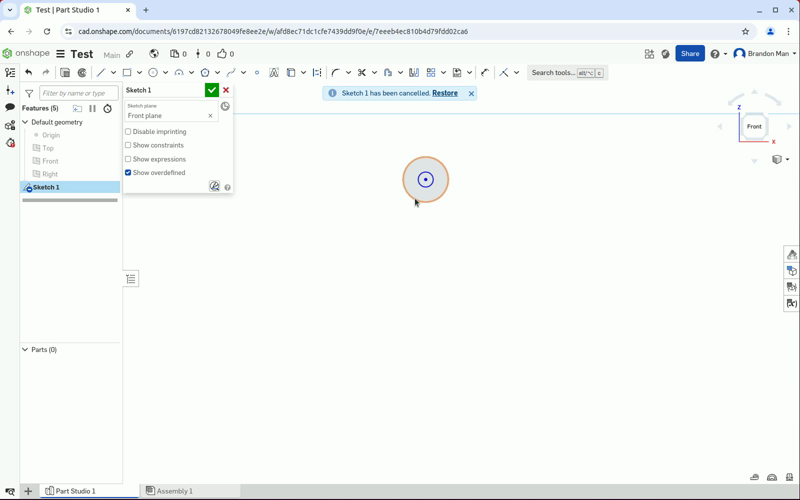
scroll(6)
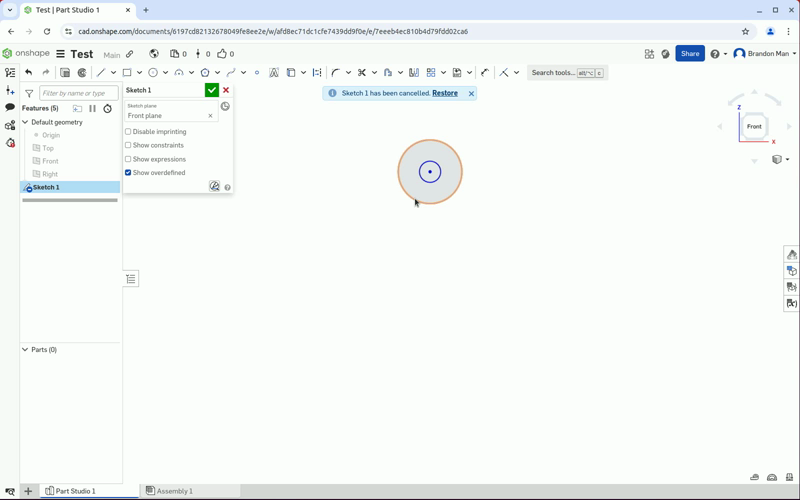
scroll(6)
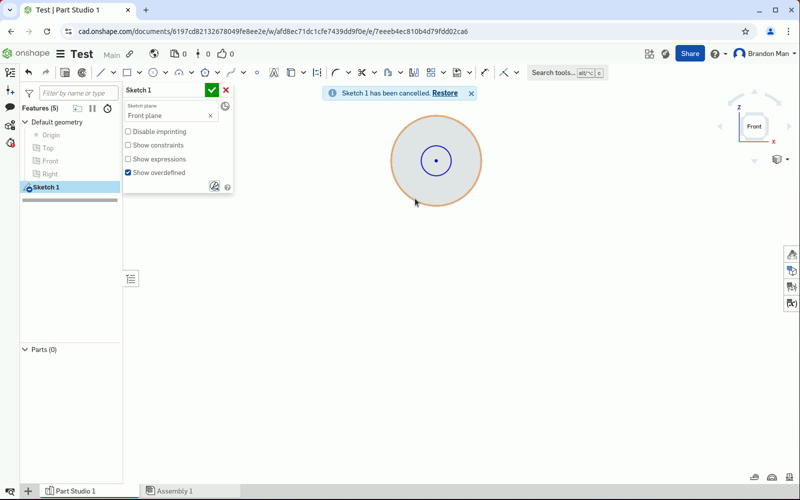
scroll(6)
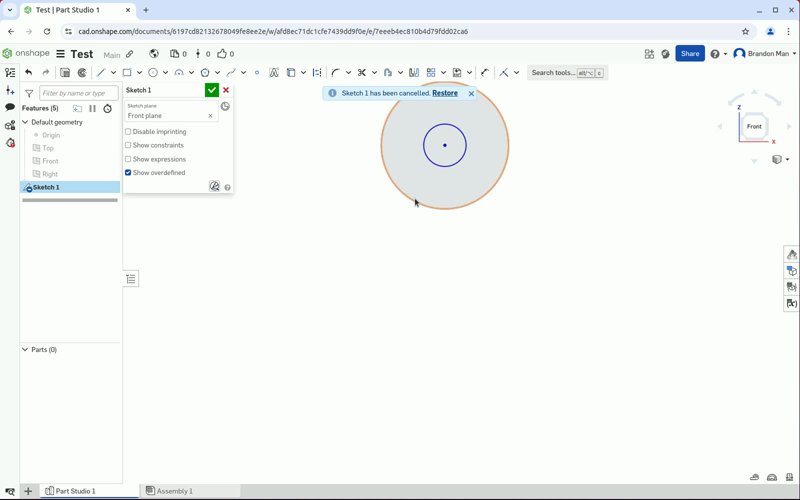
scroll(6)
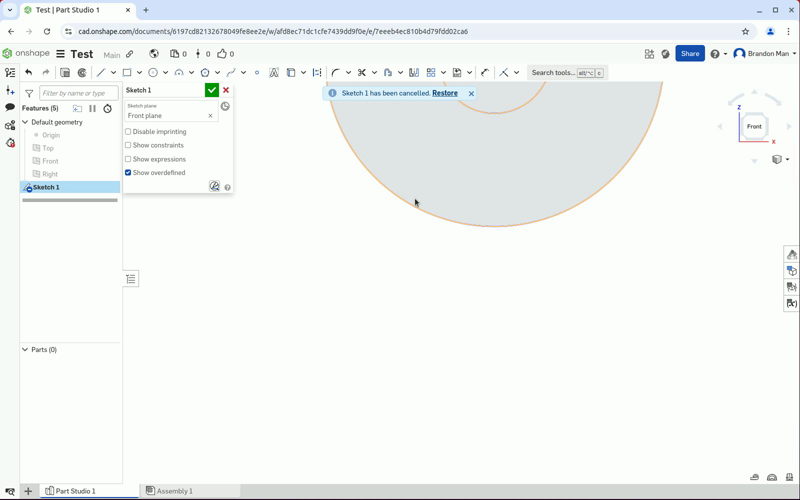
click(415, 198)
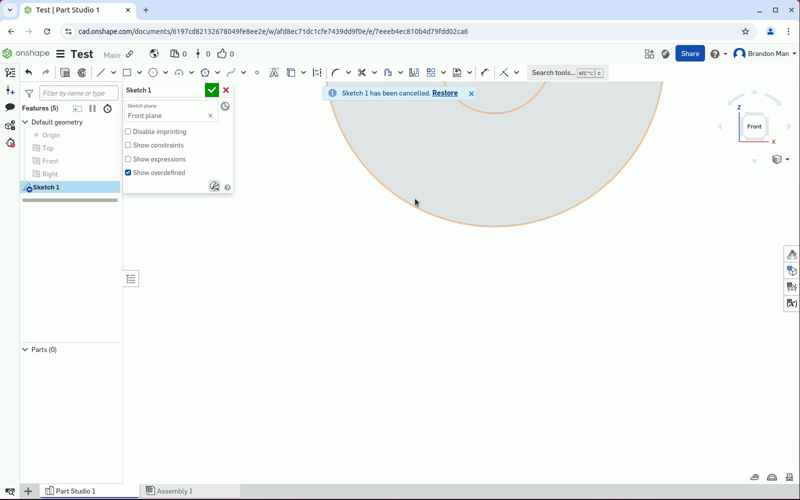
scroll(-6)
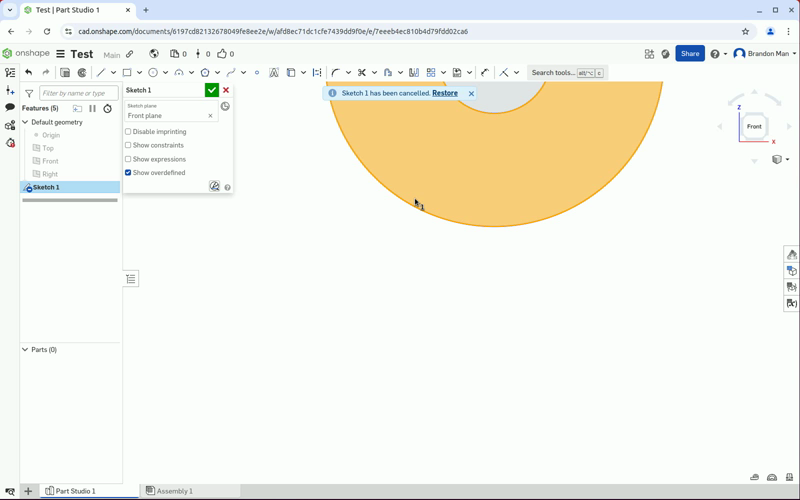
scroll(-6)
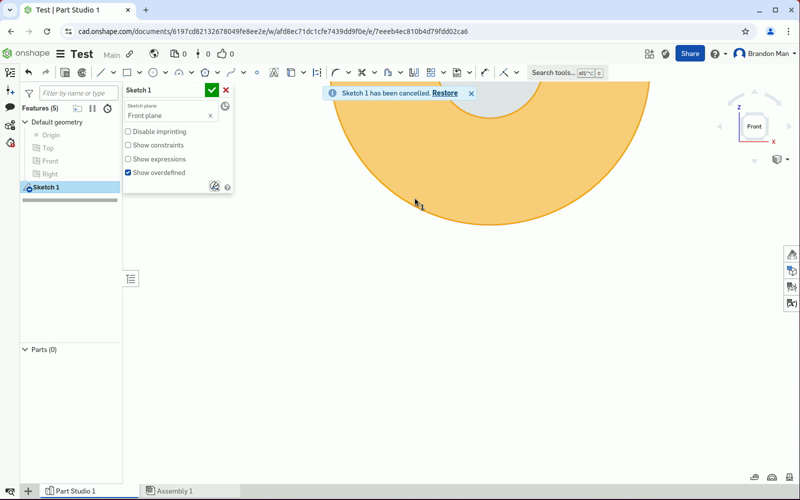
scroll(-6)
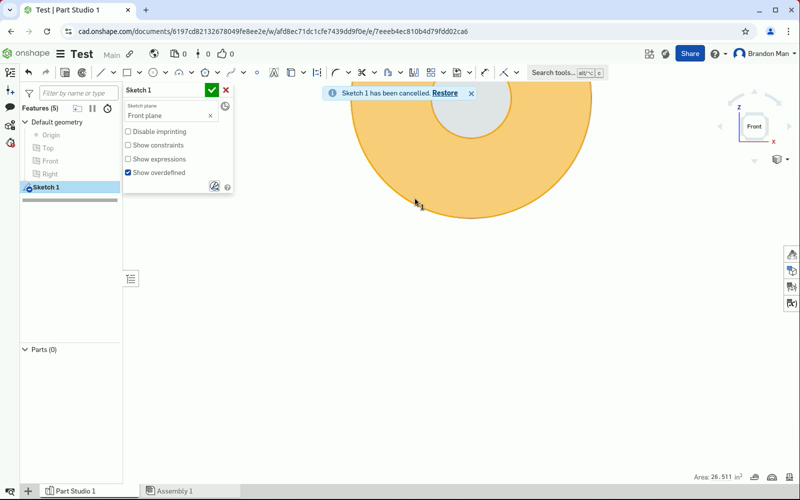
scroll(-6)
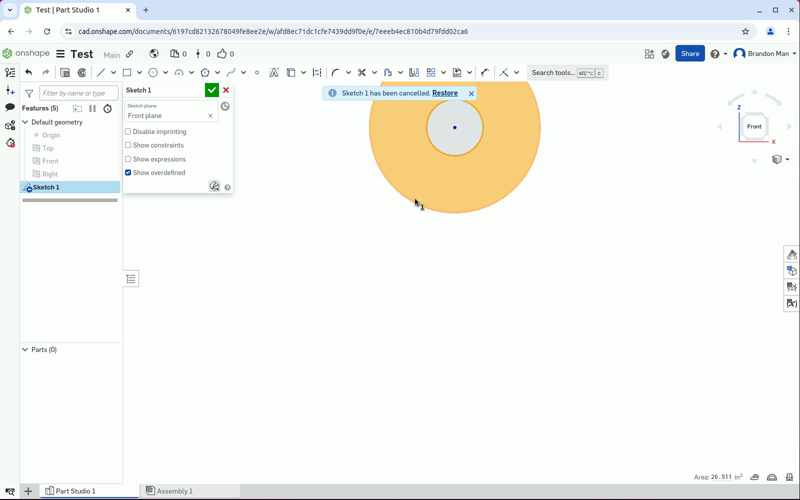
scroll(-6)
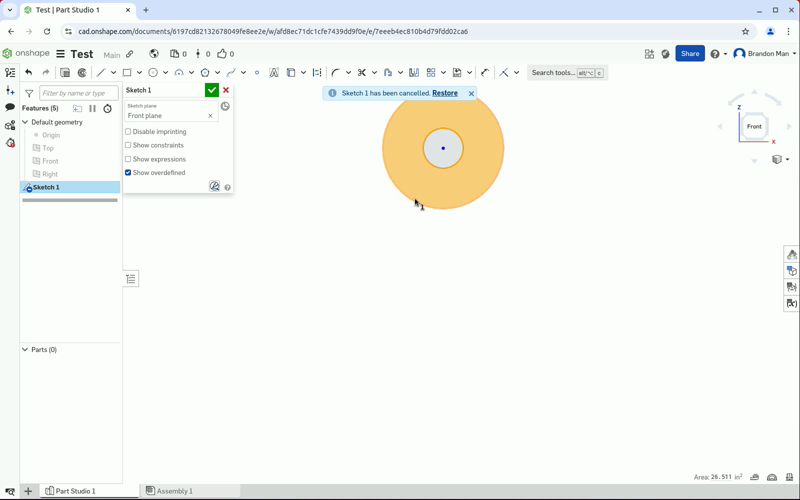
scroll(-6)
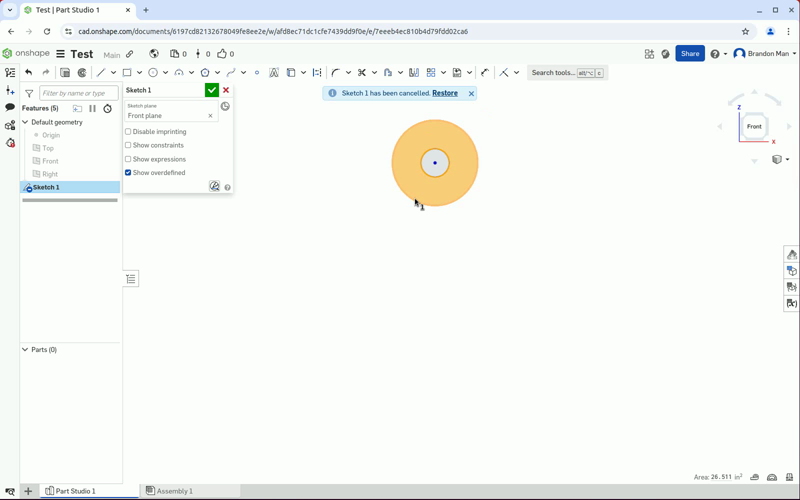
scroll(-6)
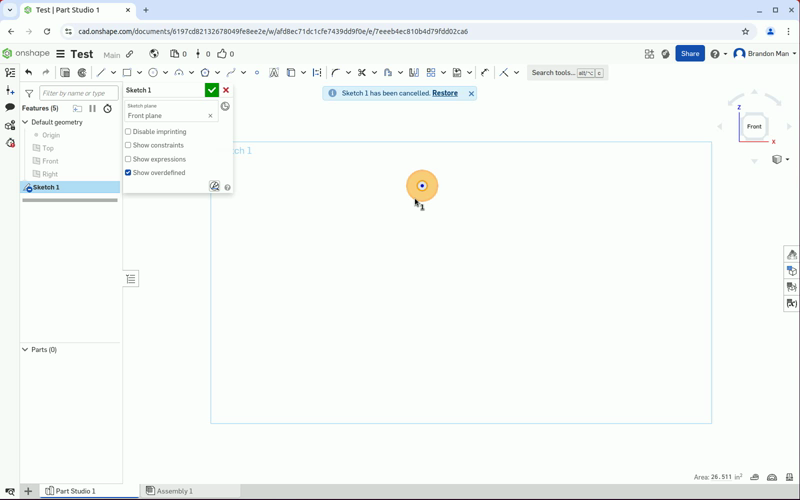
mouse_move(73, 352)
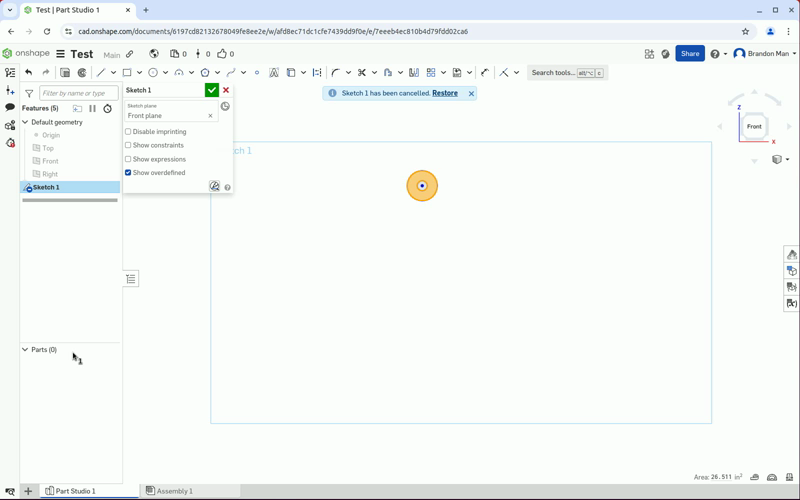
key(shift+y)
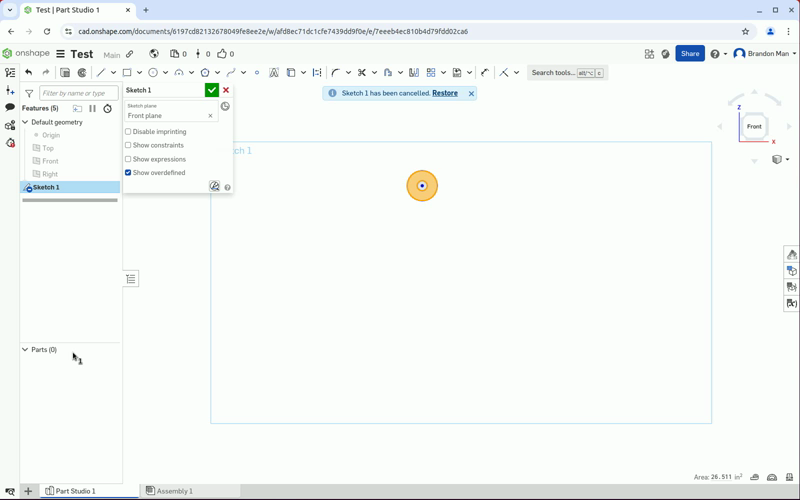
key(shift+e)
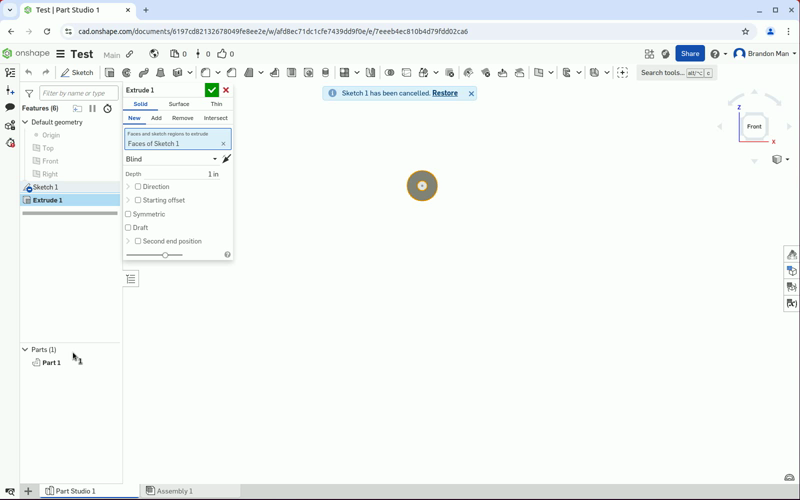
mouse_move(143, 106)
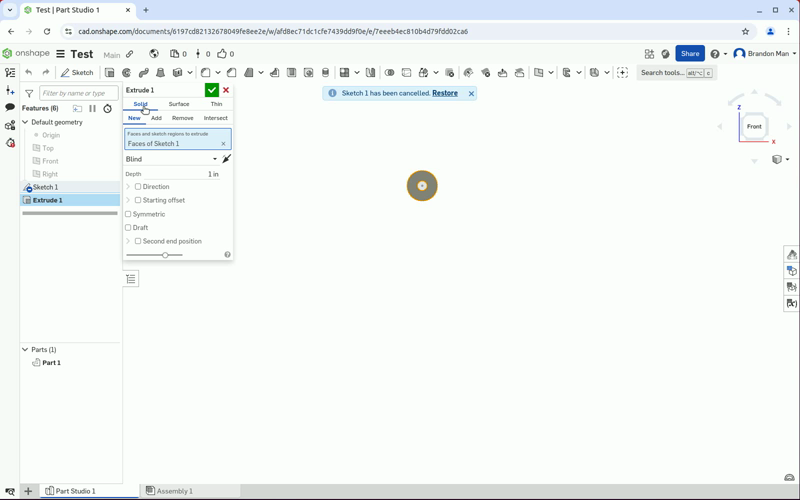
click(143, 106)
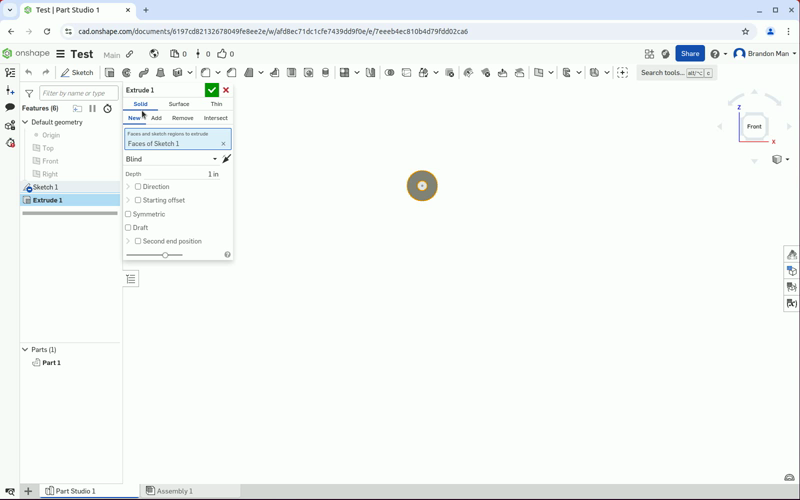
mouse_move(137, 120)
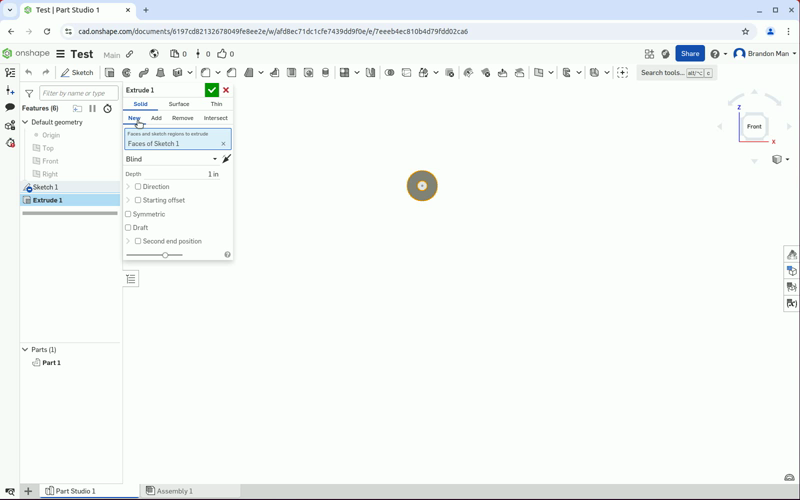
click(137, 120)
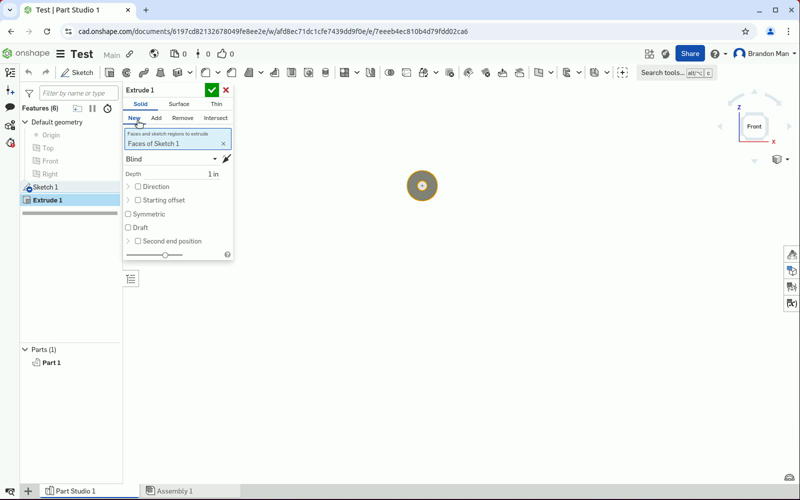
key(tab, 4)
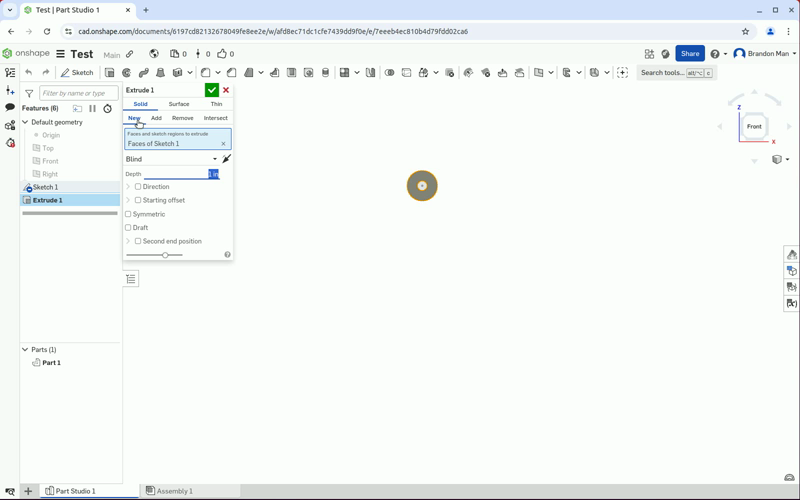
text(0.963)
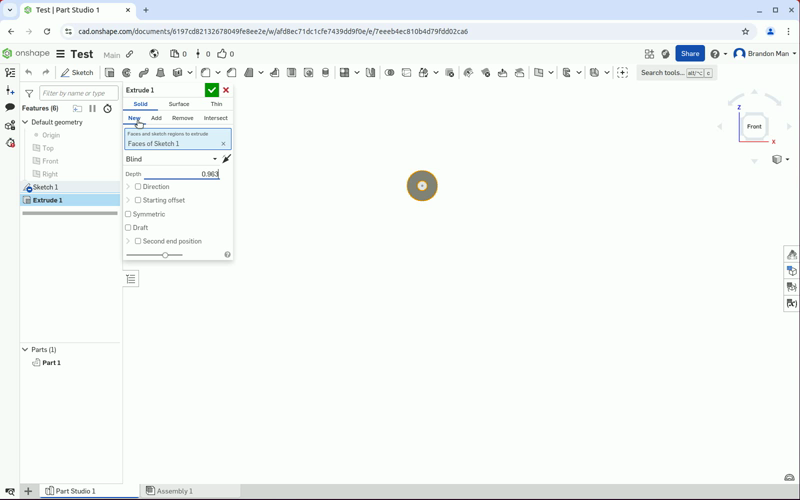
key(enter)
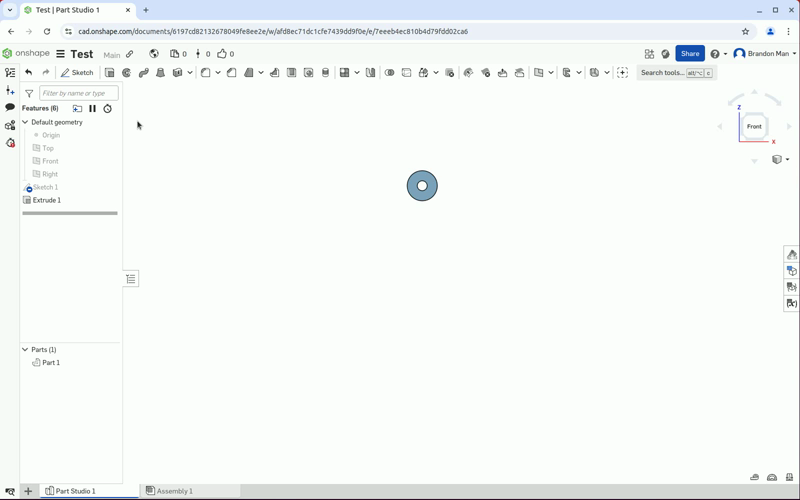
key(shift+h)
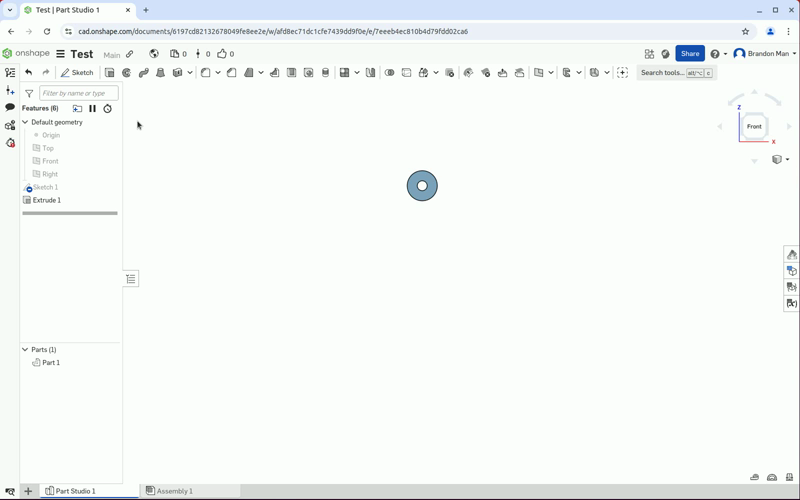
key(shift+h)
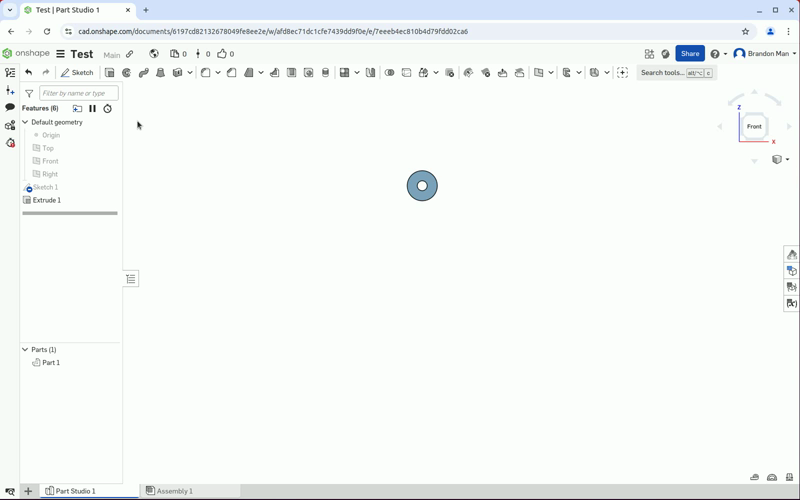
mouse_move(73, 189)
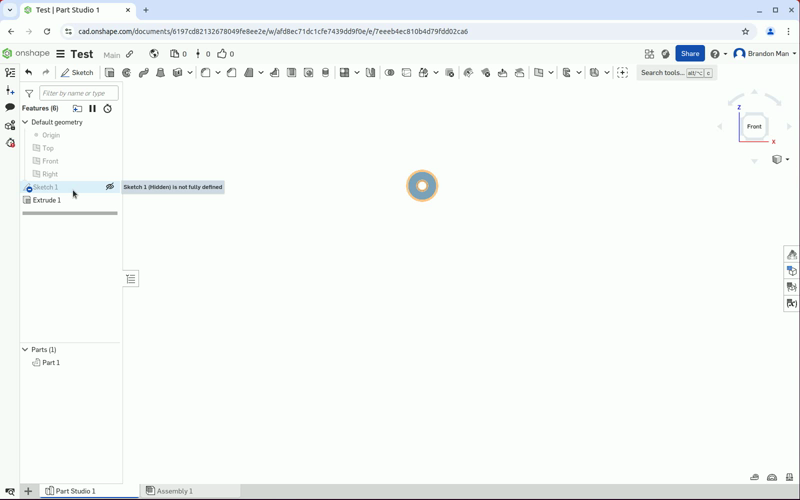
click(73, 189)
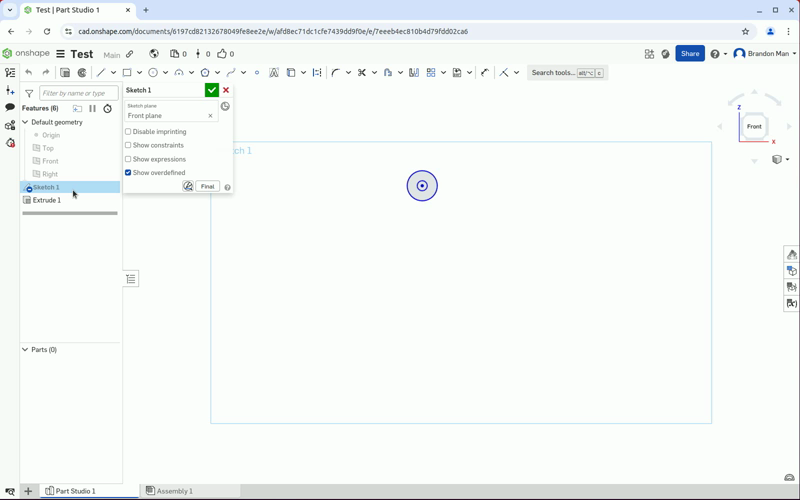
mouse_move(229, 92)
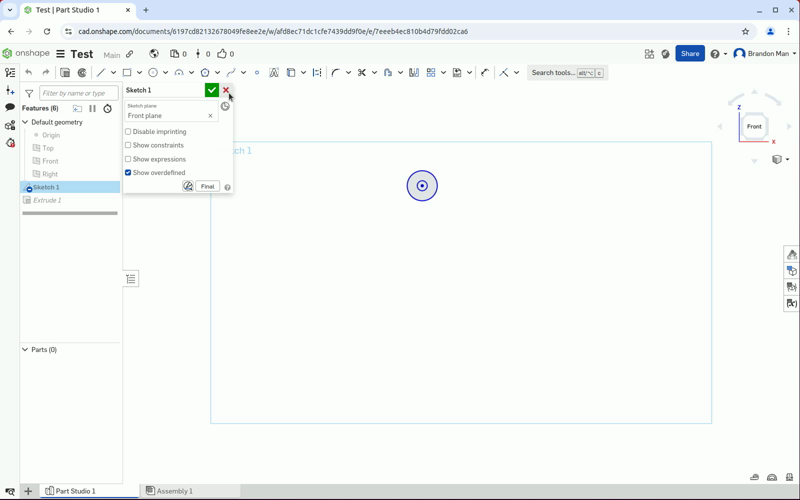
click(229, 92)
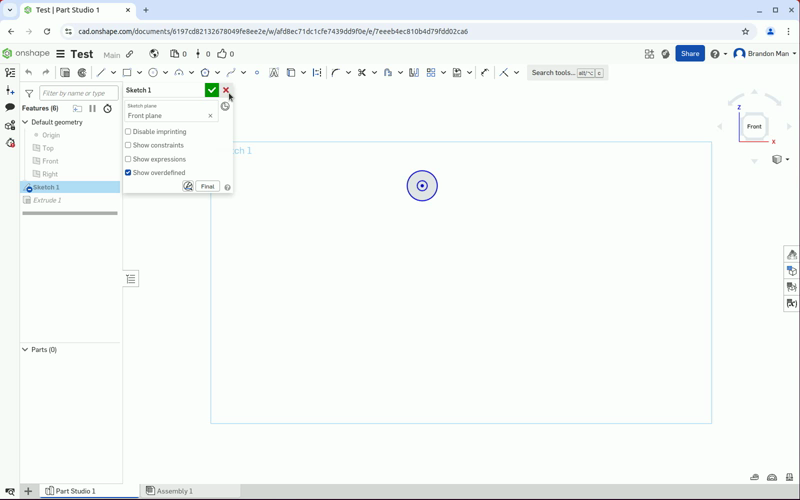
key(shift+s)
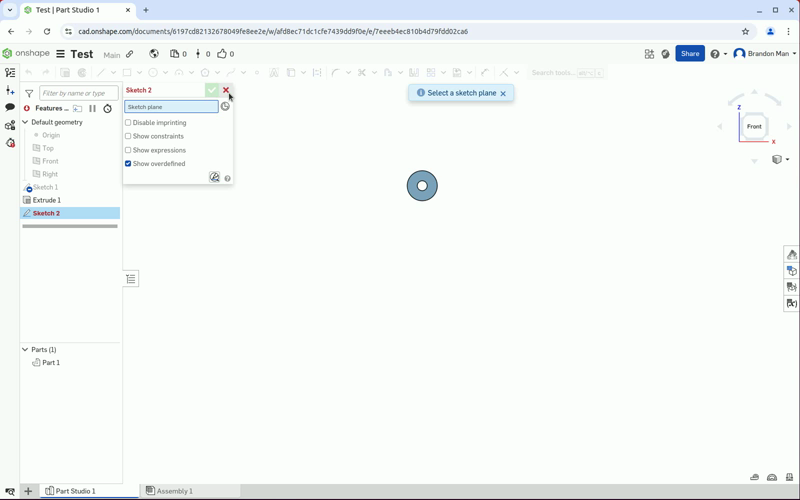
mouse_move(73, 163)
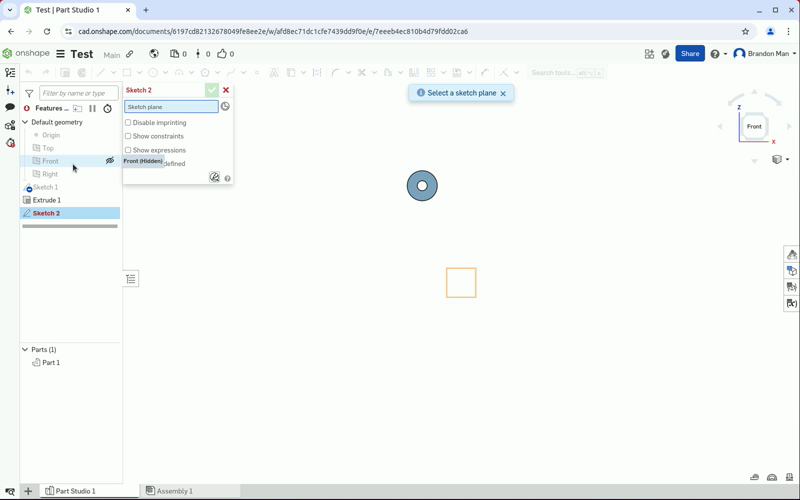
click(73, 163)
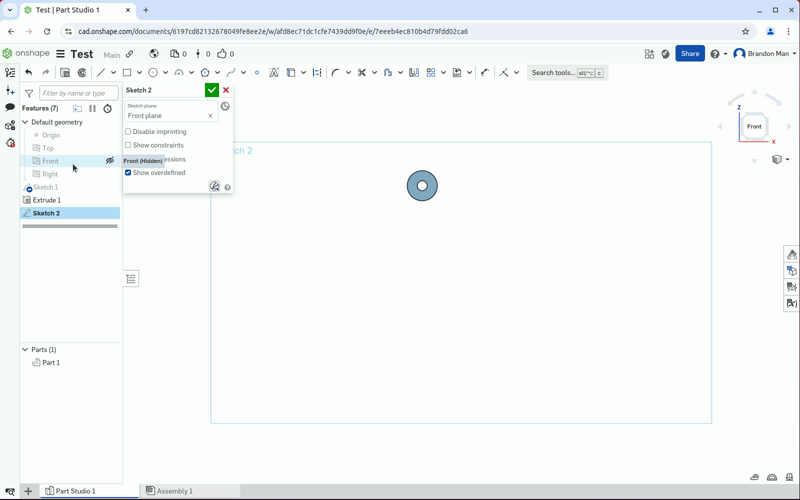
mouse_move(73, 352)
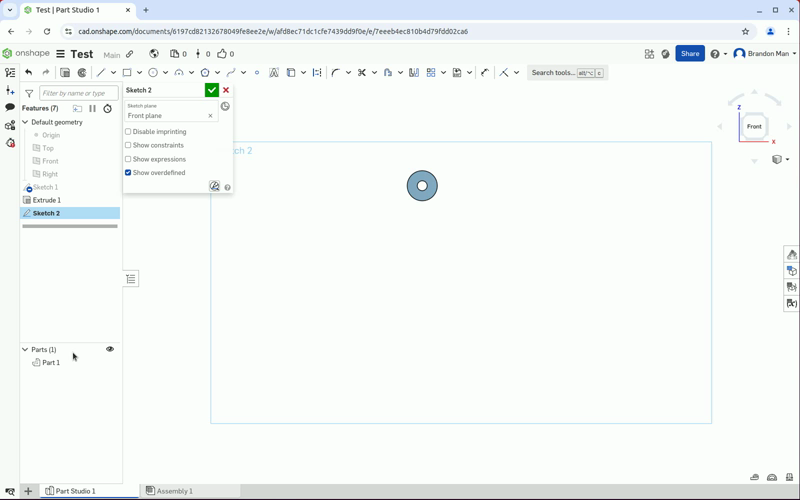
key(y)
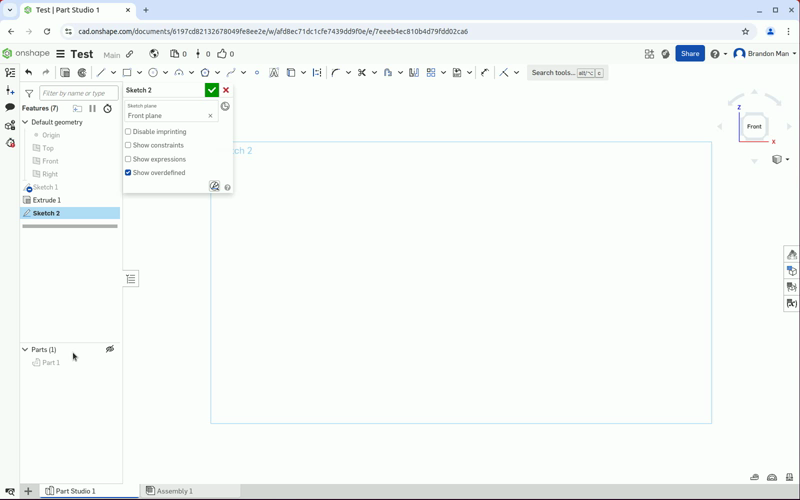
key(c)
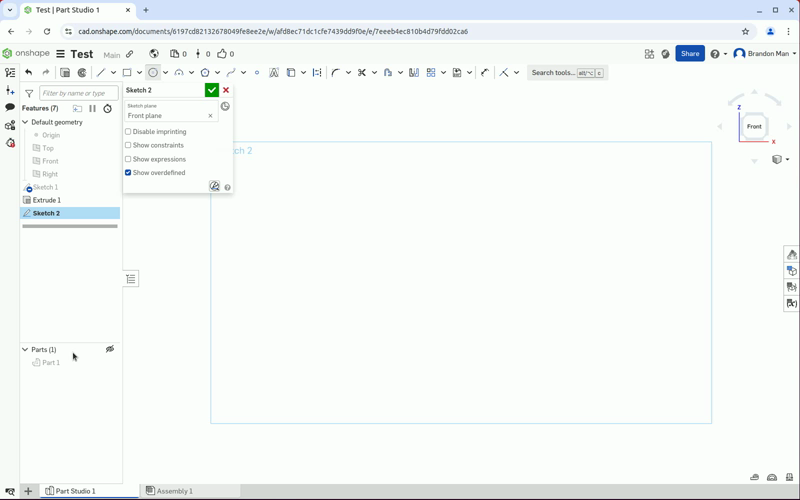
key_down(shift)
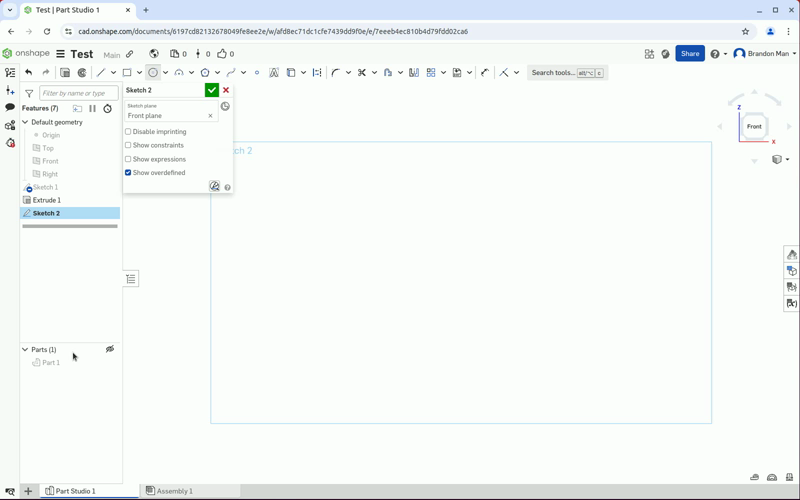
mouse_move(422, 361)
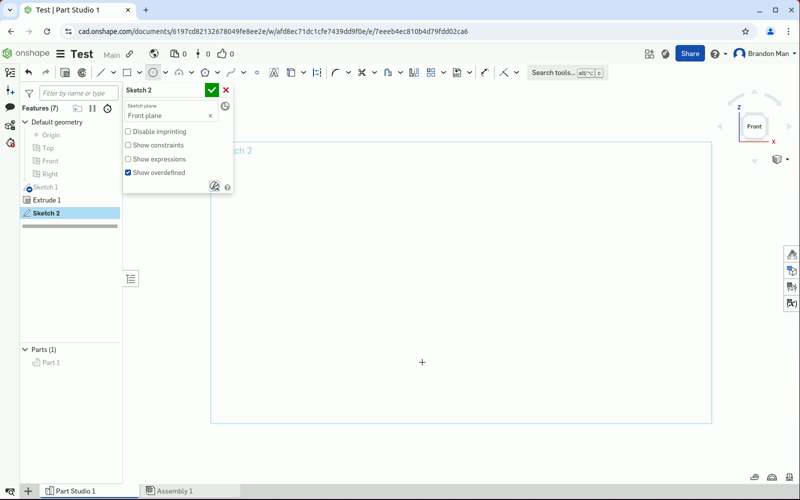
click(422, 361)
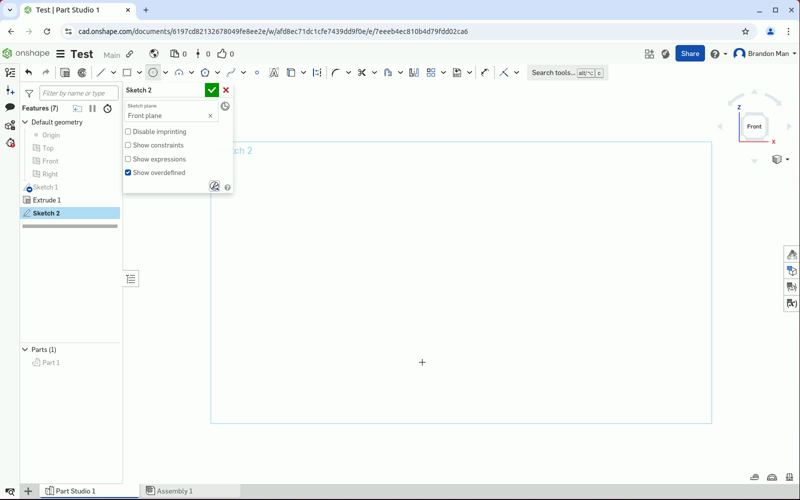
key_up(shift)
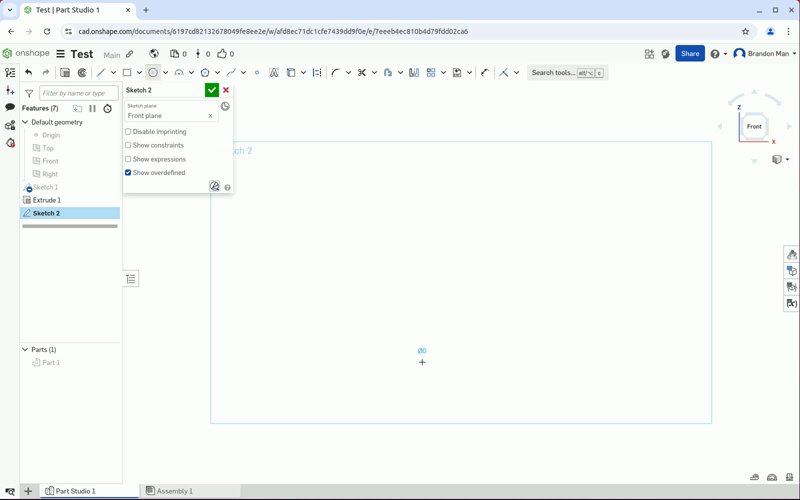
mouse_move(437, 361)
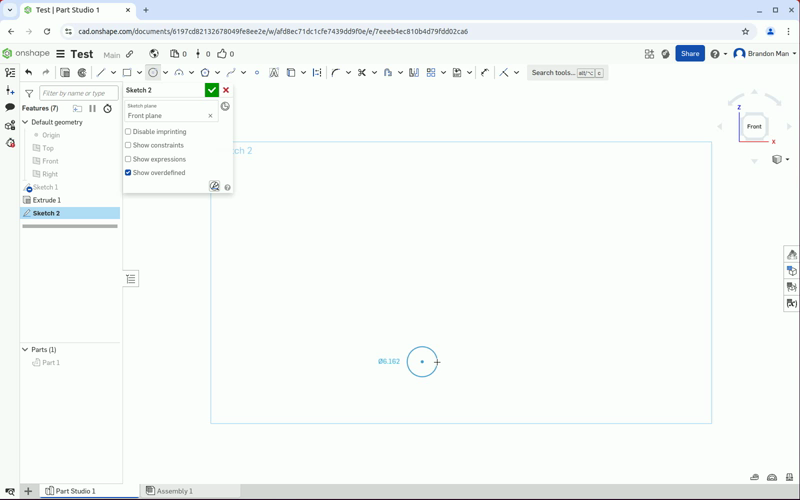
click(437, 361)
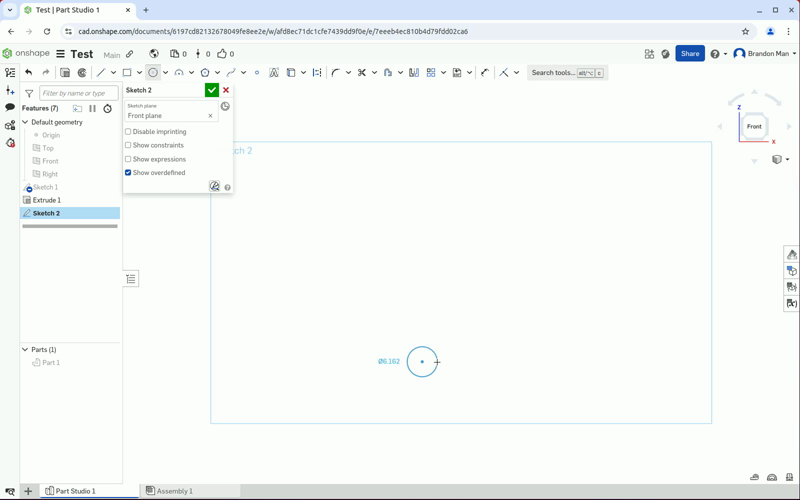
key(esc)
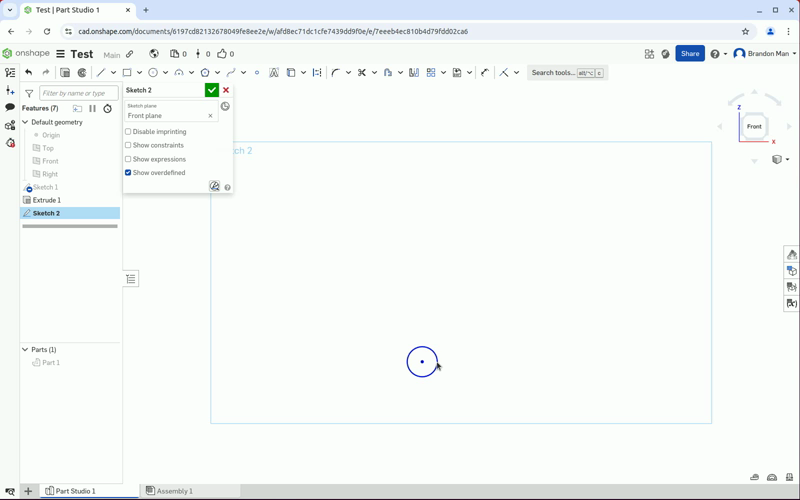
key(c)
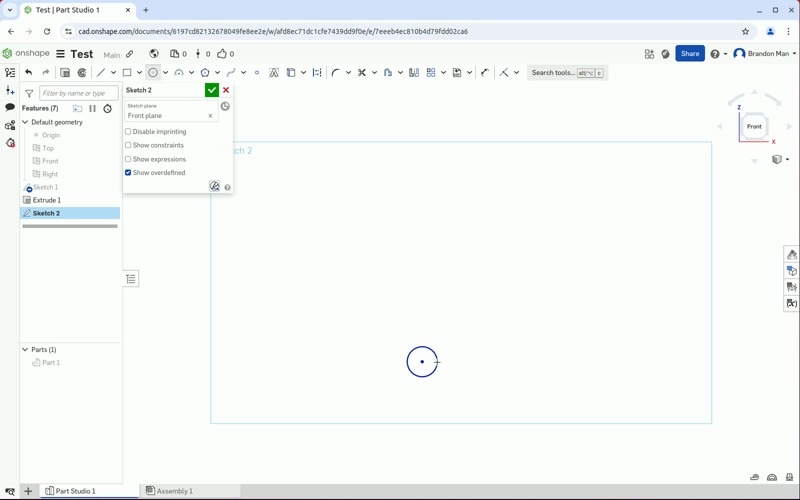
key_down(shift)
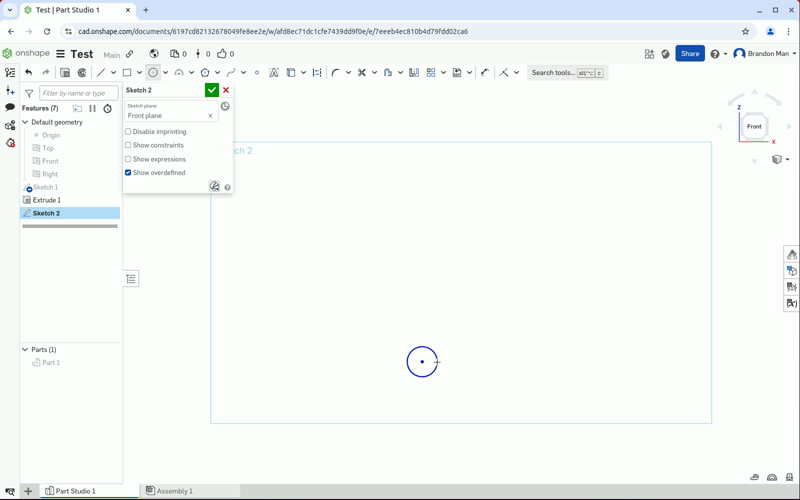
mouse_move(422, 361)
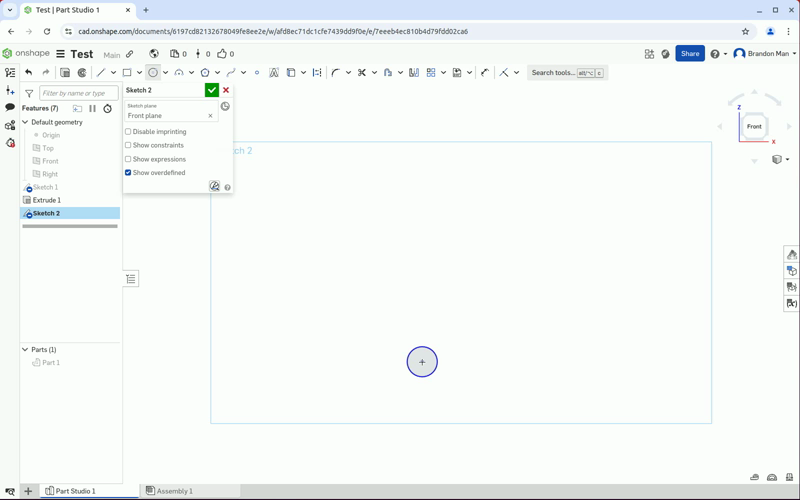
click(422, 361)
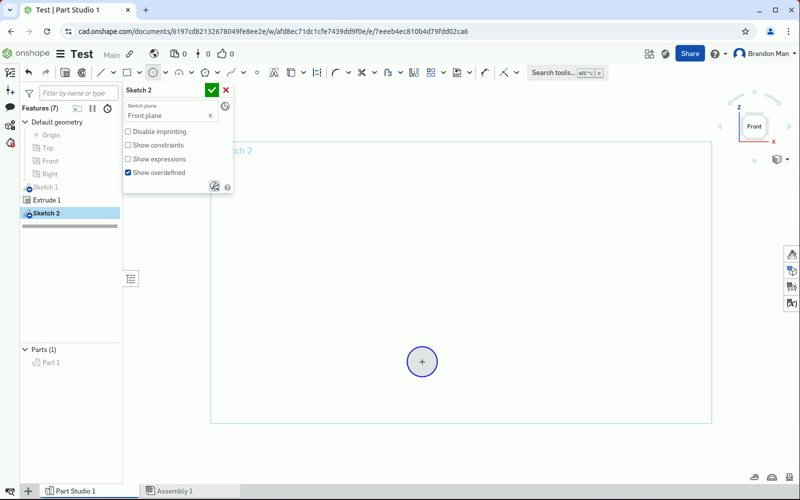
key_up(shift)
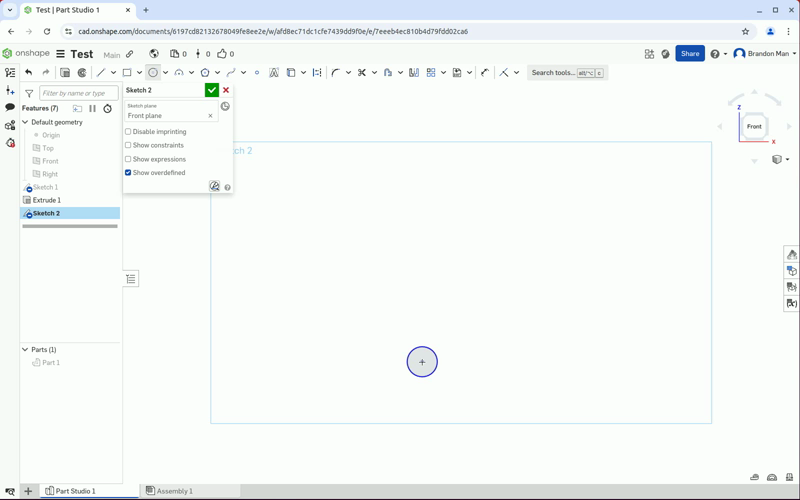
mouse_move(427, 361)
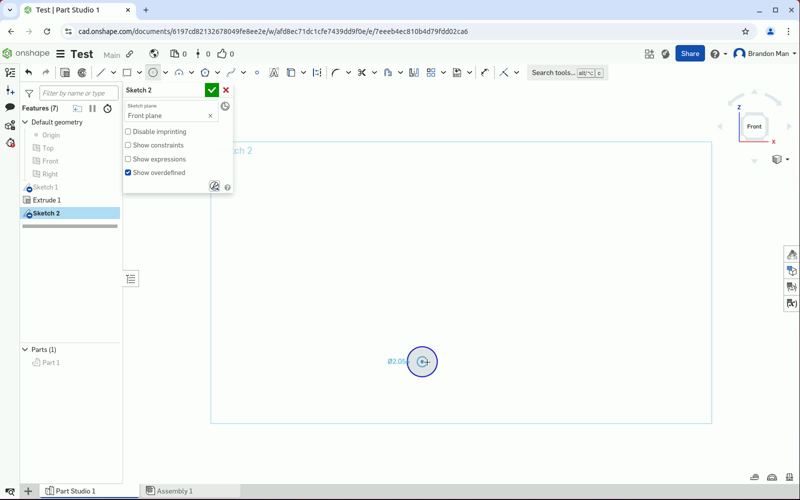
click(427, 361)
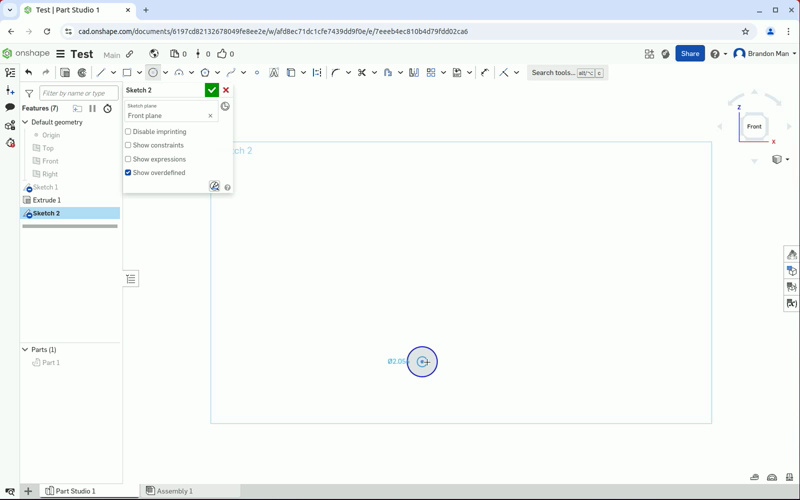
key(esc)
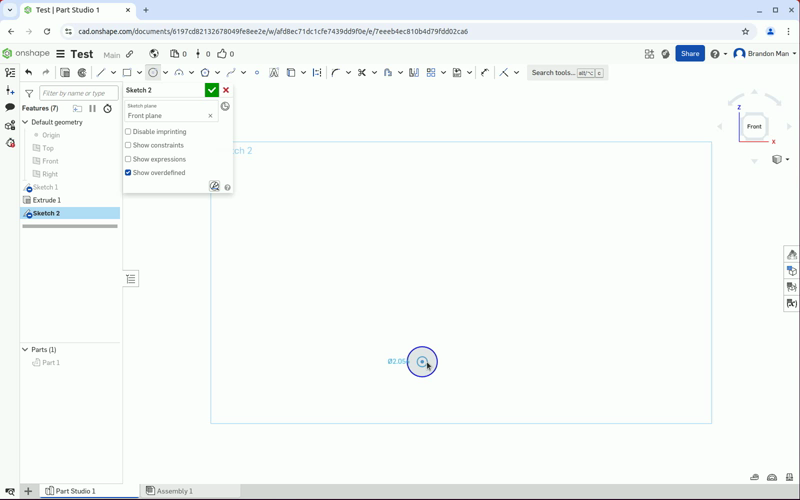
mouse_move(433, 363)
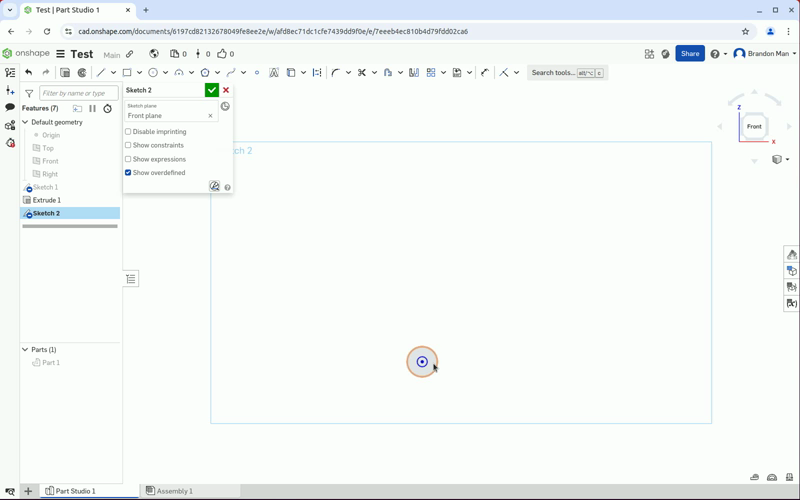
scroll(6)
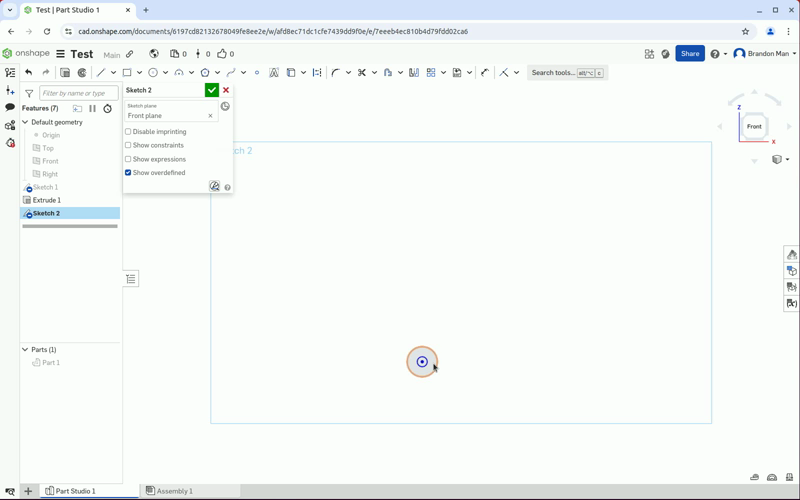
scroll(6)
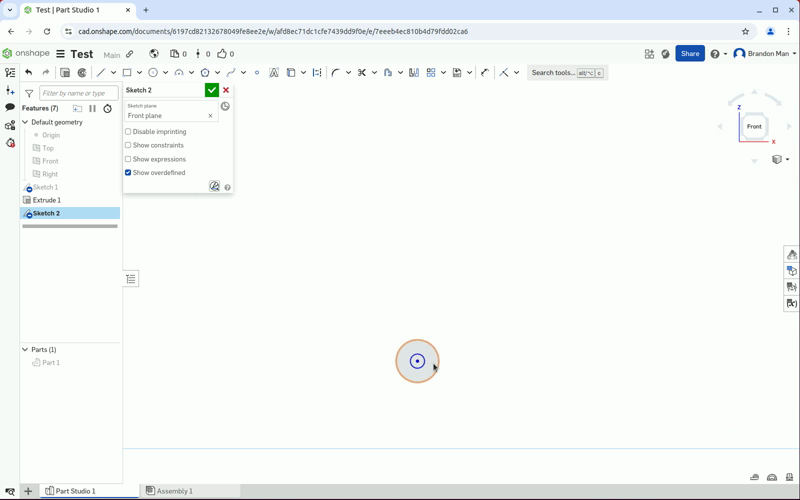
scroll(6)
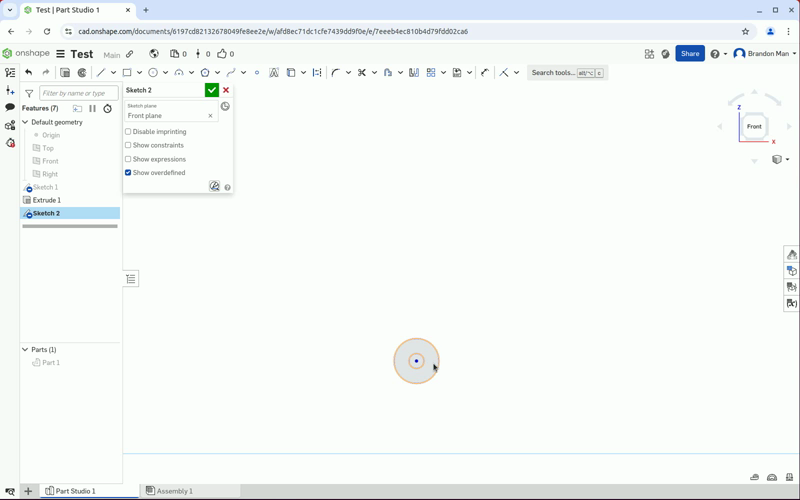
scroll(6)
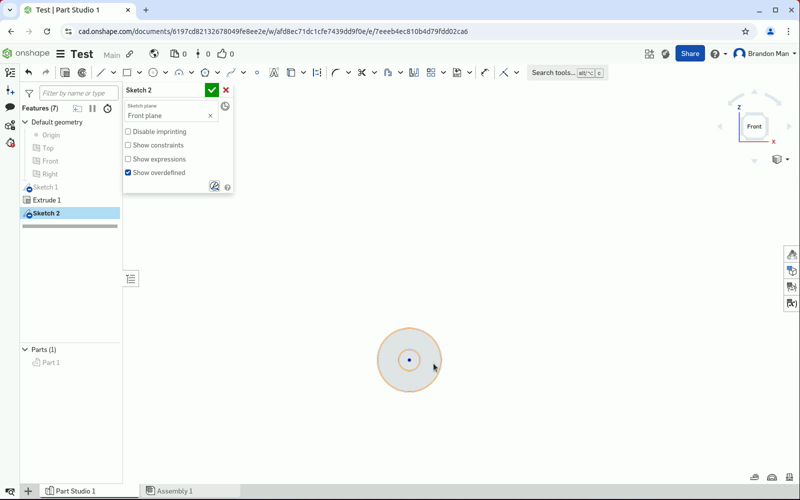
scroll(6)
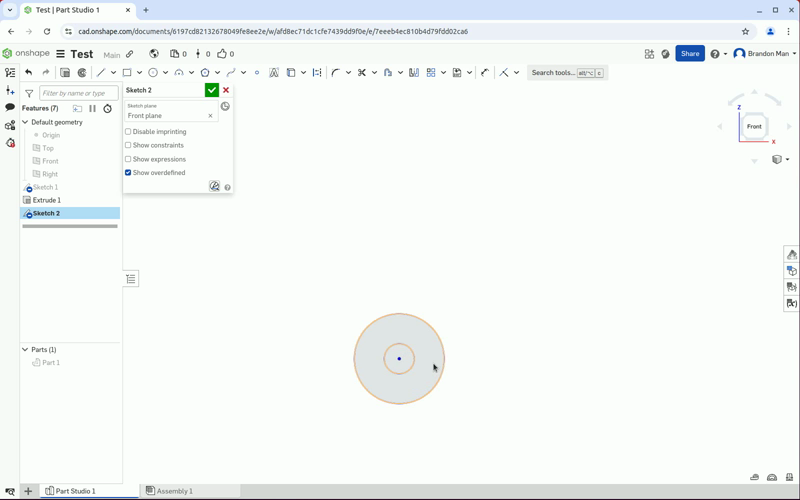
scroll(6)
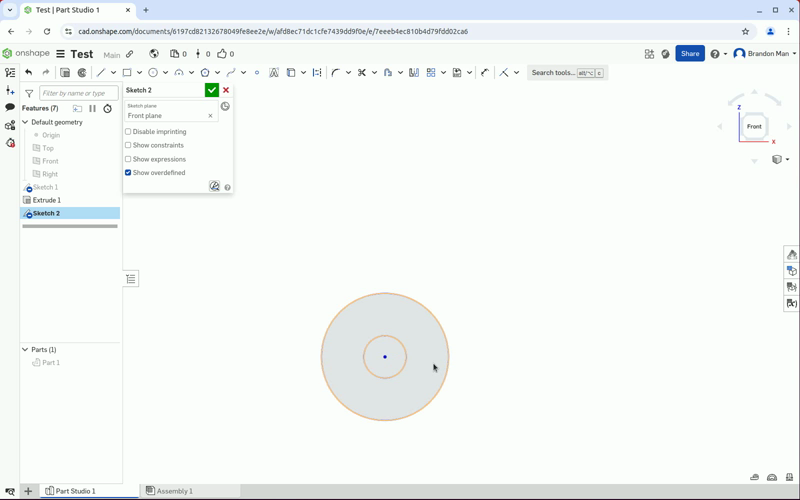
scroll(6)
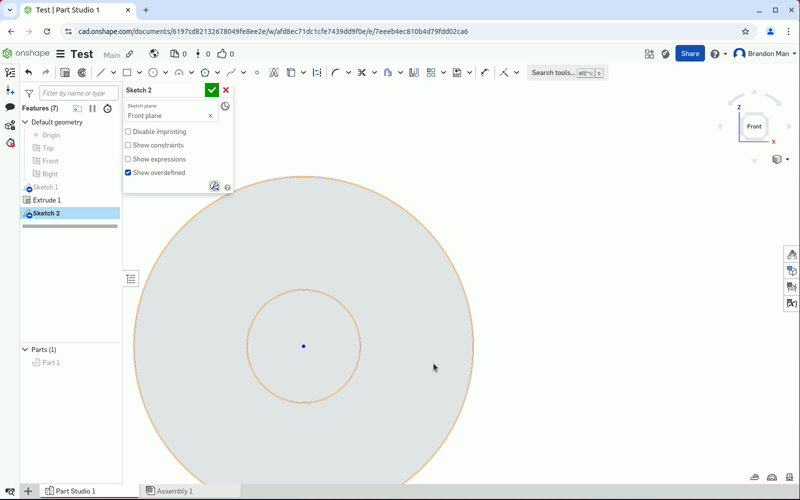
click(433, 363)
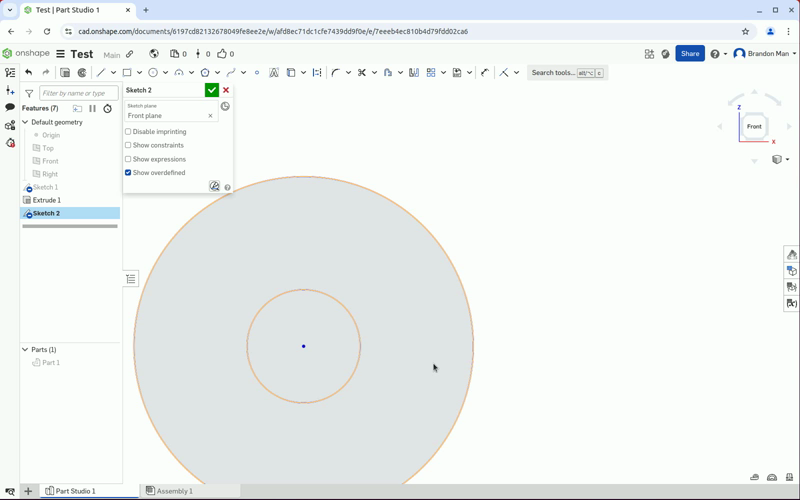
scroll(-6)
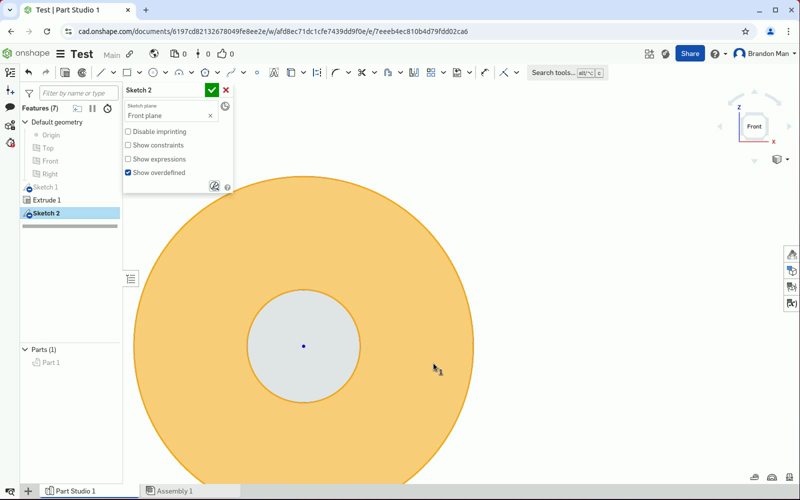
scroll(-6)
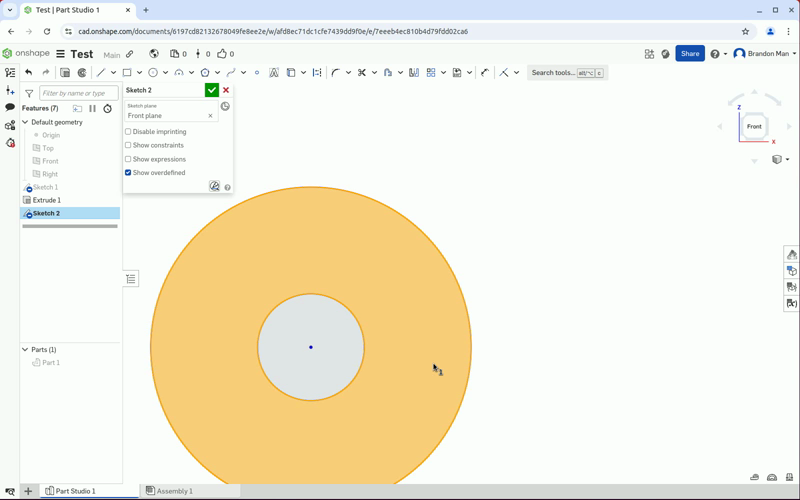
scroll(-6)
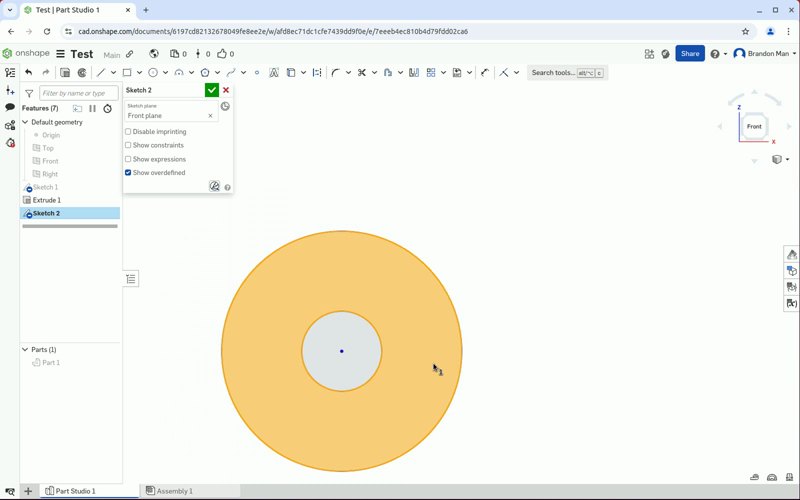
scroll(-6)
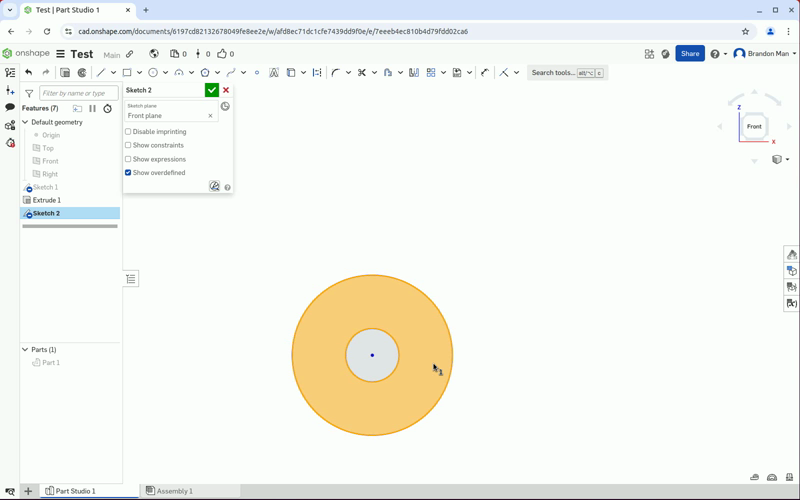
scroll(-6)
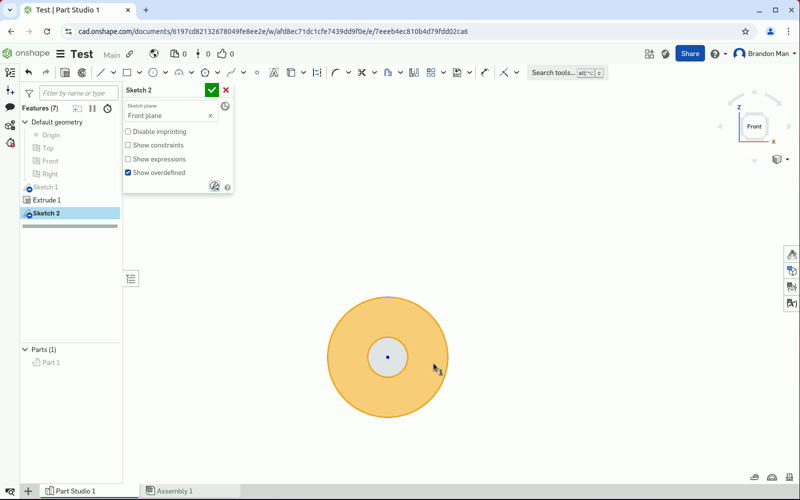
scroll(-6)
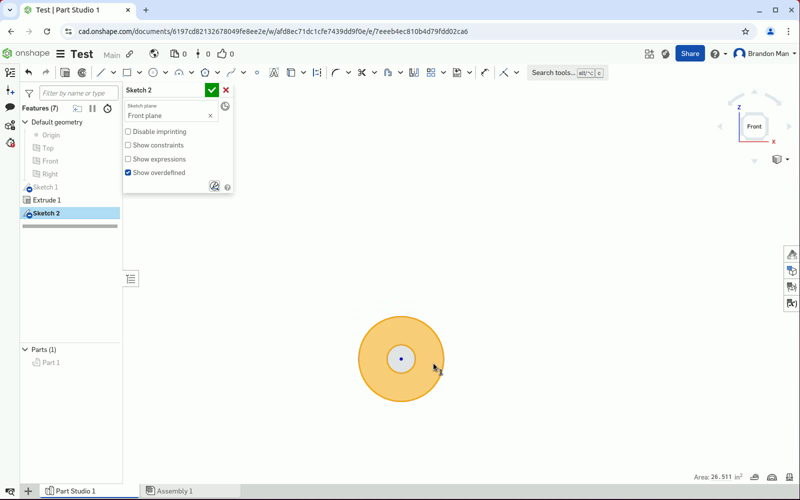
scroll(-6)
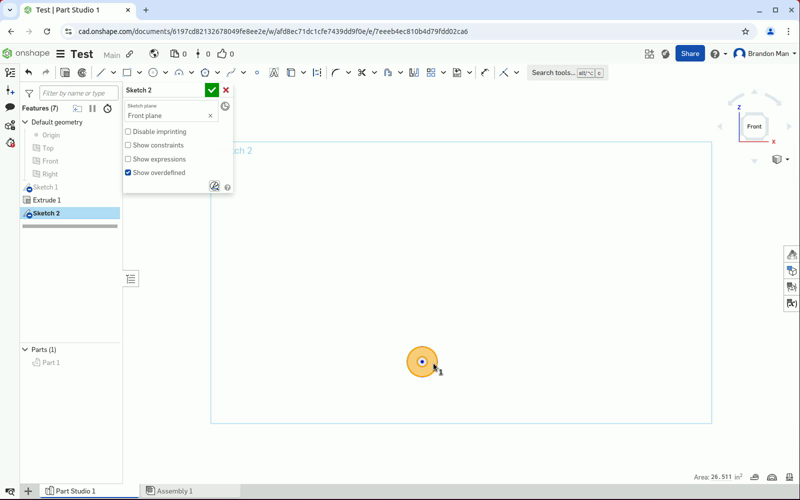
mouse_move(73, 352)
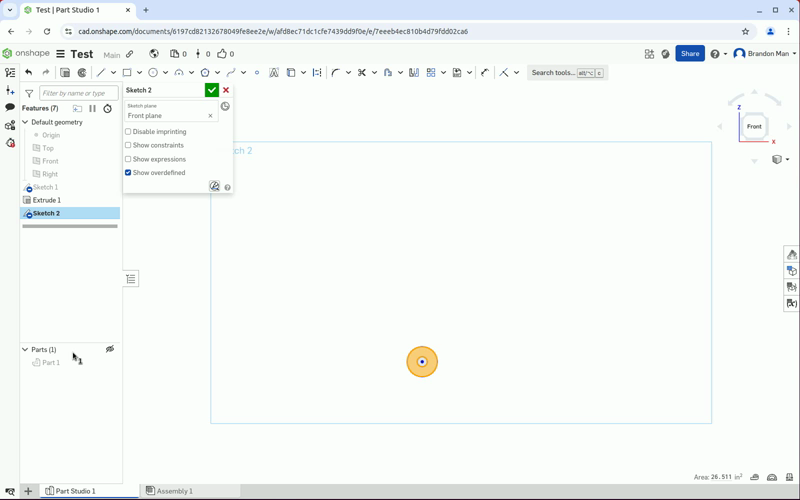
key(shift+y)
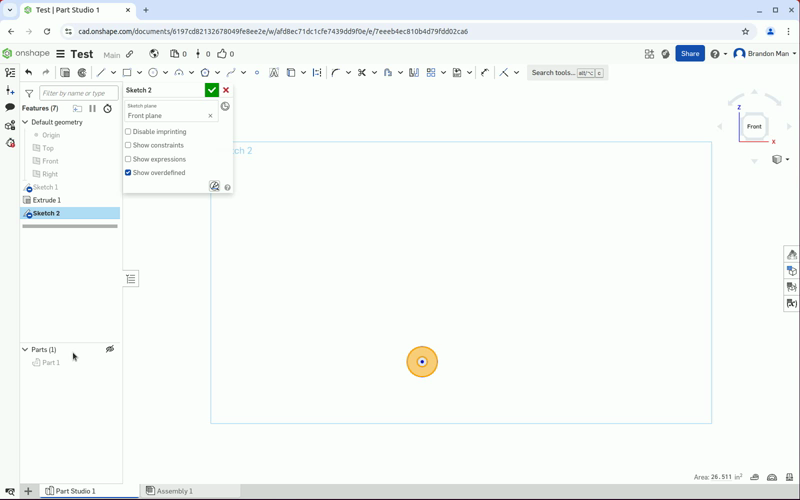
key(shift+e)
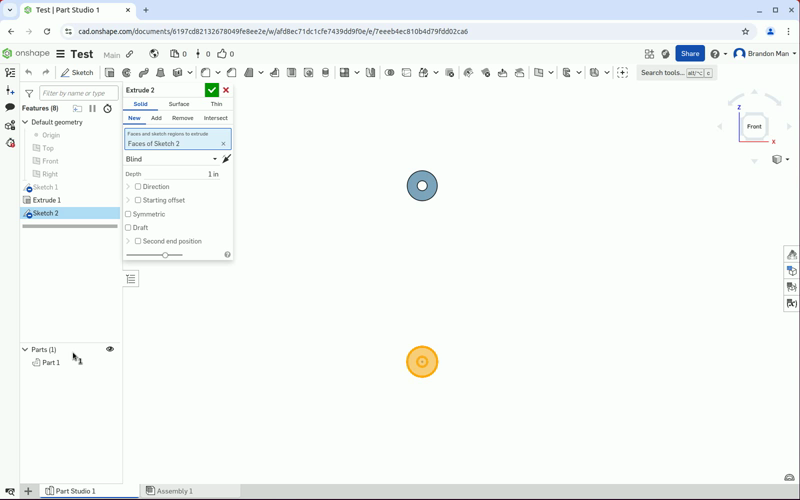
mouse_move(143, 106)
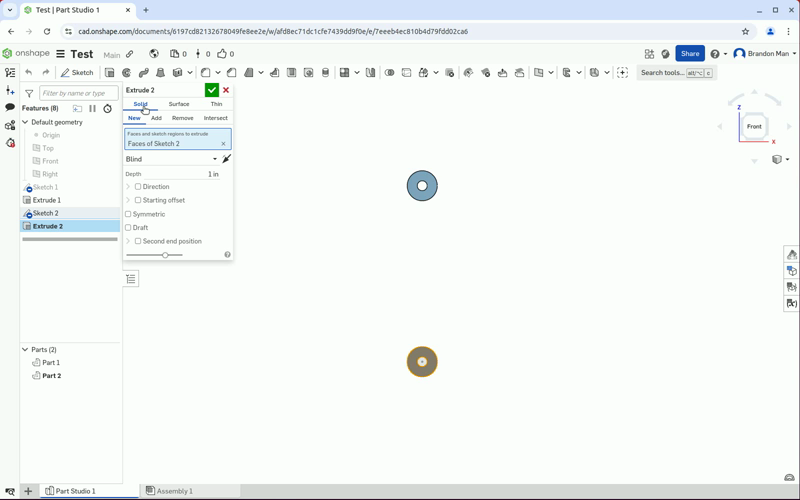
click(143, 106)
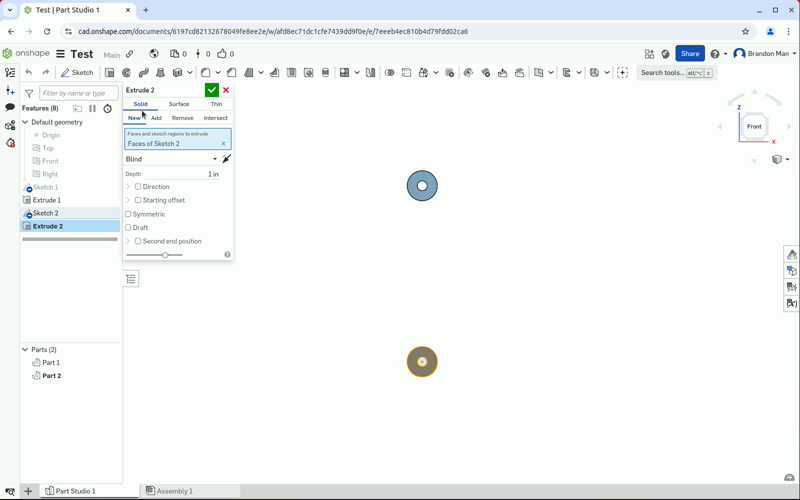
mouse_move(137, 120)
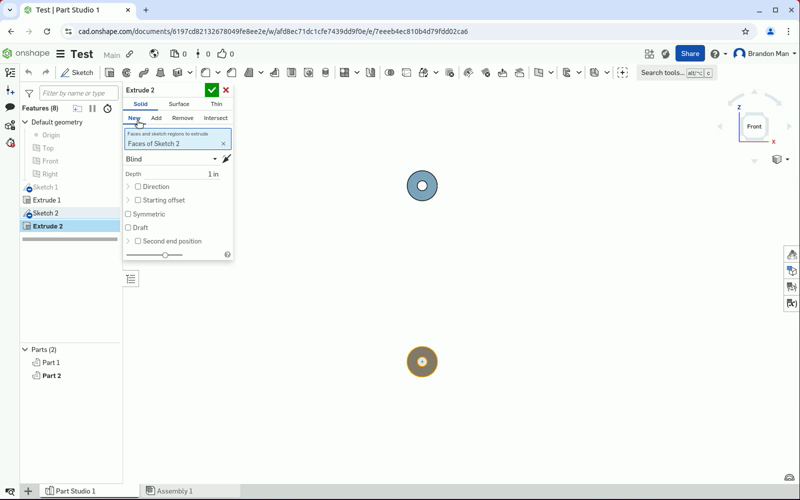
click(137, 120)
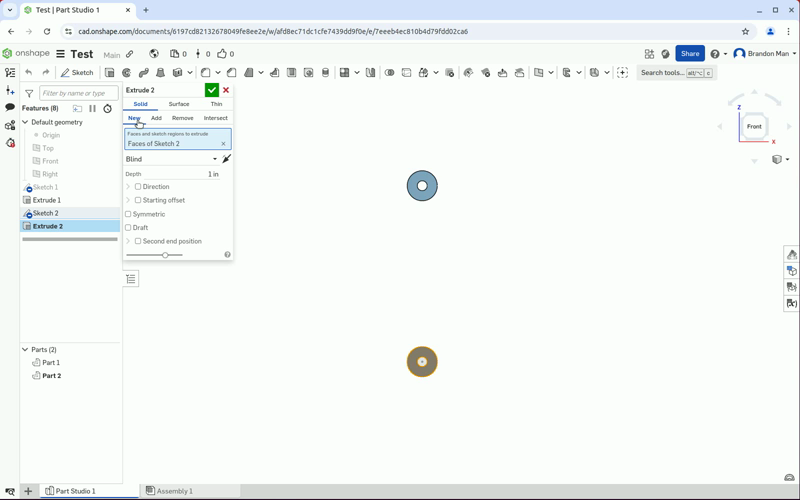
key(tab, 4)
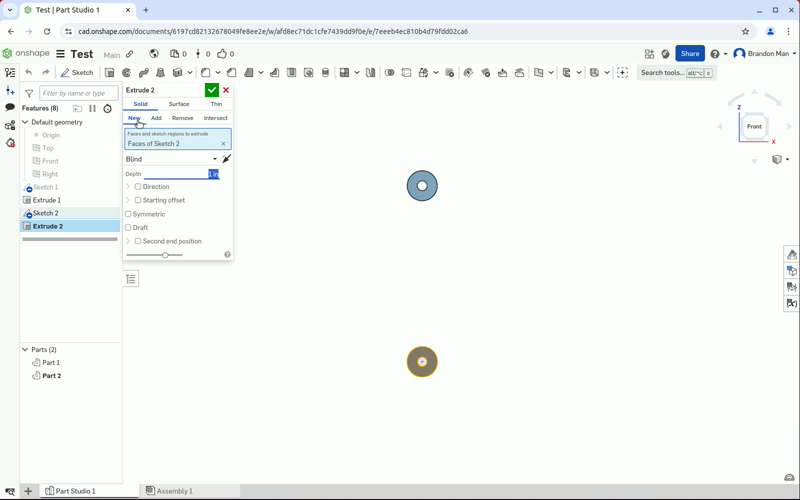
text(0.963)
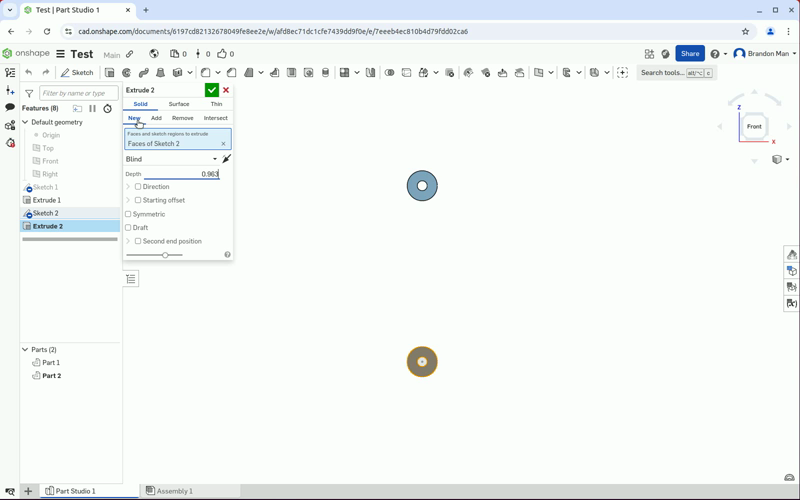
key(enter)
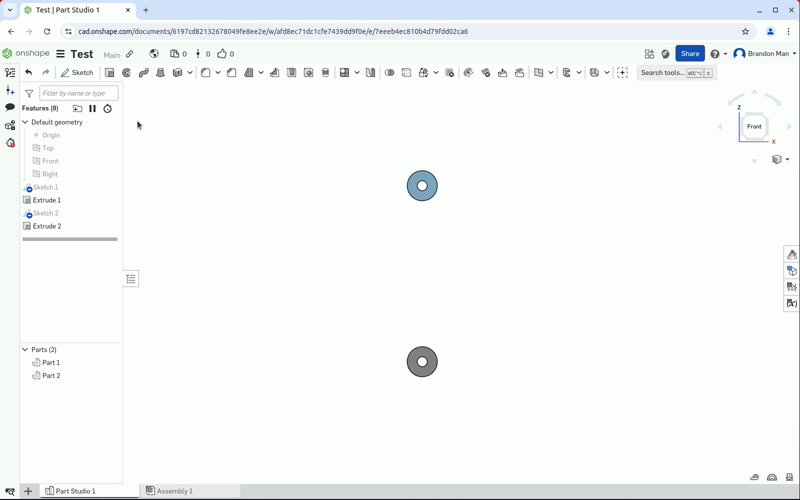
key(shift+h)
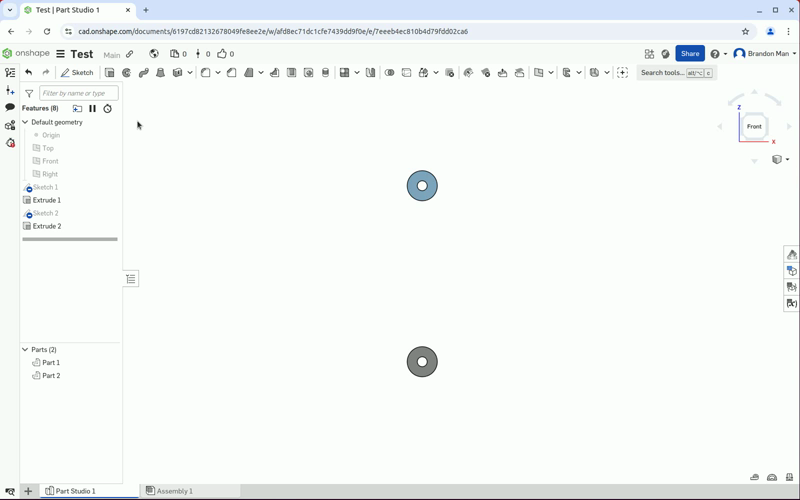
key(shift+h)
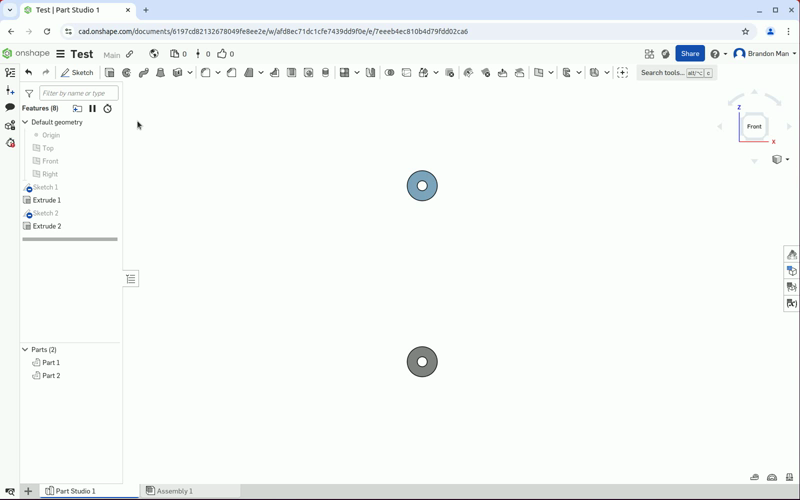
mouse_move(73, 189)
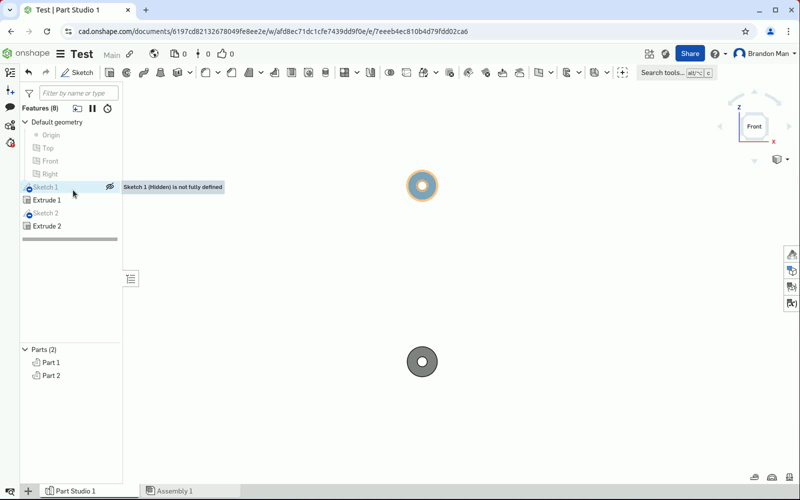
click(73, 189)
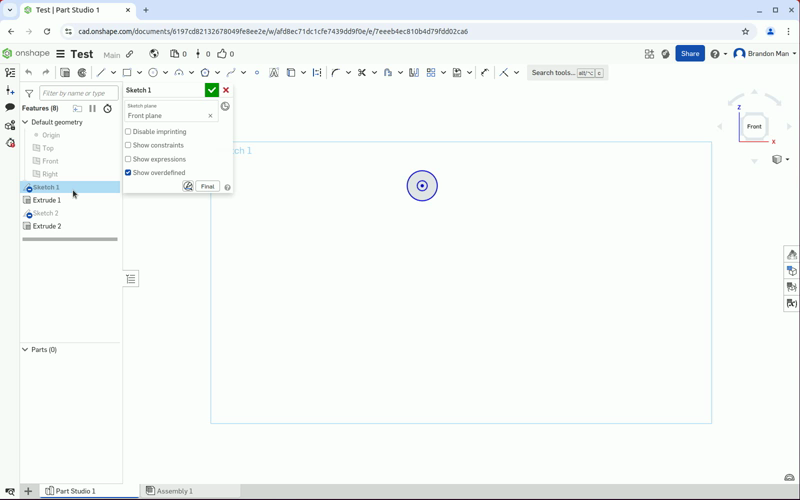
mouse_move(229, 92)
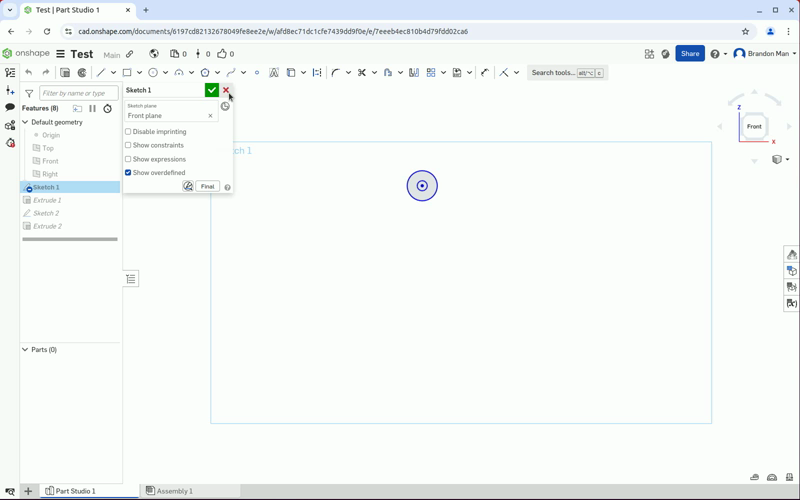
click(229, 92)
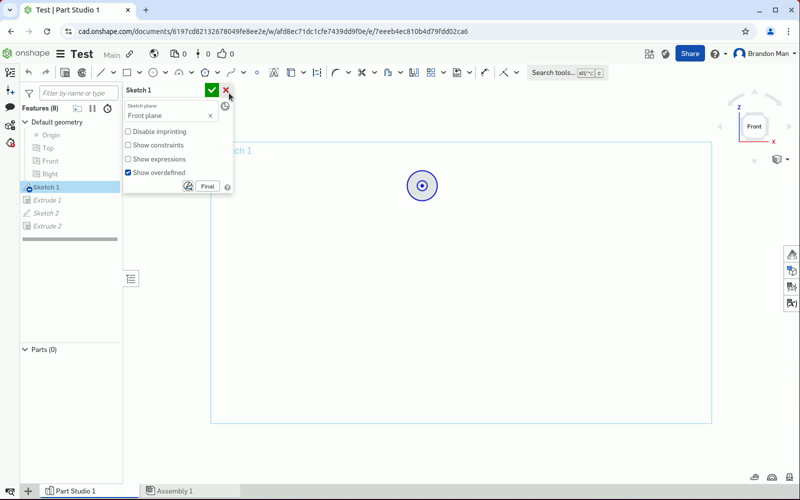
key(shift+s)
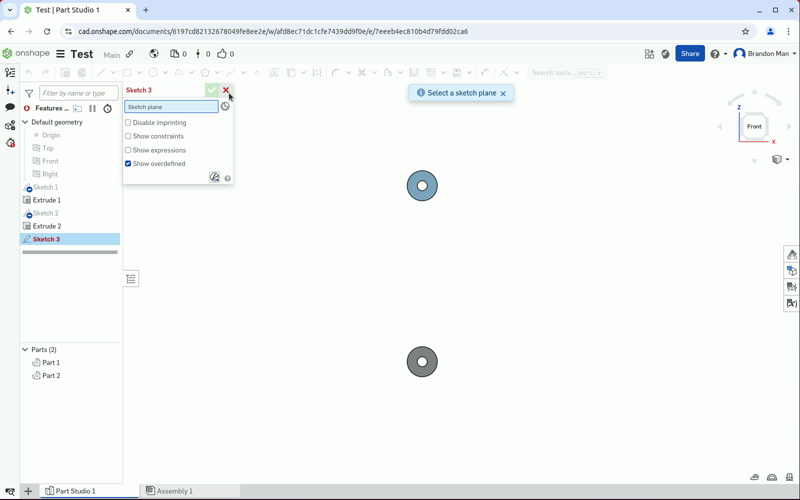
mouse_move(73, 163)
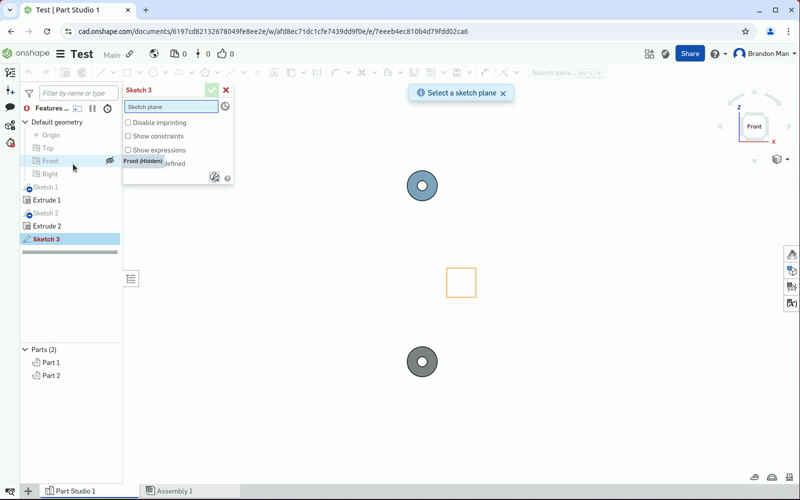
click(73, 163)
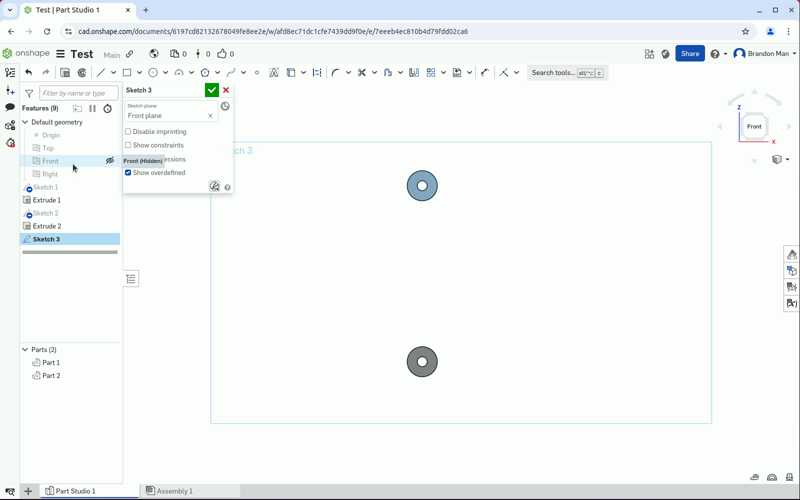
mouse_move(73, 352)
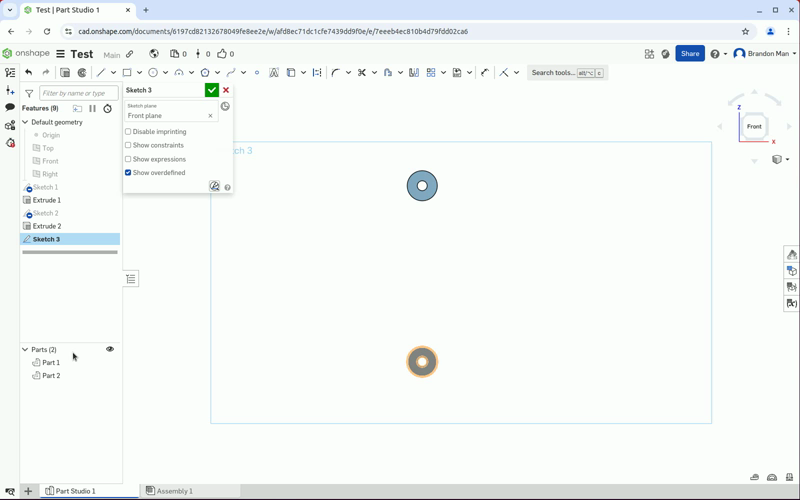
key(y)
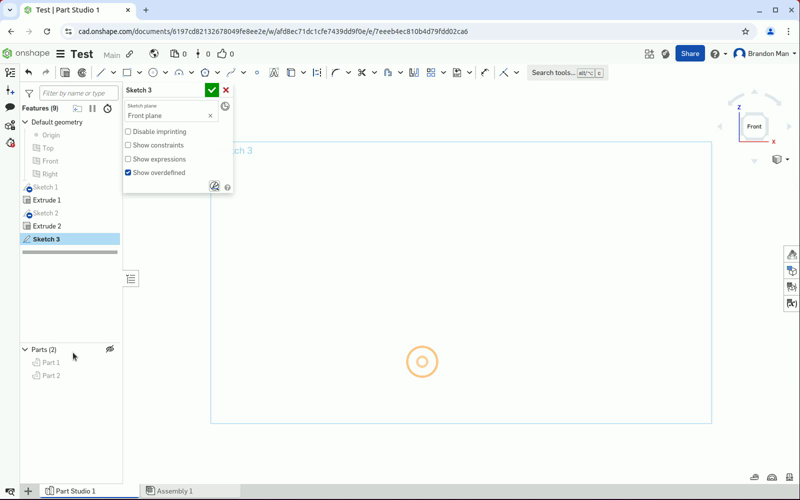
key(c)
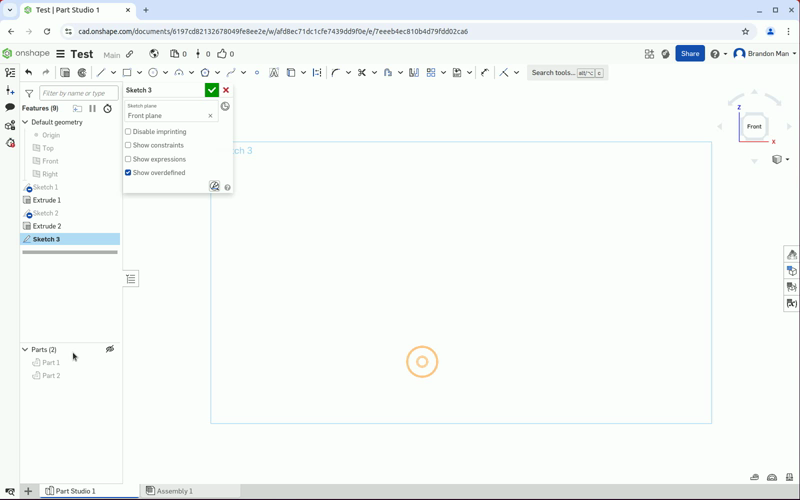
key_down(shift)
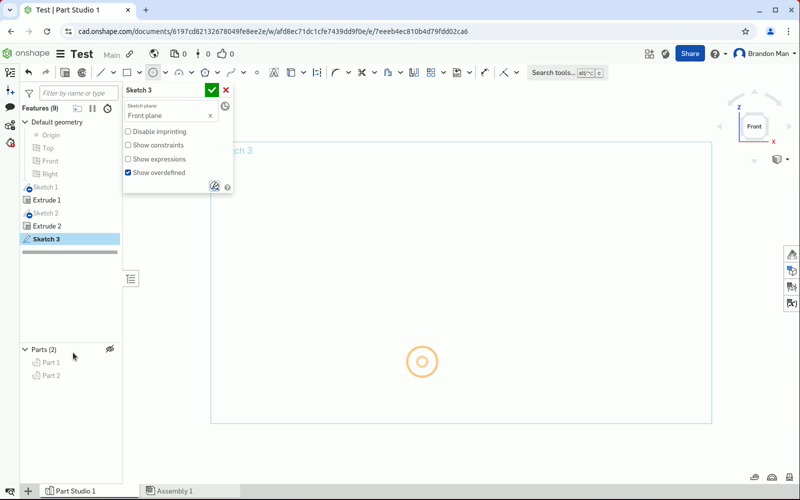
mouse_move(489, 361)
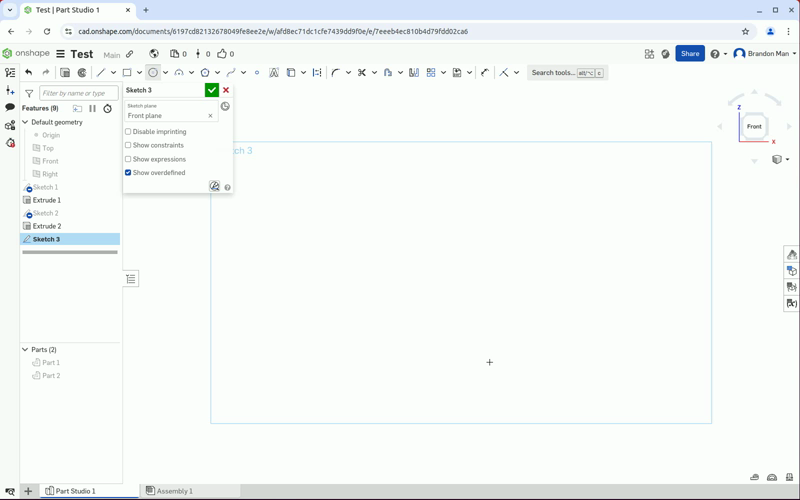
click(489, 361)
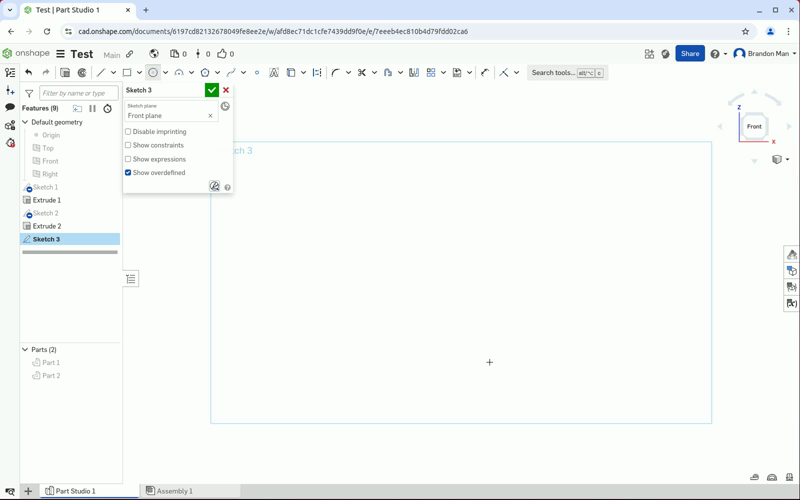
key_up(shift)
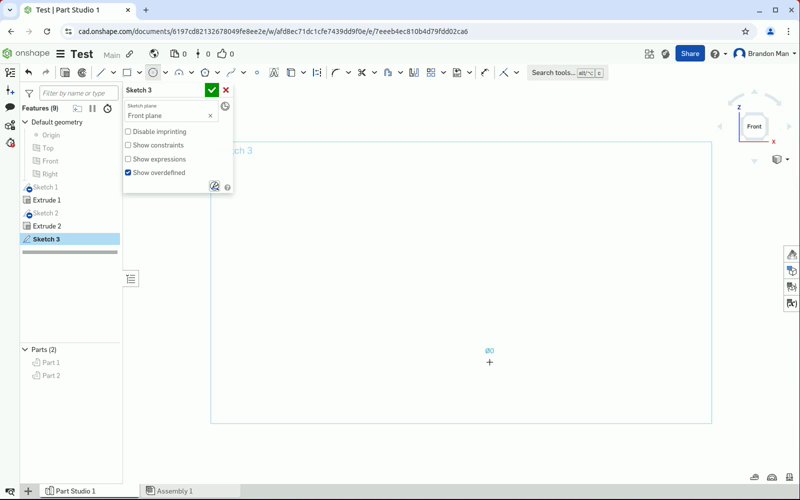
mouse_move(502, 361)
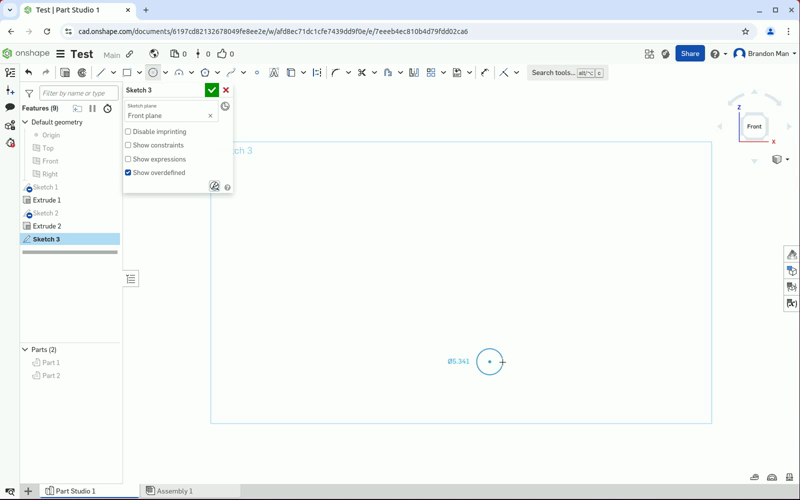
click(502, 361)
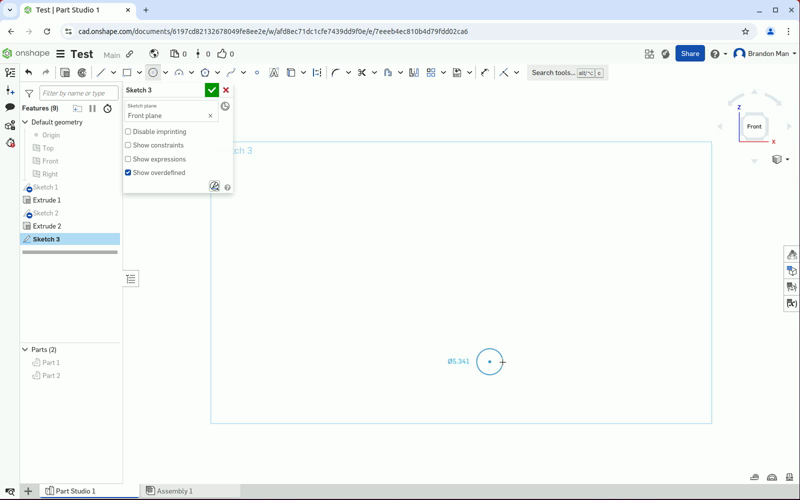
key(esc)
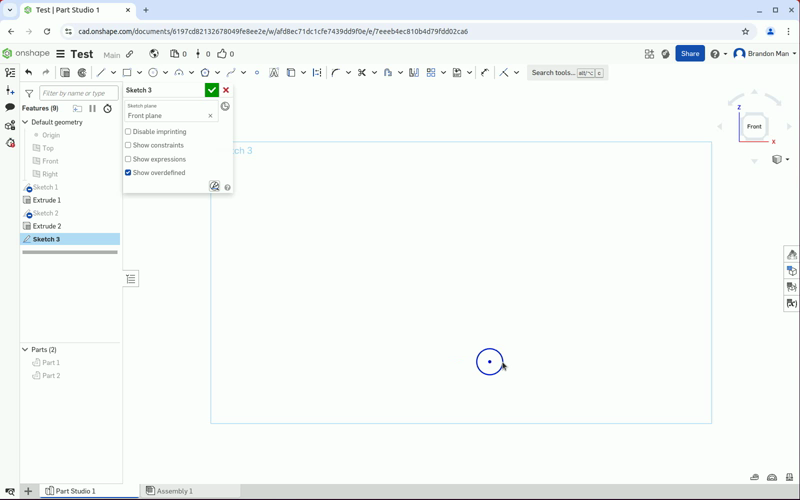
key(c)
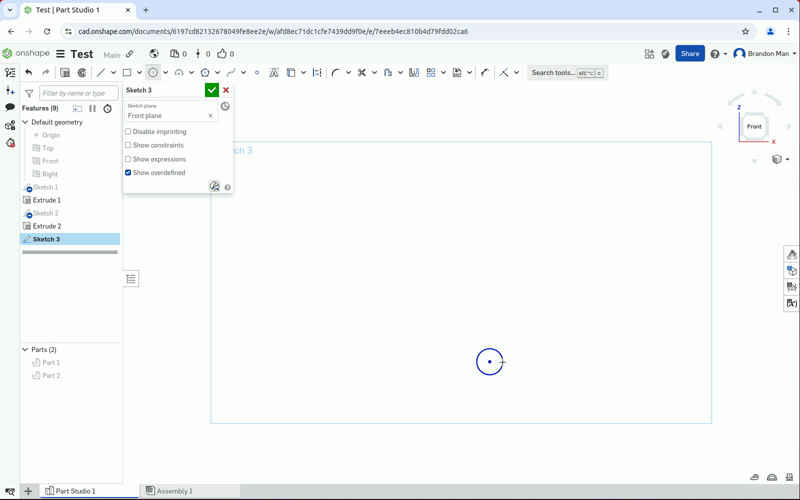
key_down(shift)
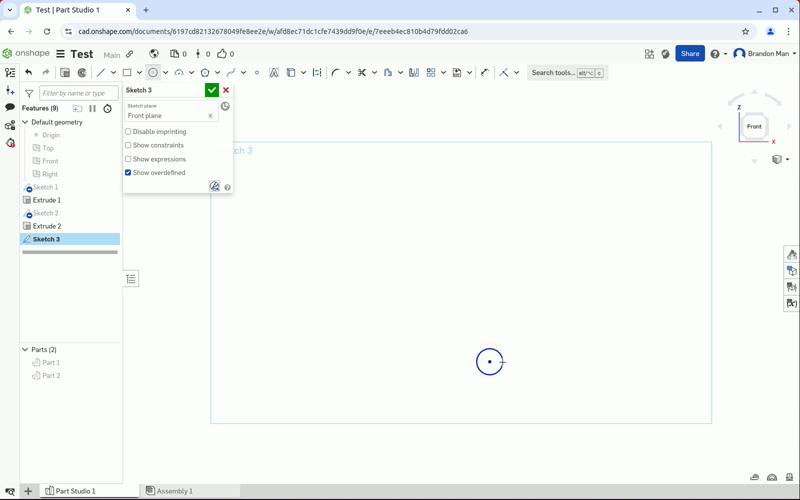
mouse_move(489, 361)
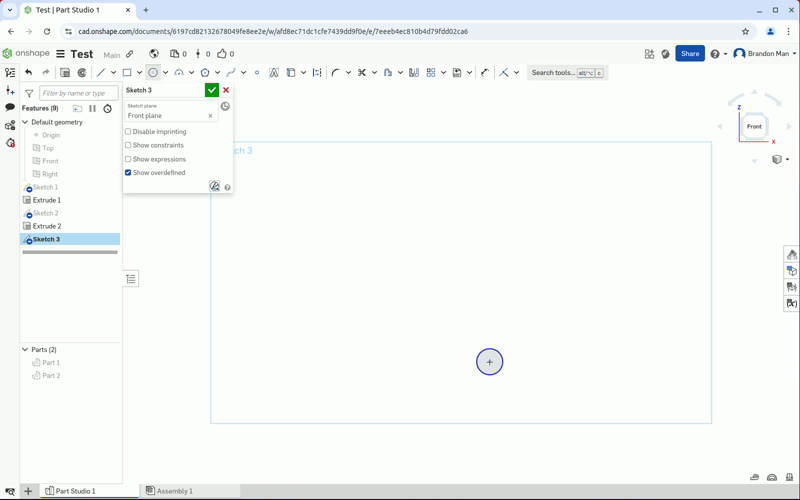
click(489, 361)
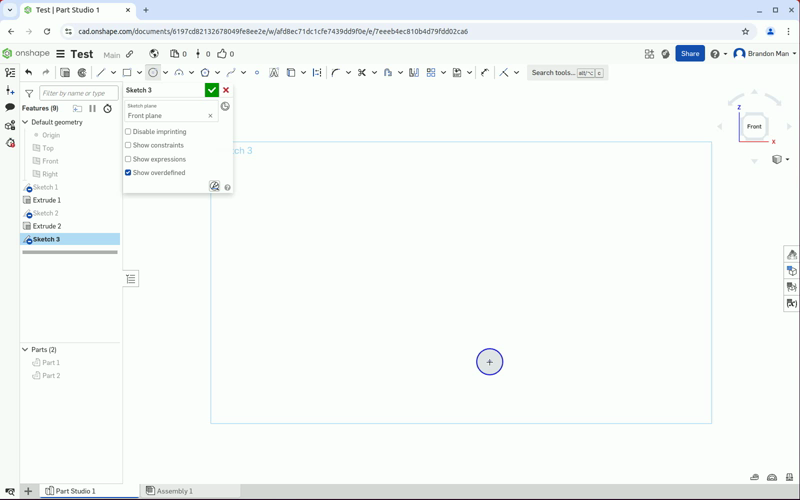
key_up(shift)
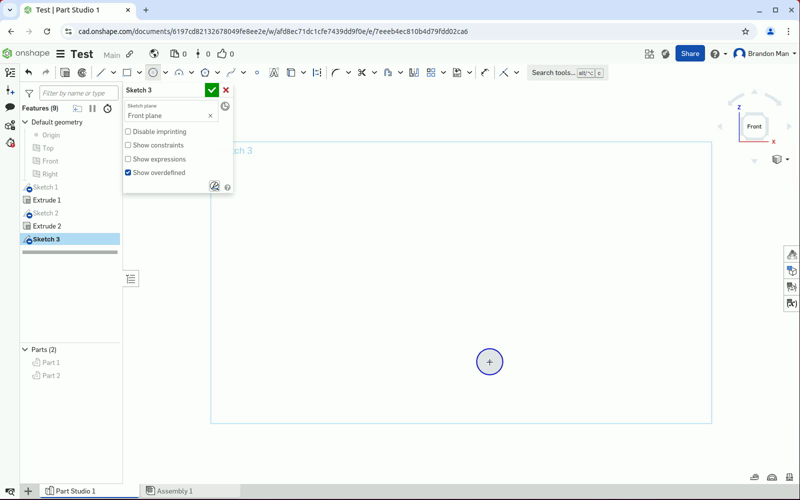
mouse_move(495, 361)
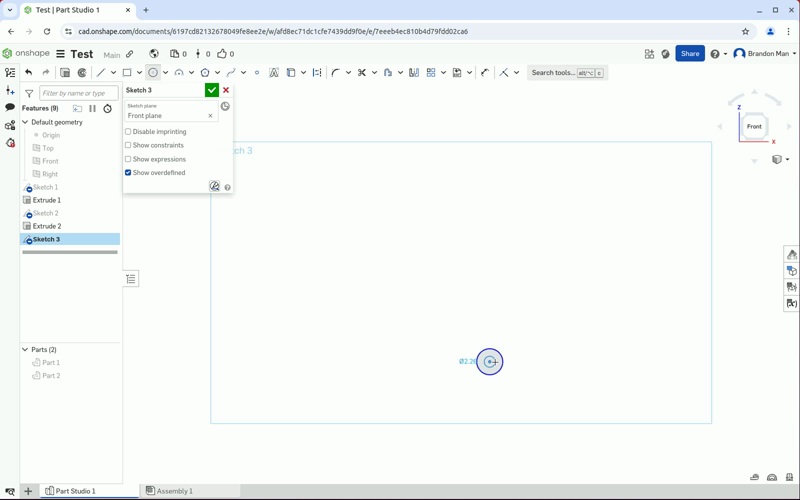
click(495, 361)
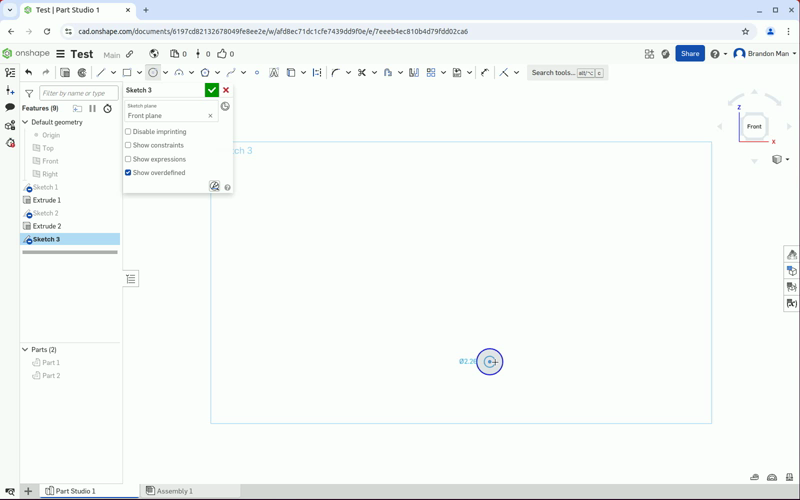
key(esc)
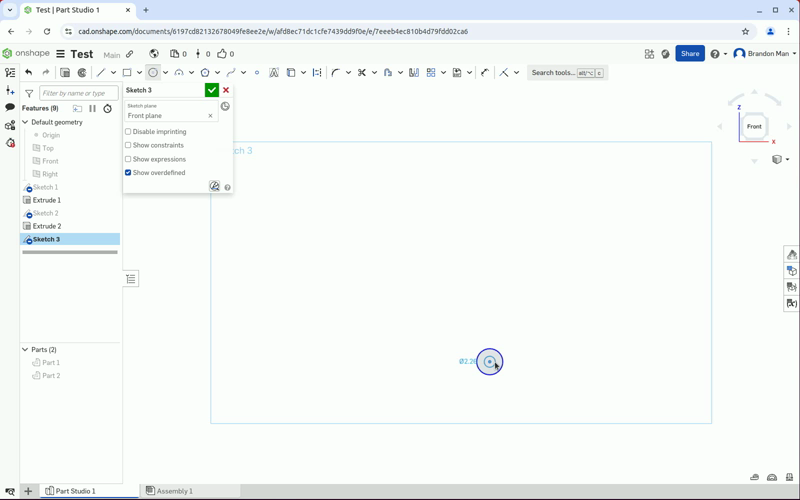
mouse_move(493, 352)
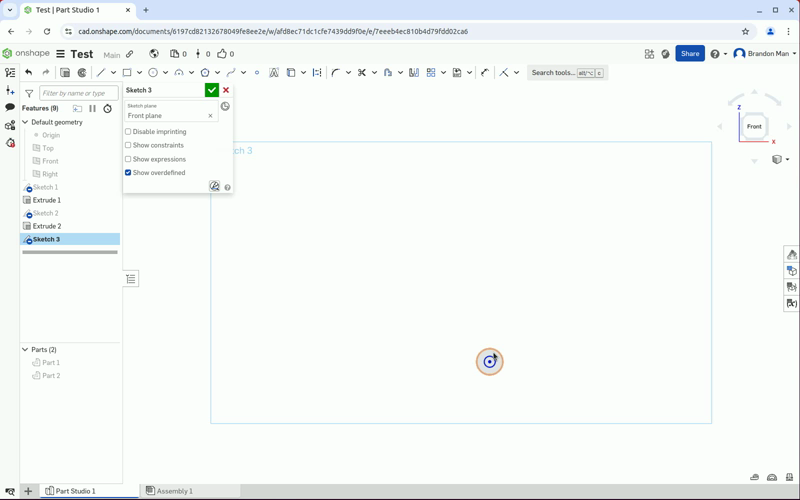
scroll(6)
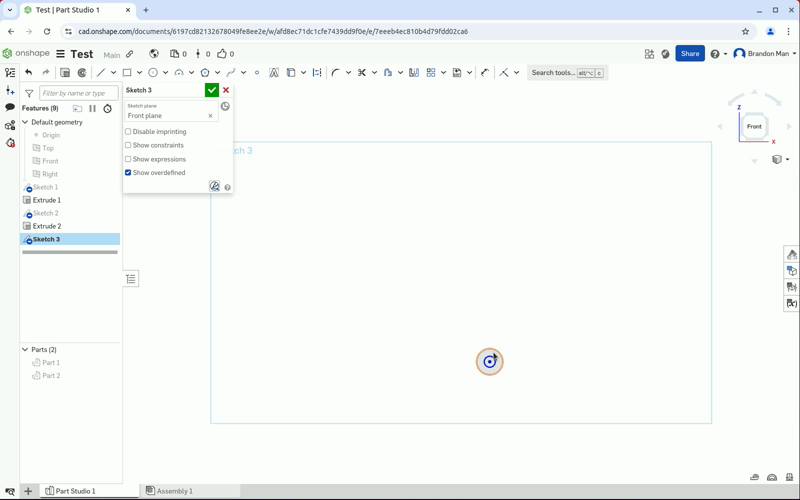
scroll(6)
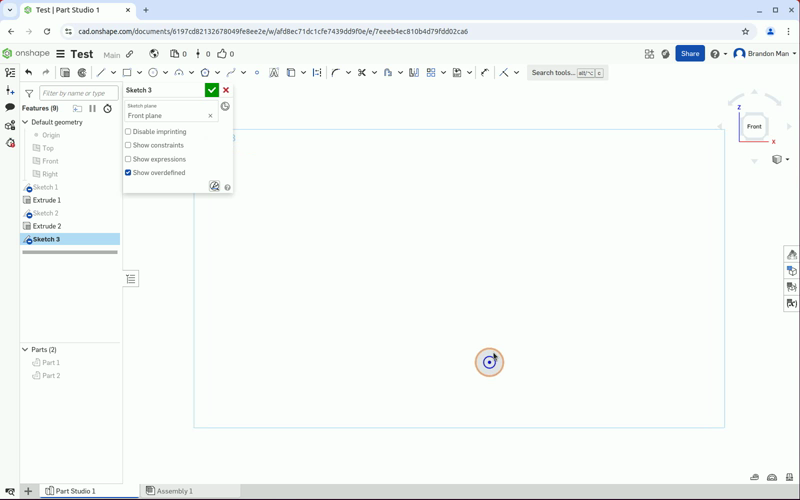
scroll(6)
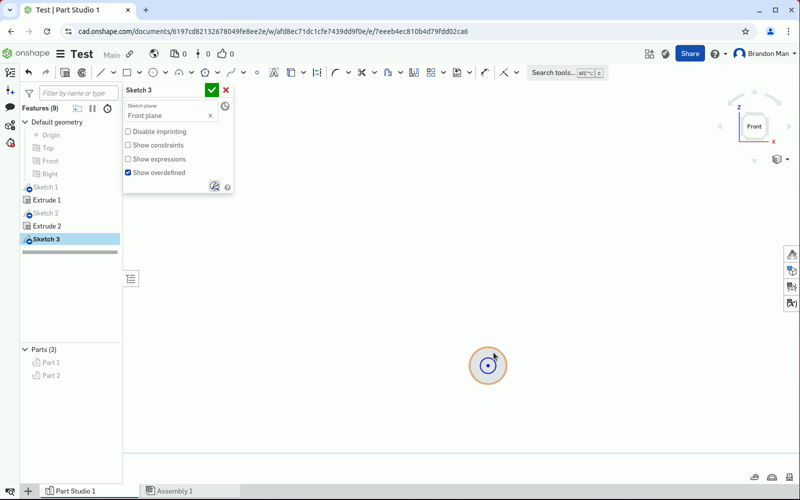
scroll(6)
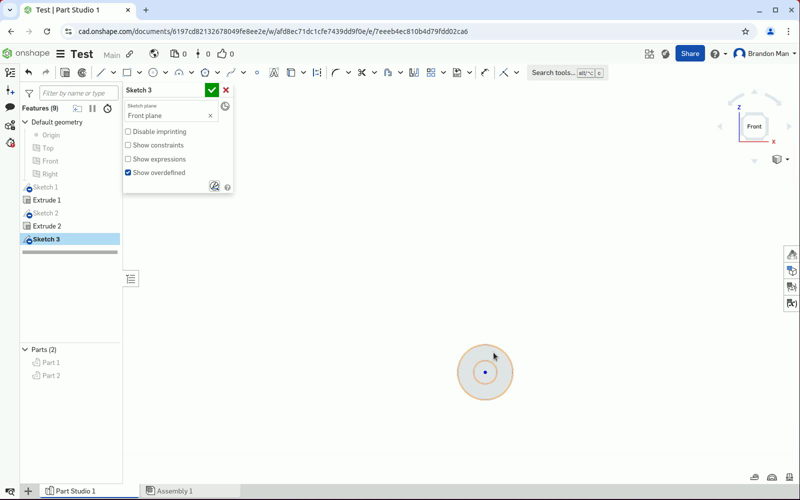
scroll(6)
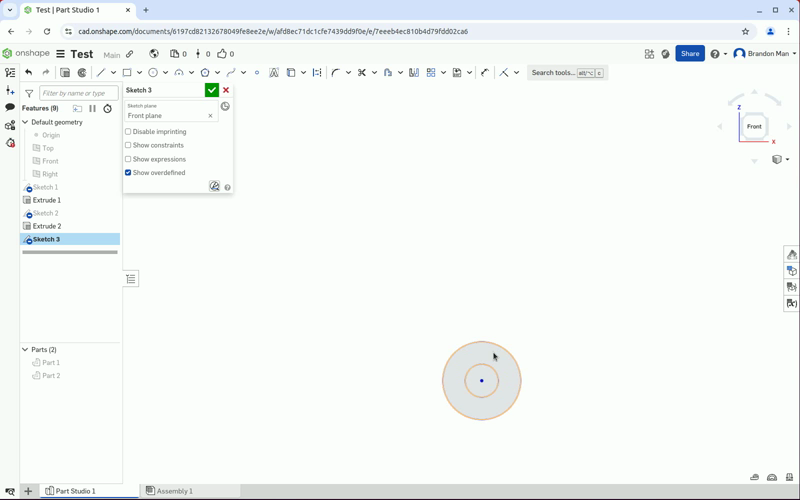
scroll(6)
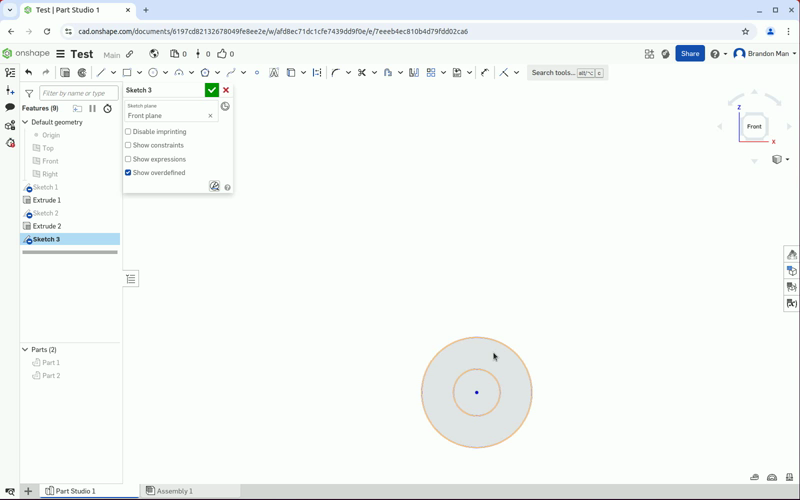
scroll(6)
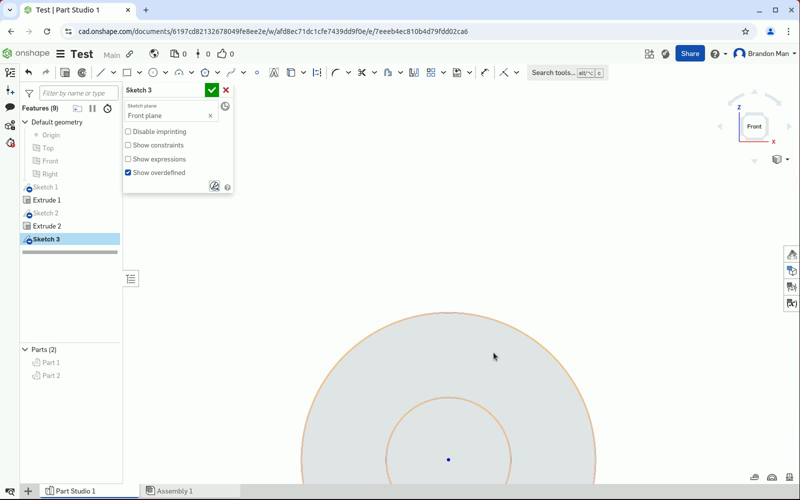
click(493, 352)
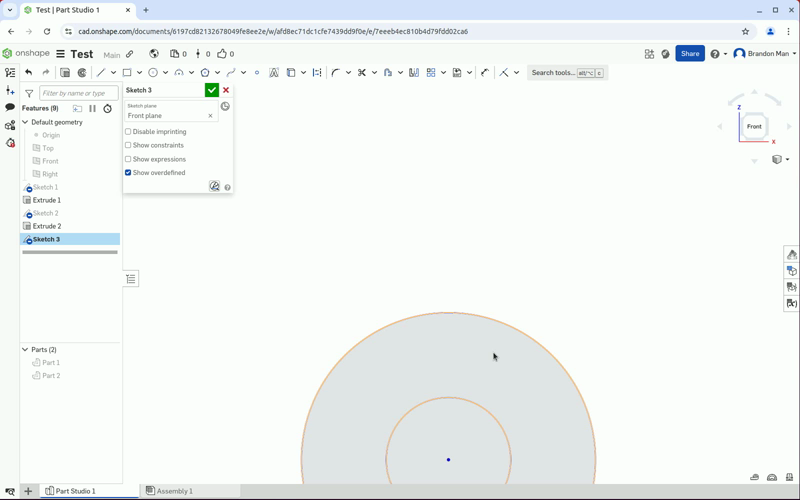
scroll(-6)
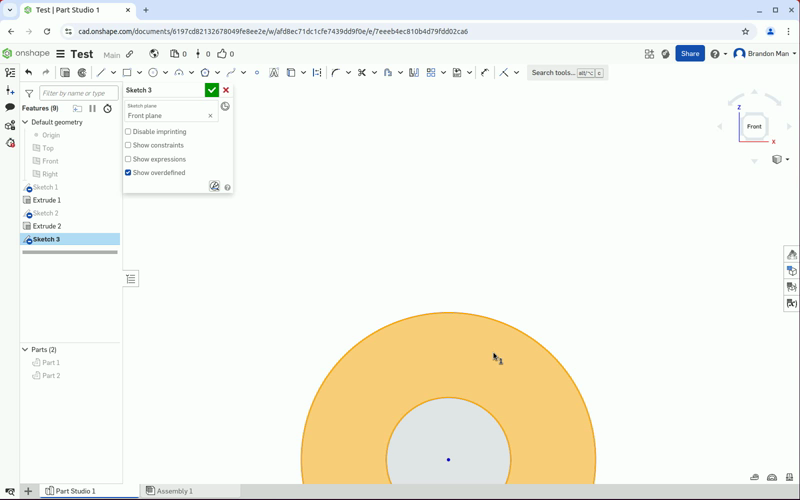
scroll(-6)
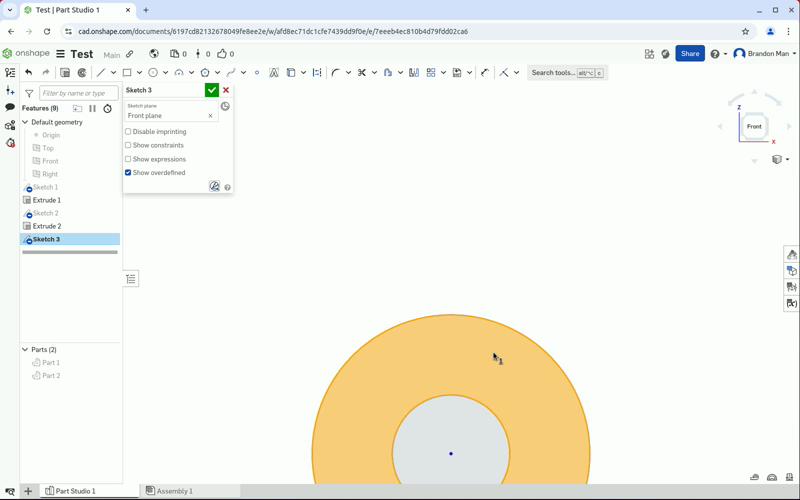
scroll(-6)
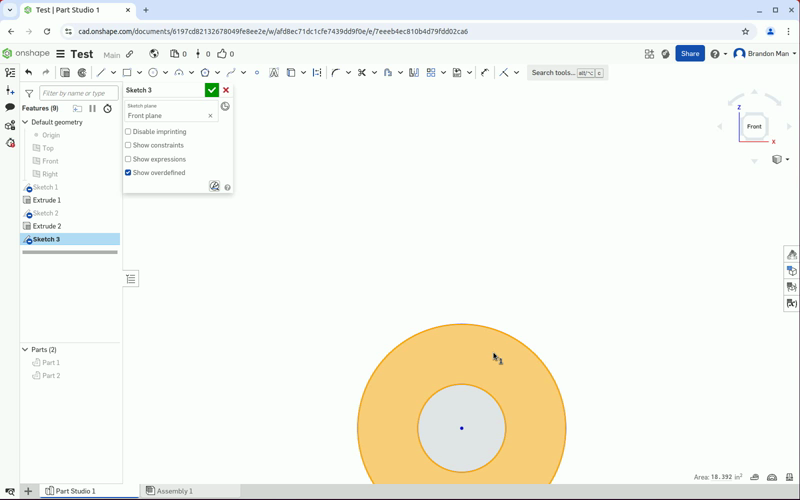
scroll(-6)
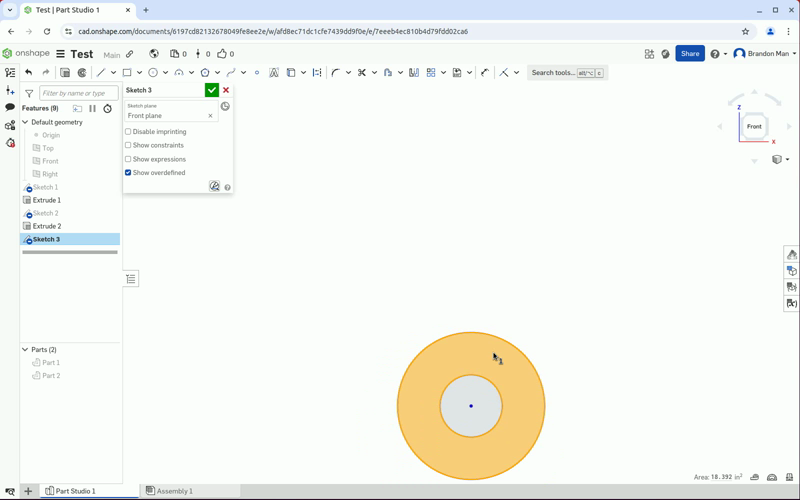
scroll(-6)
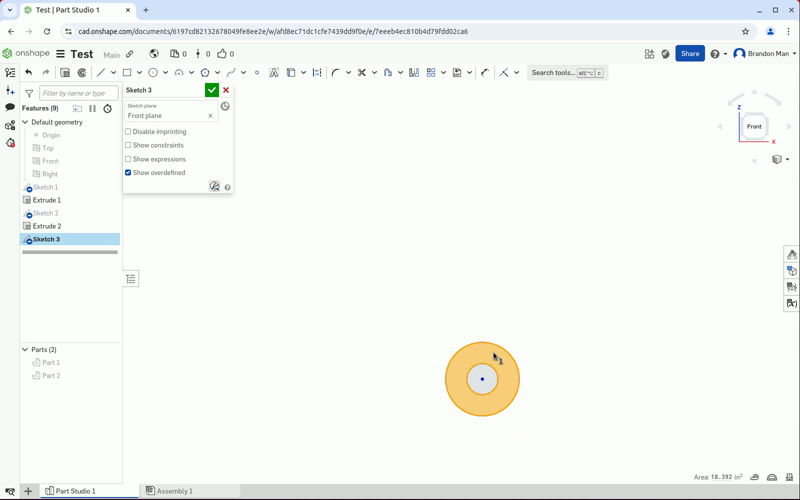
scroll(-6)
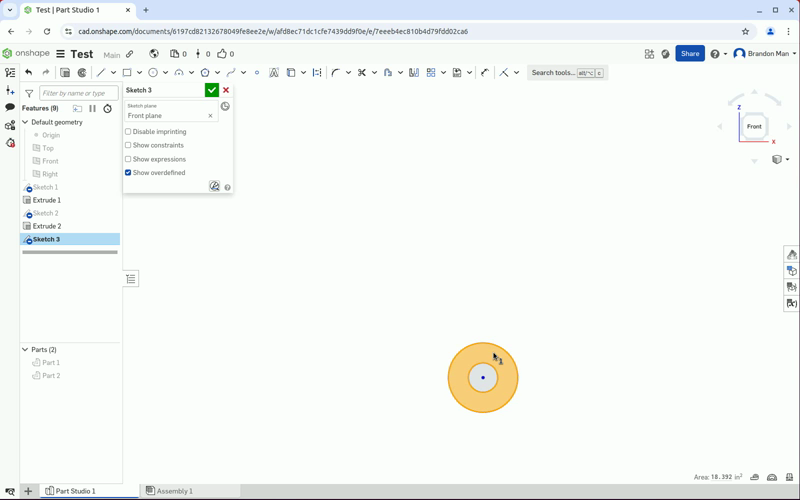
scroll(-6)
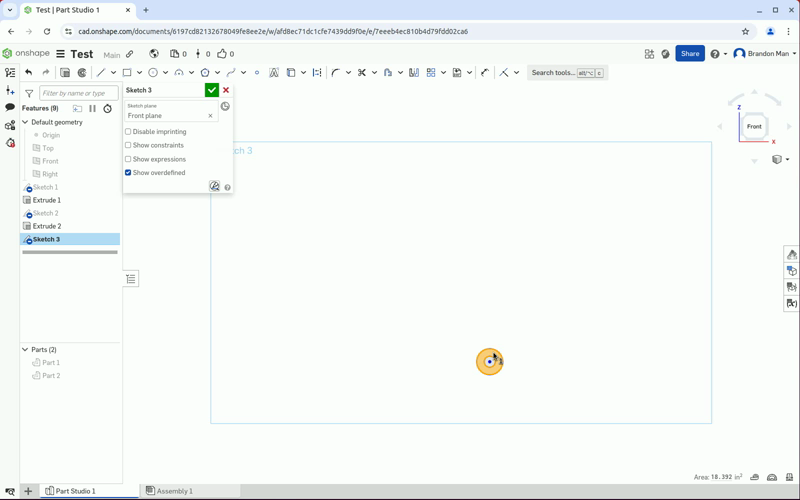
mouse_move(73, 352)
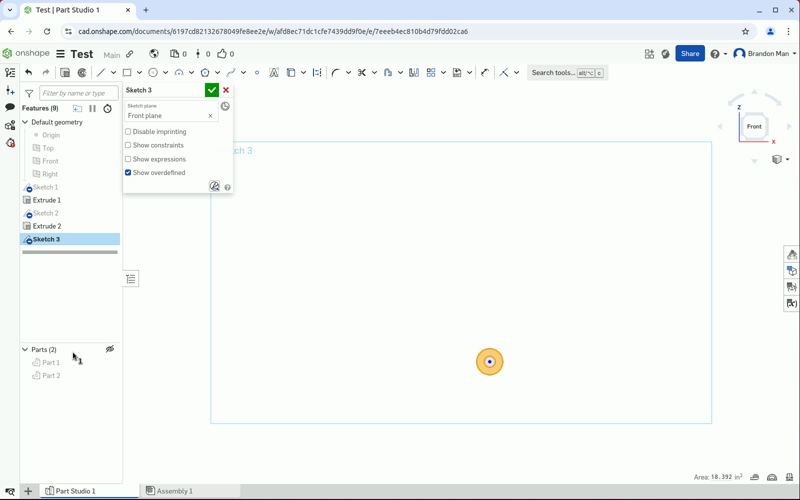
key(shift+y)
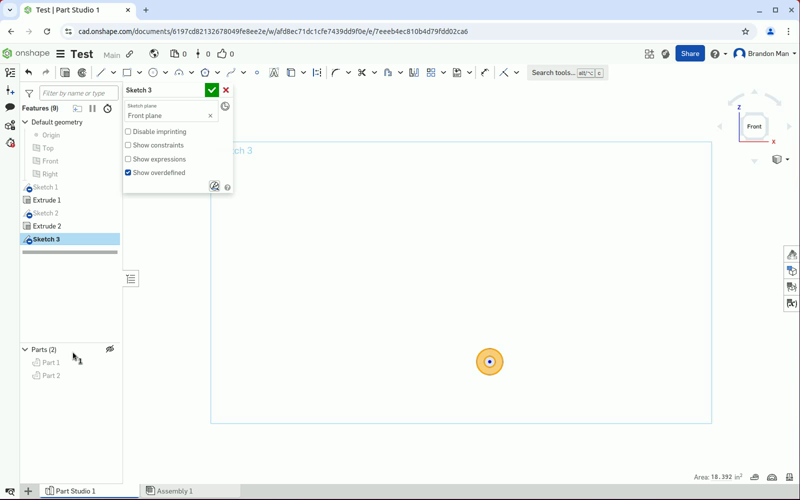
key(shift+e)
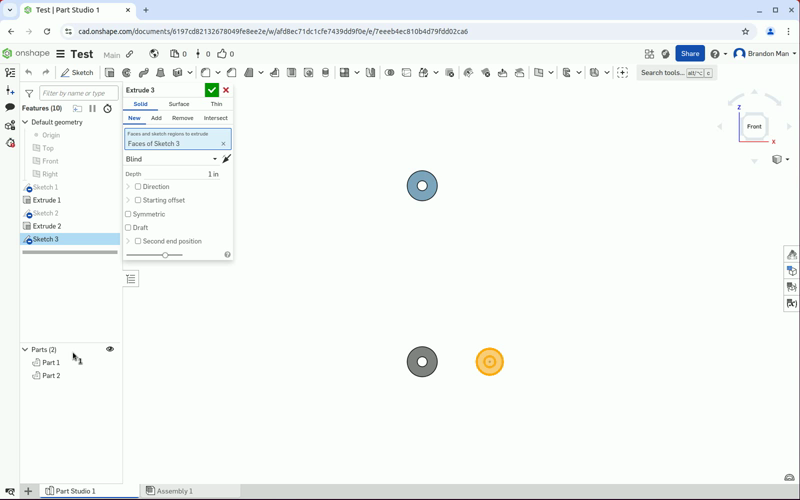
mouse_move(143, 106)
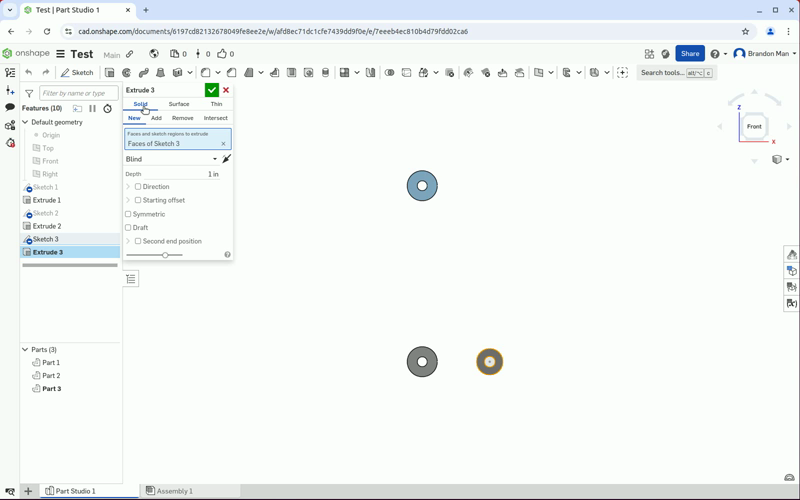
click(143, 106)
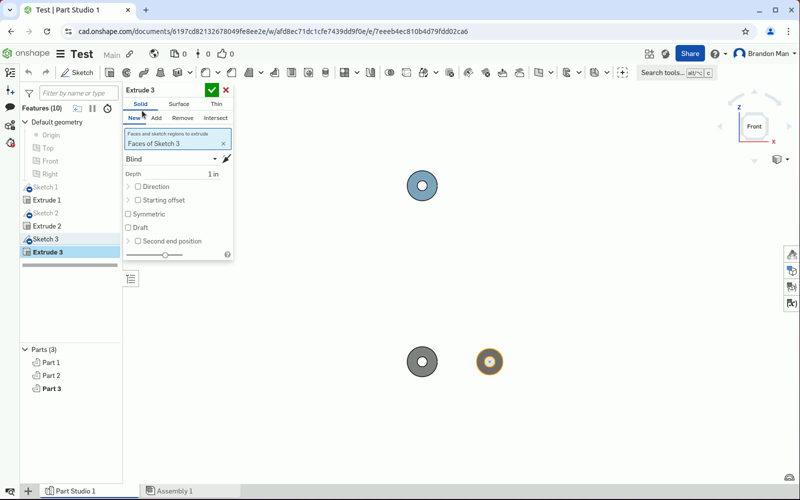
mouse_move(137, 120)
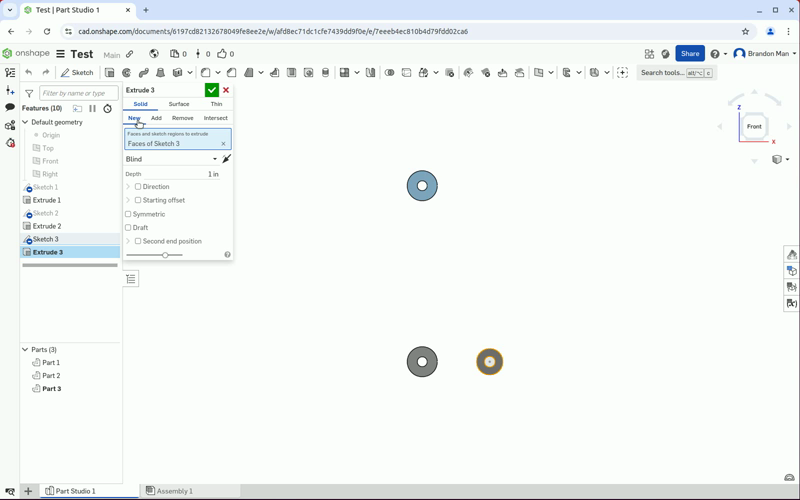
click(137, 120)
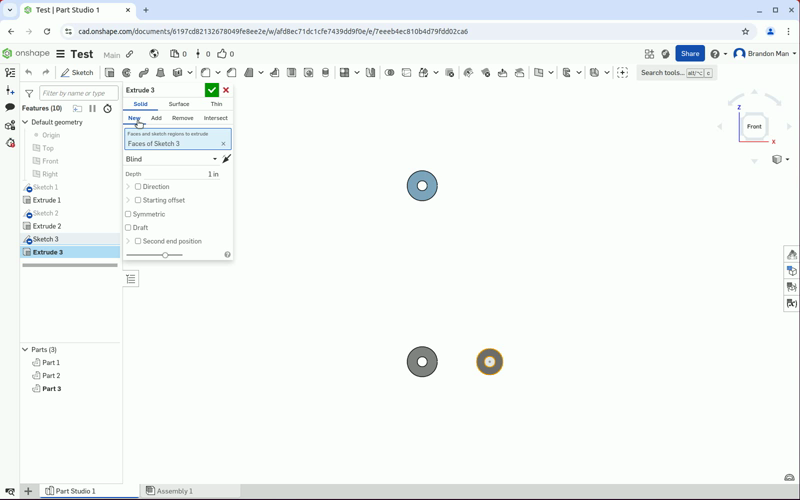
key(tab, 4)
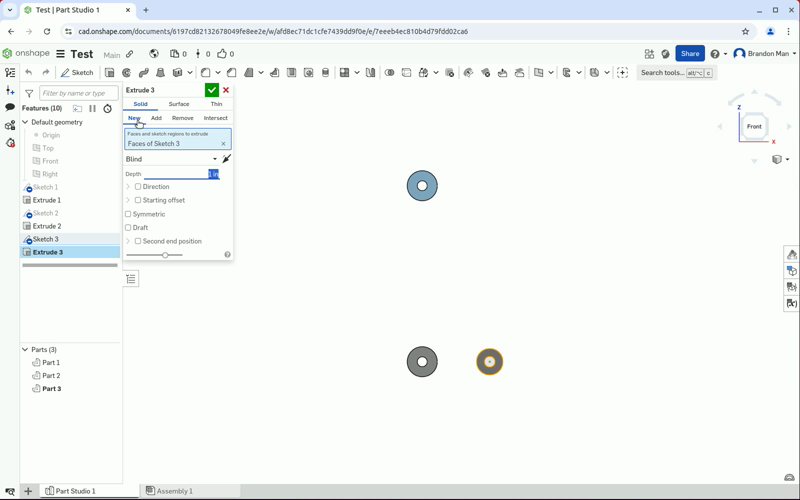
text(0.963)
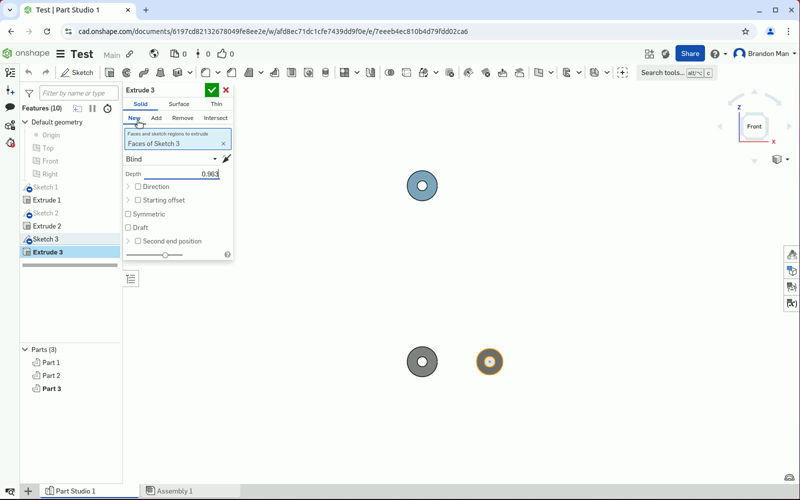
key(enter)
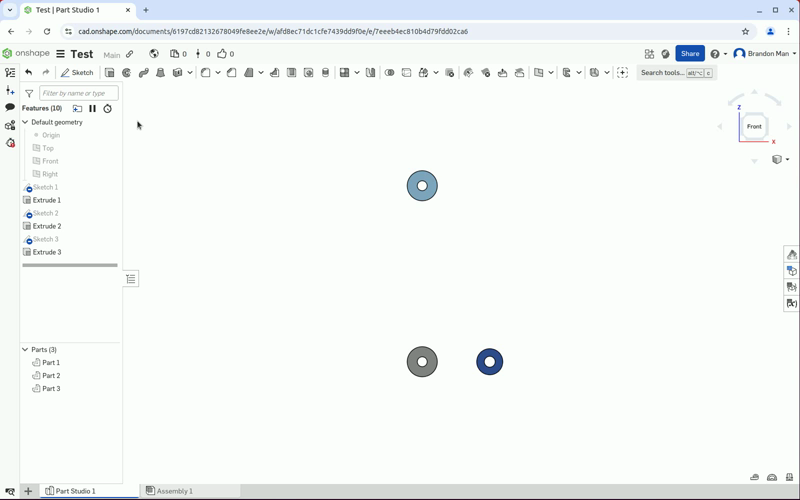
key(shift+h)
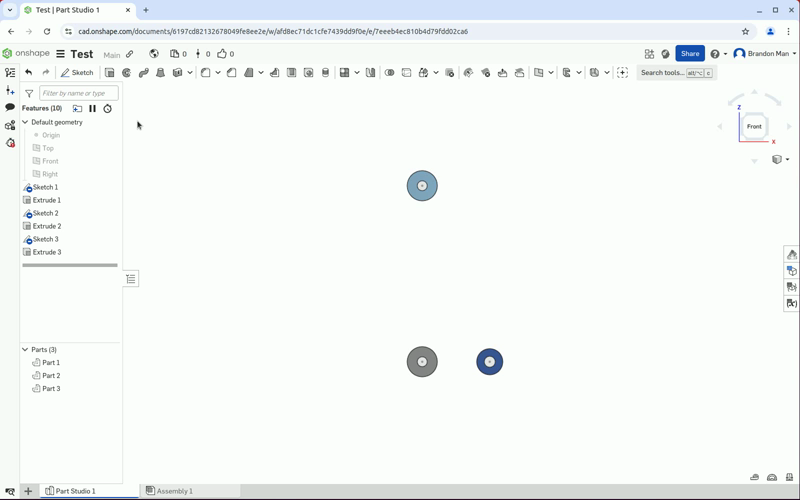
key(shift+h)
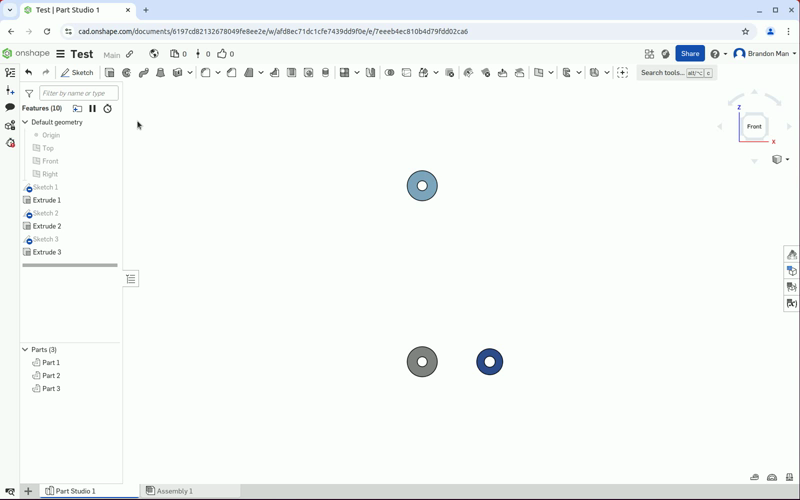
mouse_move(73, 189)
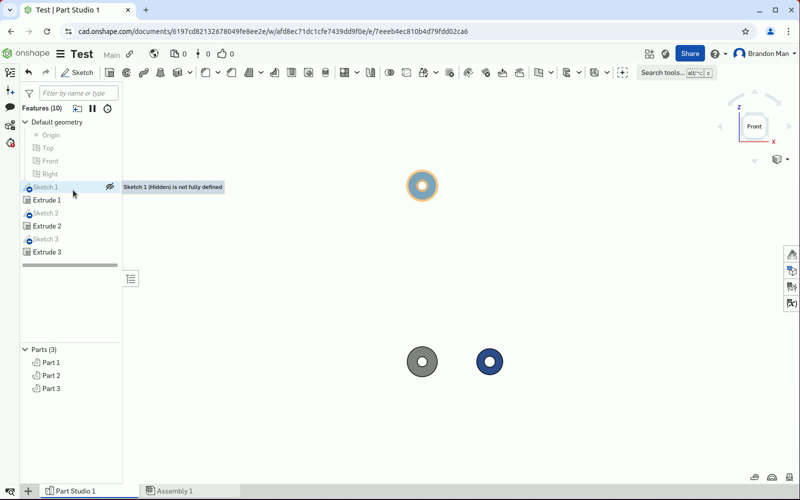
click(73, 189)
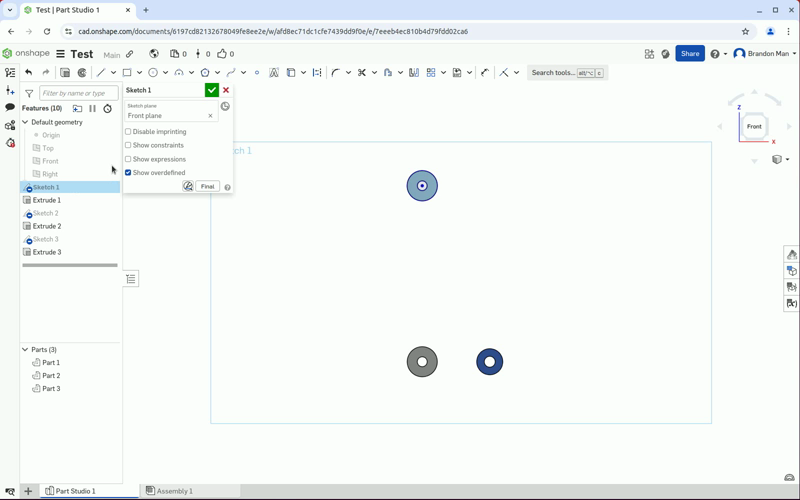
mouse_move(229, 92)
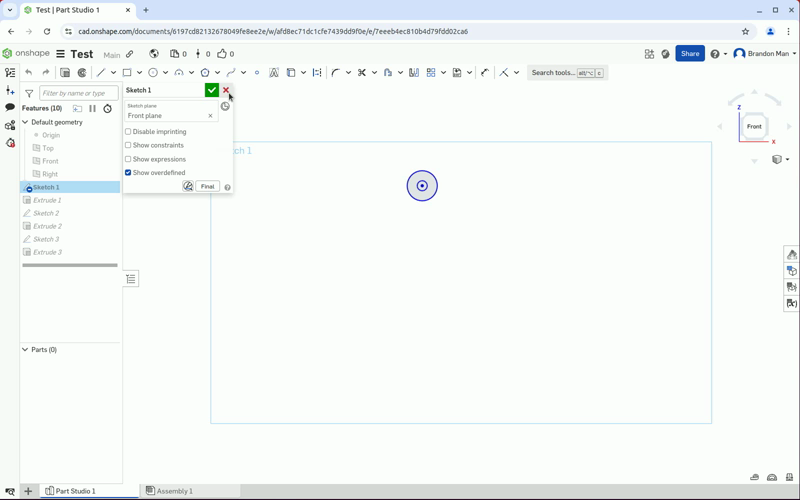
click(229, 92)
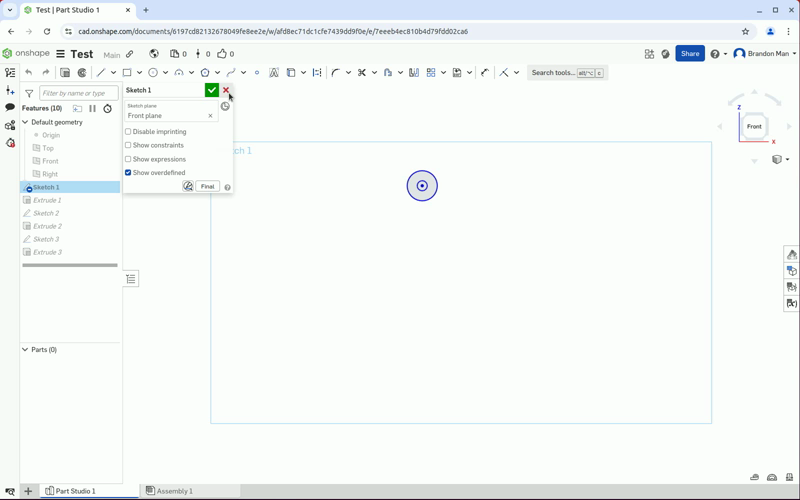
key(shift+s)
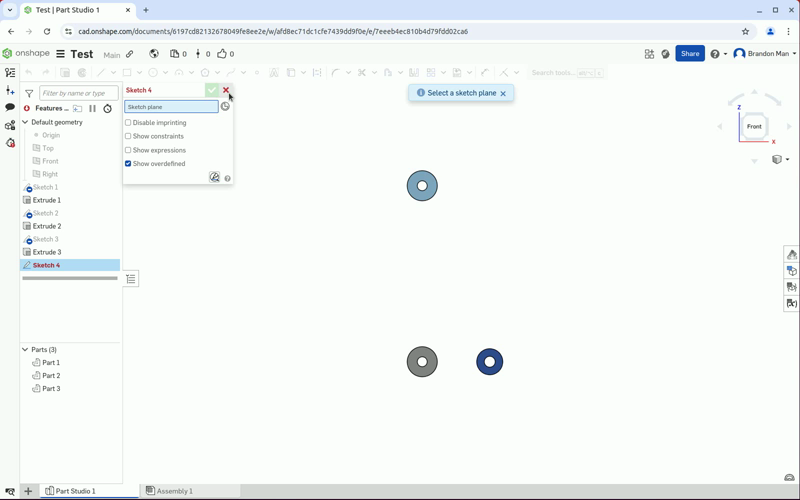
mouse_move(73, 163)
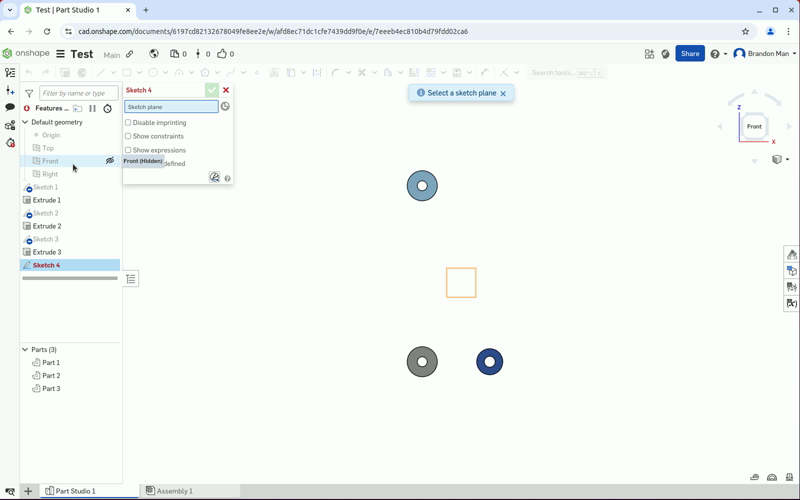
click(73, 163)
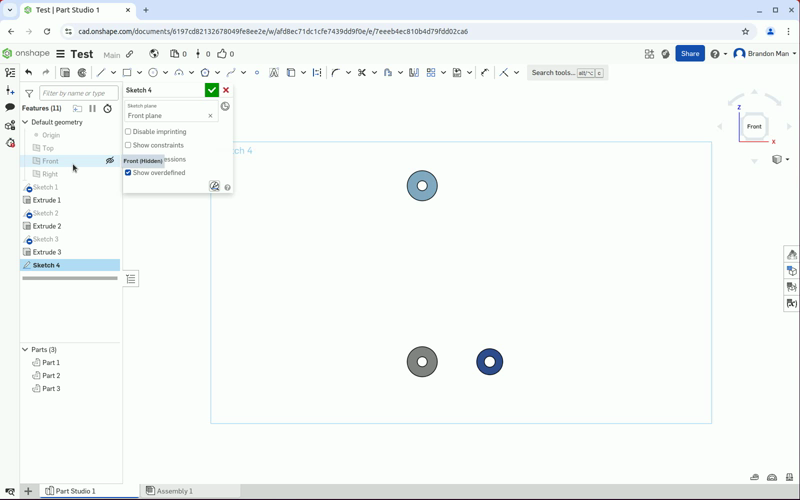
mouse_move(73, 352)
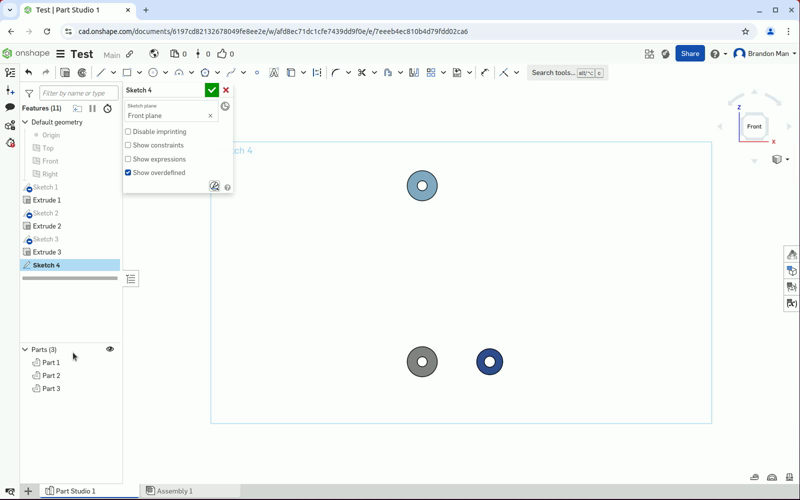
key(y)
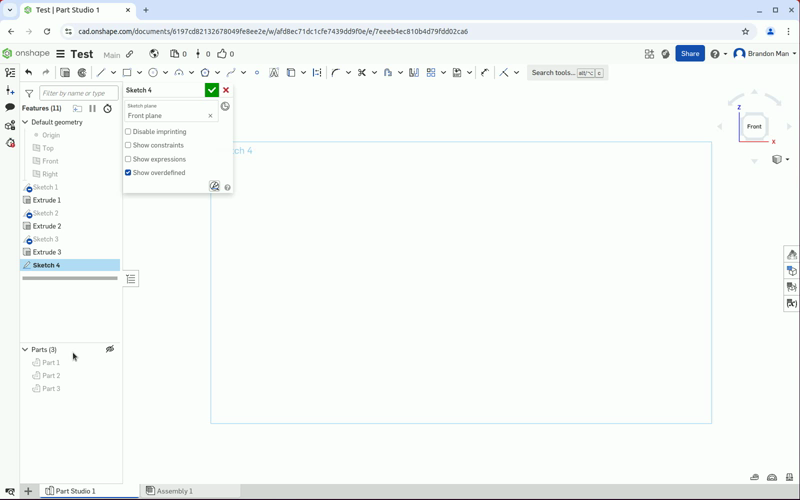
key(a)
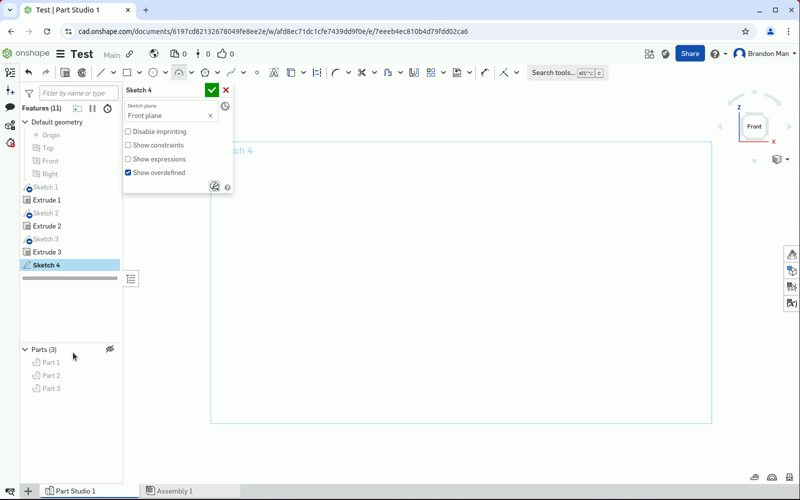
key_down(shift)
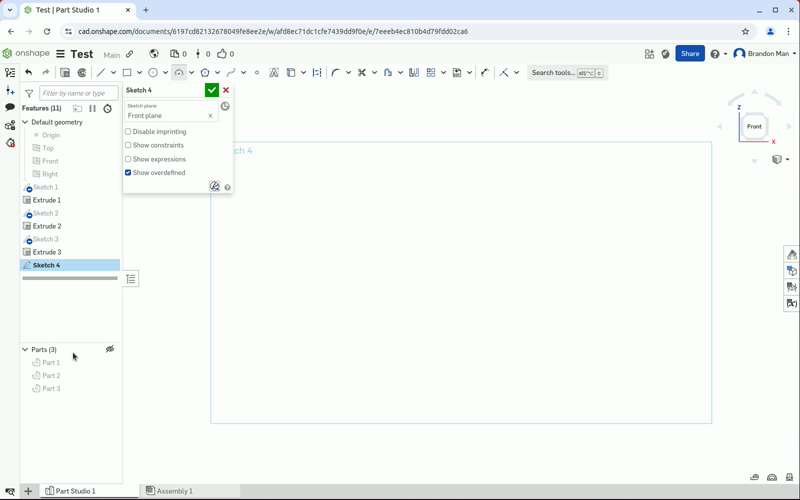
mouse_move(397, 260)
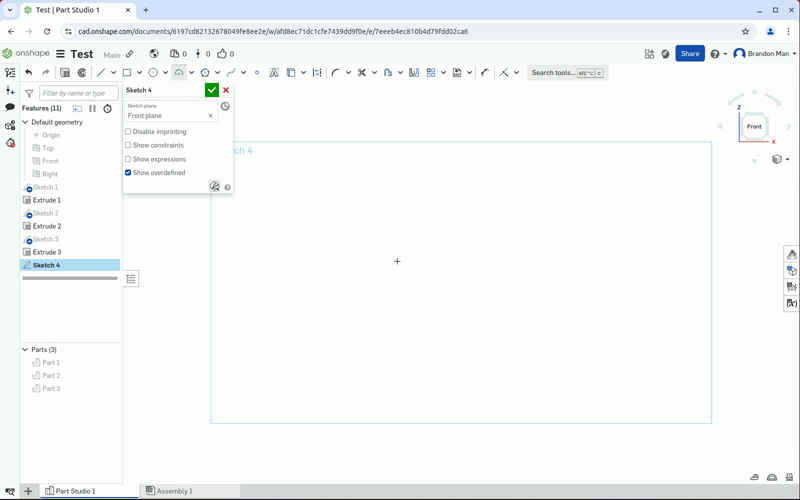
click(397, 260)
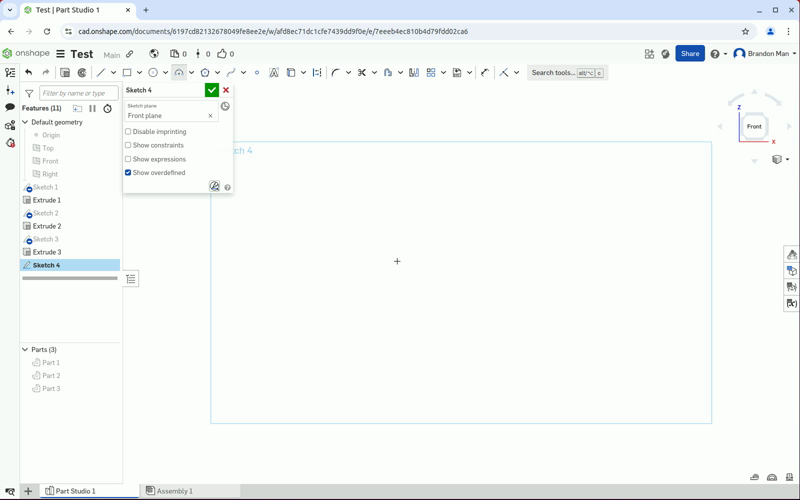
key_up(shift)
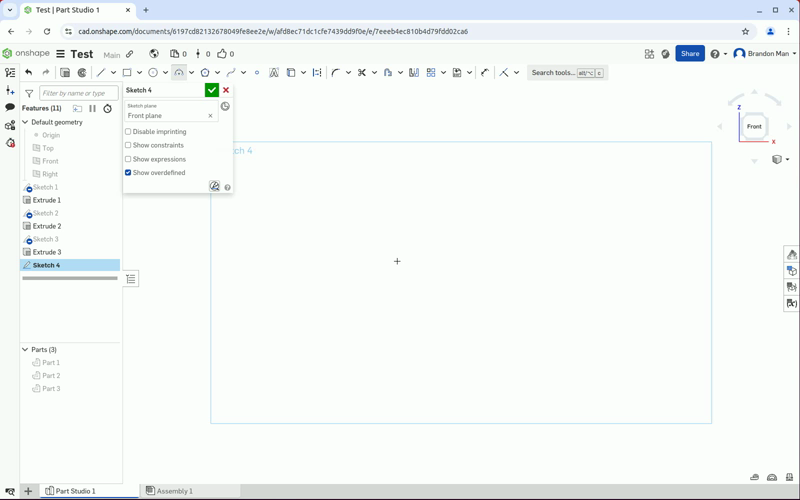
key_down(shift)
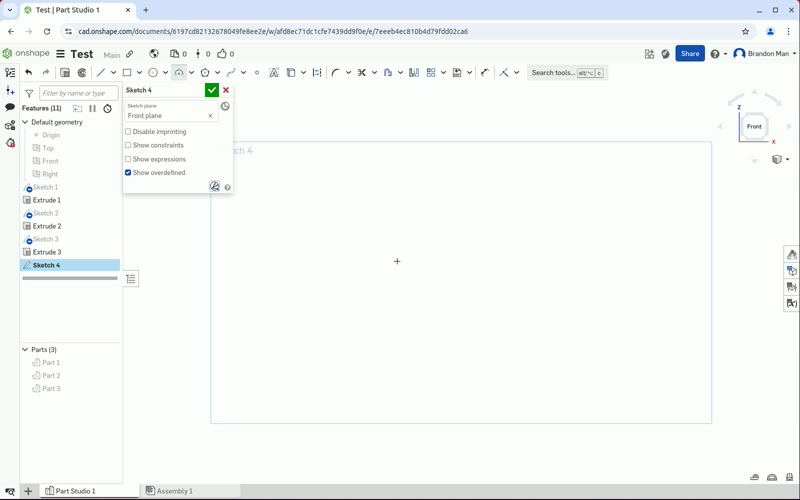
mouse_move(446, 260)
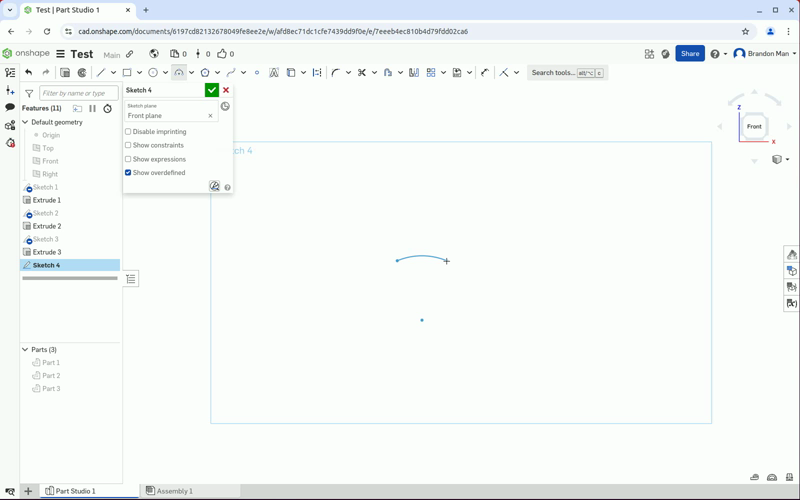
click(446, 260)
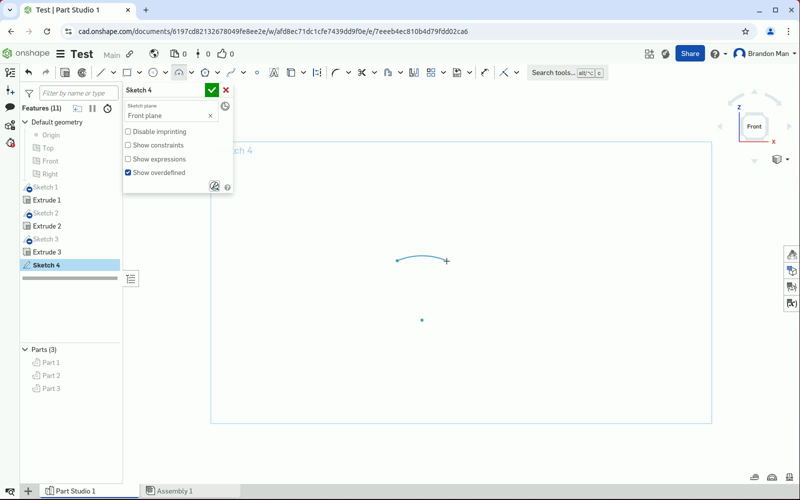
mouse_move(422, 239)
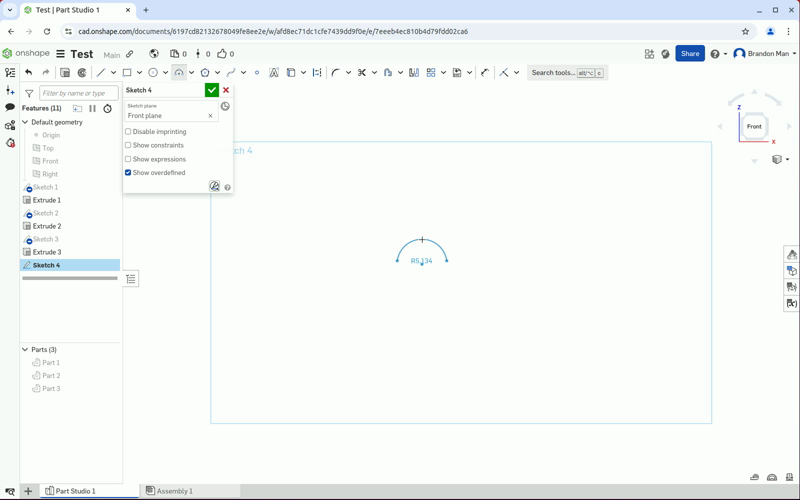
click(422, 239)
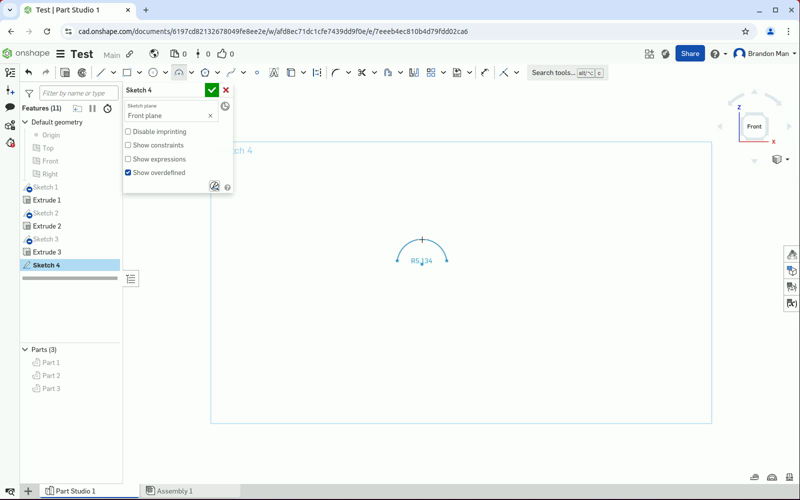
key_up(shift)
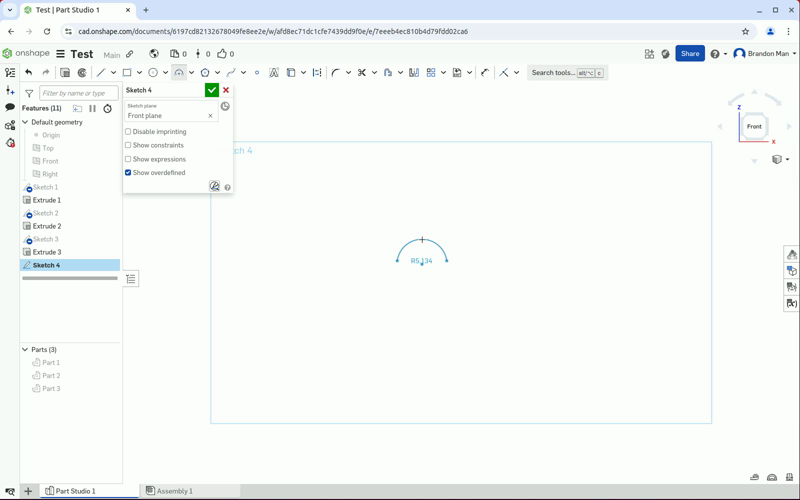
key(esc)
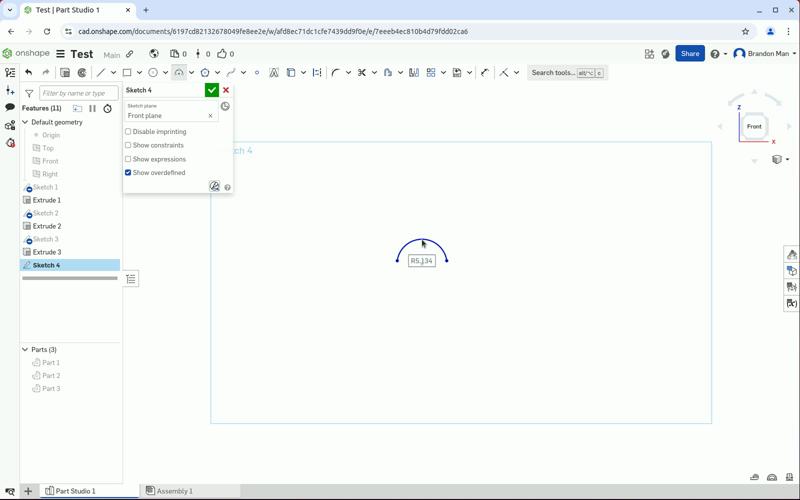
key(l)
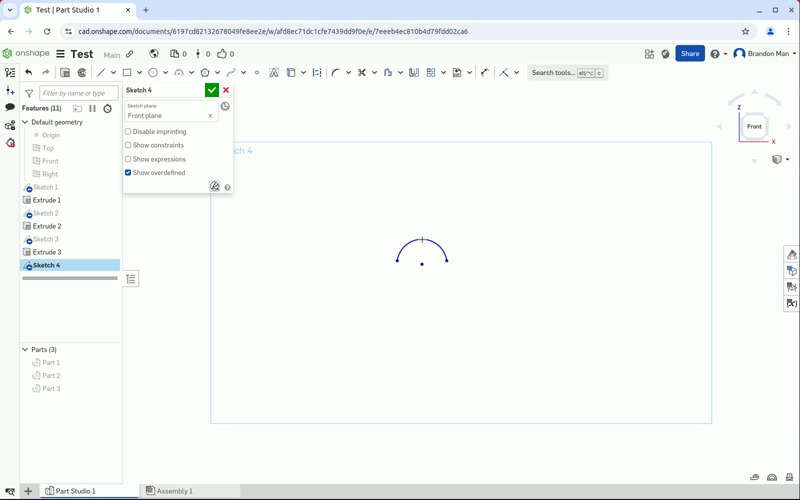
mouse_move(446, 260)
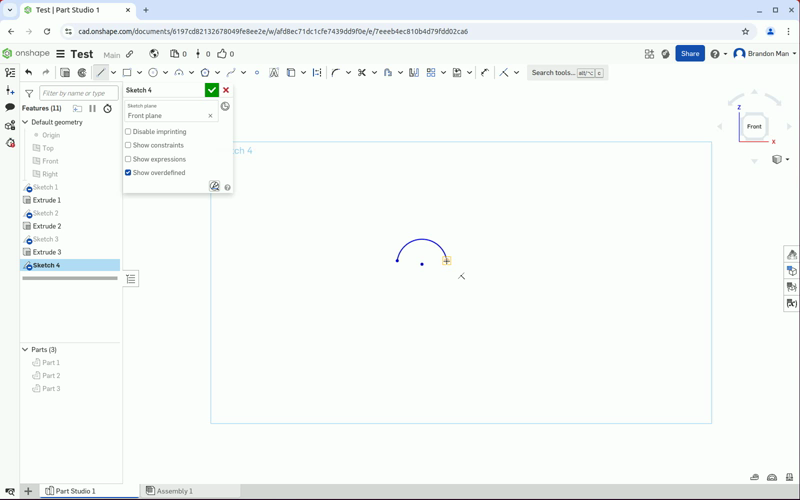
click(446, 260)
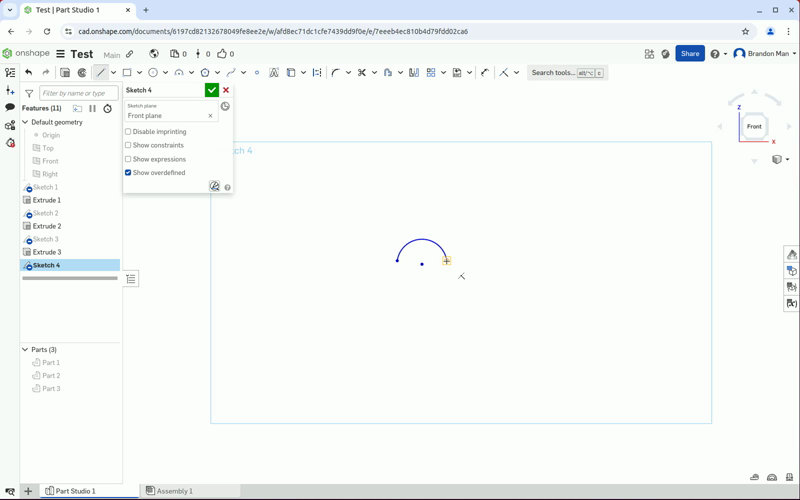
key_down(shift)
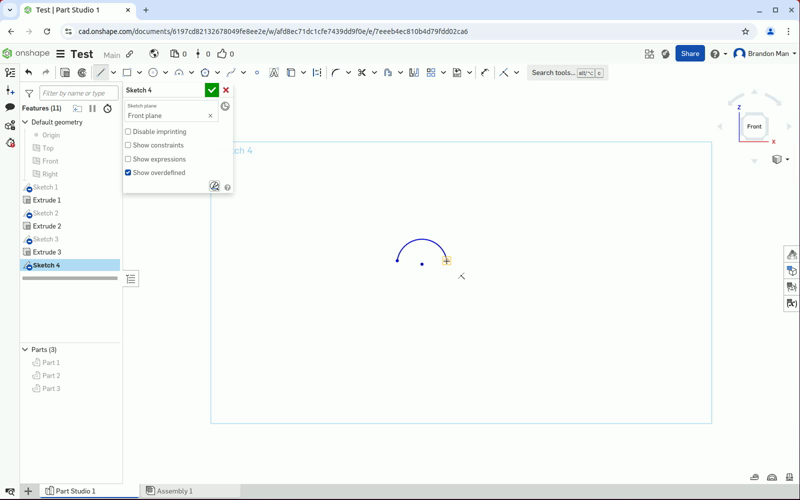
mouse_move(436, 183)
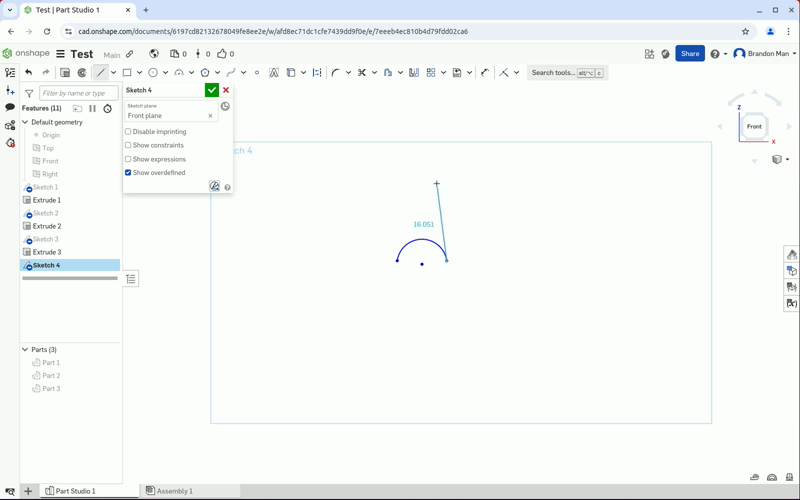
click(436, 183)
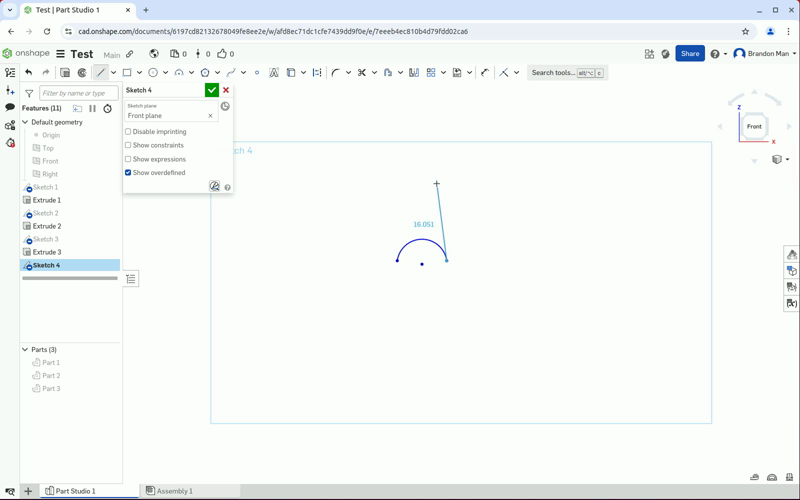
key_up(shift)
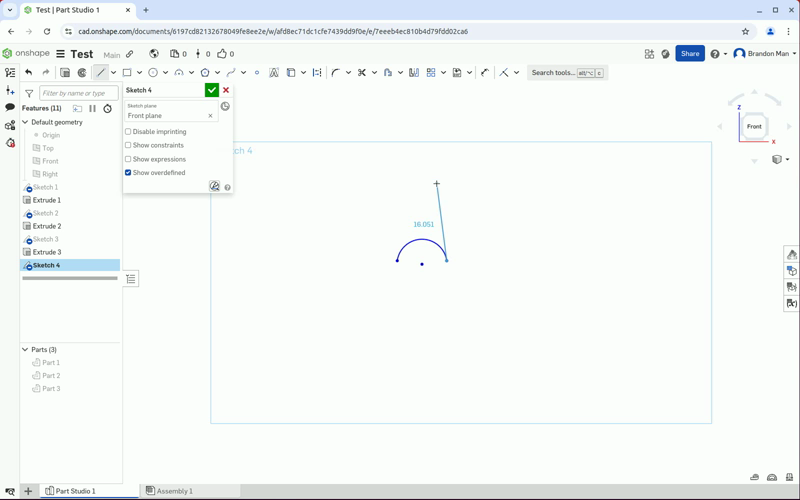
key(esc)
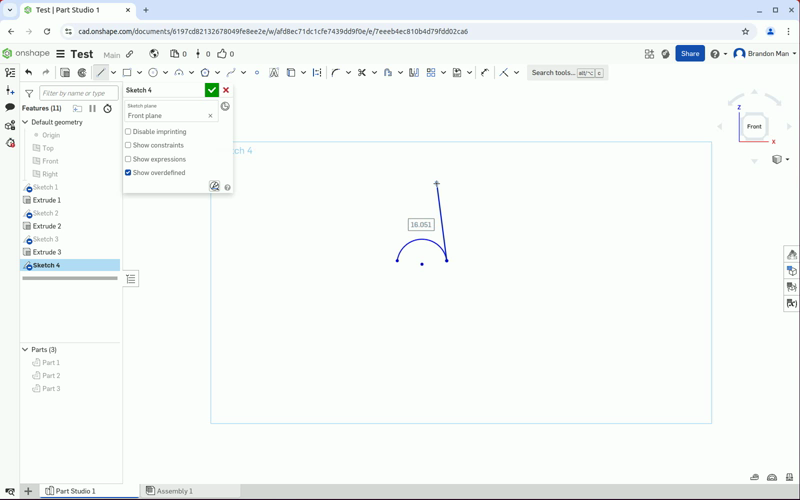
key(a)
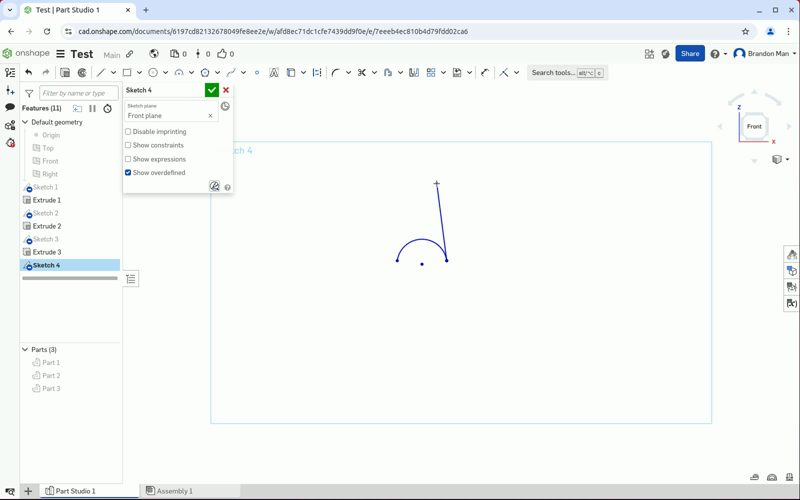
mouse_move(436, 183)
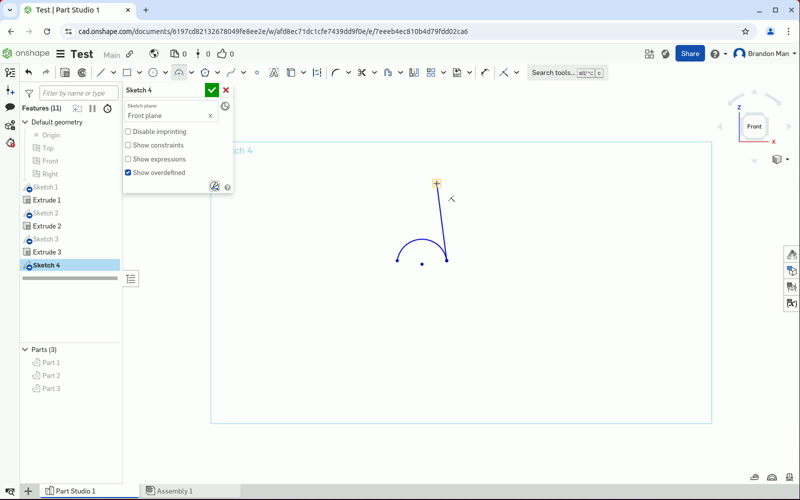
click(436, 183)
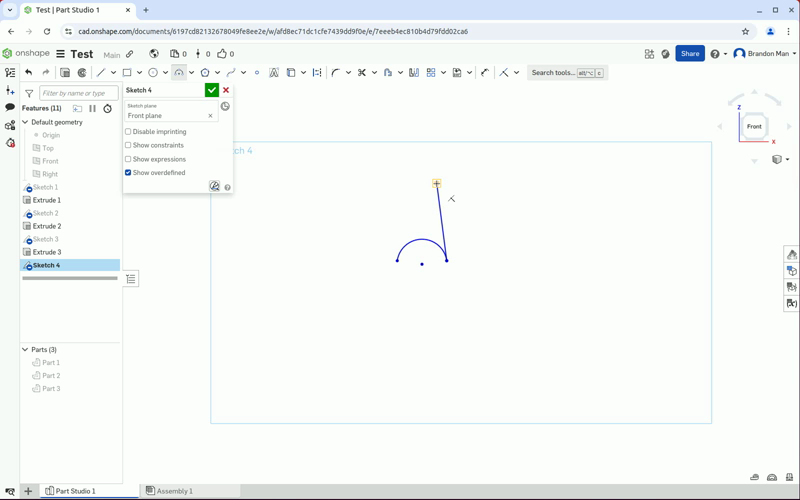
key_down(shift)
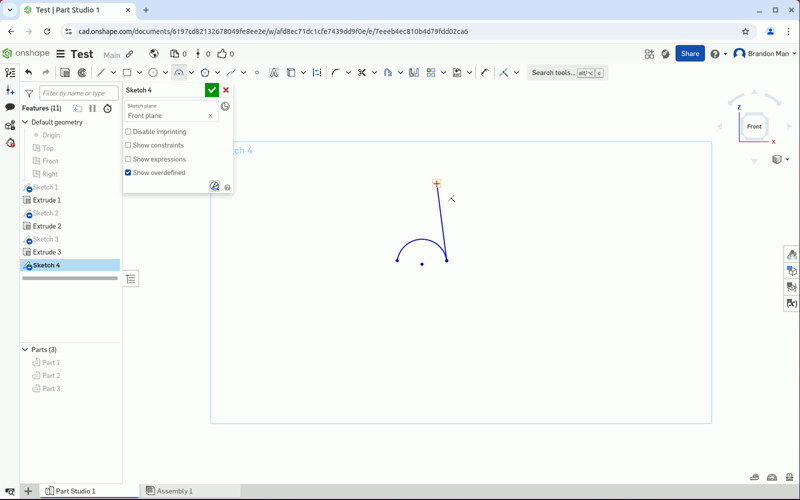
mouse_move(407, 183)
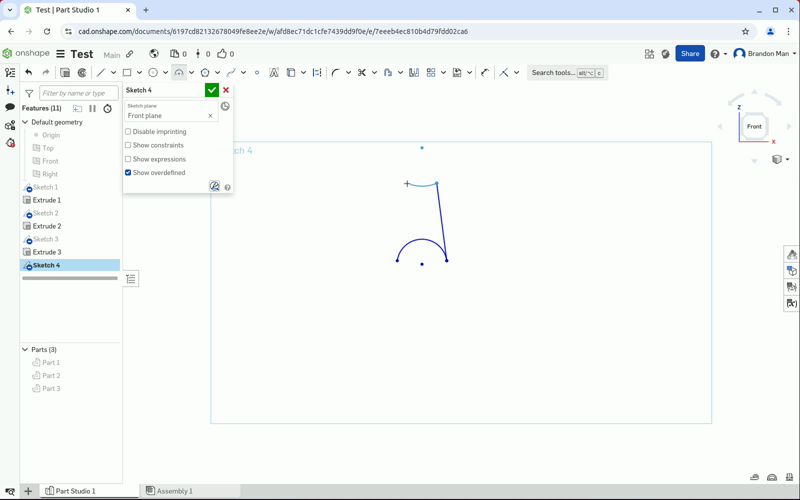
click(407, 183)
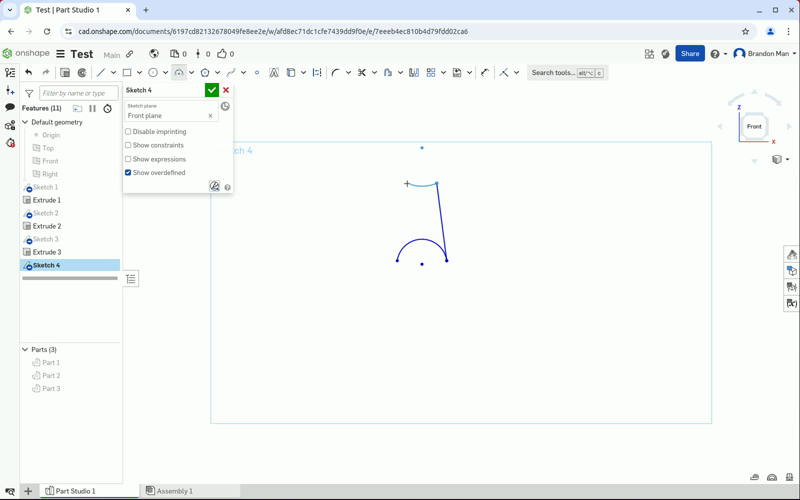
mouse_move(422, 199)
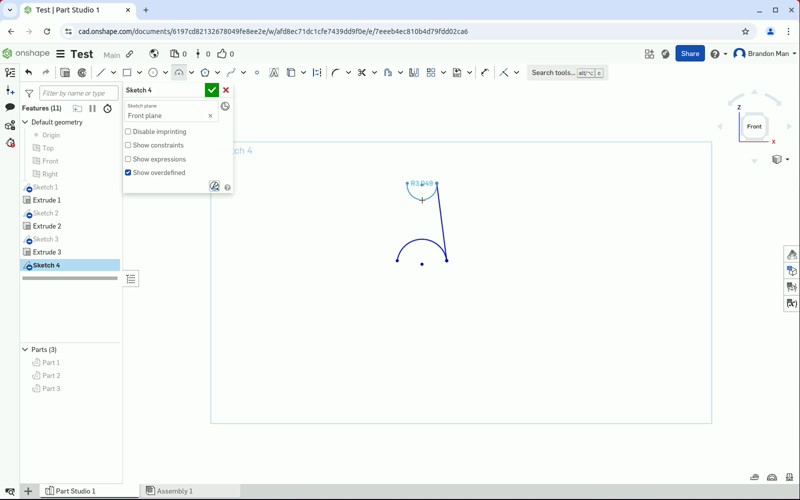
click(422, 199)
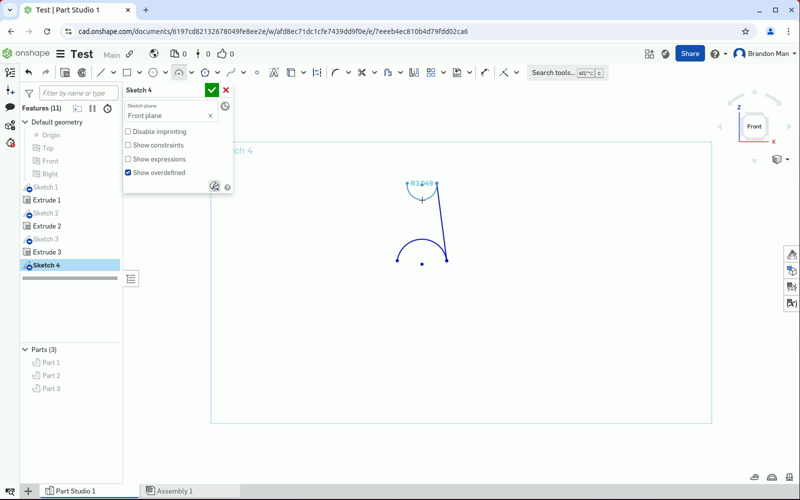
key_up(shift)
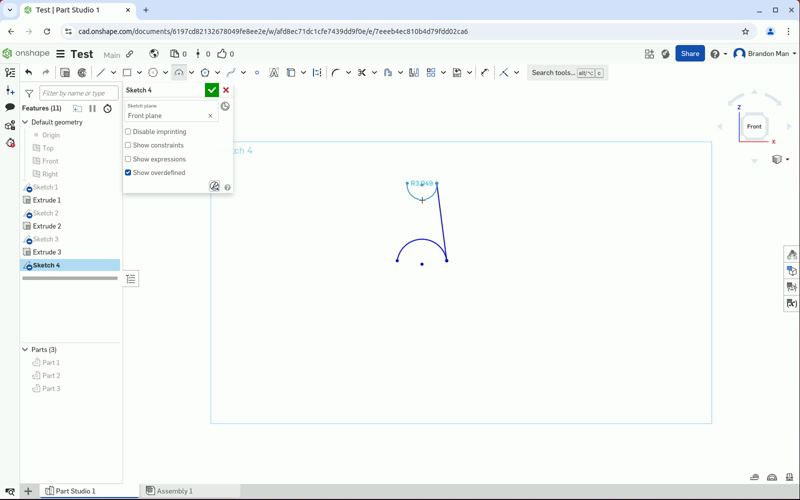
key(esc)
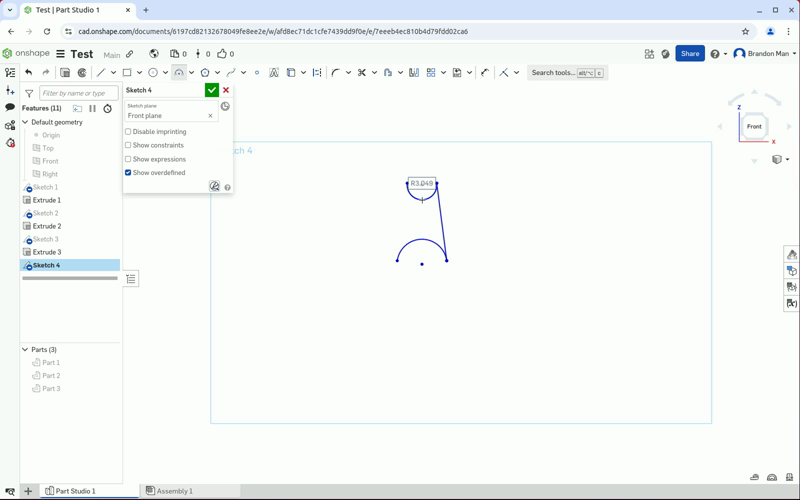
key(l)
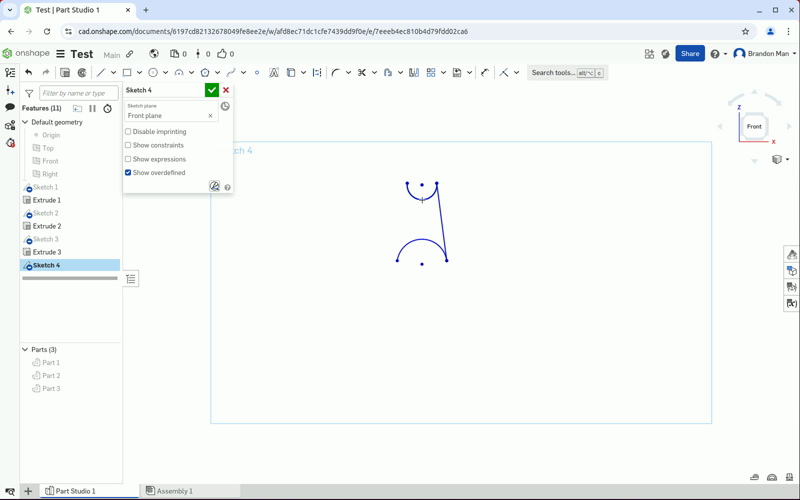
mouse_move(407, 183)
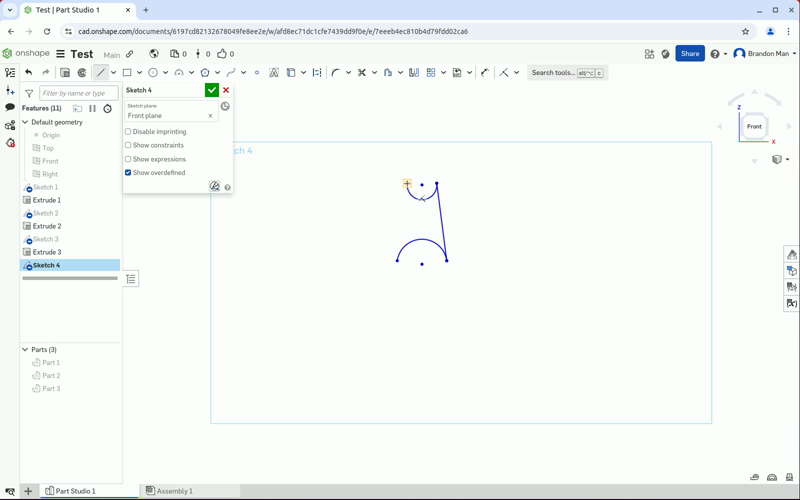
click(407, 183)
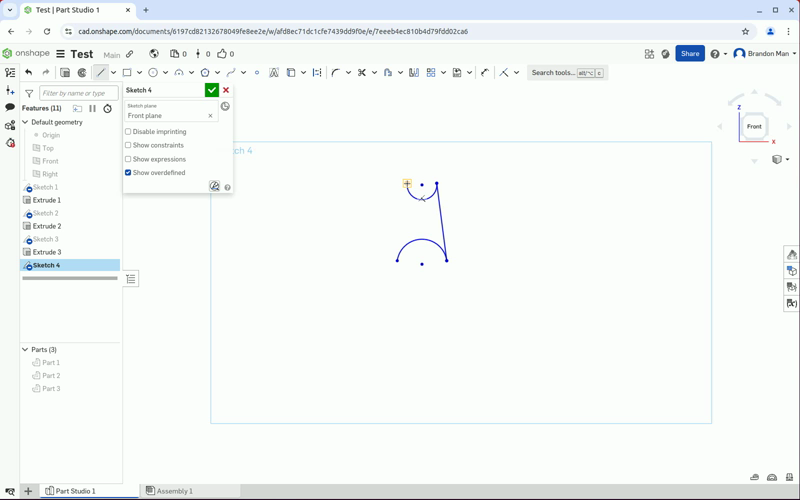
key_down(shift)
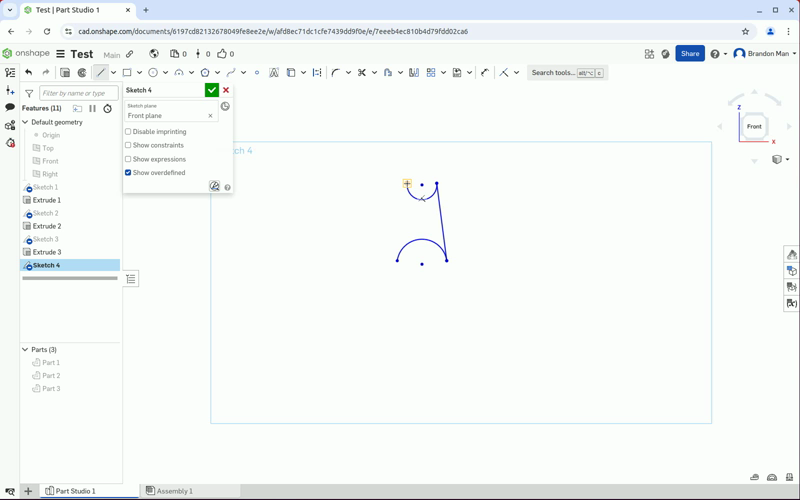
mouse_move(397, 260)
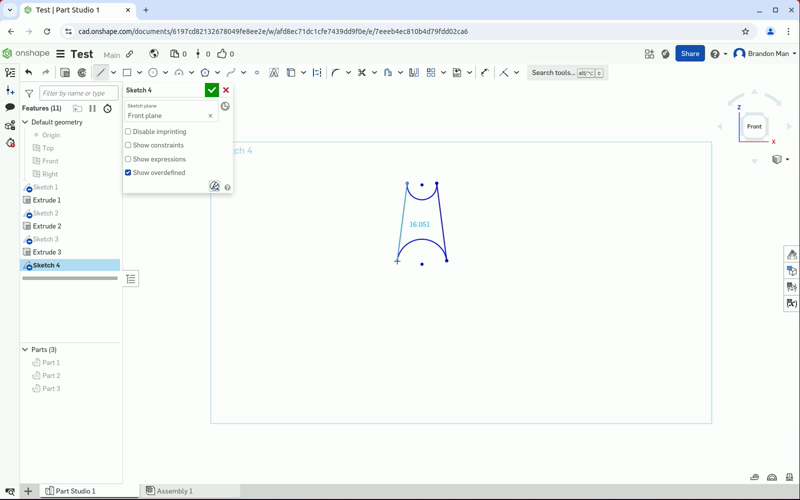
key_up(shift)
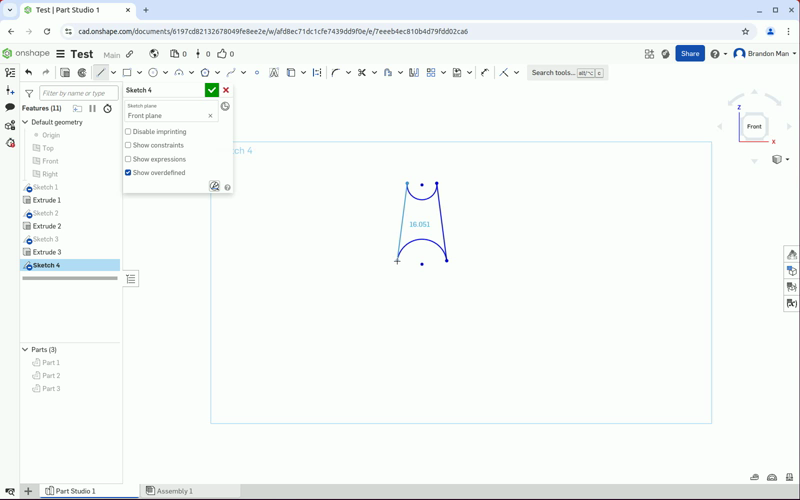
click(397, 260)
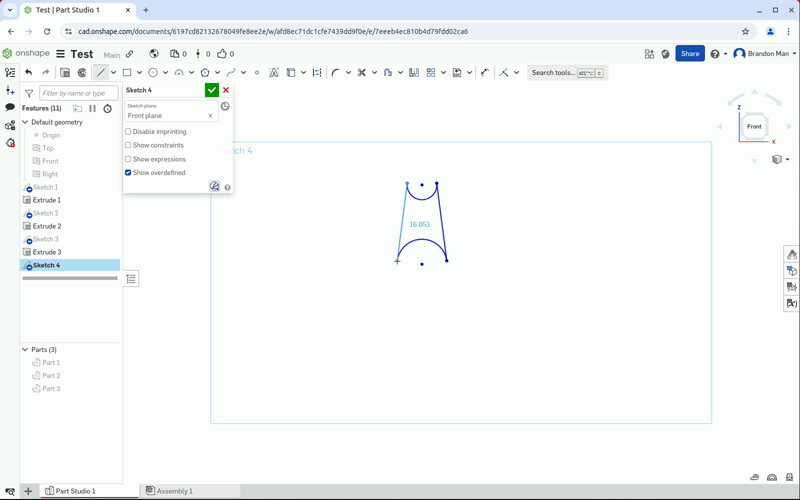
key(esc)
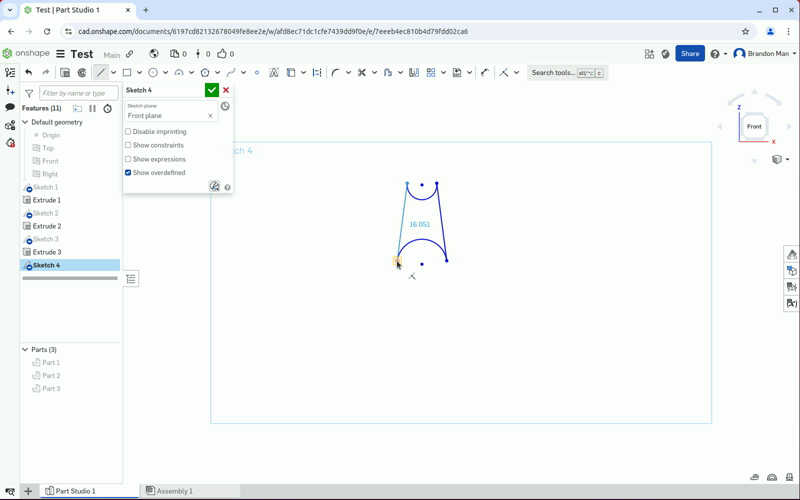
key(c)
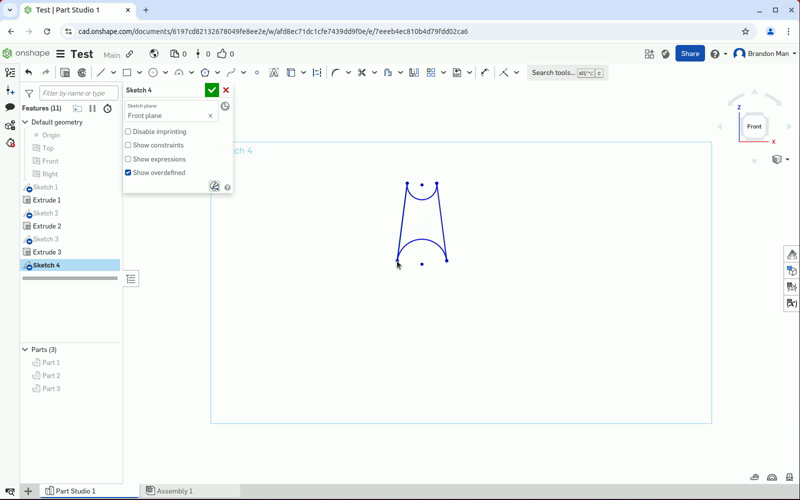
key_down(shift)
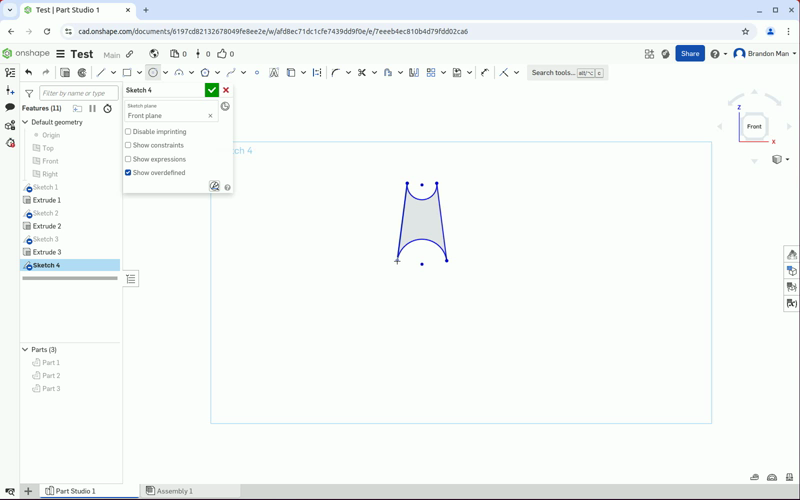
mouse_move(416, 206)
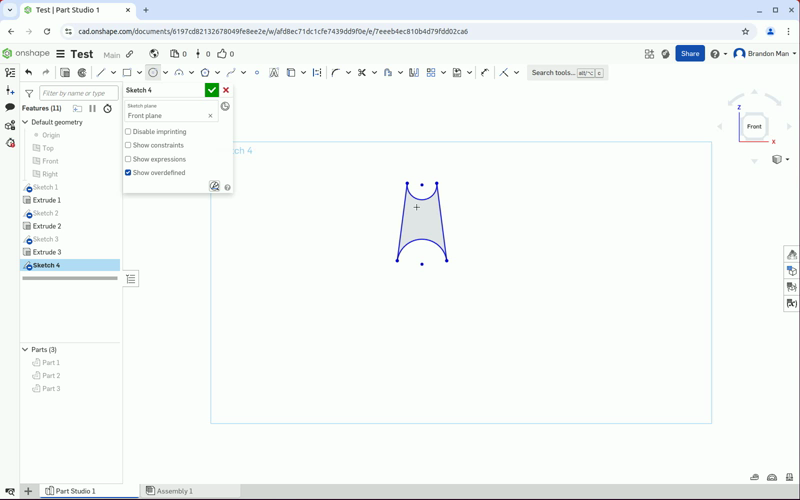
click(416, 206)
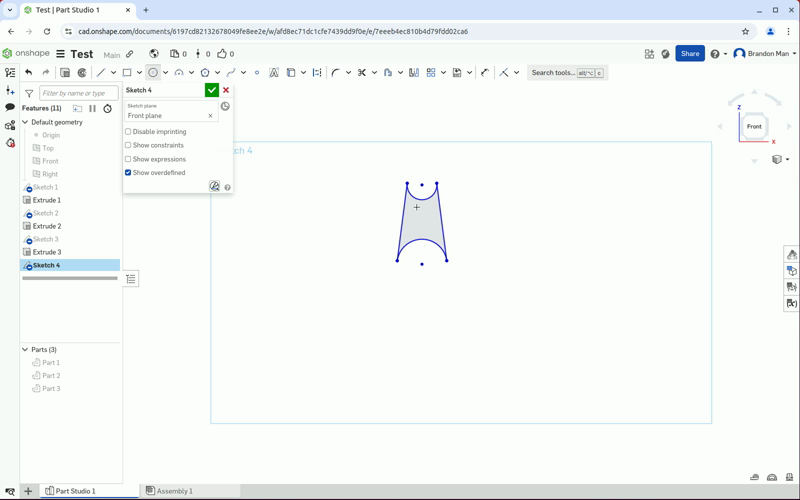
key_up(shift)
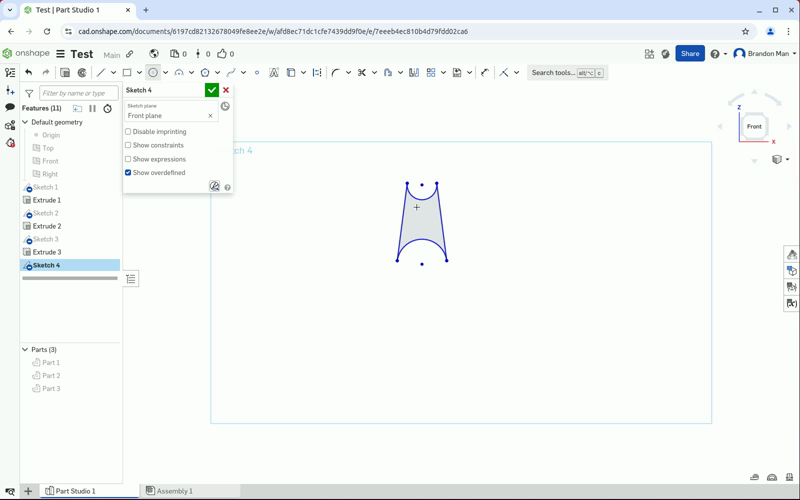
mouse_move(421, 206)
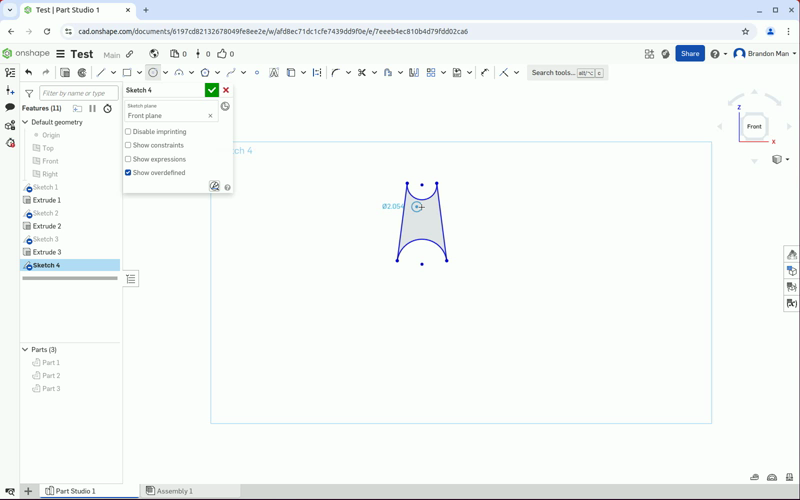
click(421, 206)
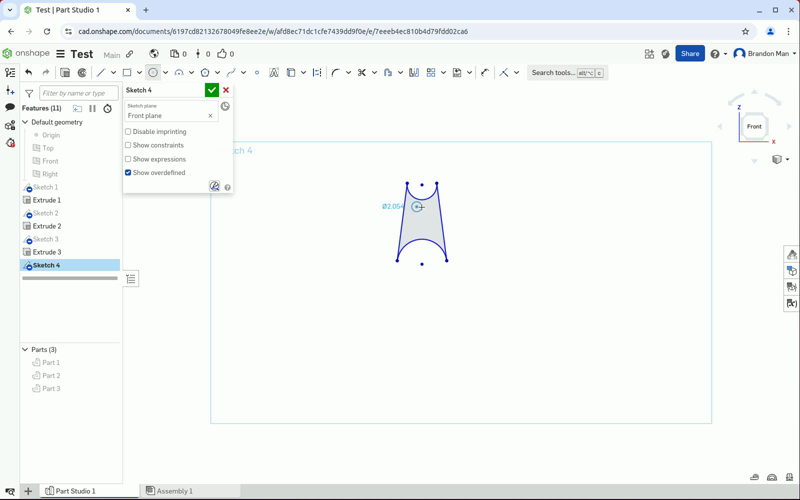
key(esc)
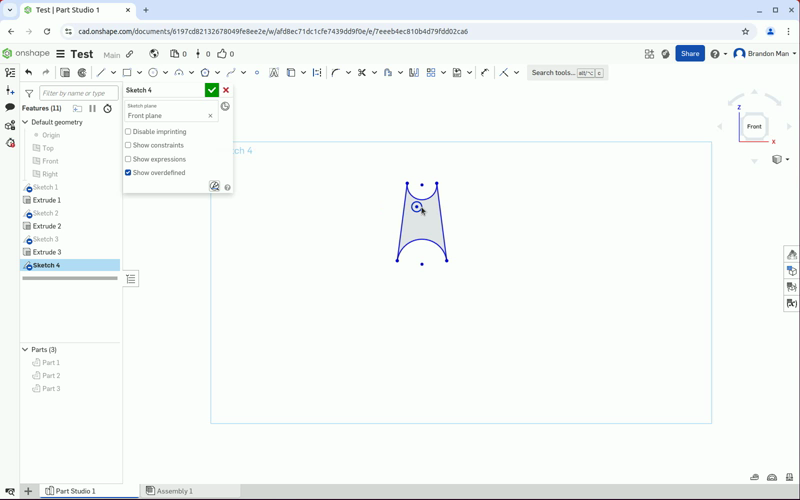
mouse_move(426, 206)
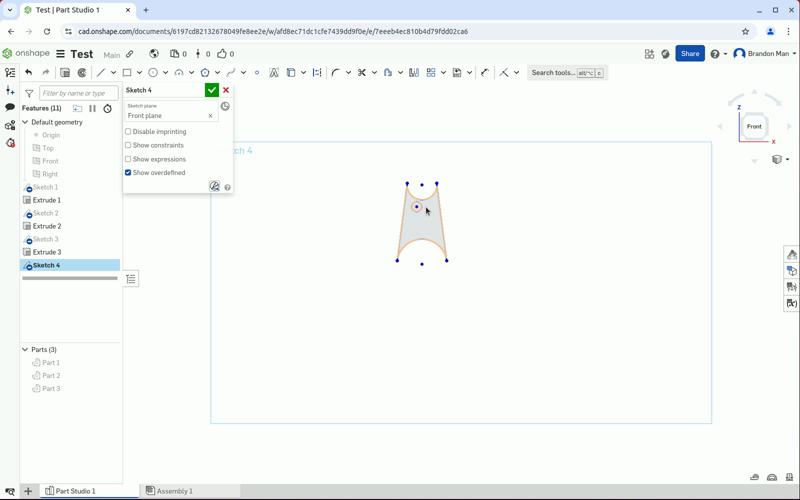
scroll(6)
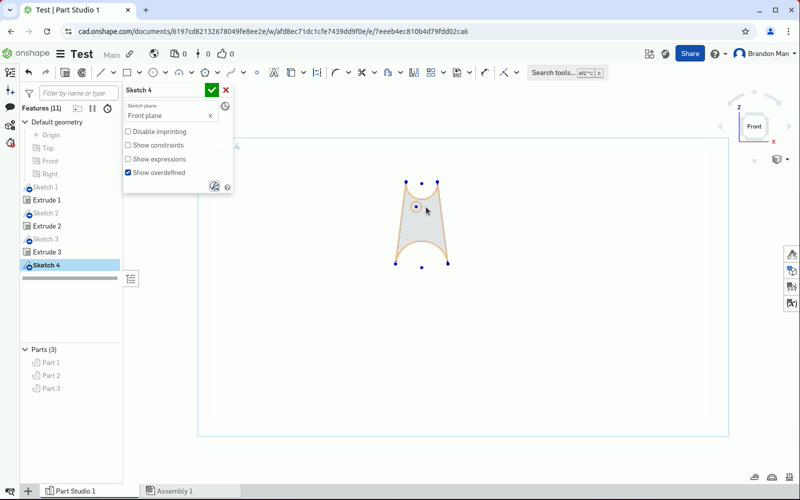
scroll(6)
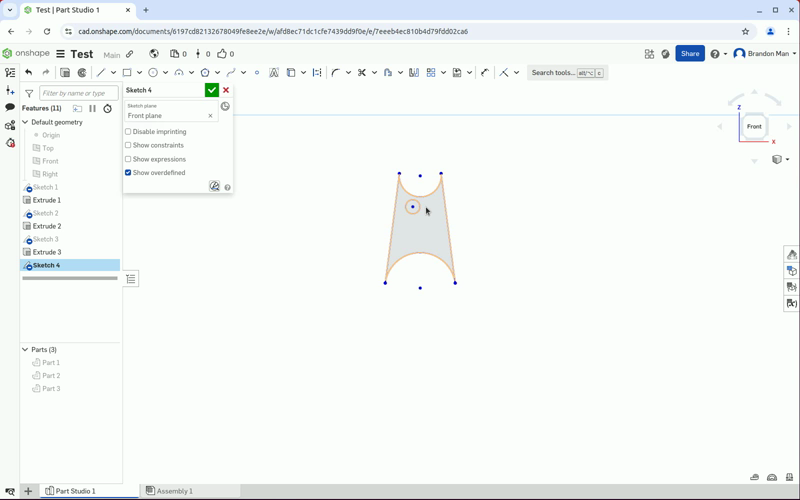
scroll(6)
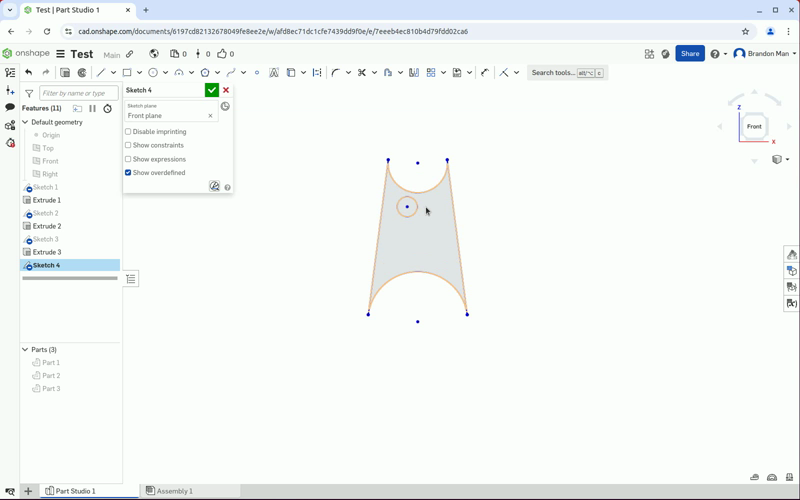
scroll(6)
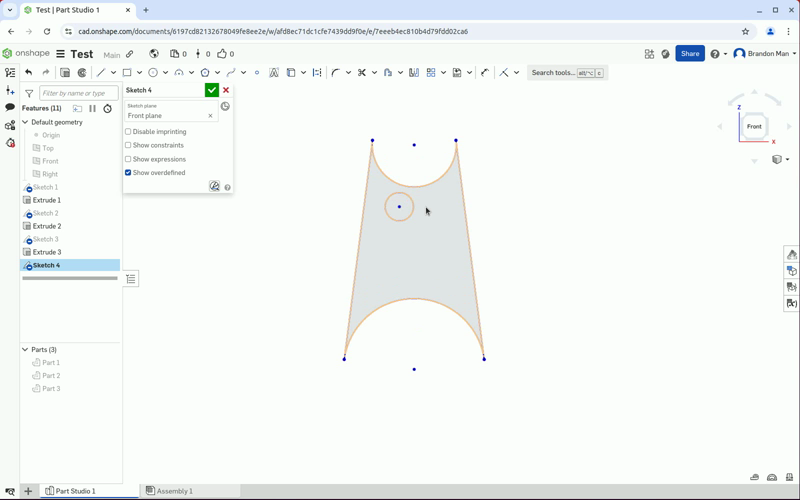
scroll(6)
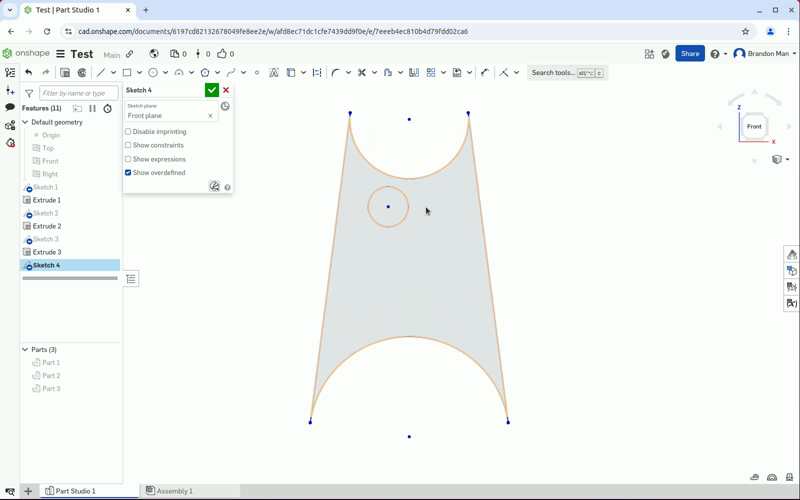
scroll(6)
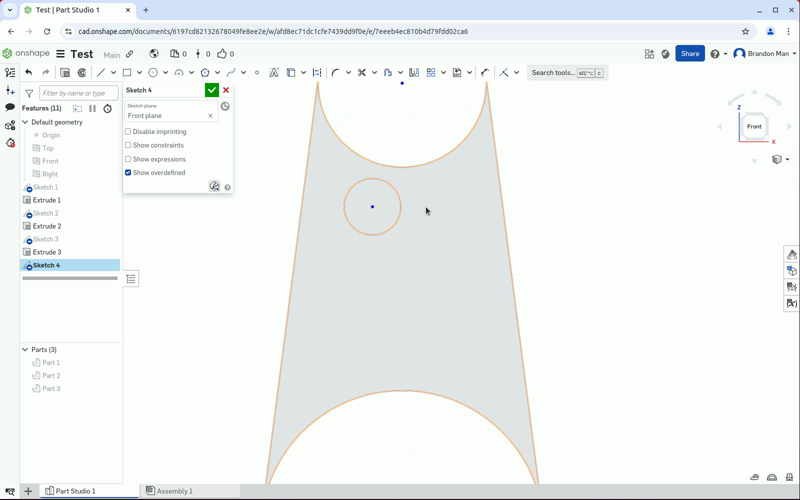
scroll(6)
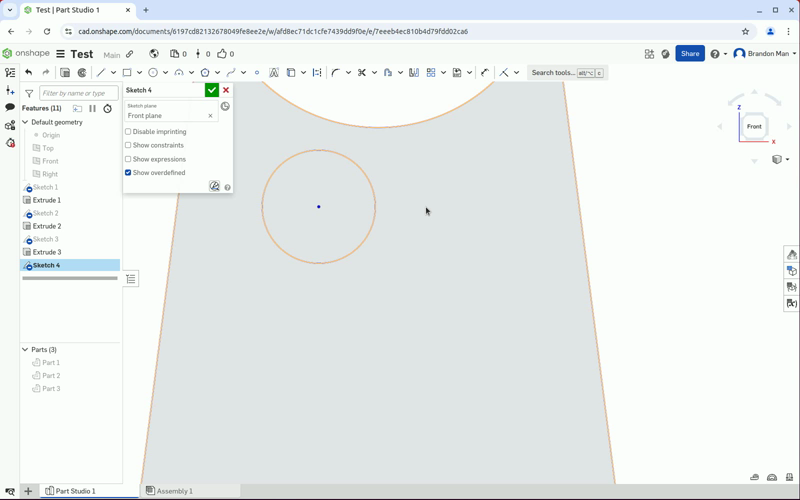
click(426, 206)
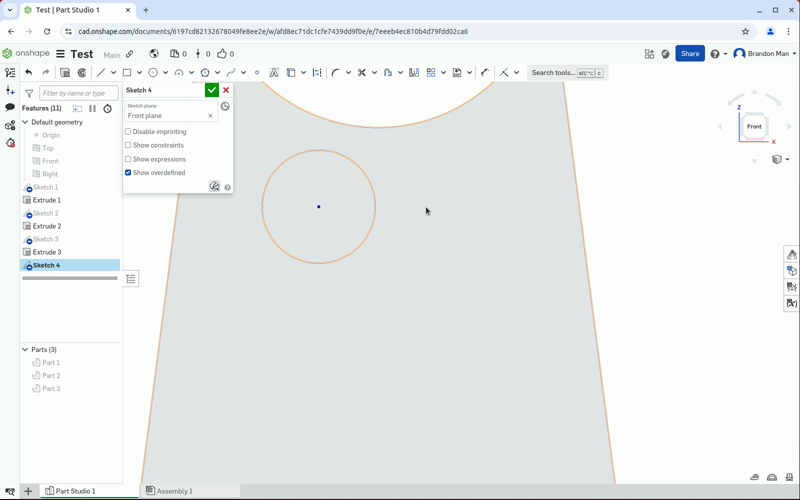
scroll(-6)
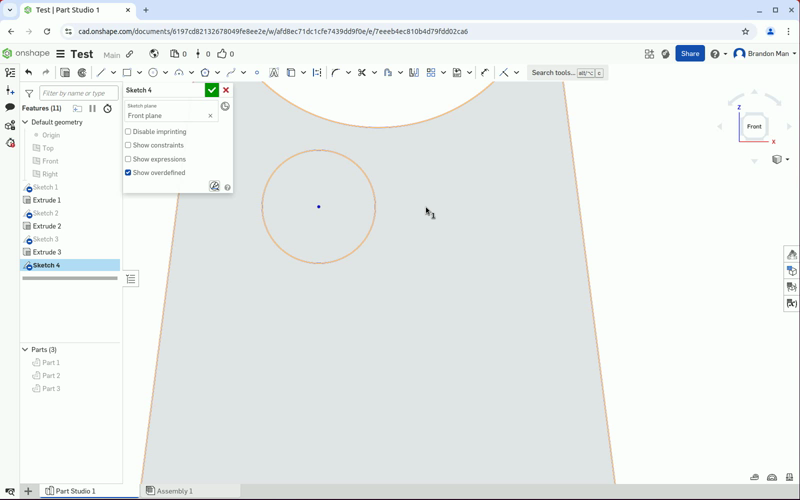
scroll(-6)
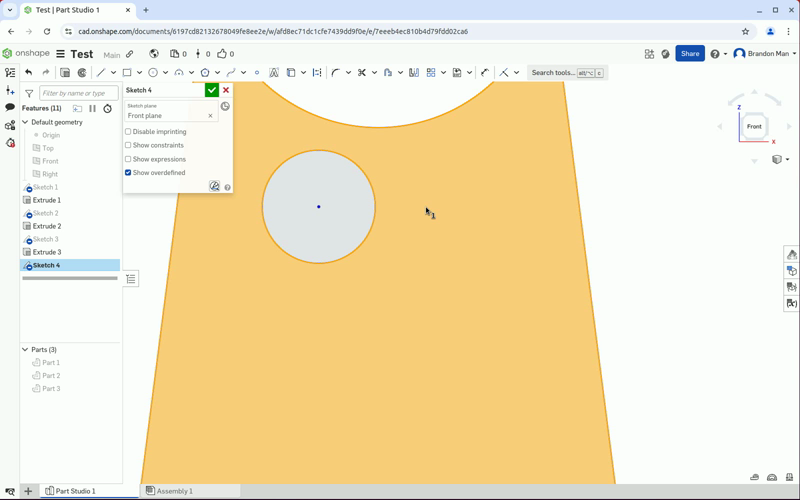
scroll(-6)
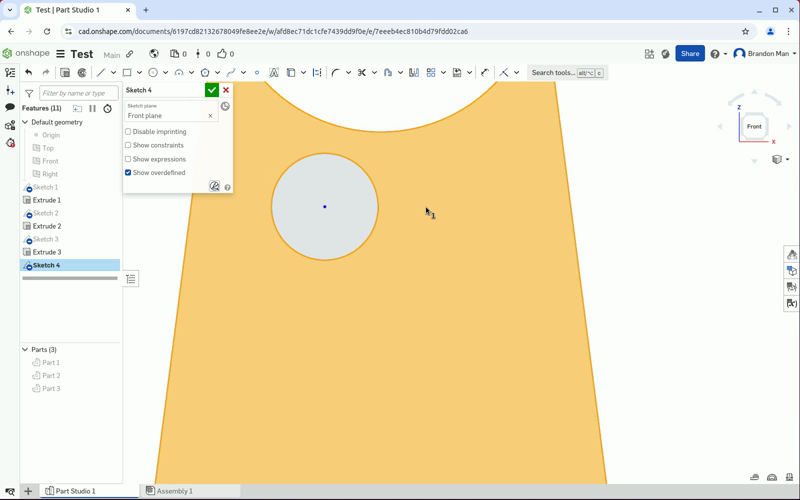
scroll(-6)
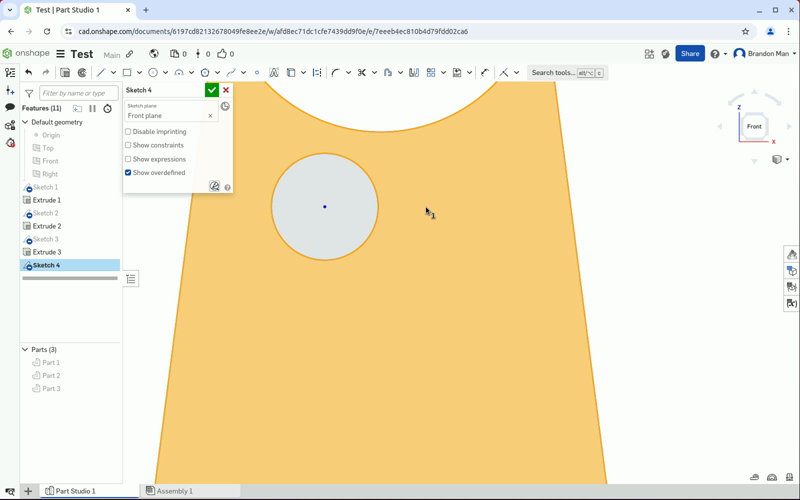
scroll(-6)
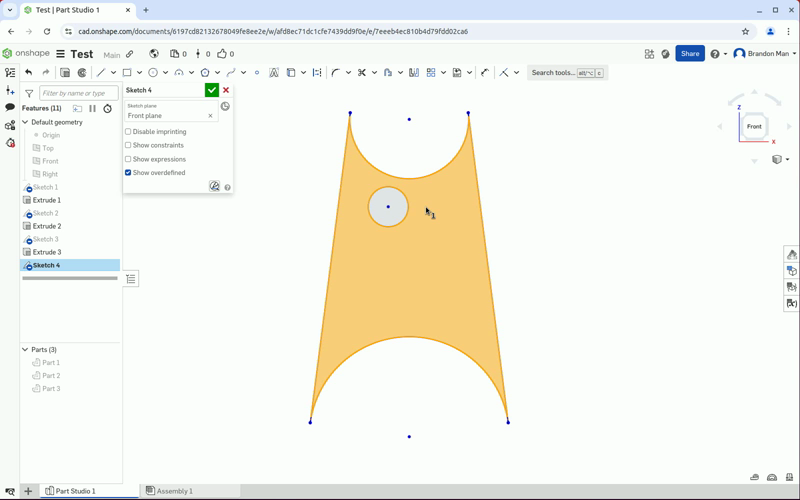
scroll(-6)
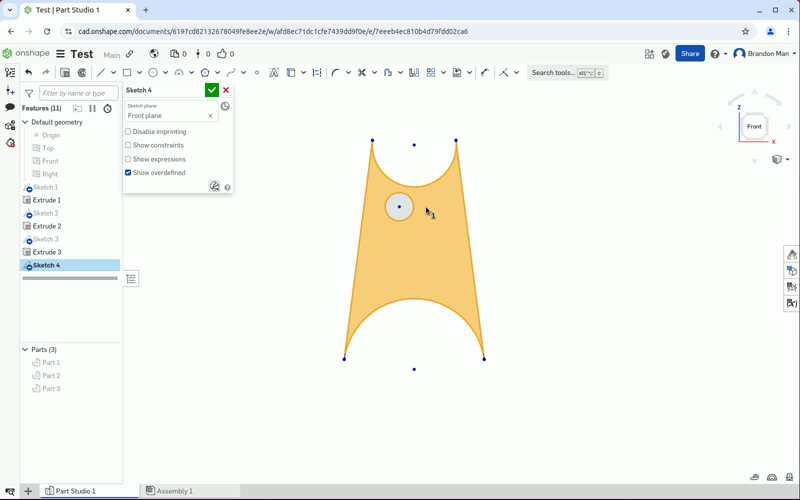
scroll(-6)
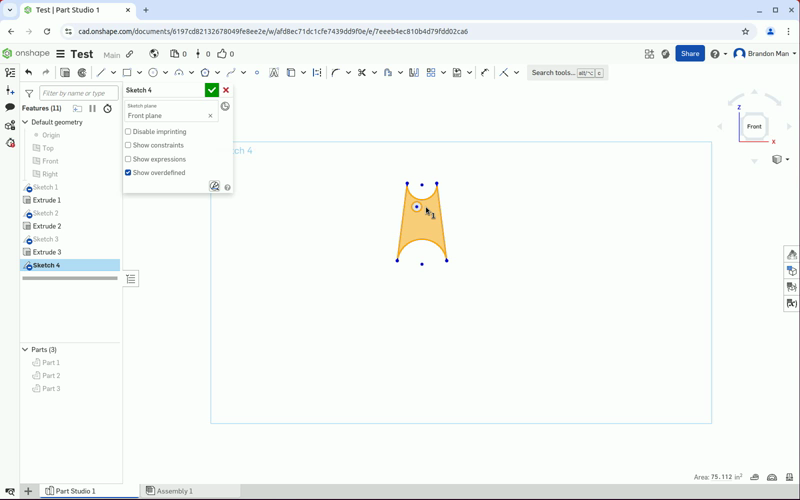
mouse_move(73, 352)
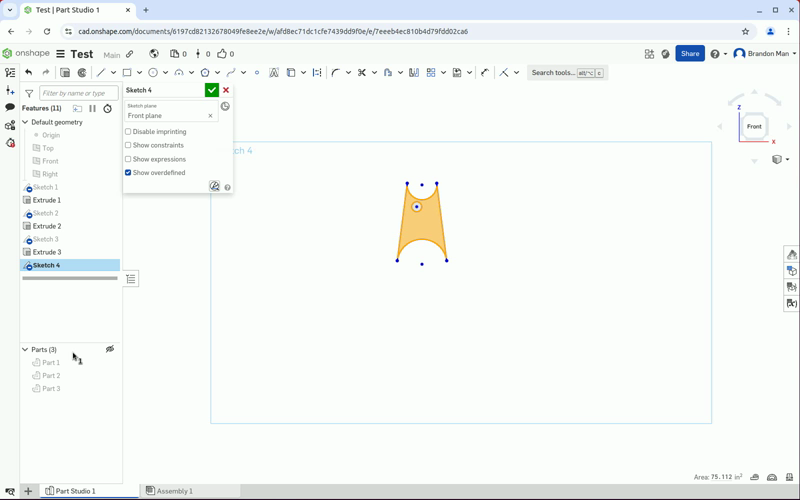
key(shift+y)
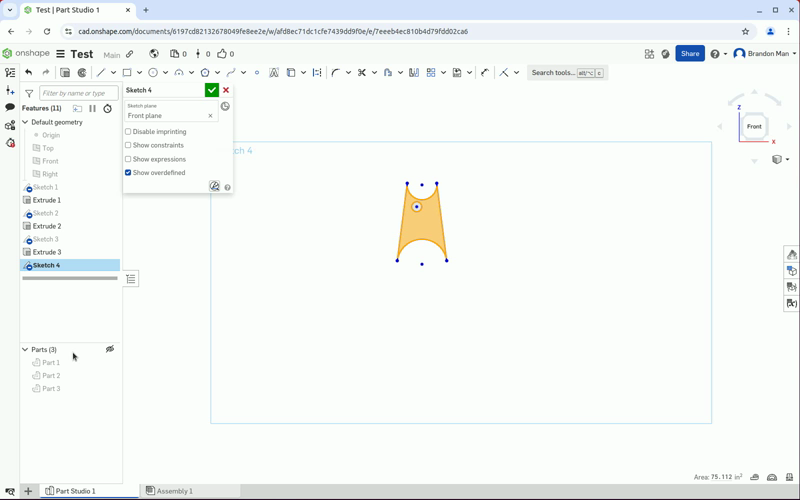
key(shift+e)
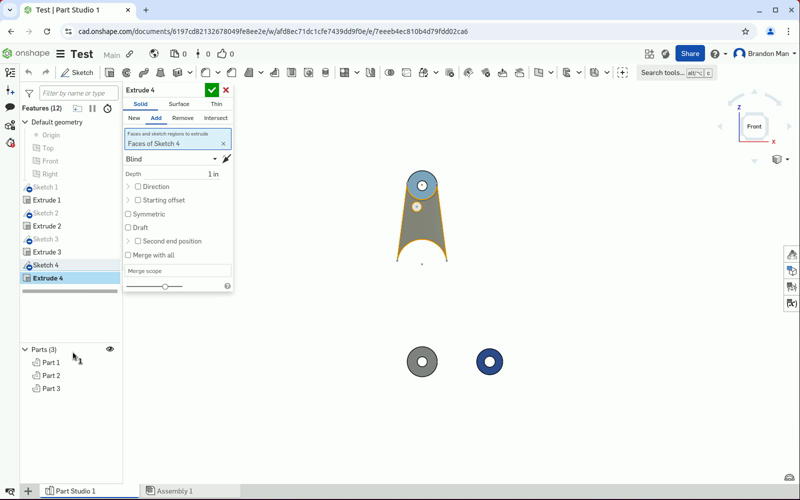
mouse_move(143, 106)
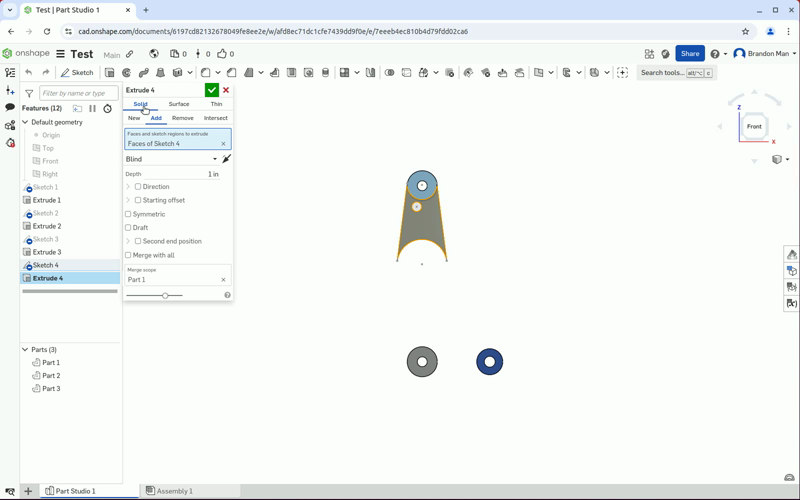
click(143, 106)
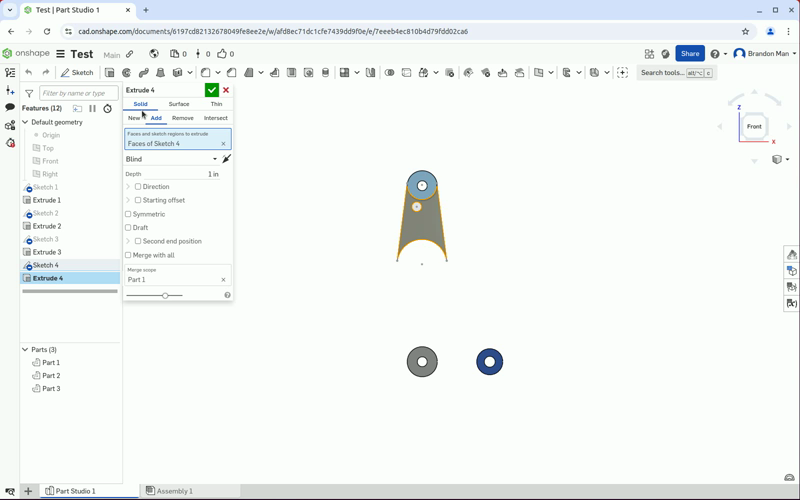
mouse_move(137, 120)
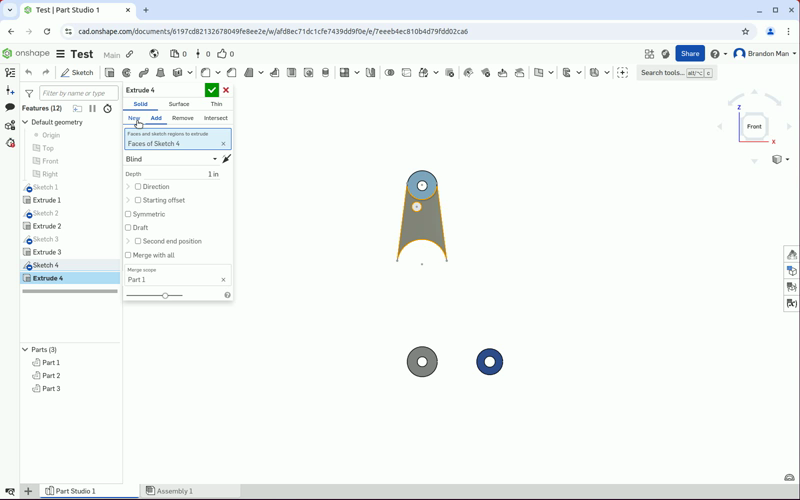
click(137, 120)
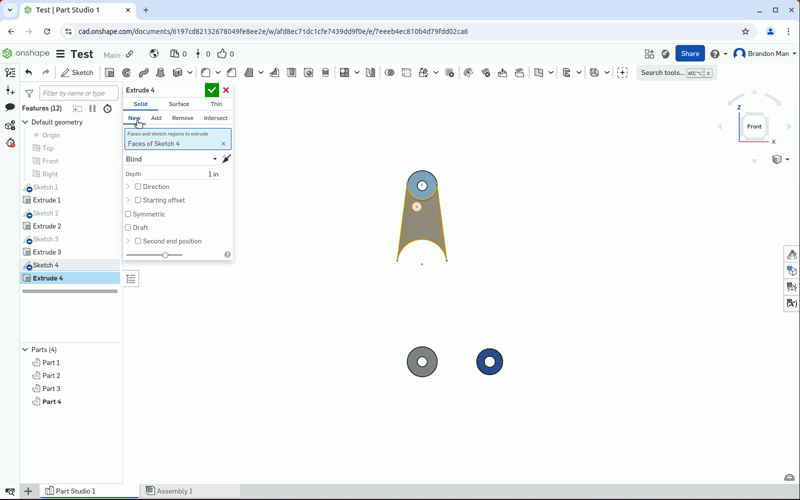
key(tab, 4)
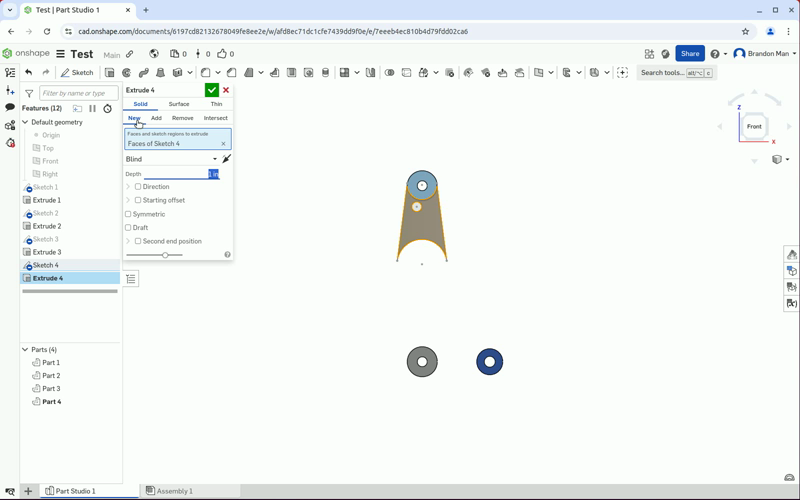
text(0.963)
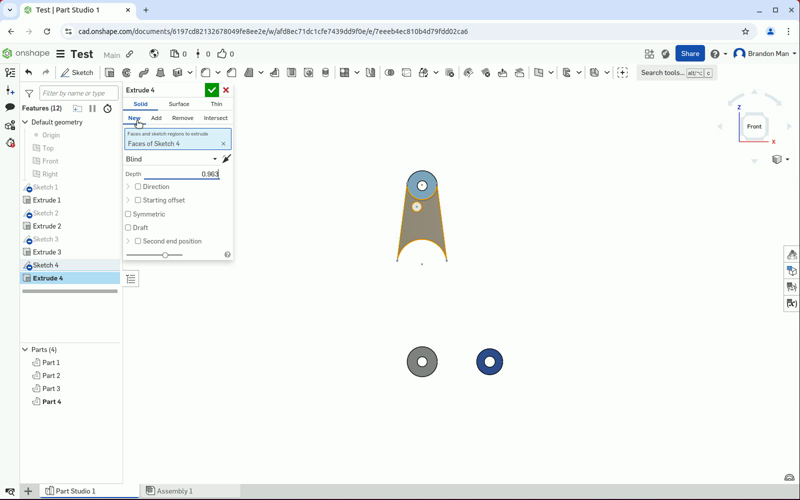
key(enter)
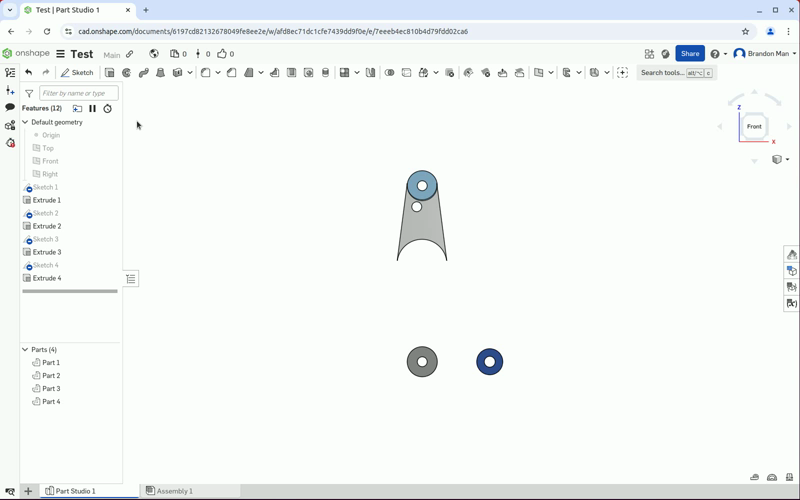
key(shift+h)
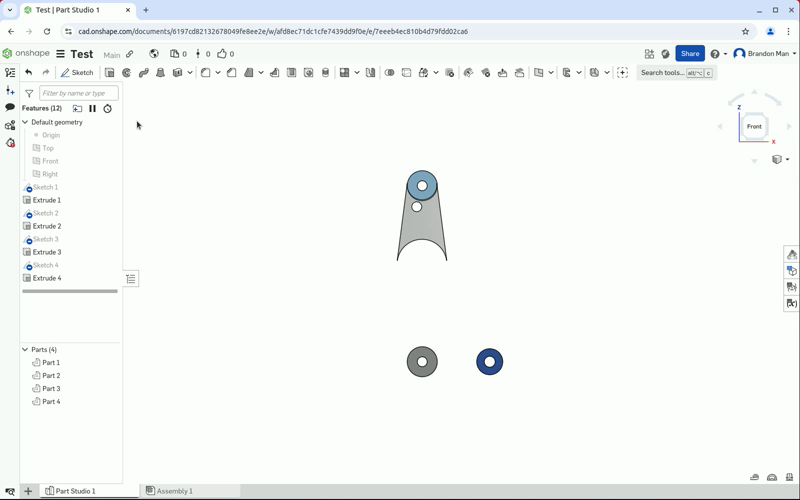
key(shift+h)
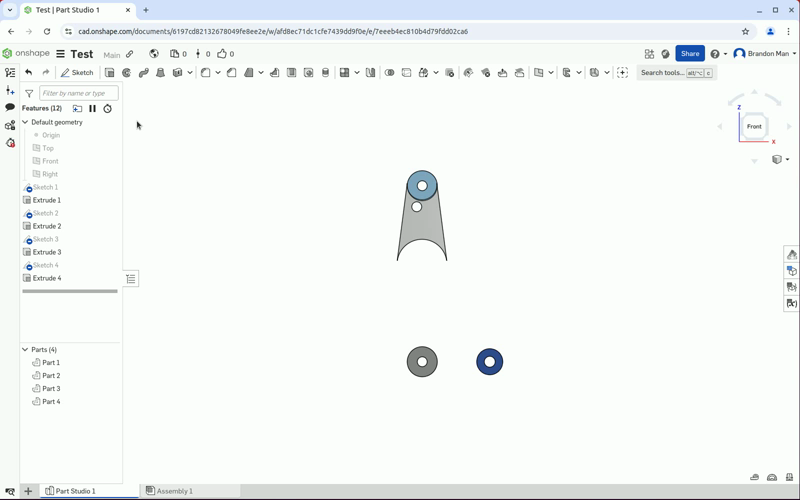
mouse_move(73, 189)
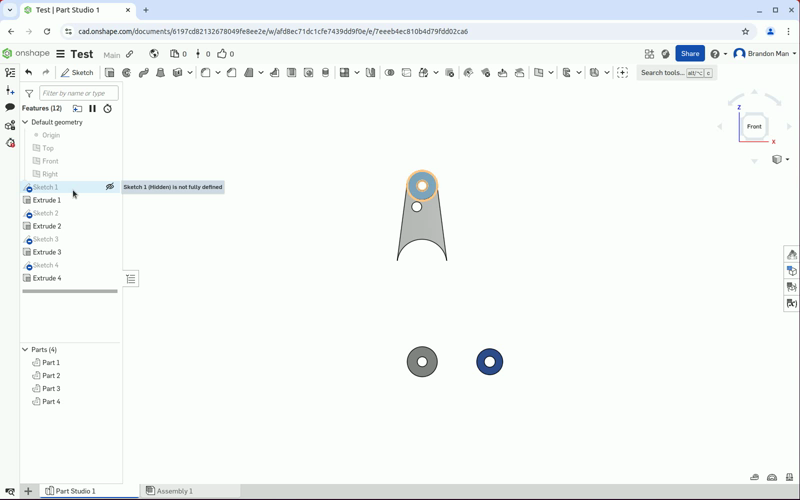
click(73, 189)
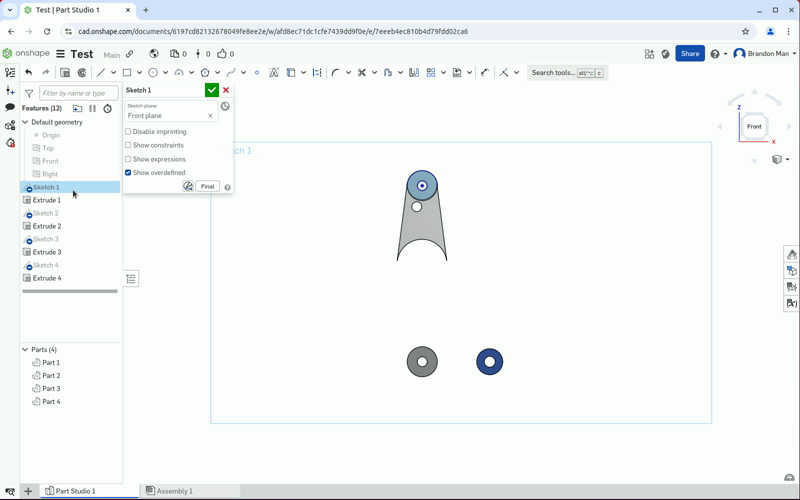
mouse_move(229, 92)
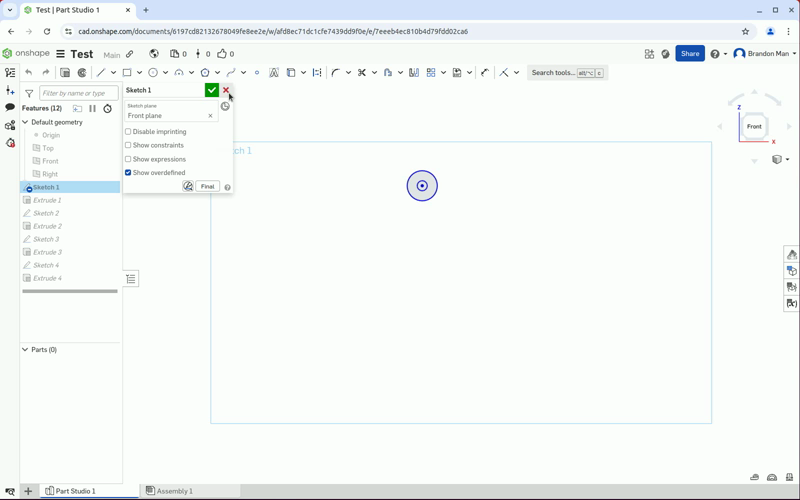
click(229, 92)
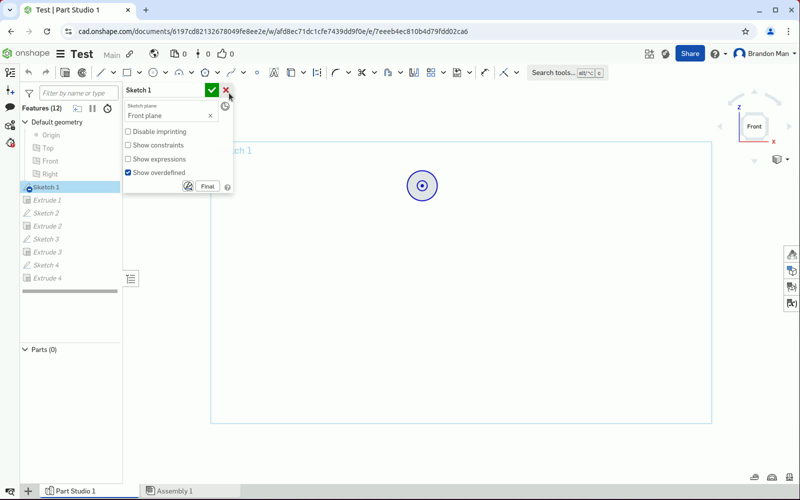
key(shift+s)
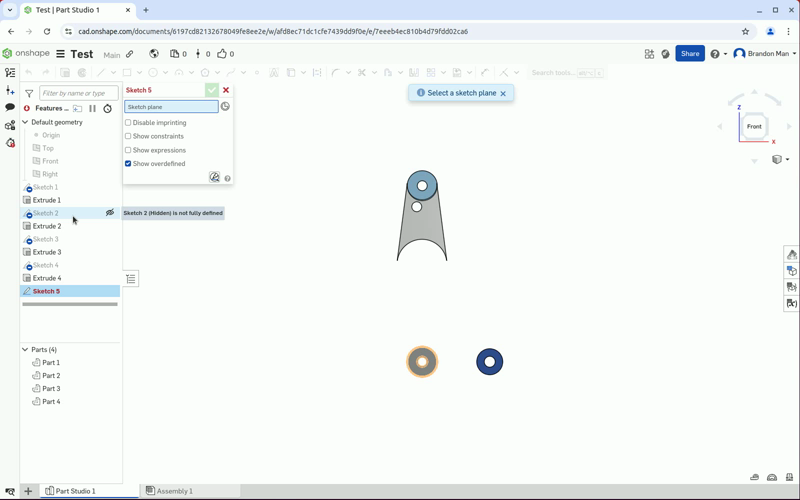
scroll(3)
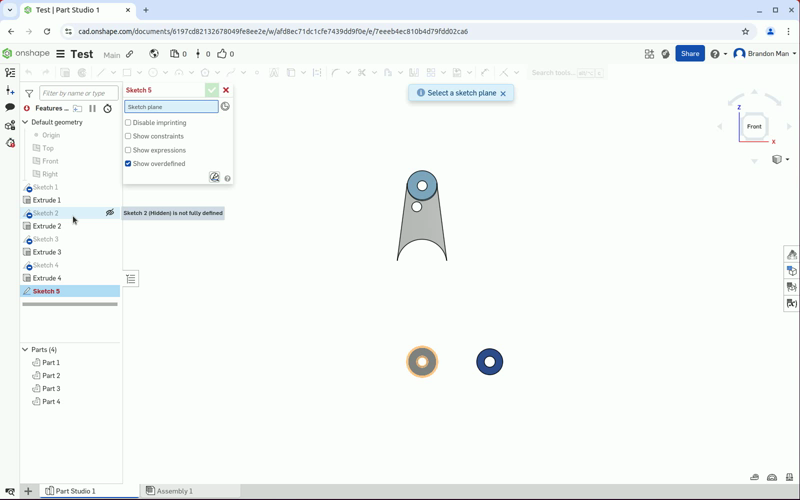
mouse_move(73, 163)
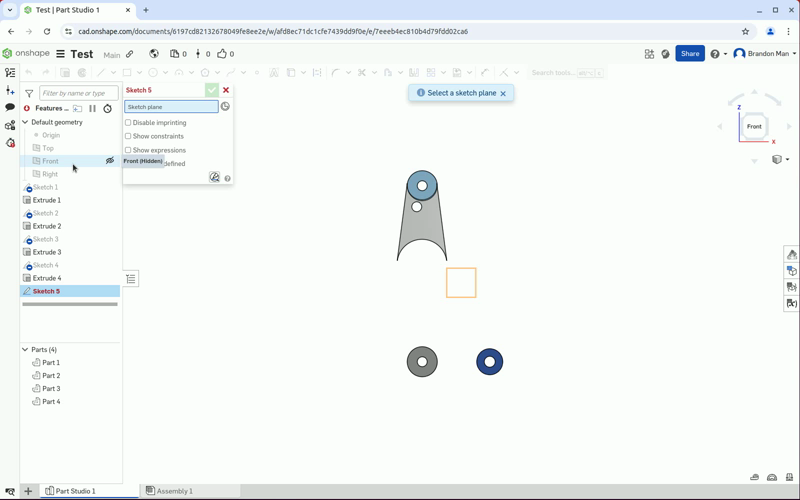
click(73, 163)
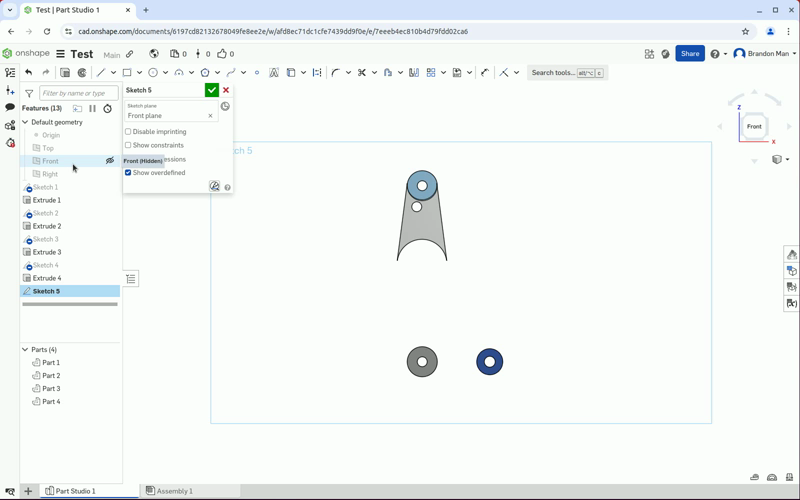
mouse_move(73, 352)
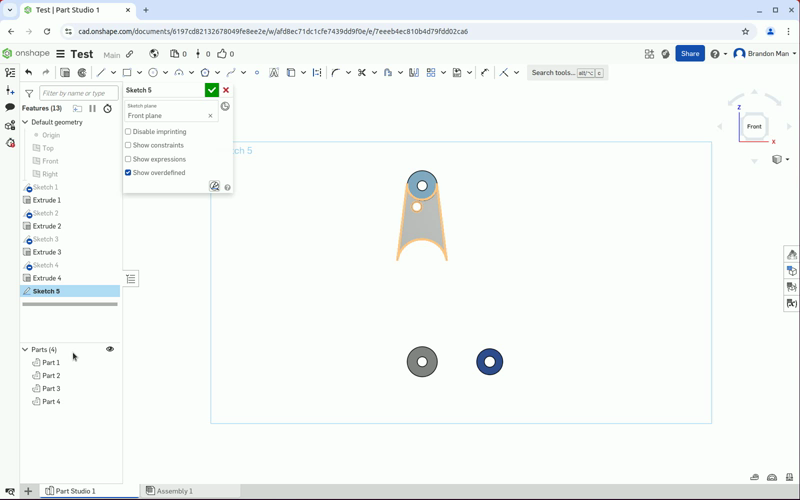
key(y)
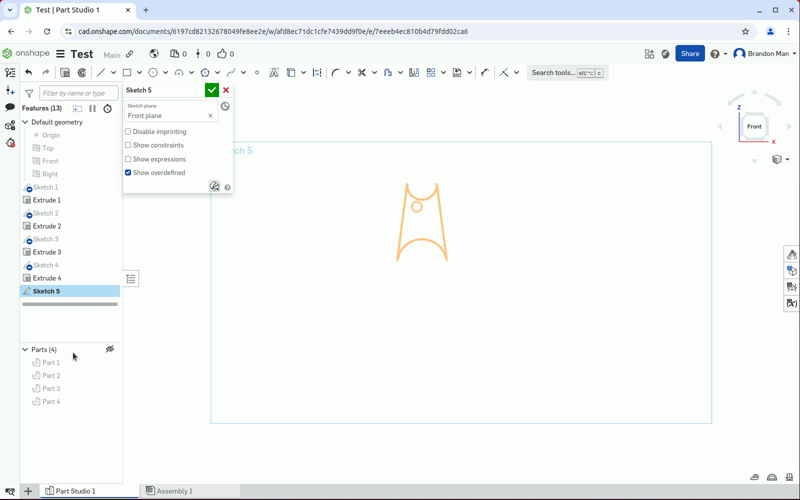
key(c)
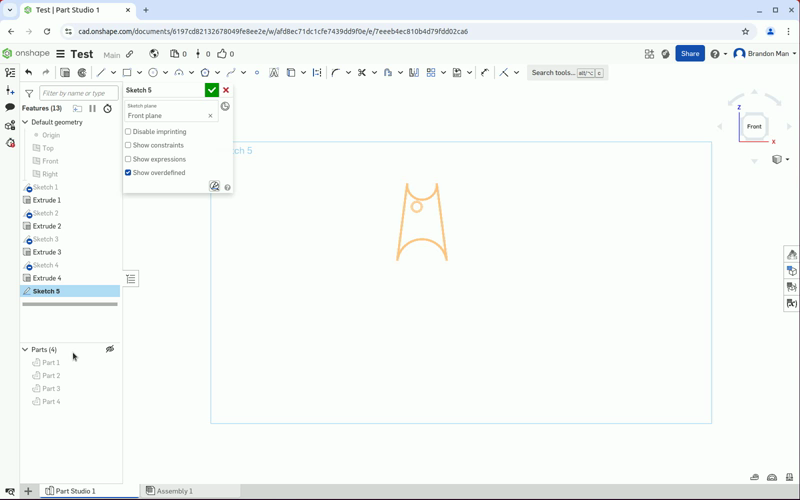
key_down(shift)
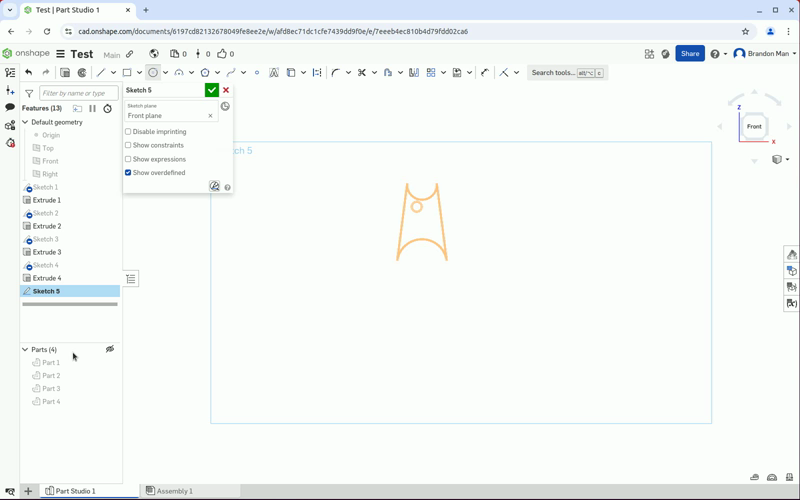
mouse_move(422, 262)
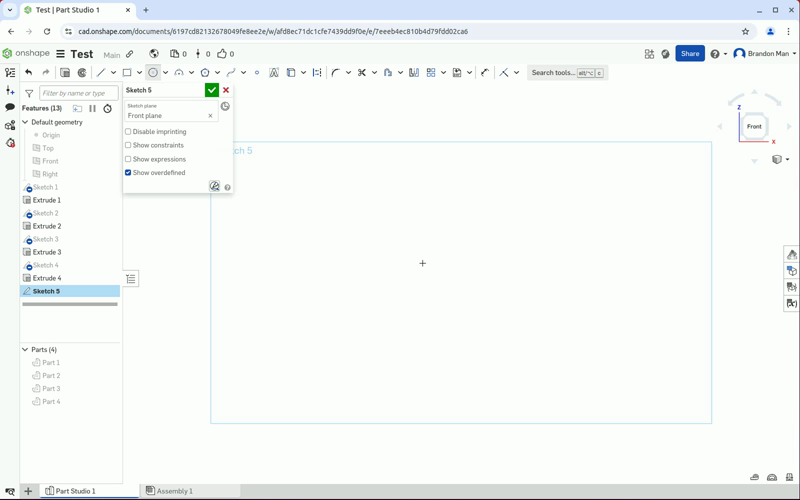
click(422, 262)
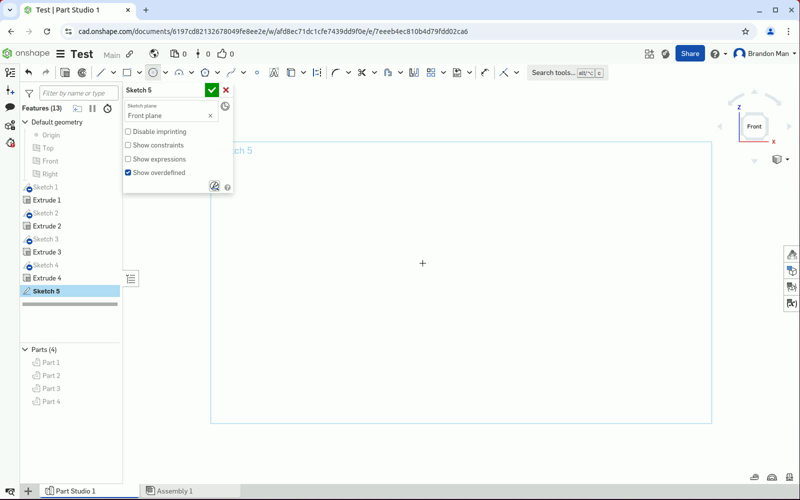
key_up(shift)
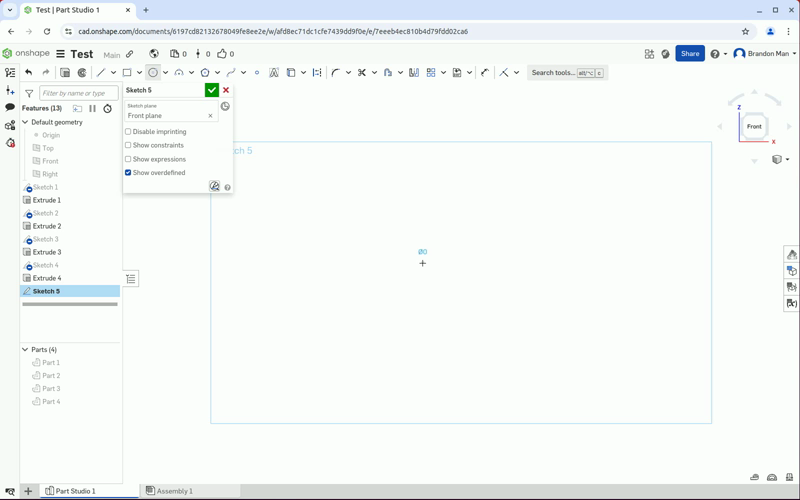
mouse_move(447, 262)
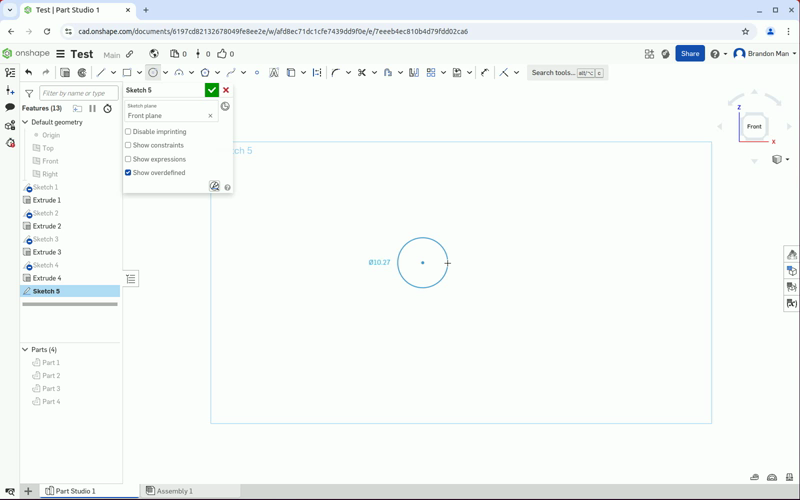
click(447, 262)
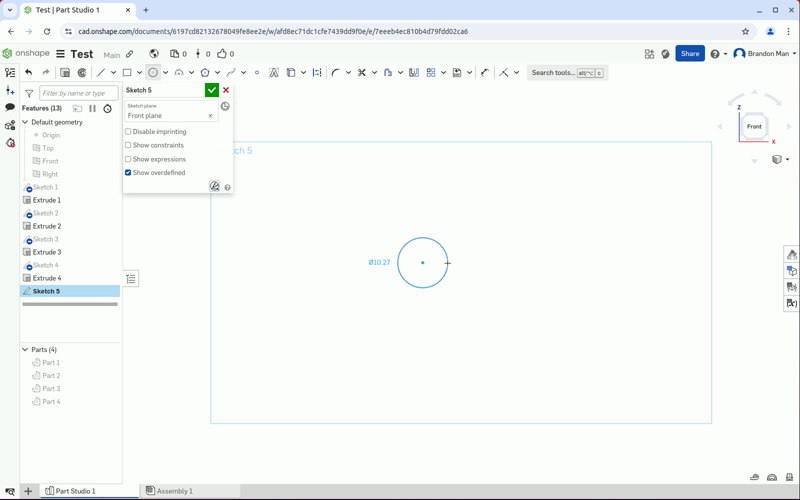
key(esc)
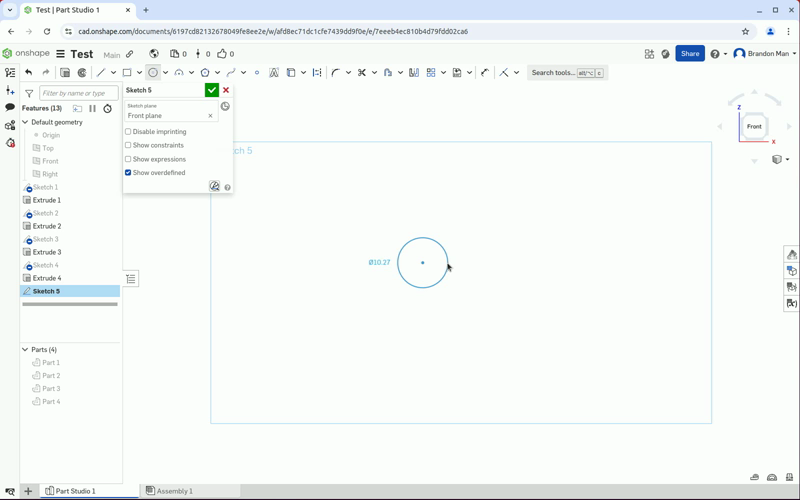
key(c)
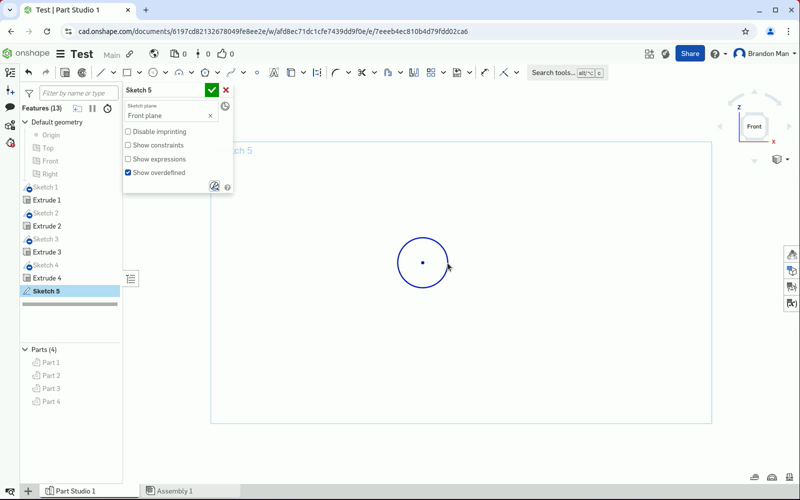
key_down(shift)
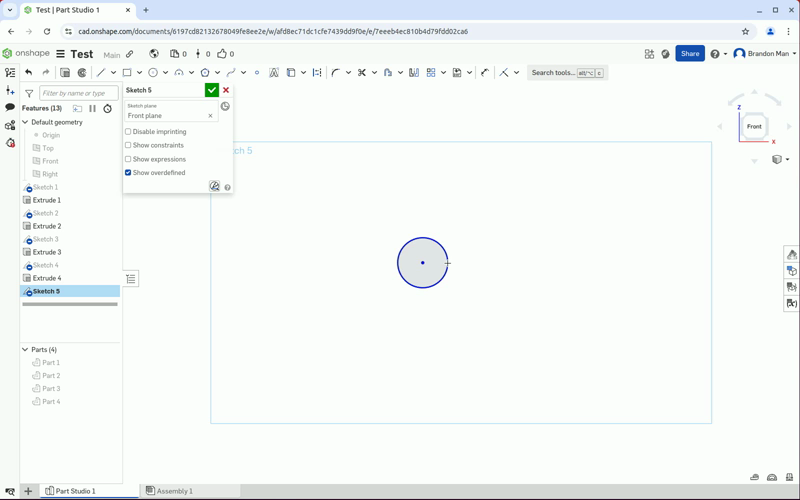
mouse_move(422, 262)
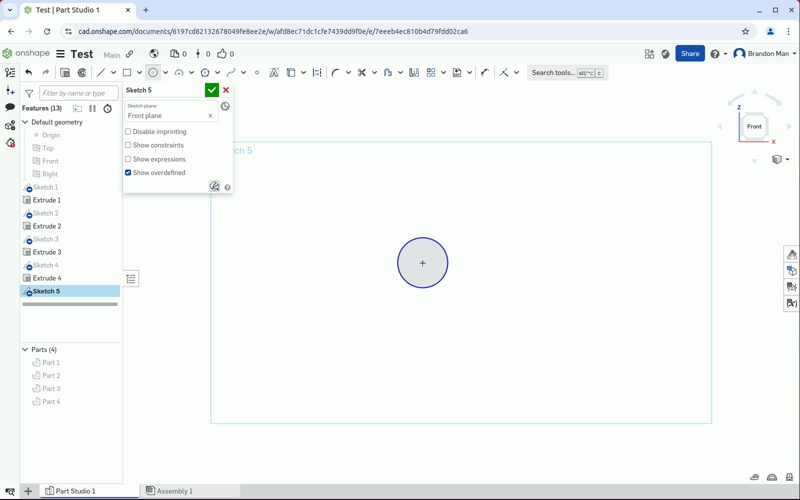
click(422, 262)
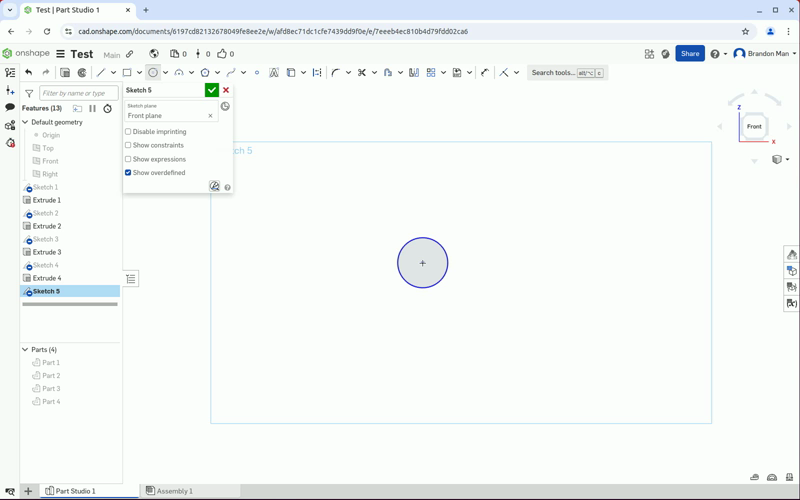
key_up(shift)
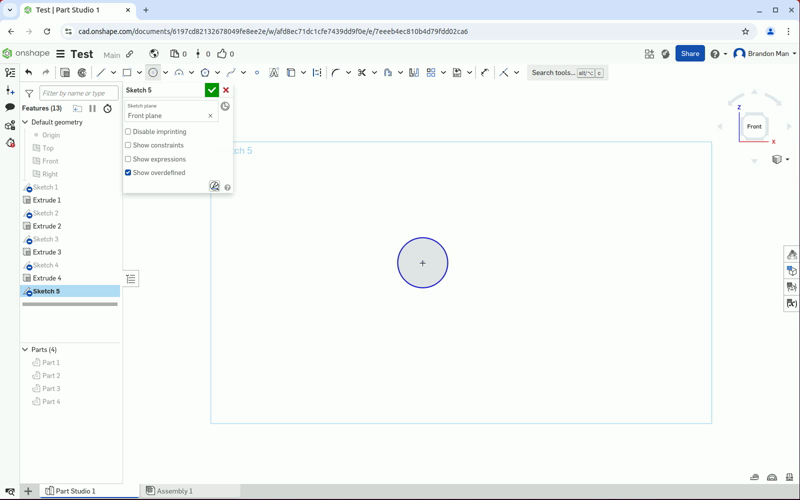
mouse_move(427, 262)
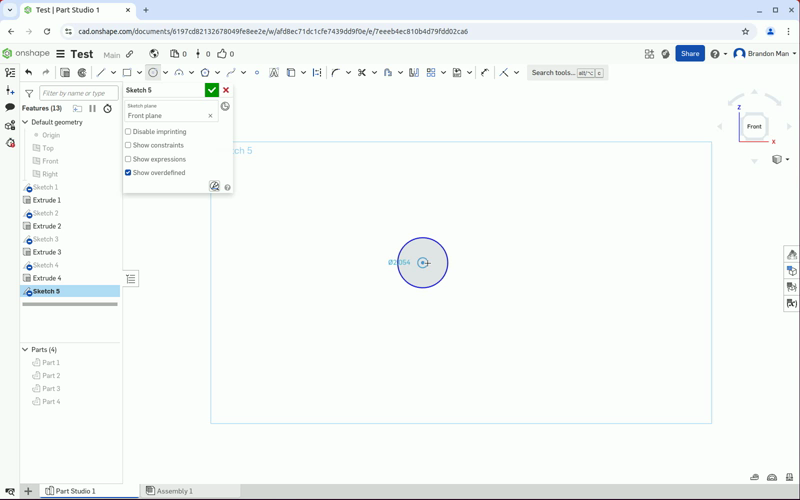
click(427, 262)
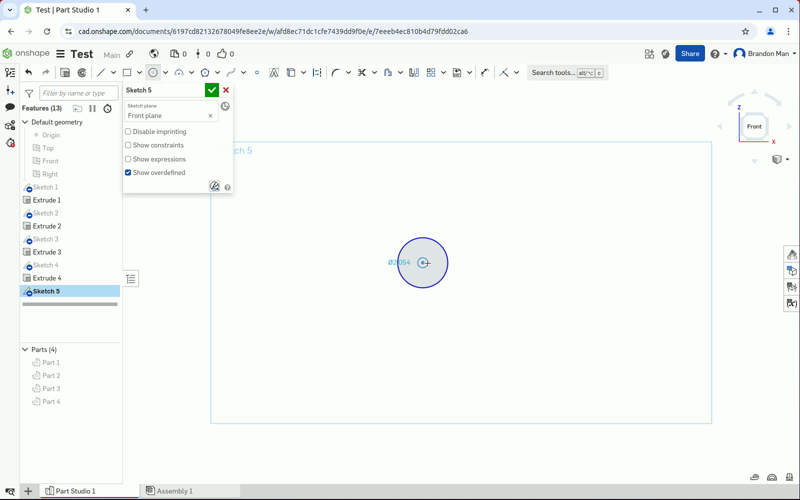
key(esc)
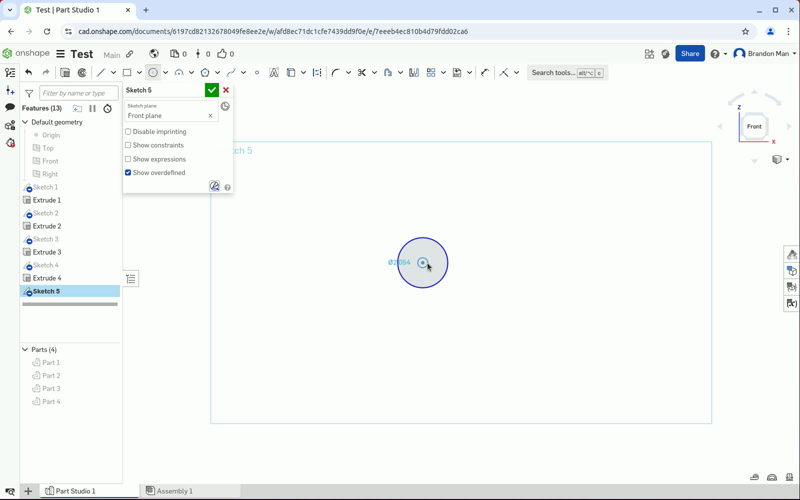
mouse_move(405, 256)
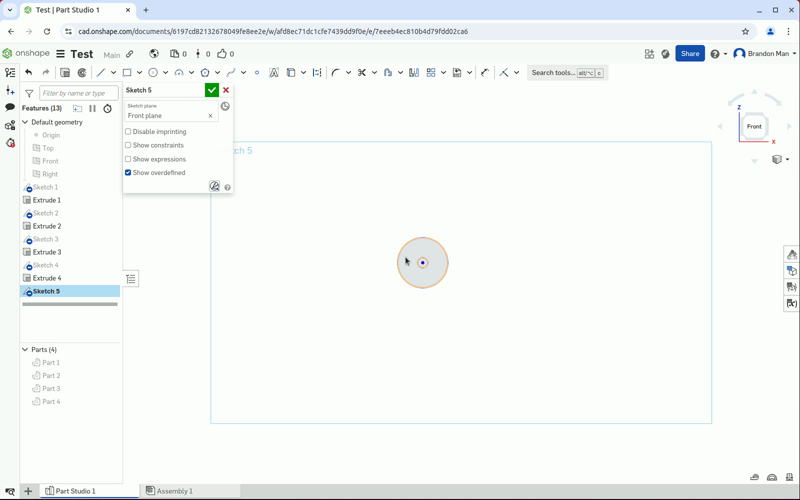
click(405, 256)
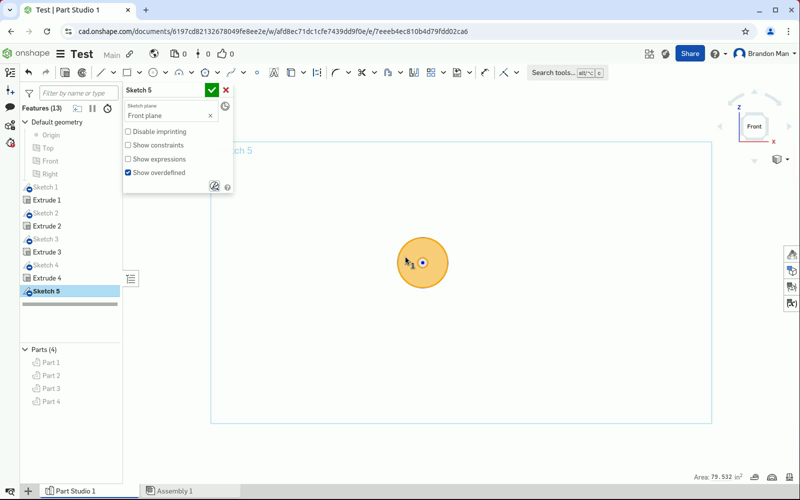
mouse_move(73, 352)
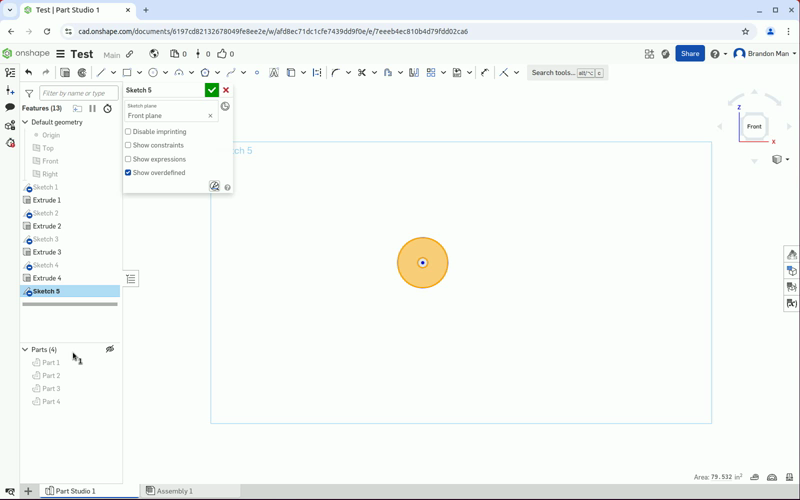
key(shift+y)
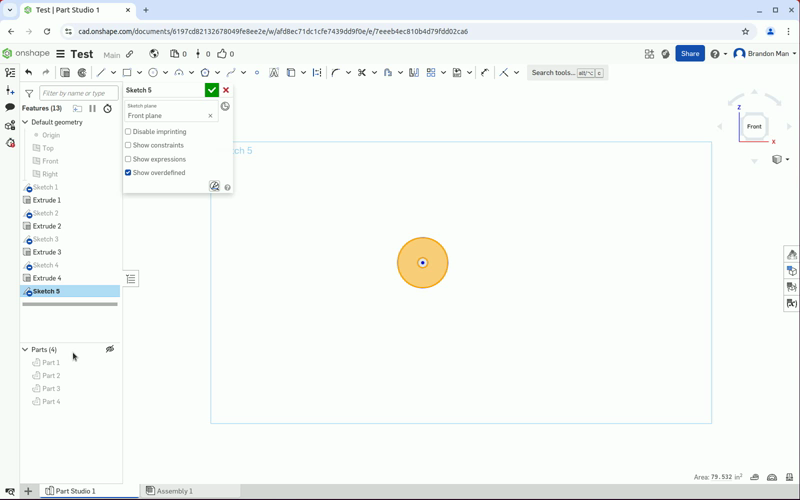
key(shift+e)
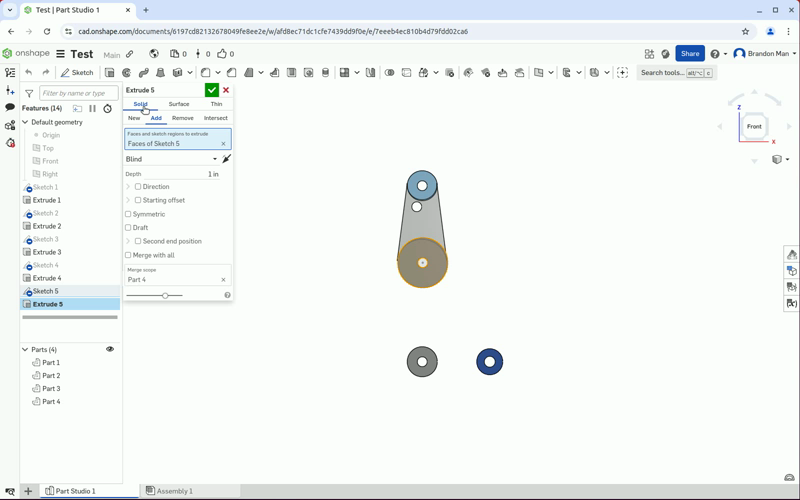
mouse_move(143, 106)
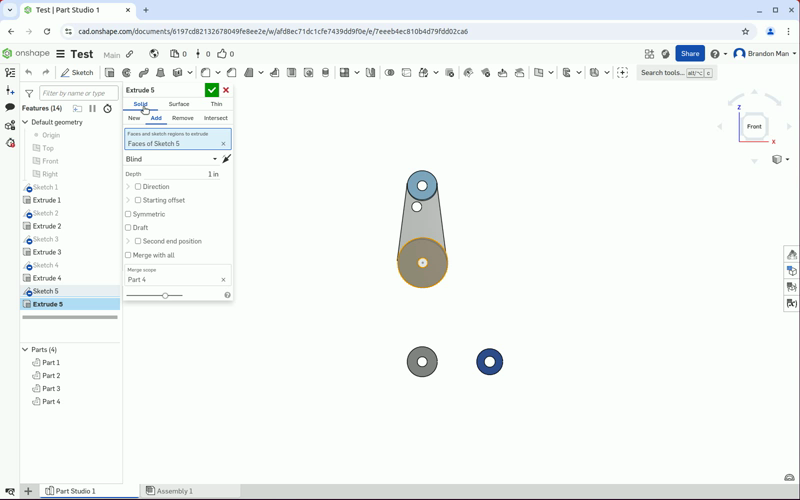
click(143, 106)
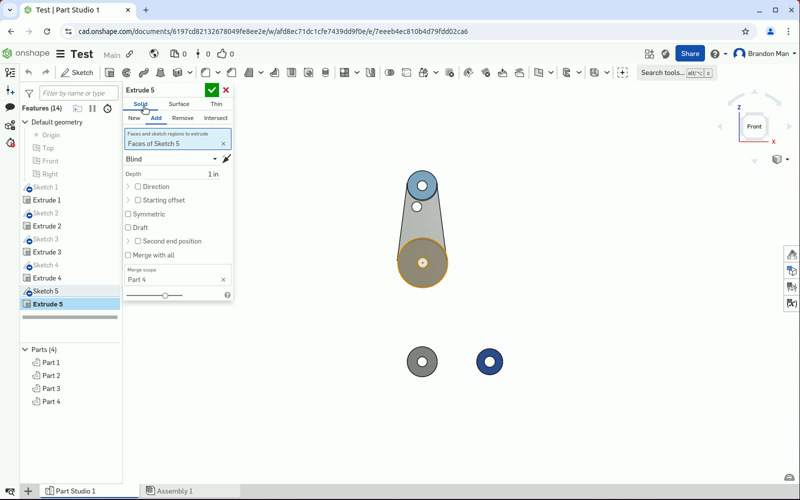
mouse_move(137, 120)
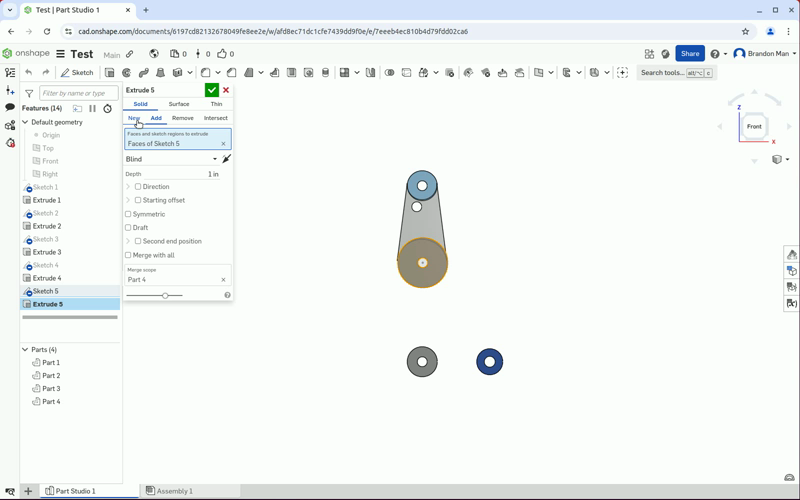
click(137, 120)
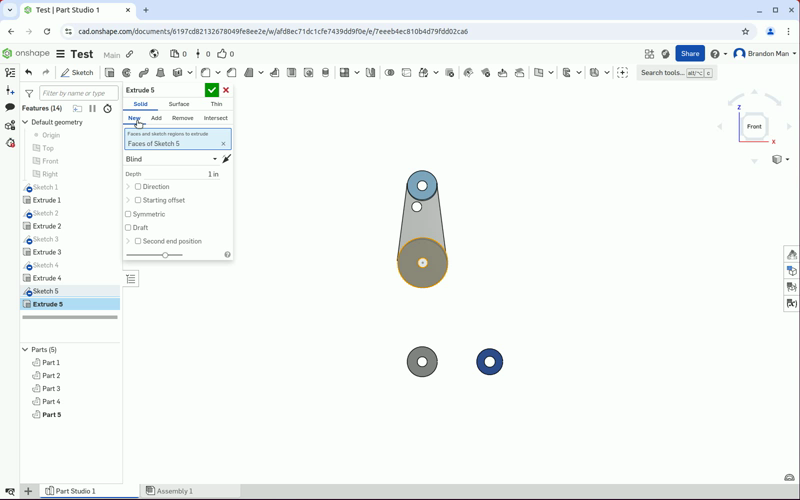
key(tab, 4)
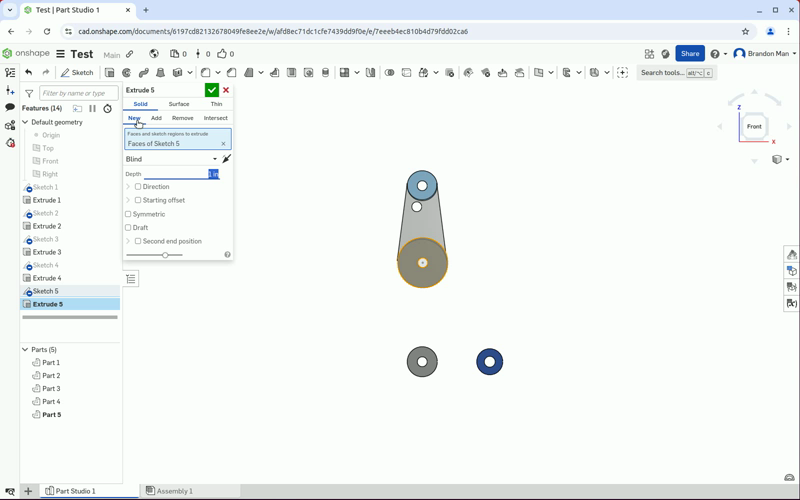
text(0.963)
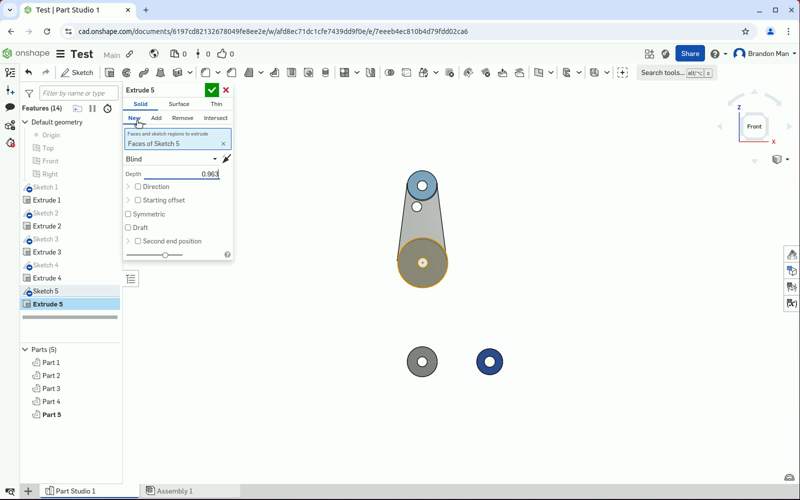
key(enter)
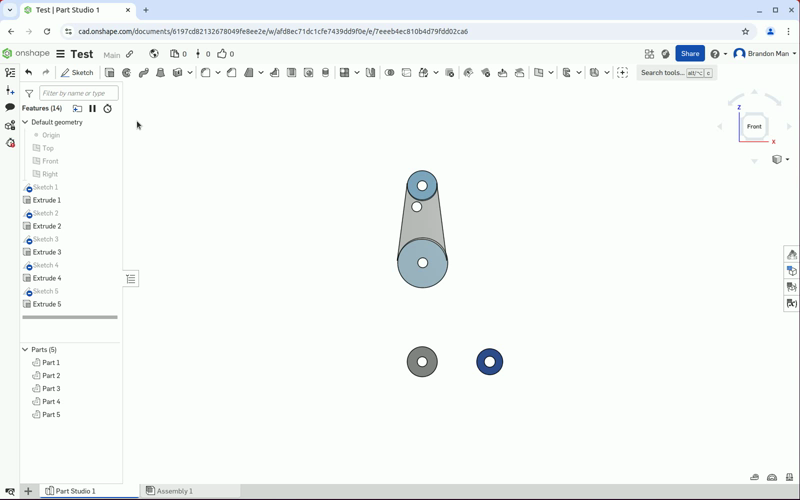
key(shift+h)
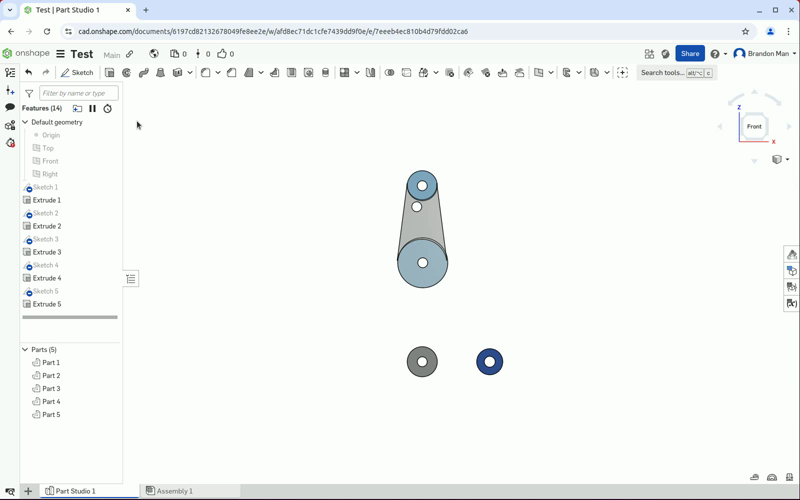
key(shift+h)
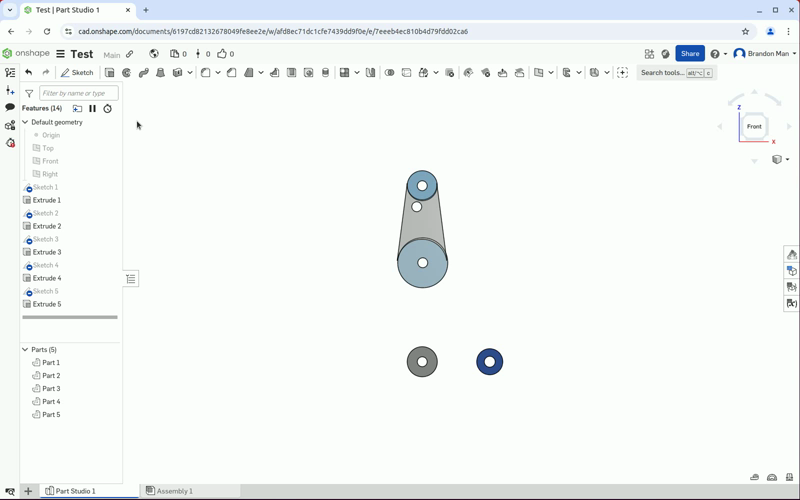
mouse_move(73, 189)
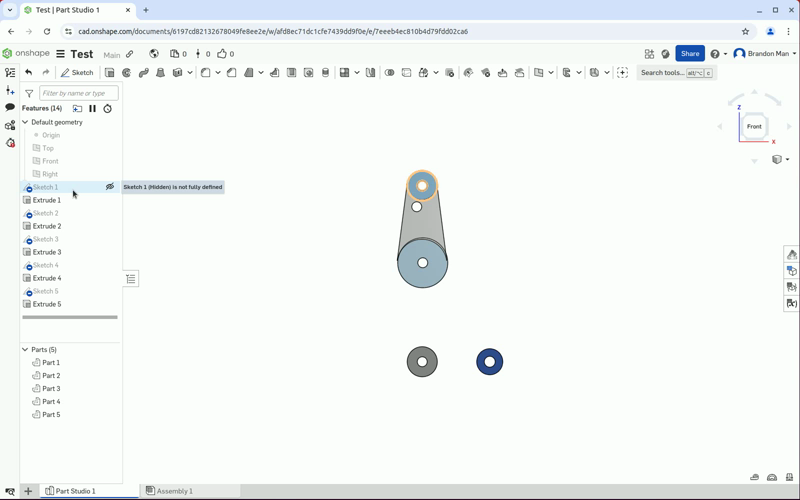
click(73, 189)
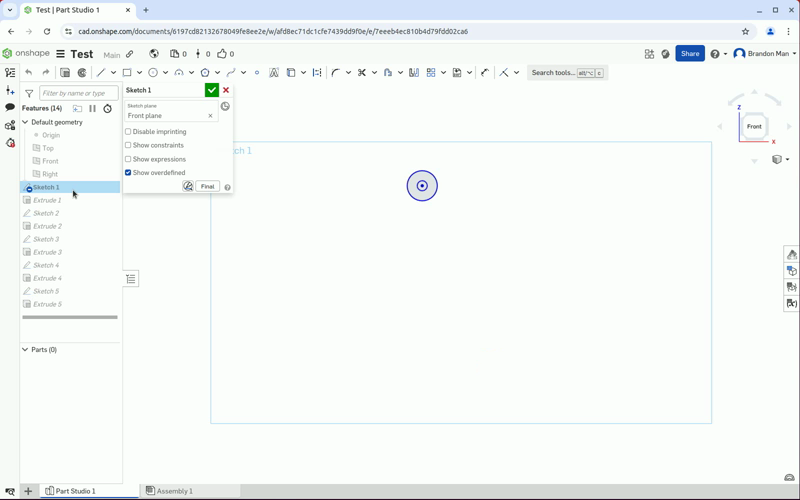
mouse_move(229, 92)
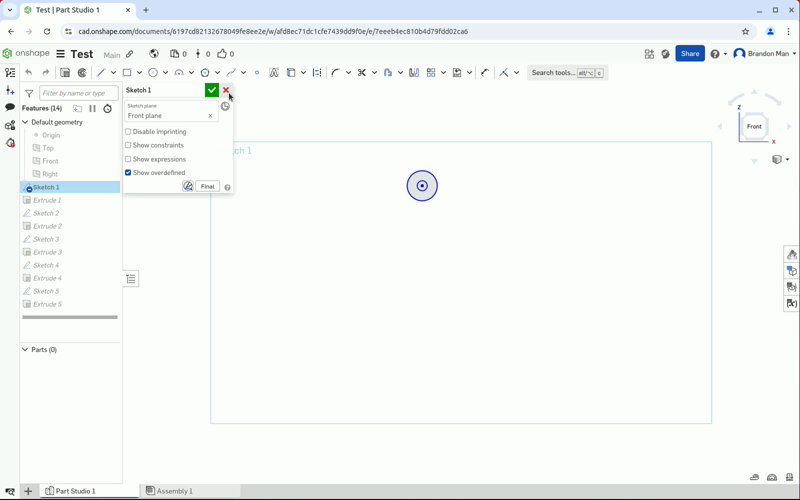
click(229, 92)
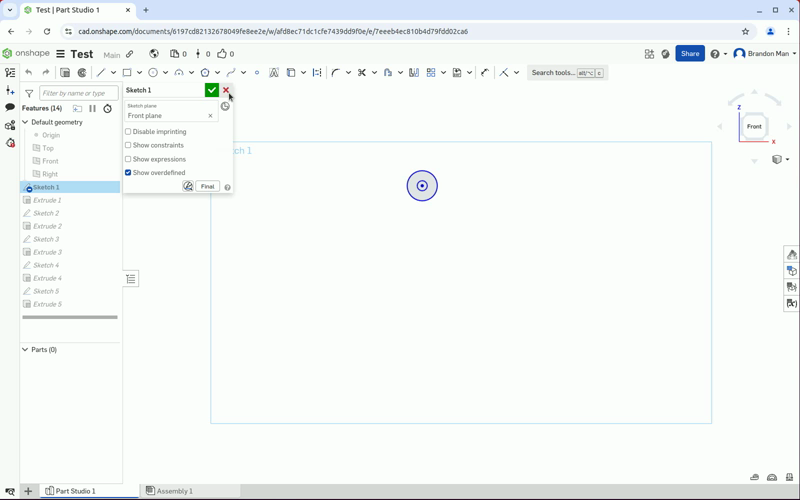
key(shift+s)
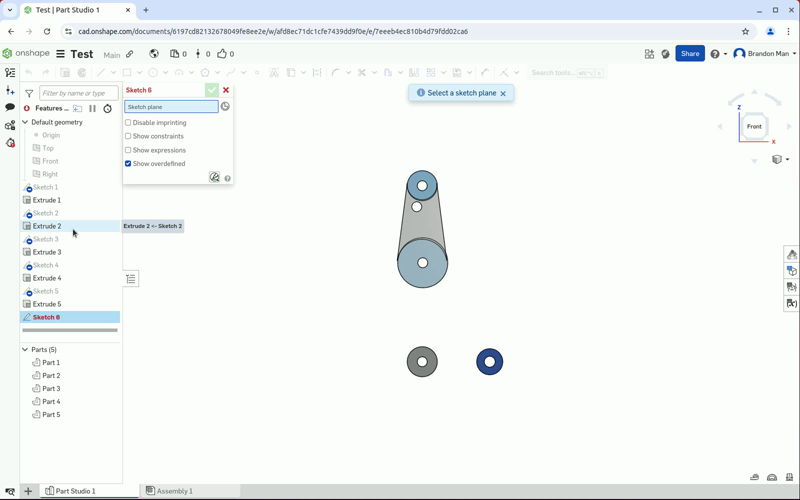
scroll(3)
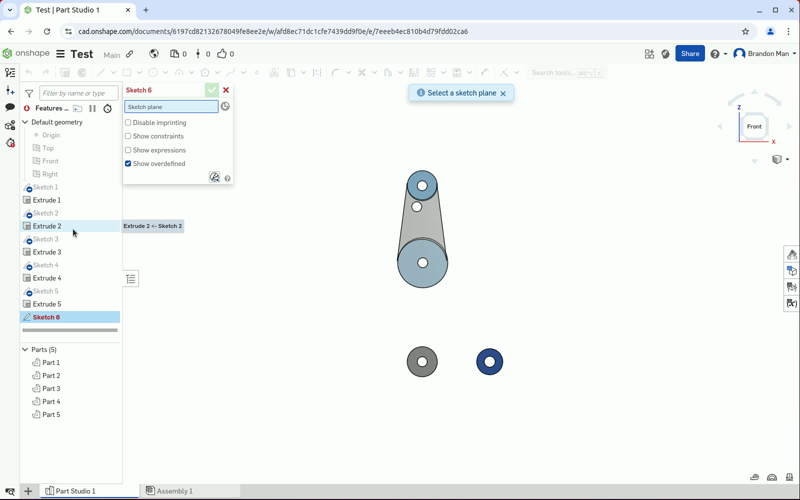
mouse_move(73, 163)
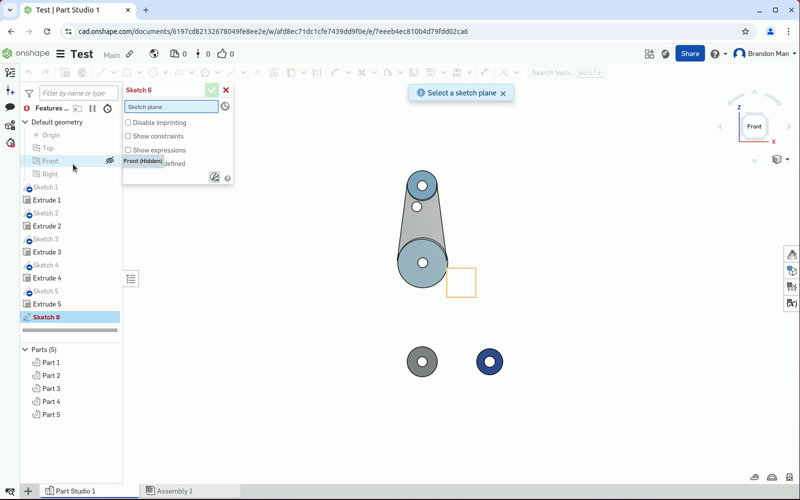
click(73, 163)
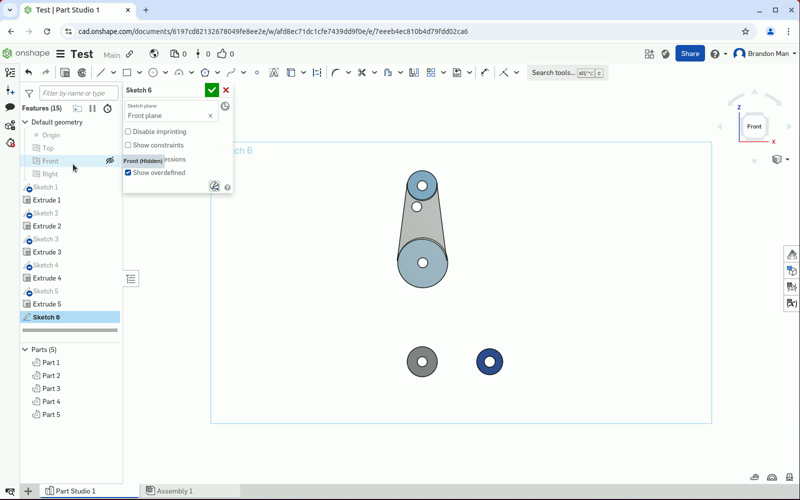
mouse_move(73, 352)
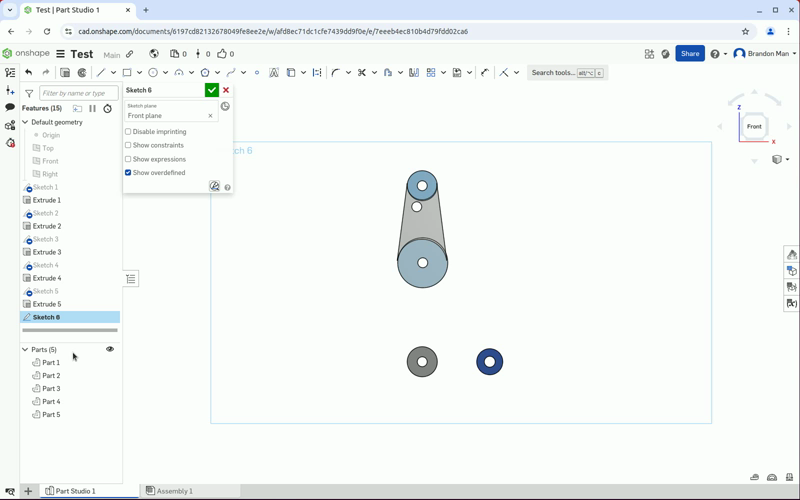
key(y)
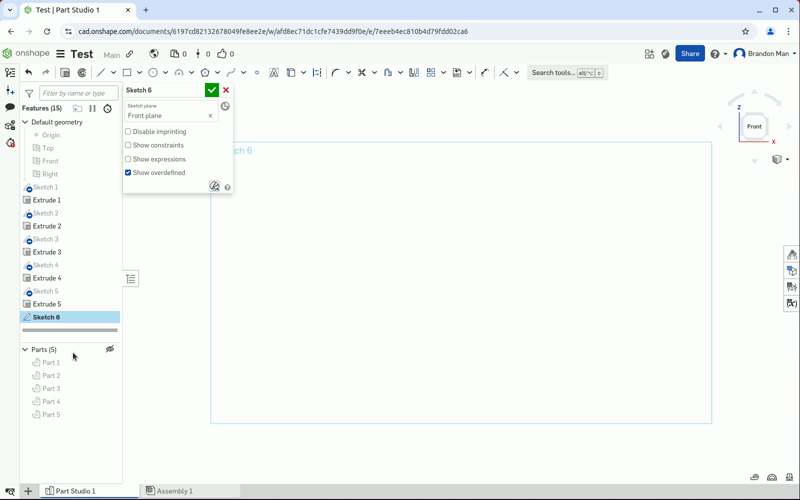
key(l)
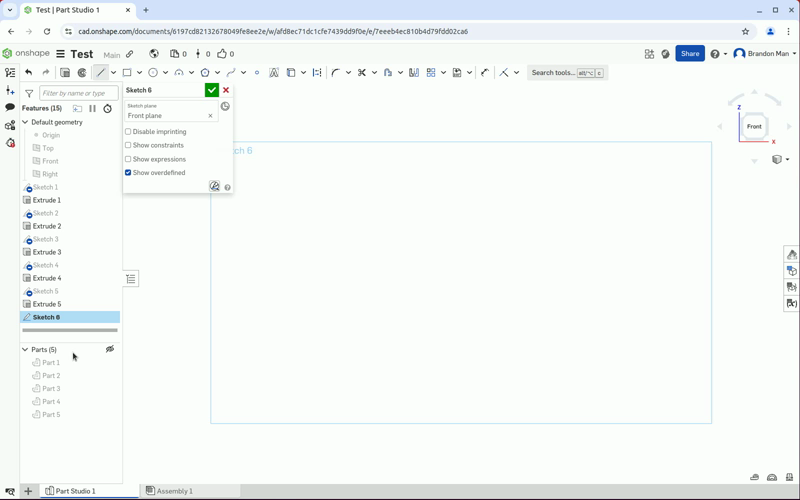
key_down(shift)
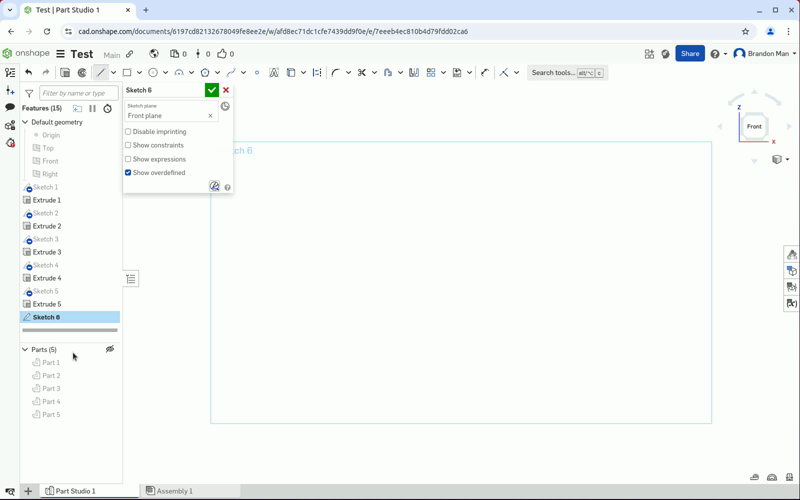
mouse_move(397, 265)
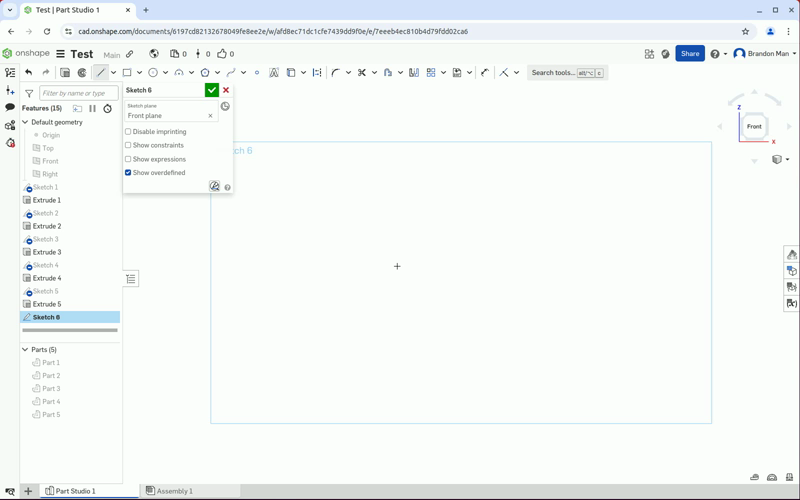
click(397, 265)
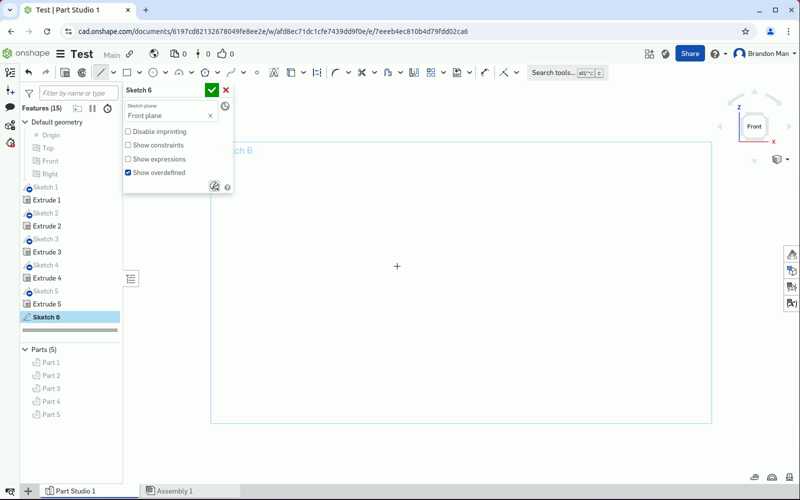
key_up(shift)
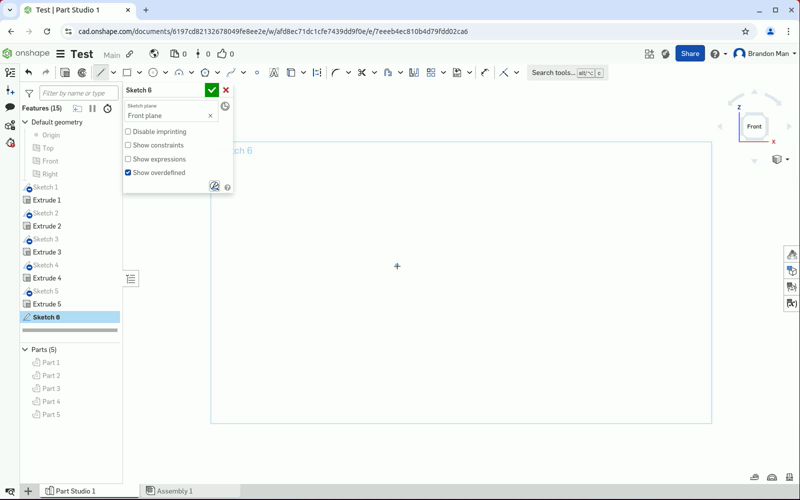
key_down(shift)
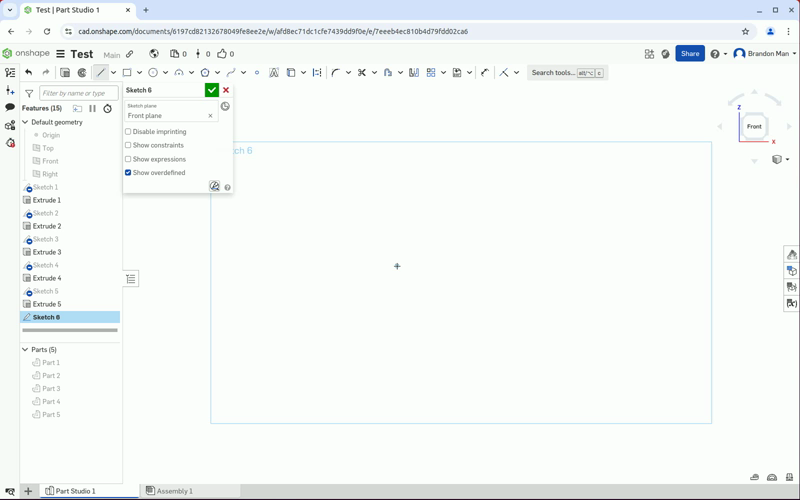
mouse_move(406, 362)
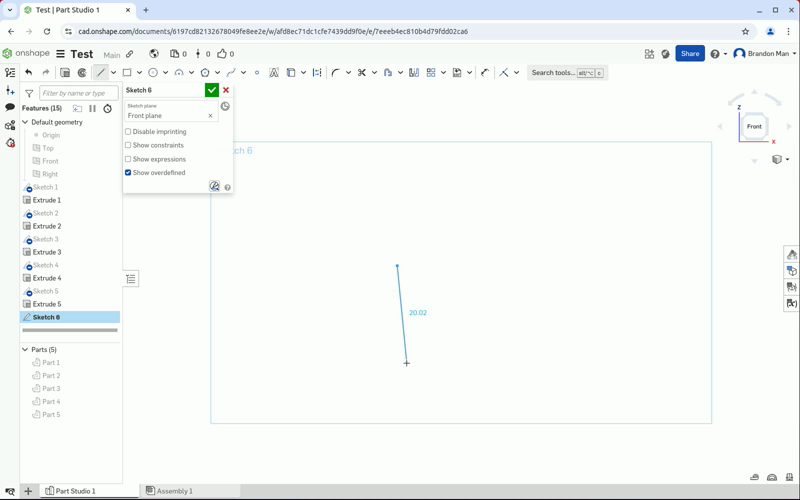
click(406, 362)
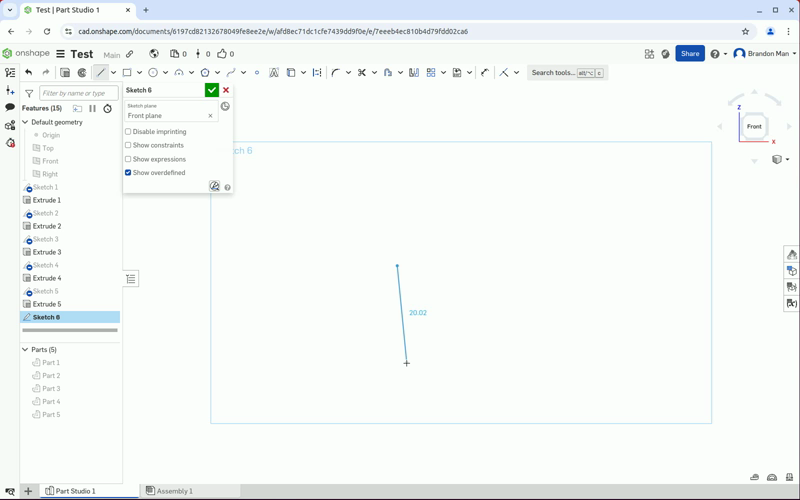
key_up(shift)
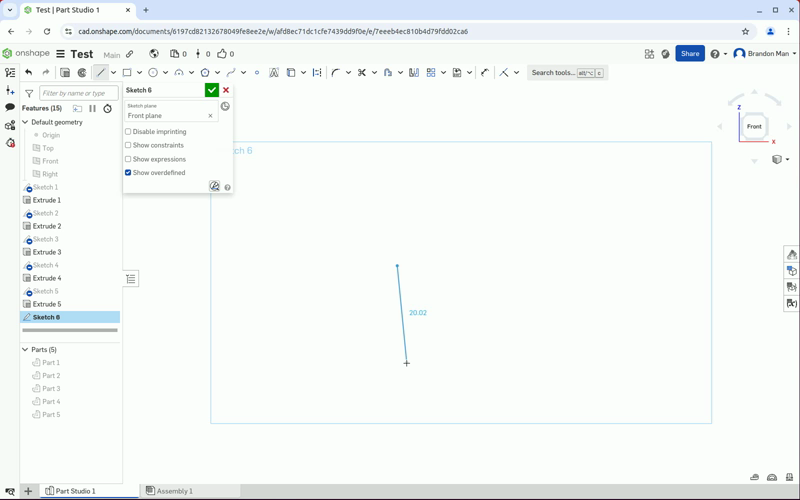
key(esc)
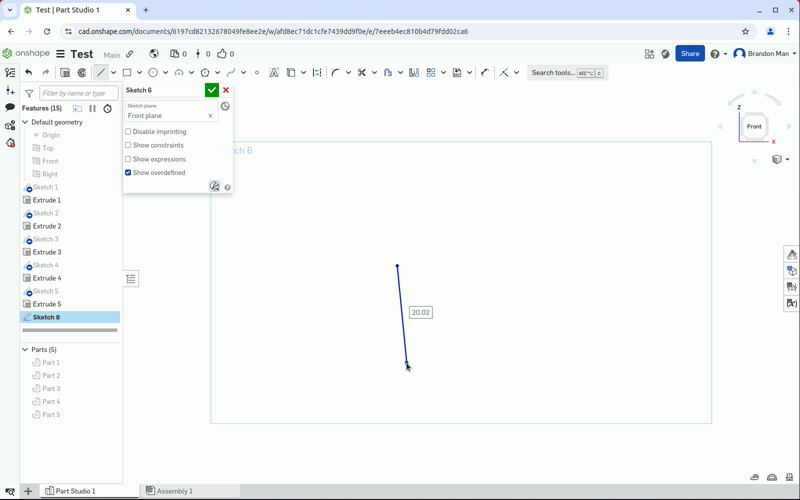
key(a)
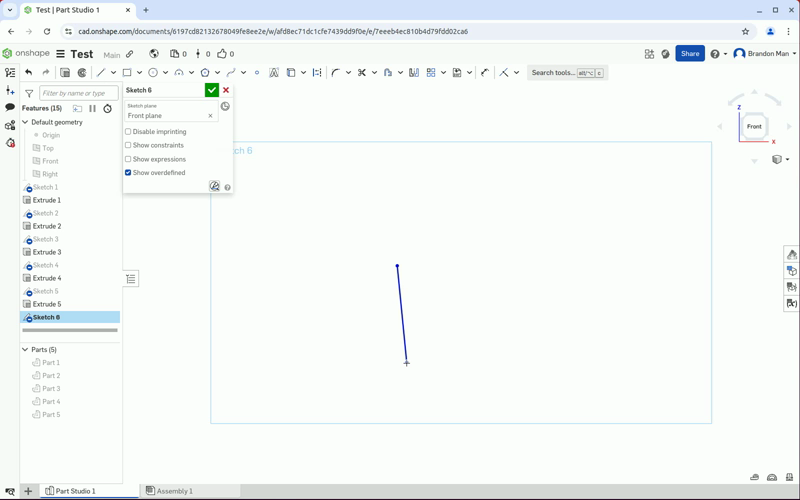
mouse_move(406, 362)
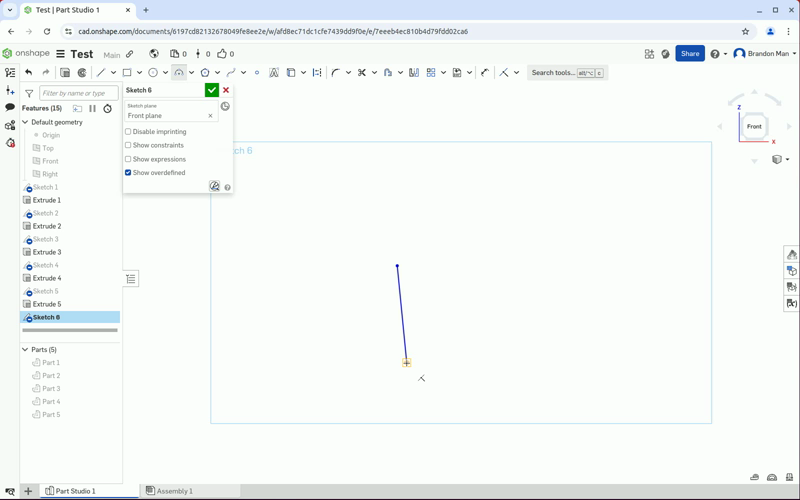
click(406, 362)
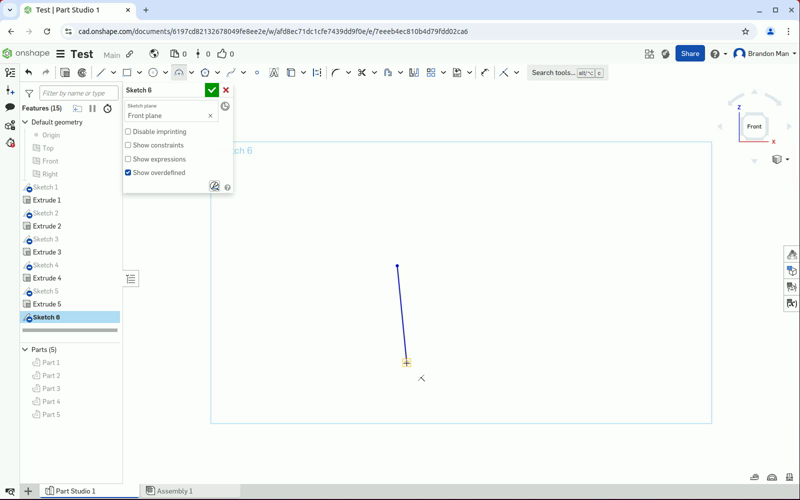
key_down(shift)
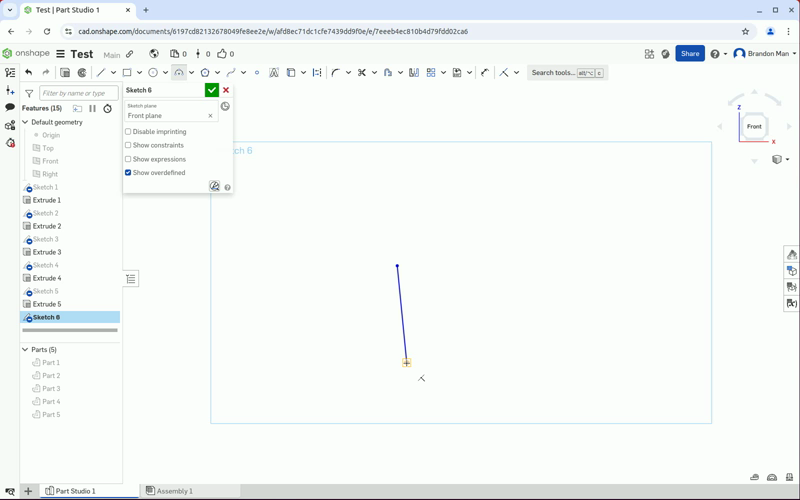
mouse_move(421, 375)
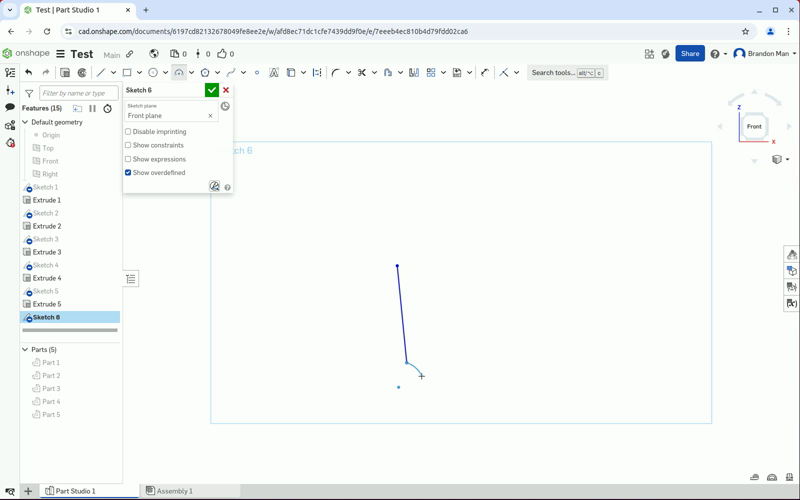
click(421, 375)
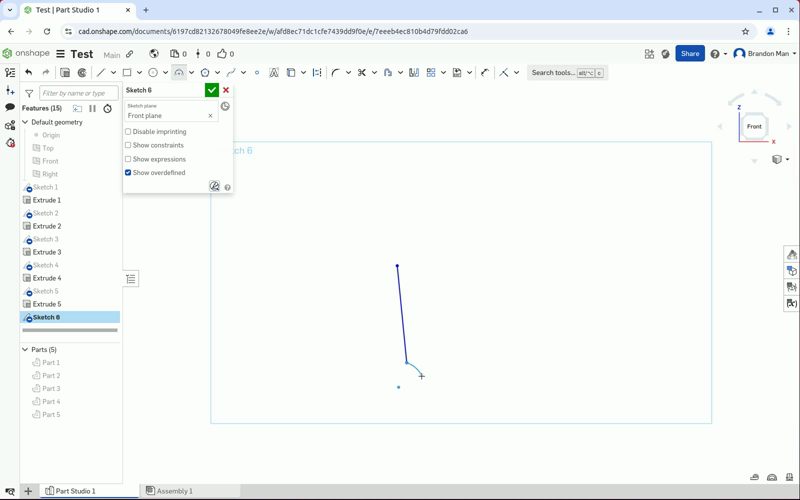
mouse_move(430, 350)
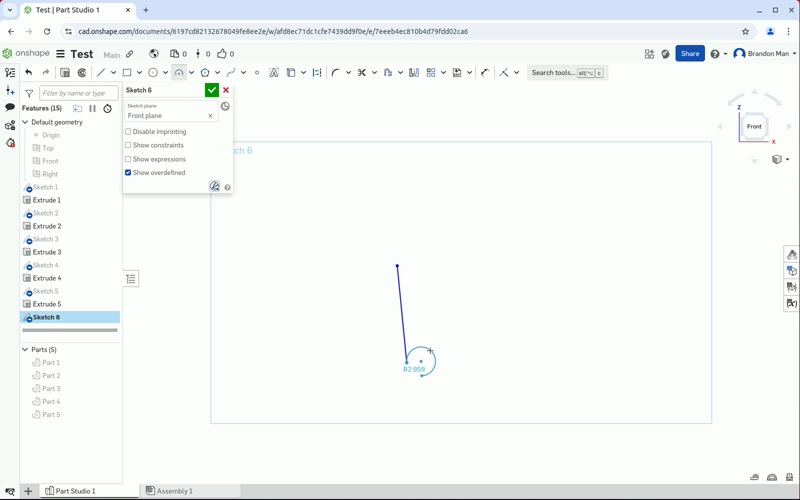
click(430, 350)
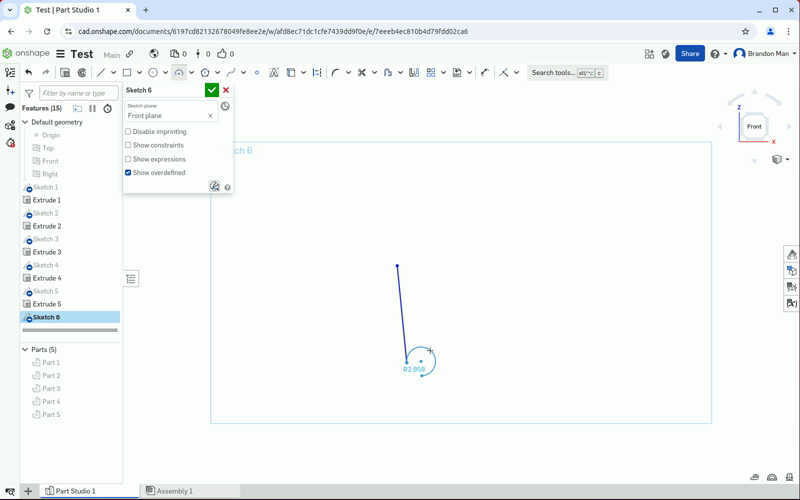
key_up(shift)
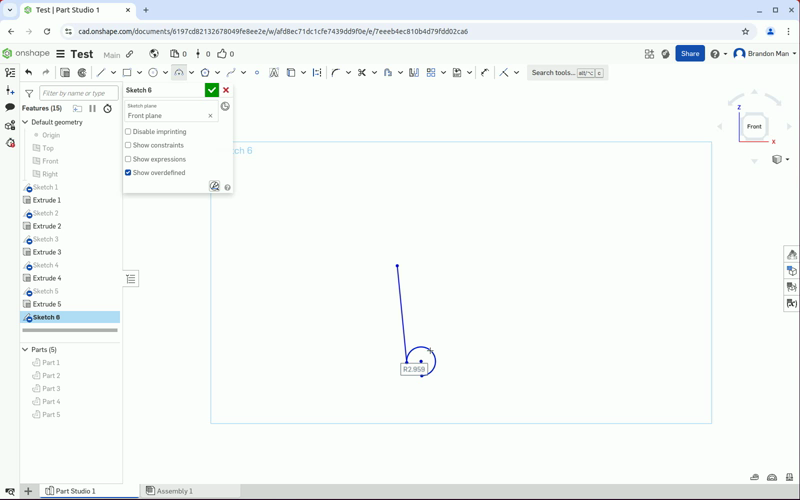
key(esc)
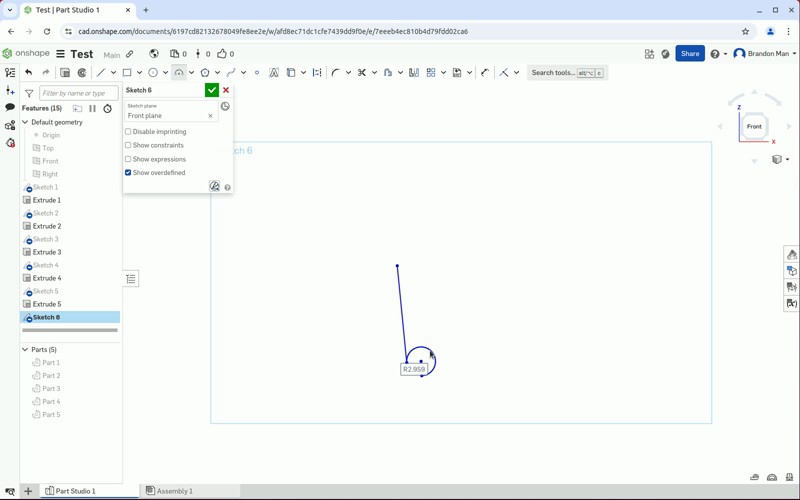
key(l)
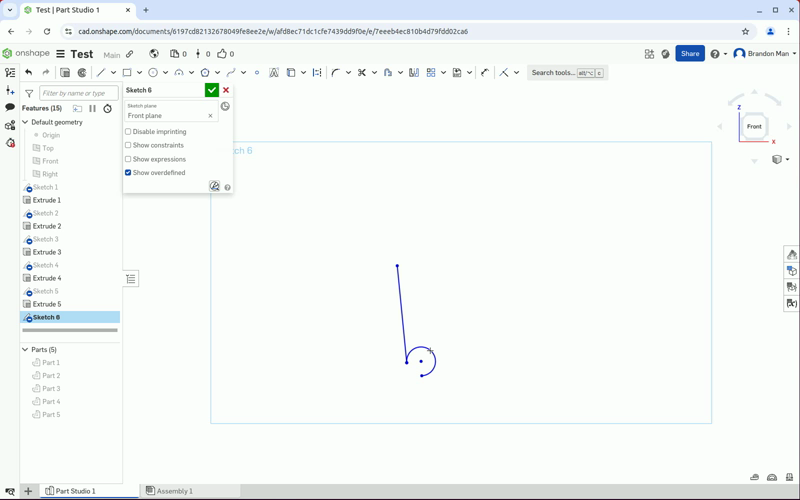
mouse_move(421, 375)
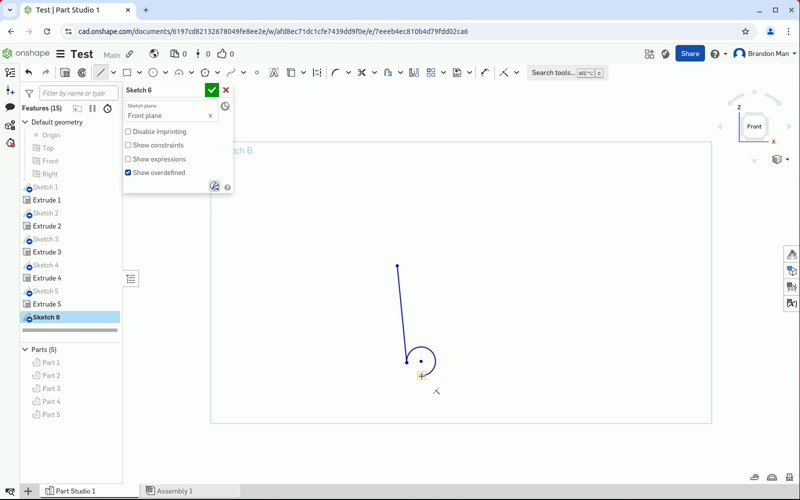
click(421, 375)
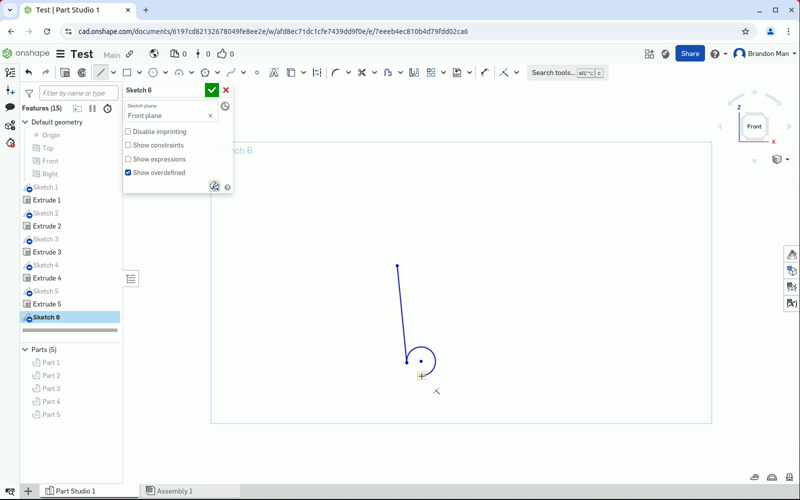
key_down(shift)
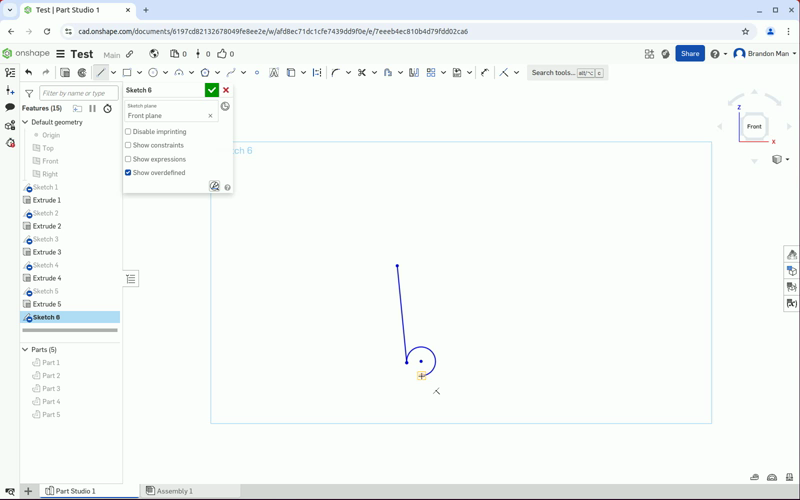
mouse_move(491, 373)
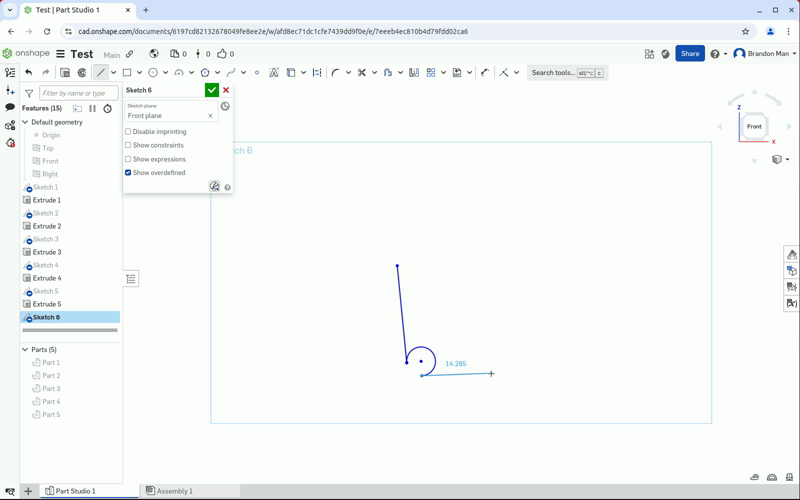
click(491, 373)
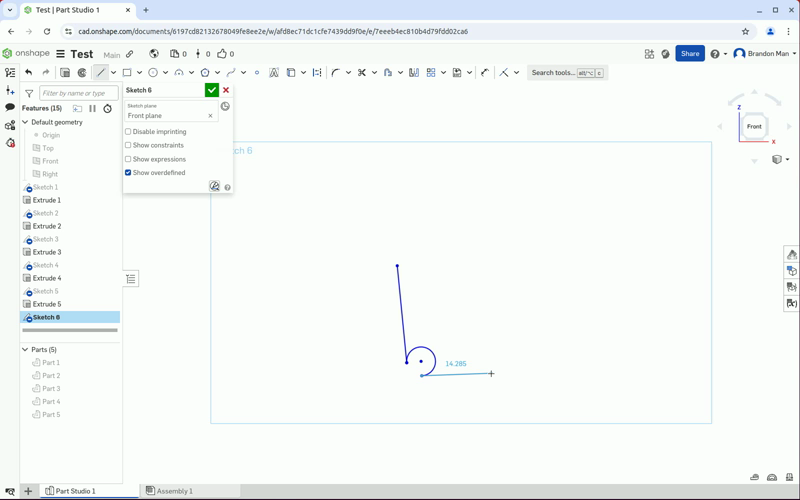
key_up(shift)
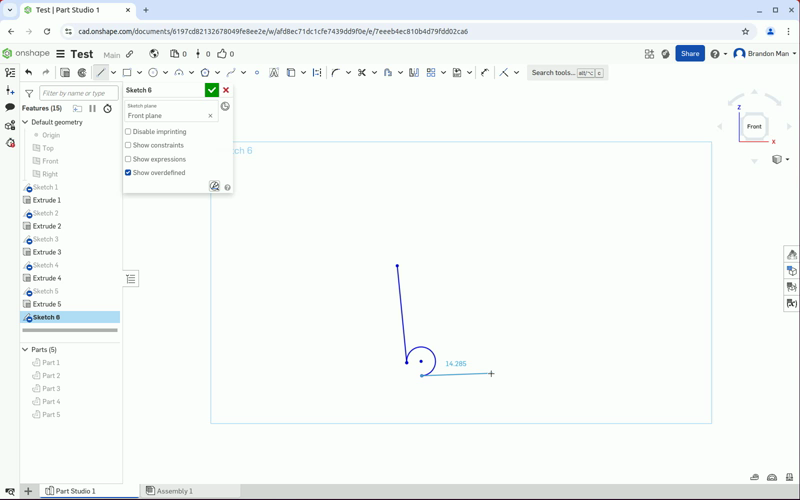
key(esc)
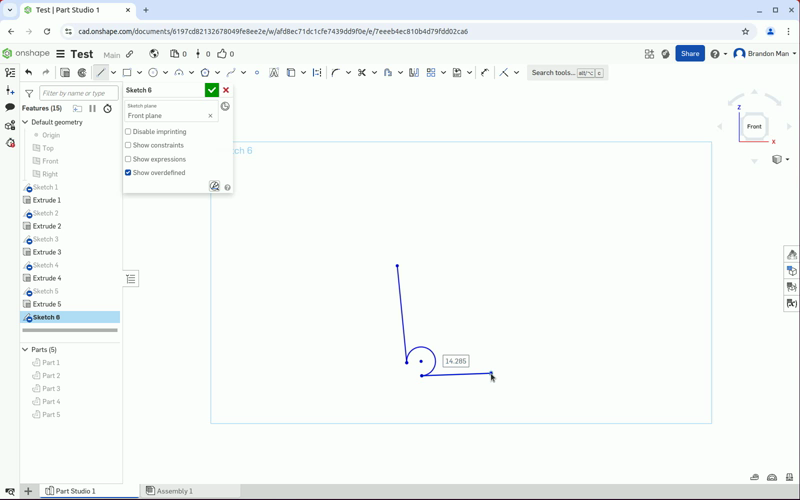
key(a)
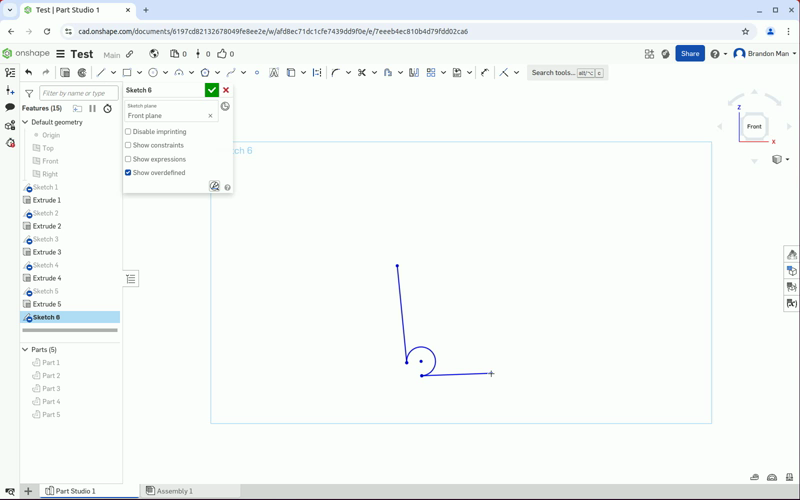
mouse_move(491, 373)
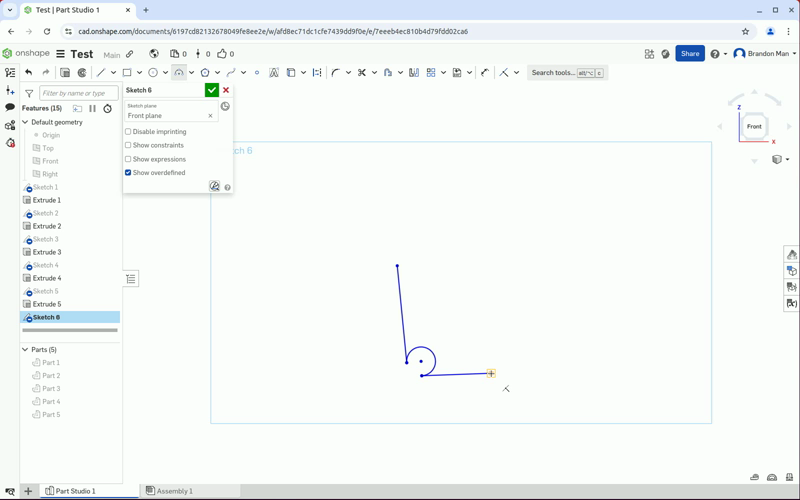
click(491, 373)
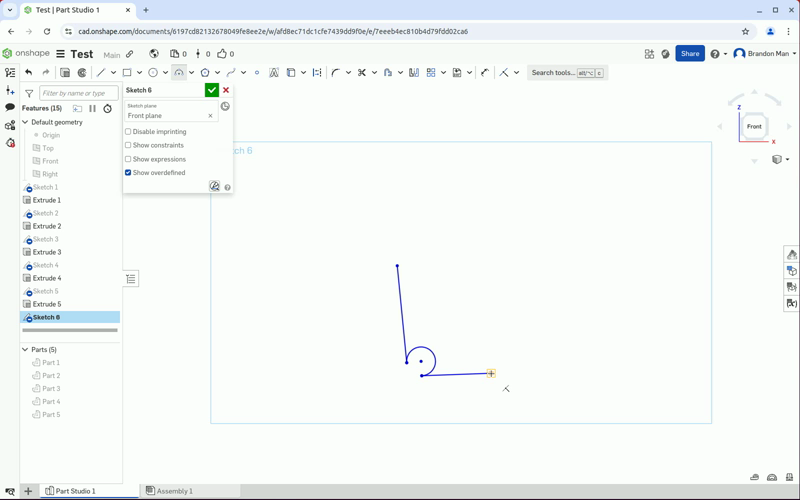
key_down(shift)
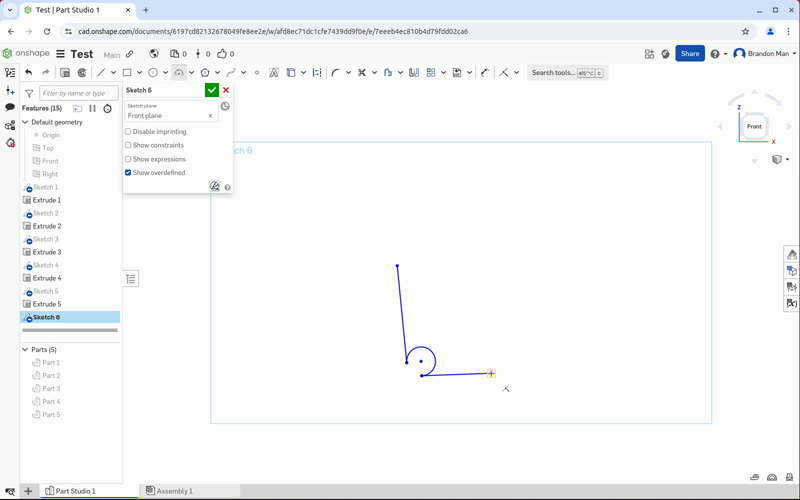
mouse_move(491, 348)
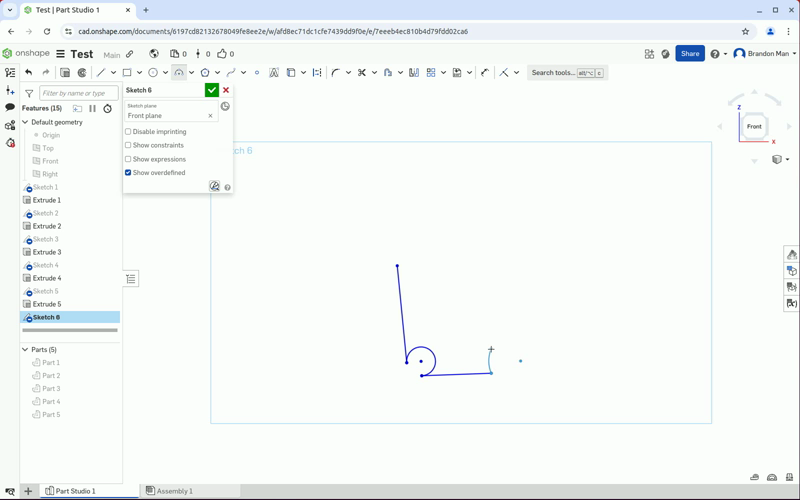
click(491, 348)
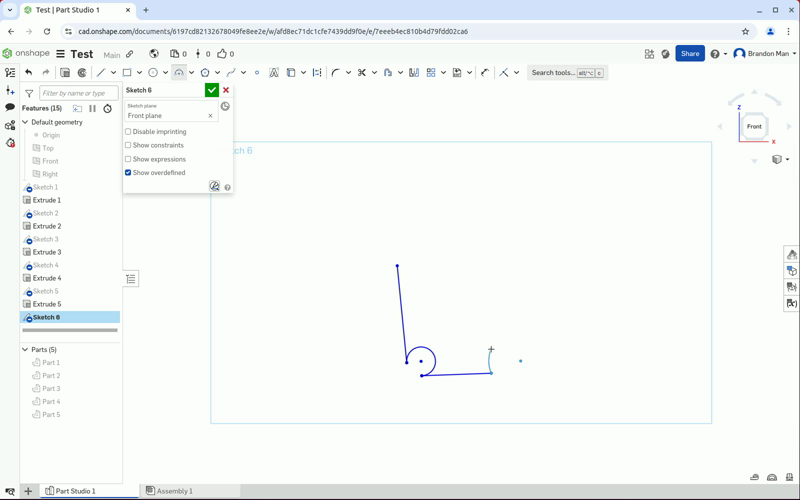
mouse_move(478, 360)
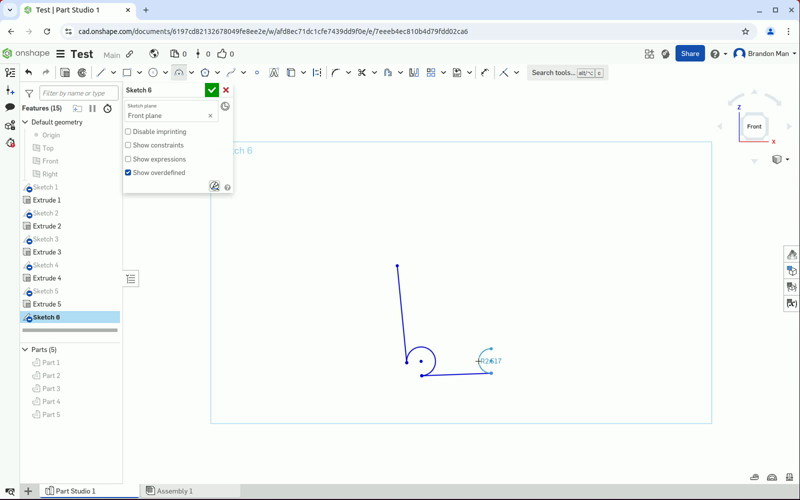
click(478, 360)
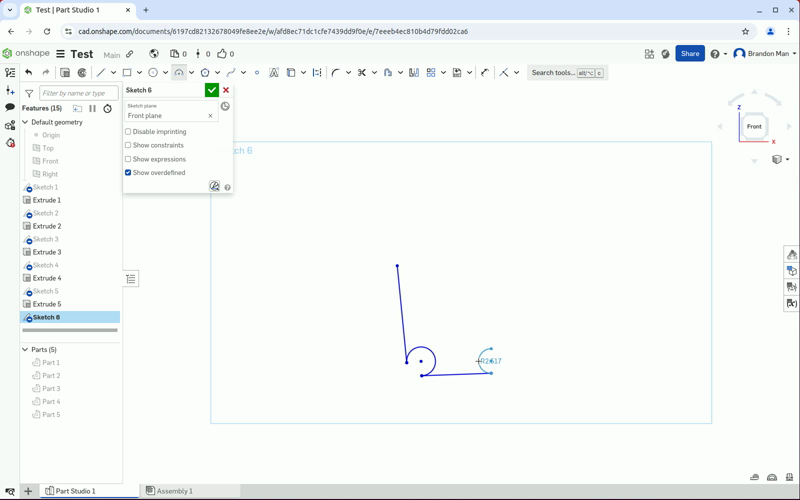
key_up(shift)
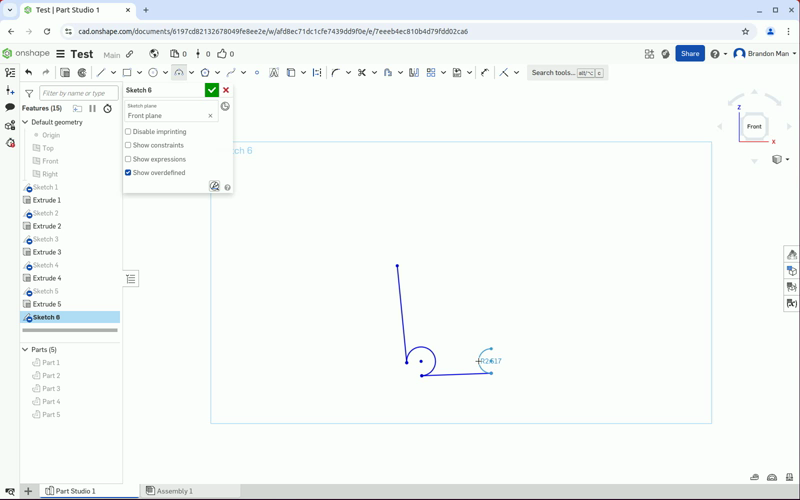
key(esc)
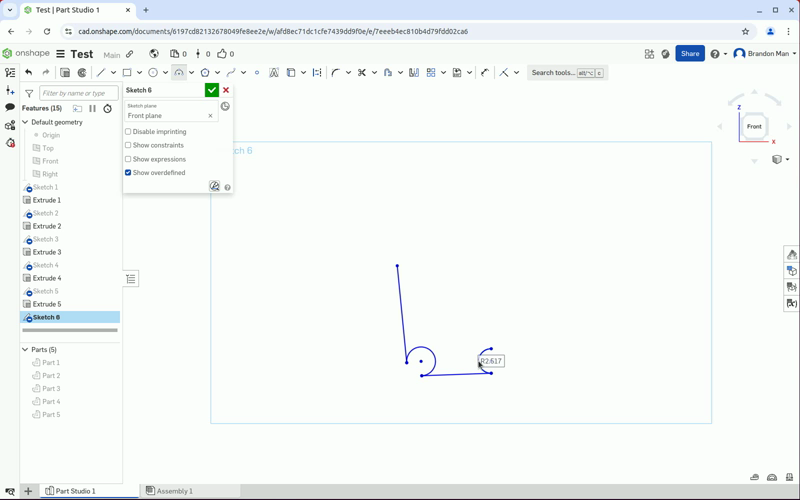
key(l)
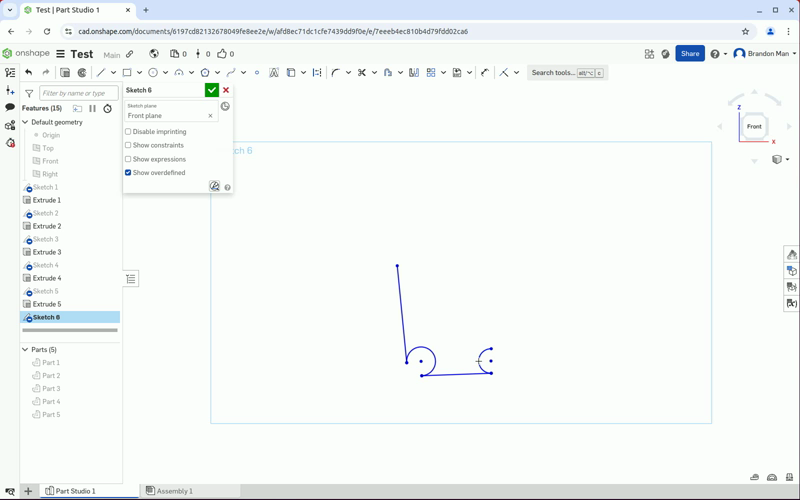
mouse_move(491, 348)
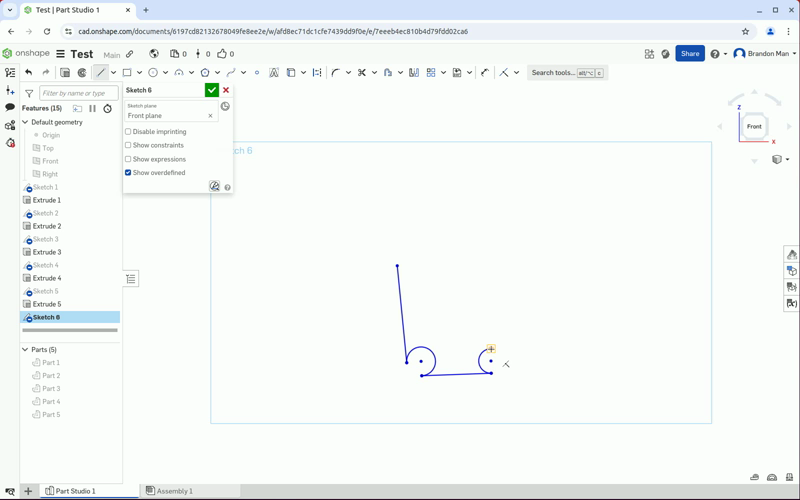
click(491, 348)
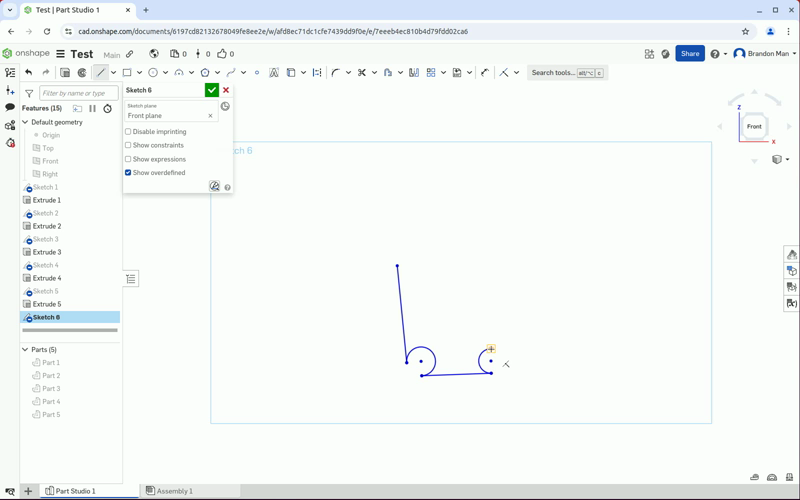
key_down(shift)
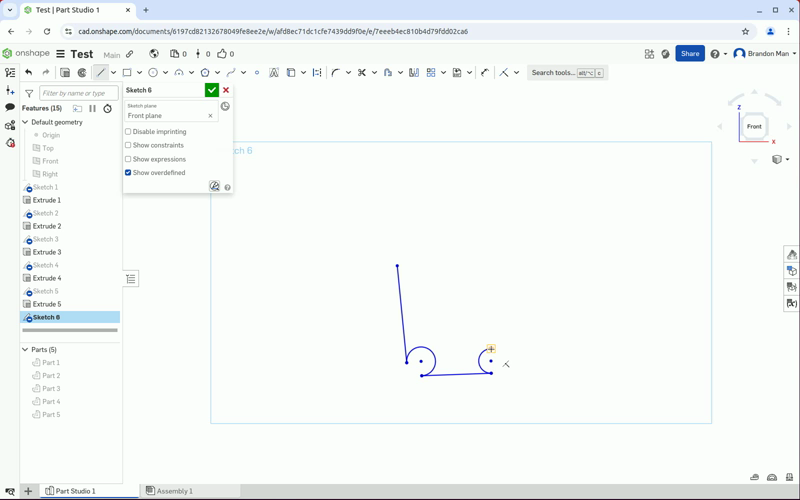
mouse_move(521, 348)
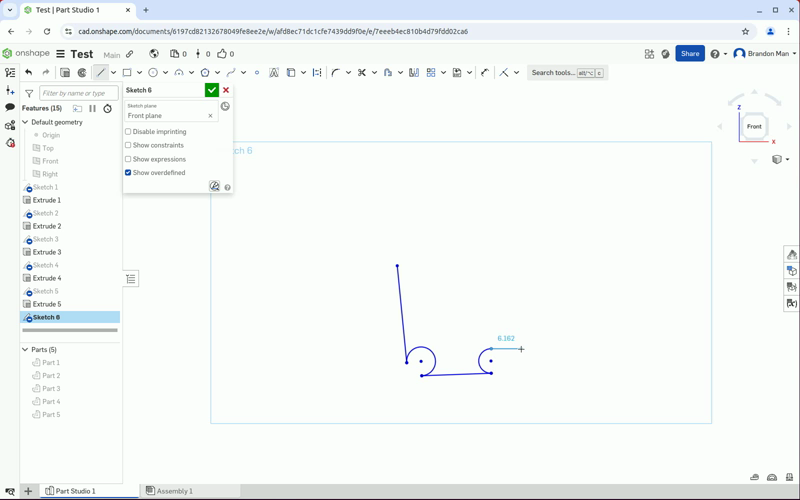
mouse_move(450, 347)
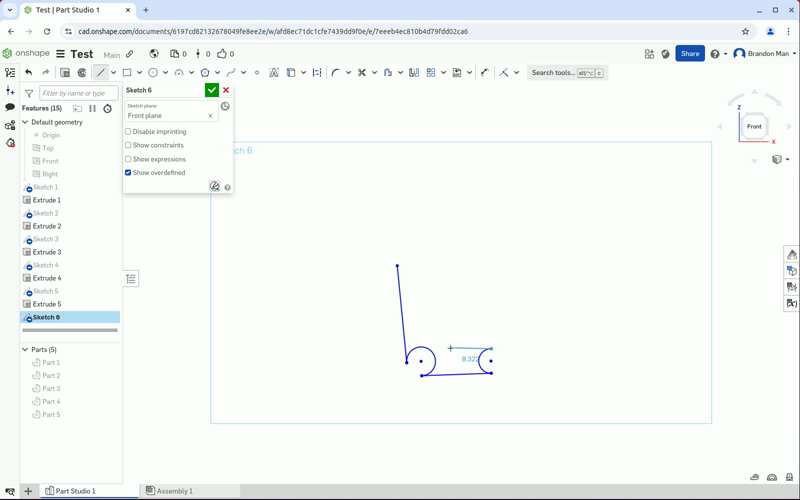
click(450, 347)
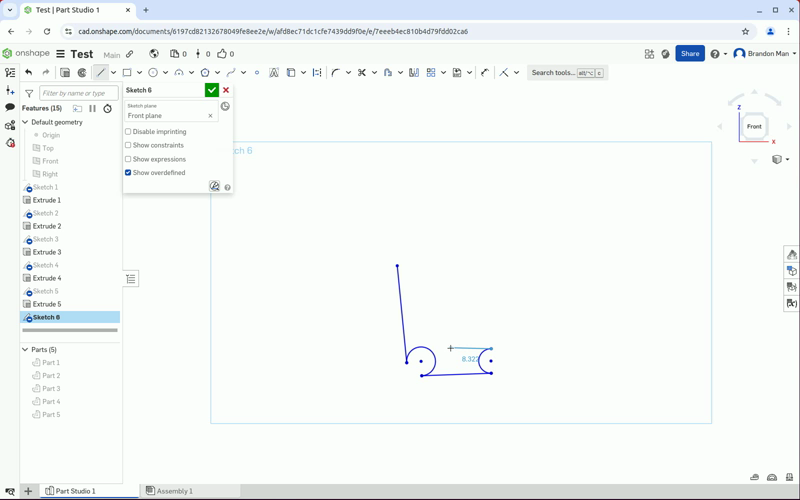
key_up(shift)
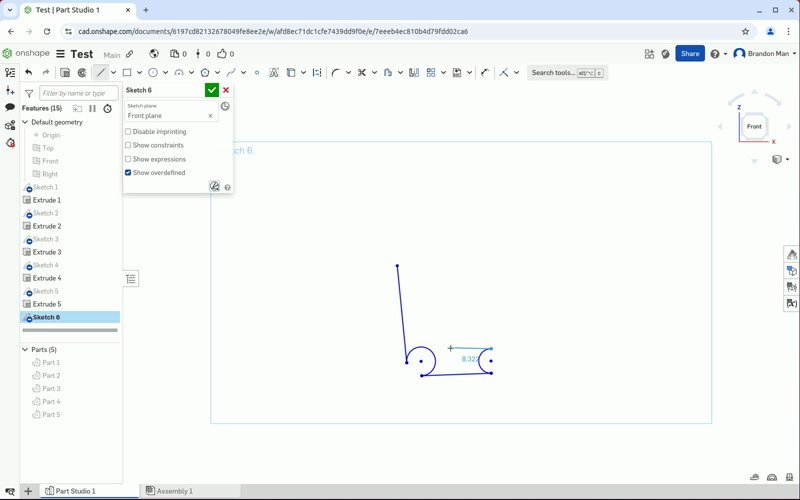
key(esc)
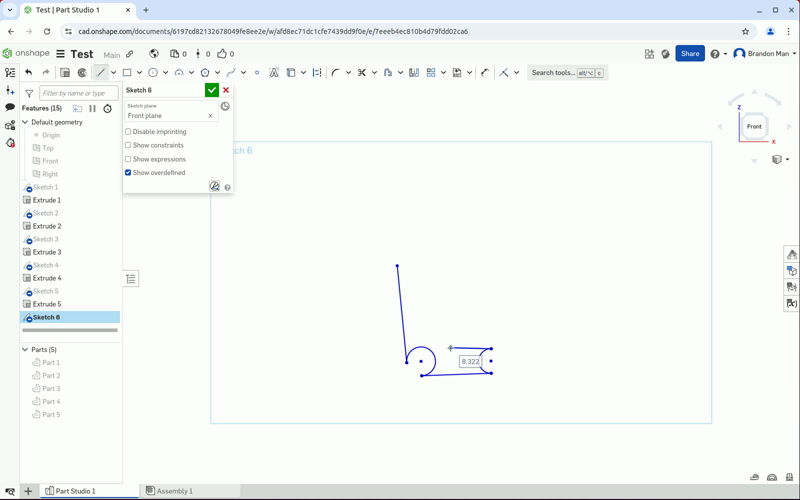
key(a)
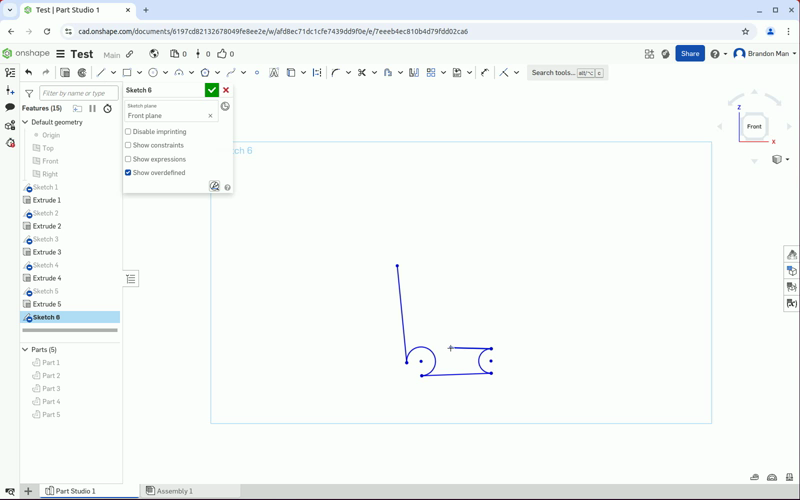
mouse_move(450, 347)
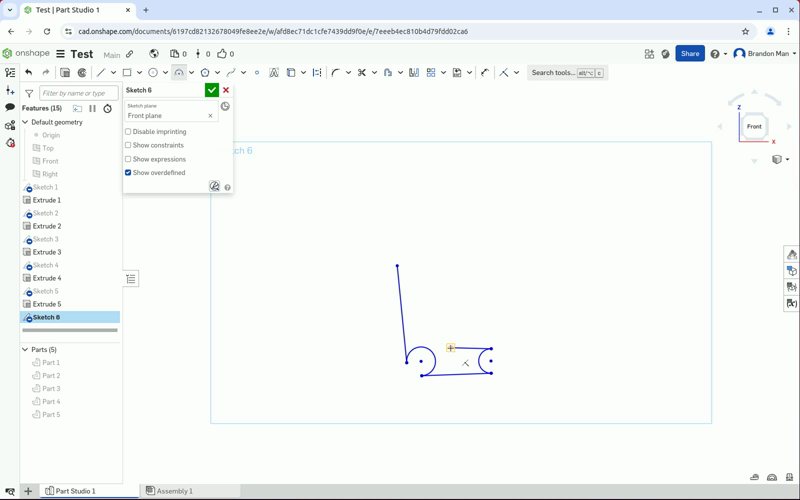
click(450, 347)
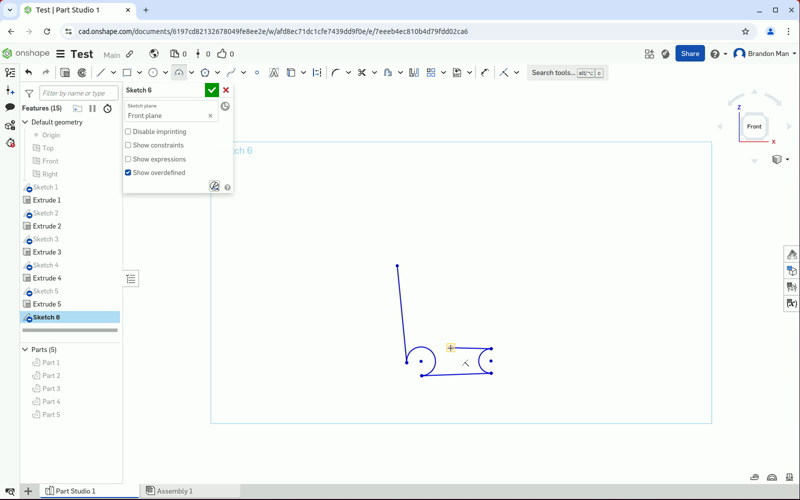
key_down(shift)
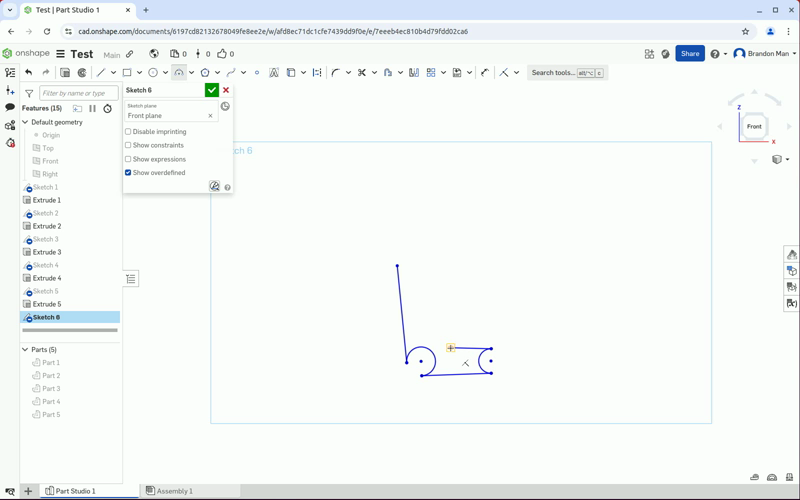
mouse_move(439, 333)
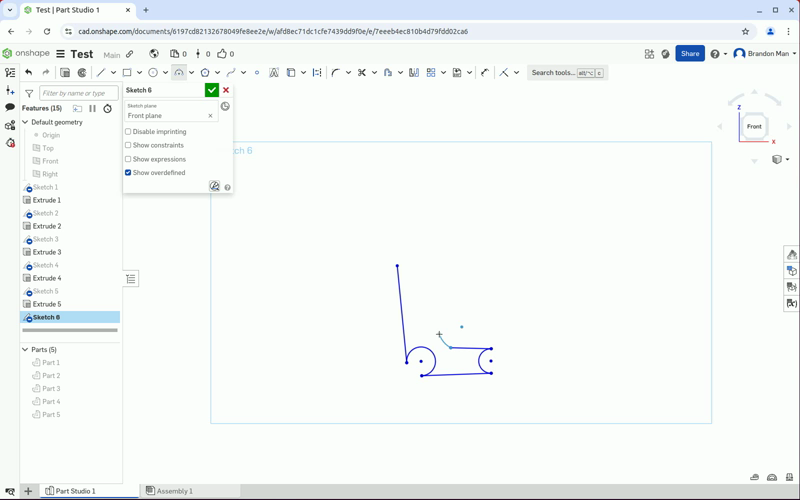
click(439, 333)
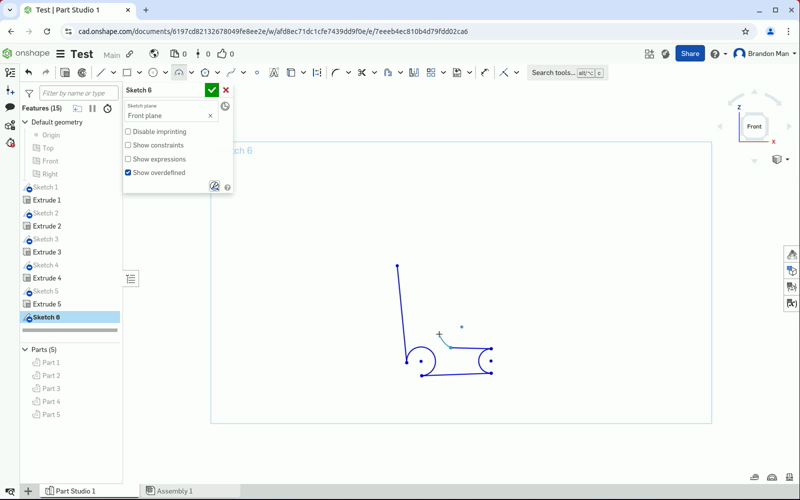
mouse_move(441, 343)
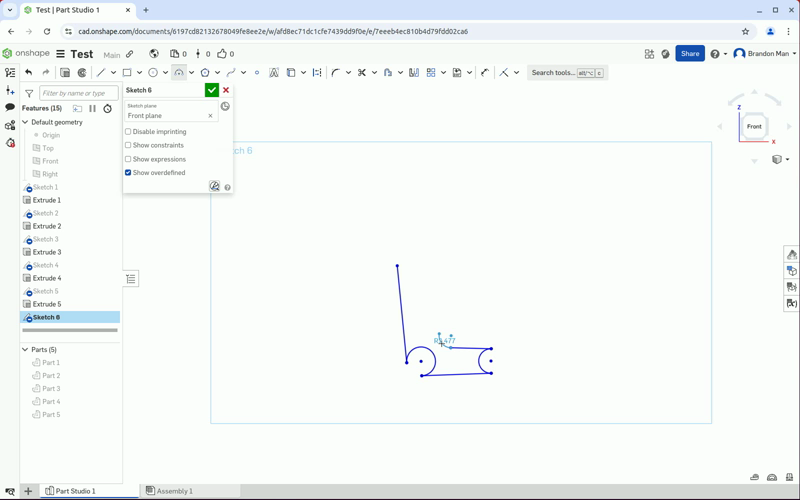
click(441, 343)
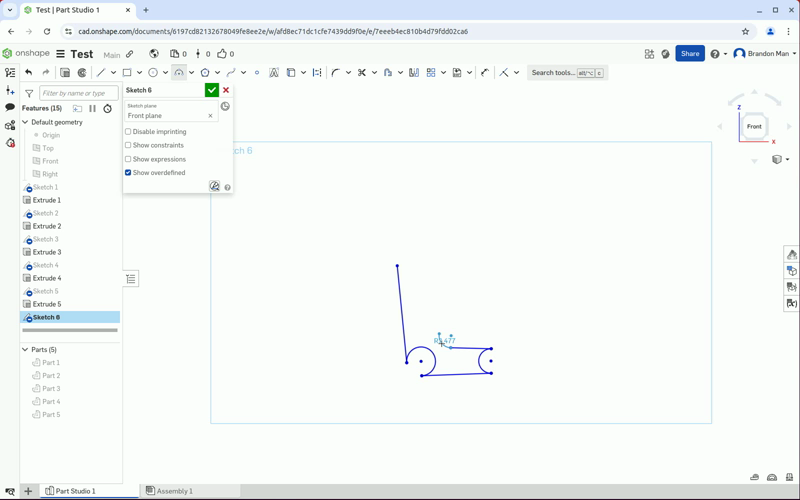
key_up(shift)
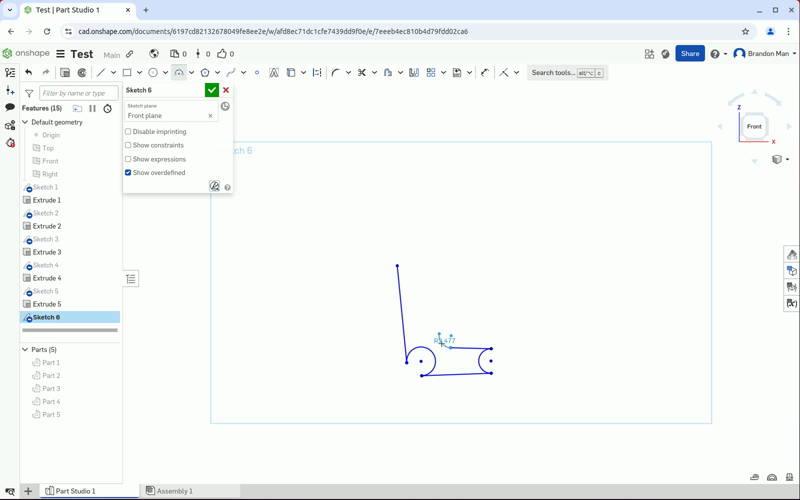
key(esc)
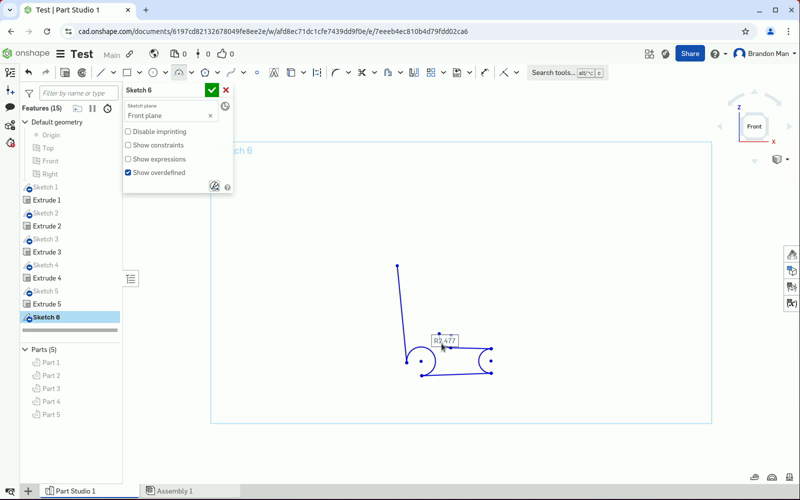
key(l)
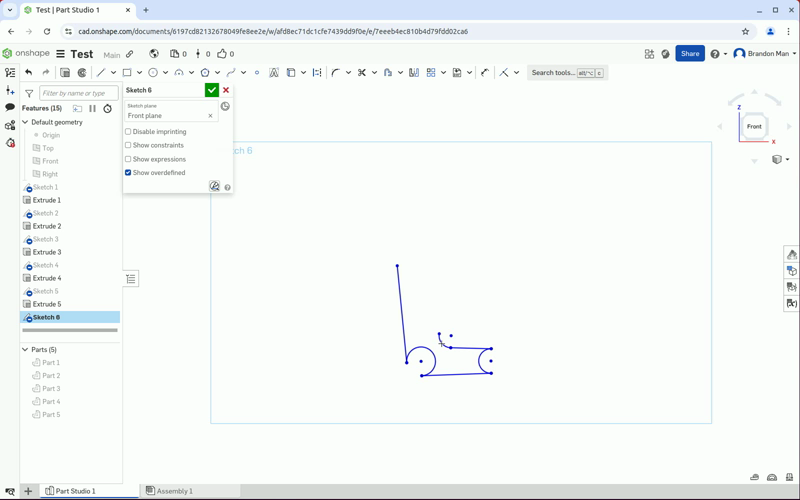
mouse_move(439, 333)
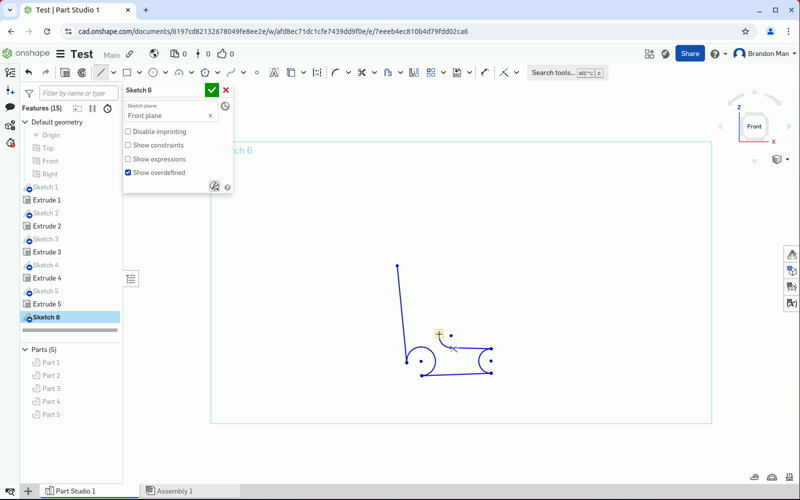
click(439, 333)
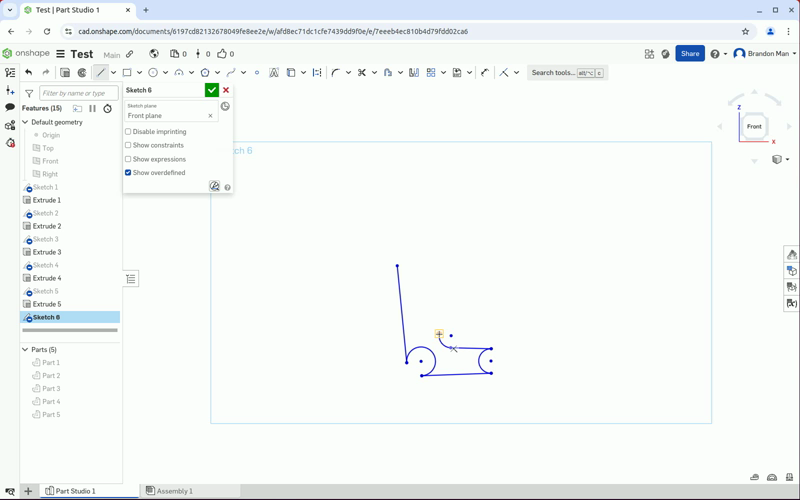
key_down(shift)
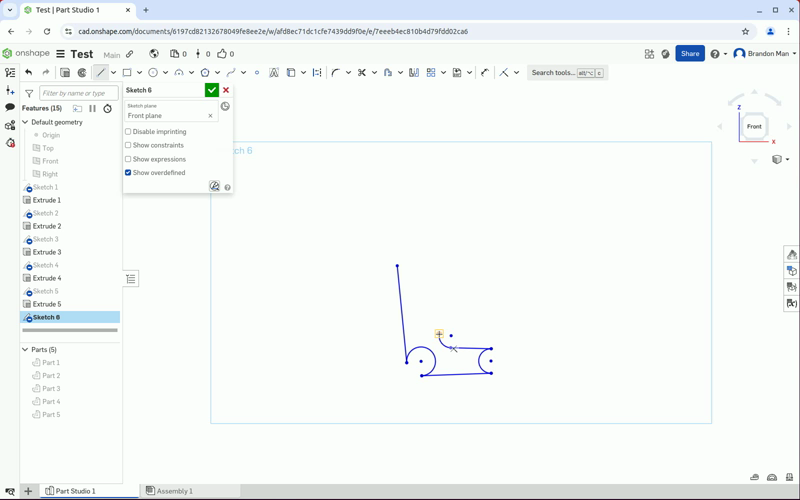
mouse_move(446, 265)
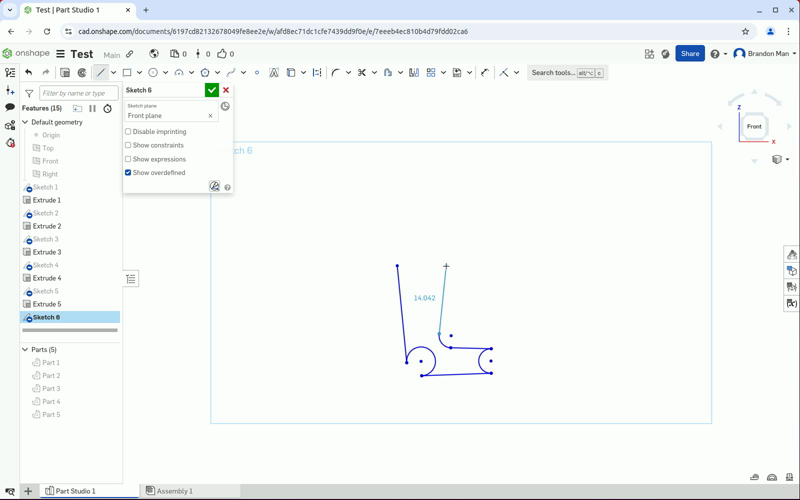
click(446, 265)
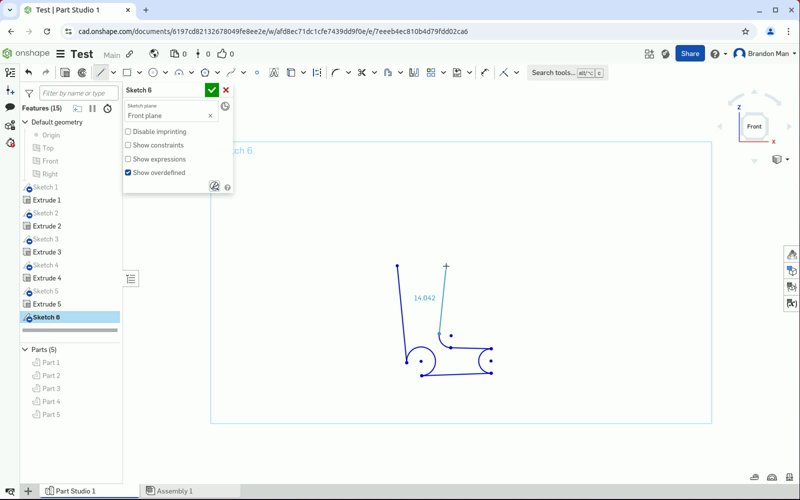
key_up(shift)
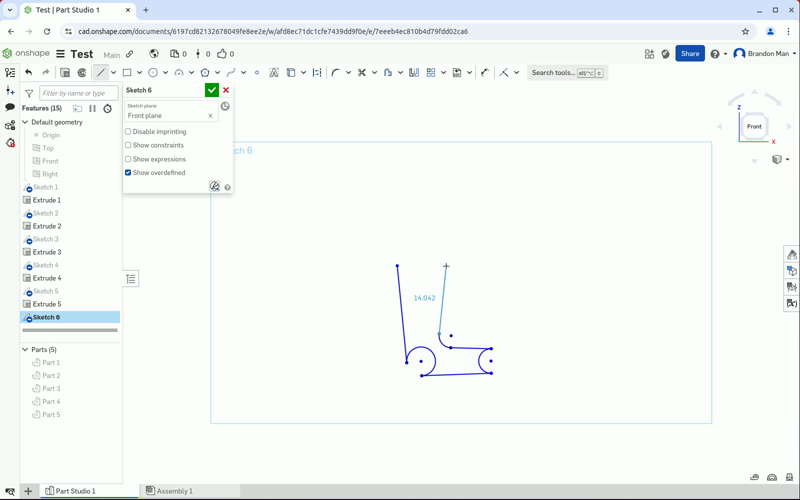
key(esc)
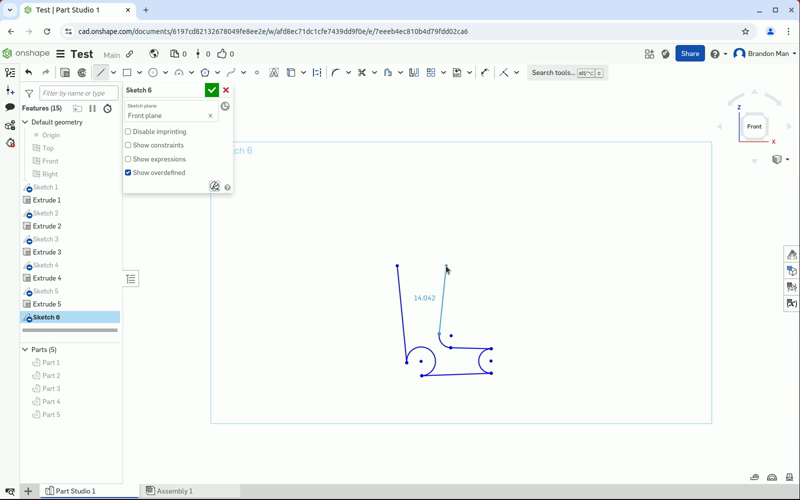
key(a)
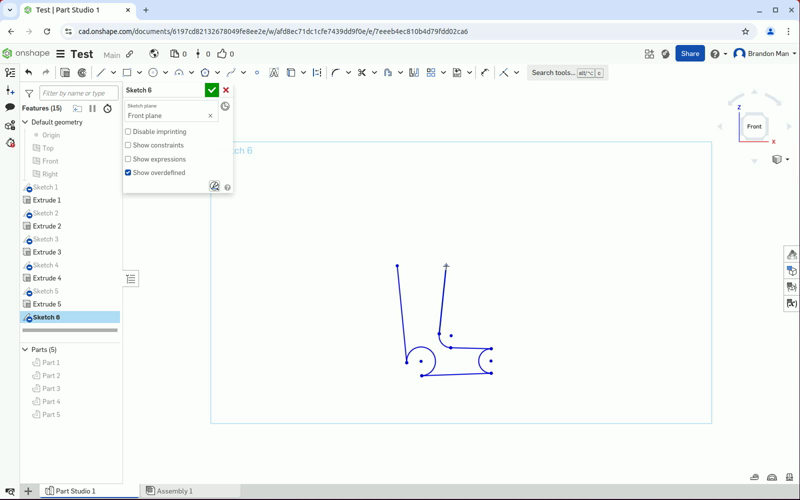
mouse_move(446, 265)
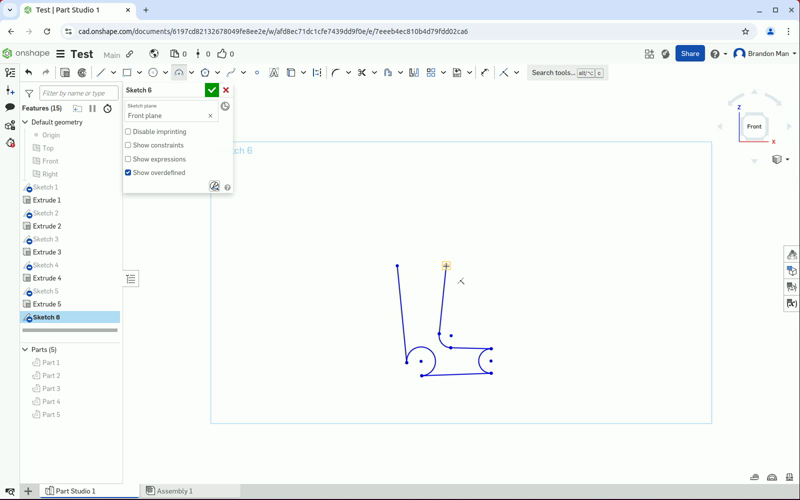
click(446, 265)
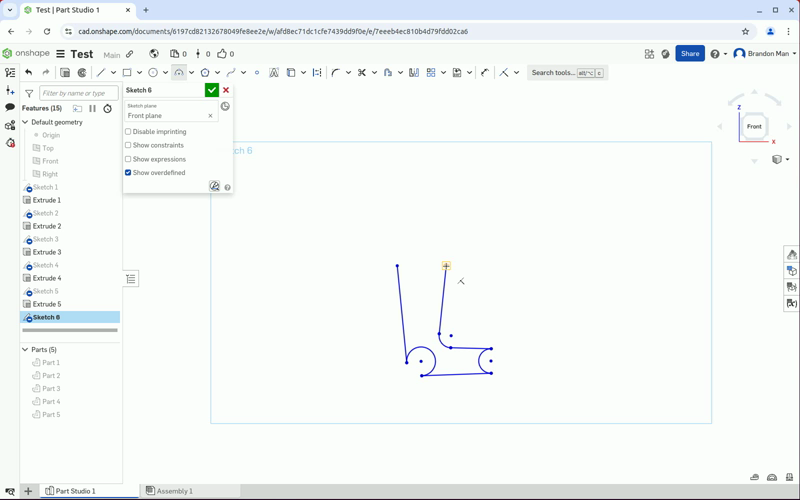
mouse_move(397, 265)
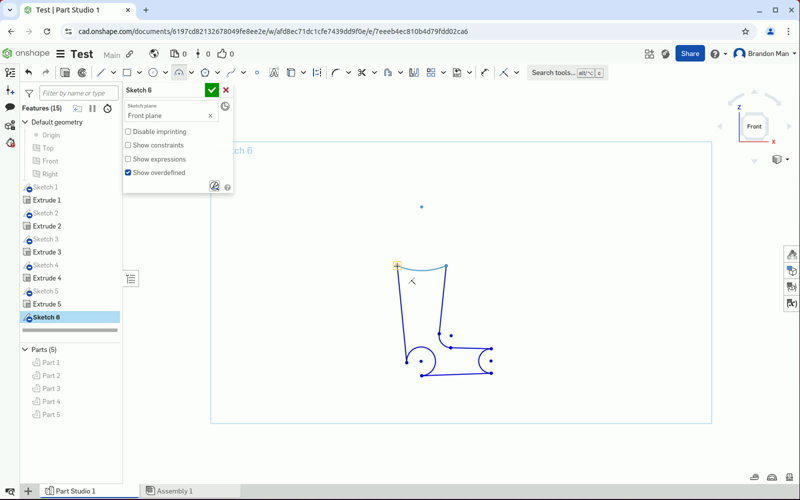
click(397, 265)
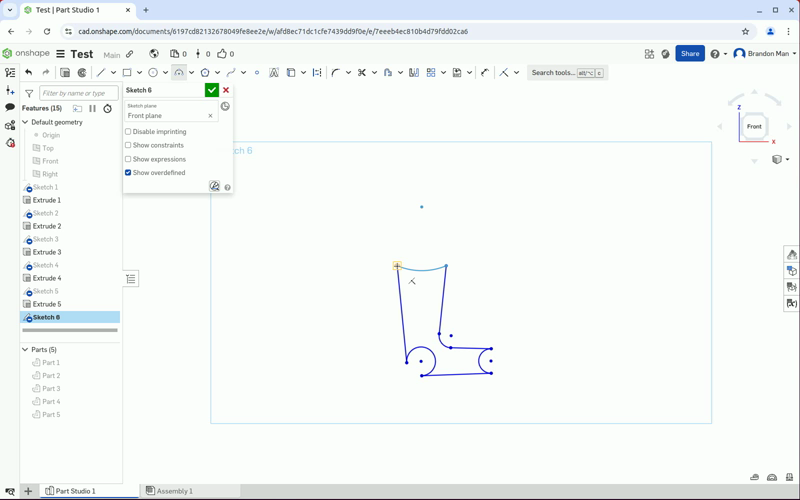
key_down(shift)
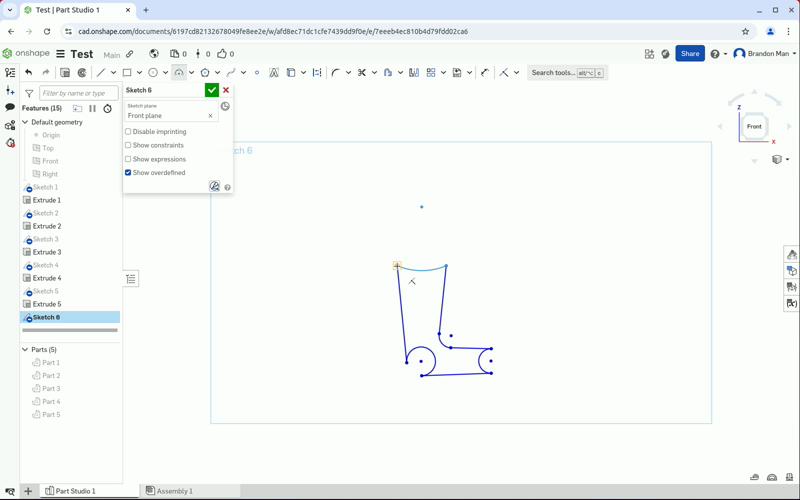
mouse_move(421, 287)
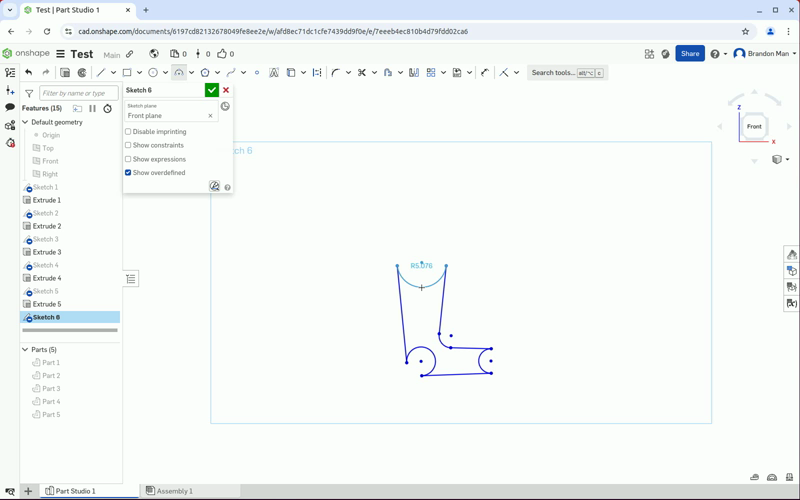
click(421, 287)
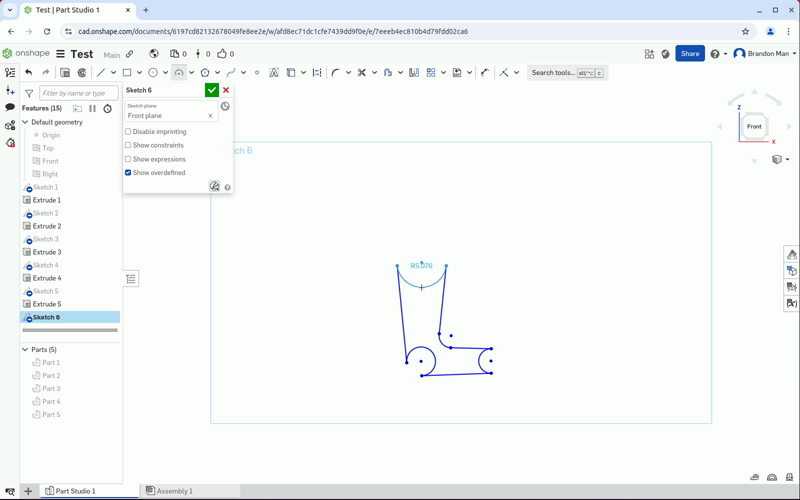
key_up(shift)
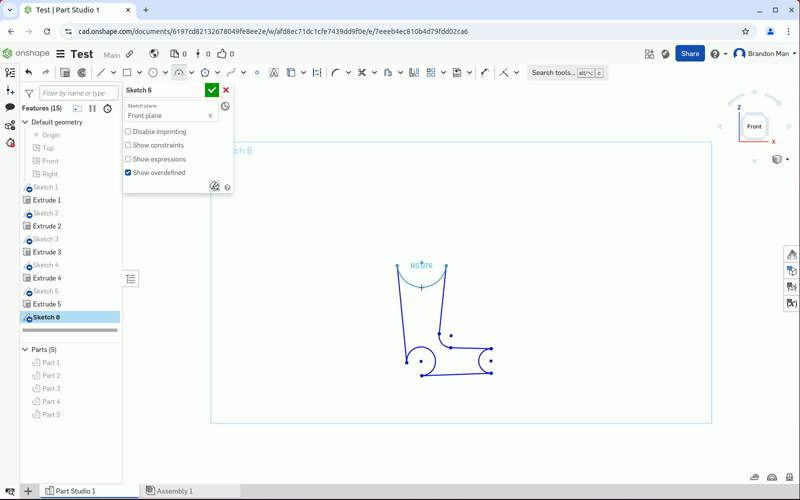
key(esc)
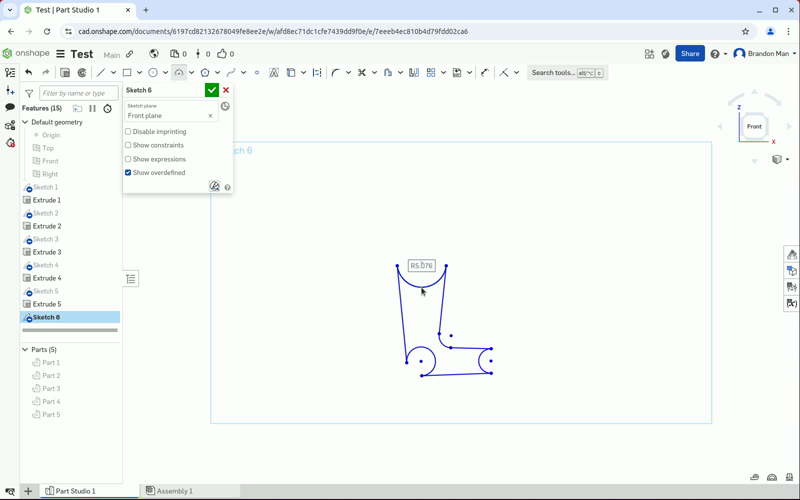
mouse_move(413, 327)
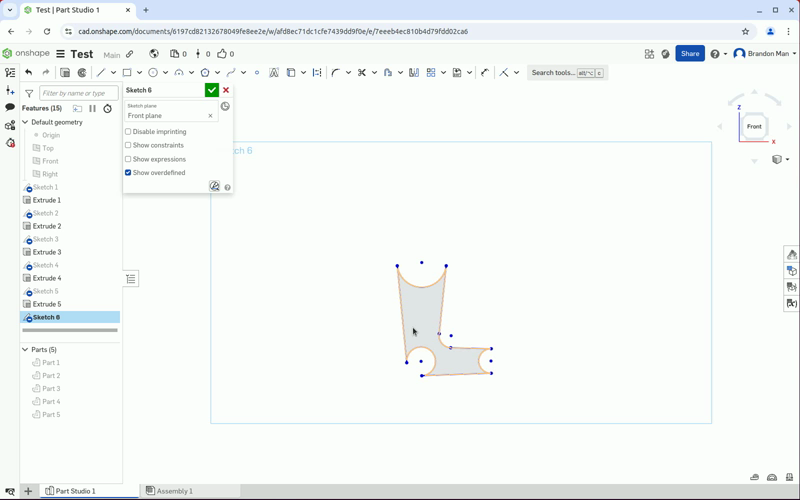
click(413, 327)
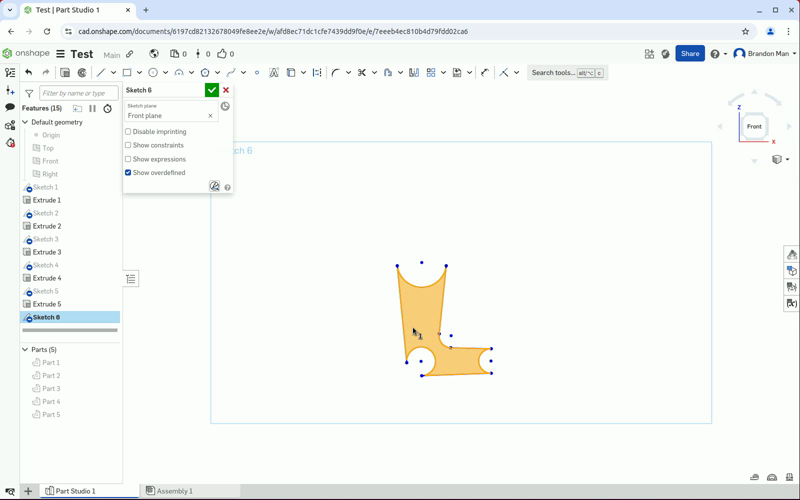
mouse_move(73, 352)
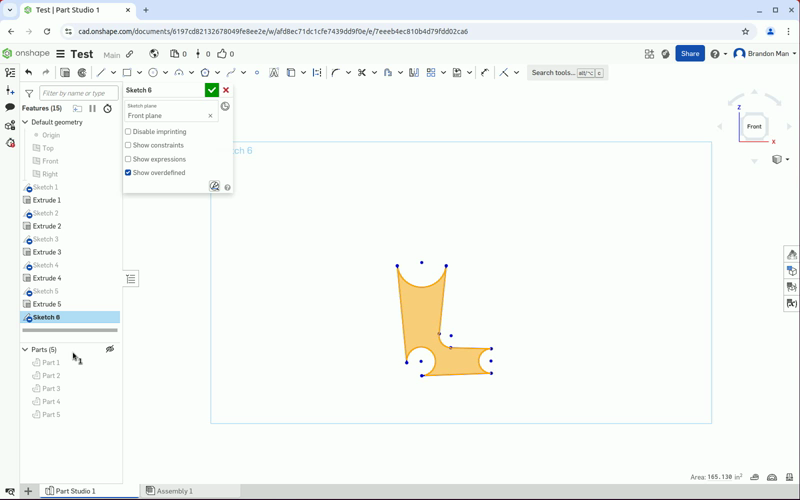
key(shift+y)
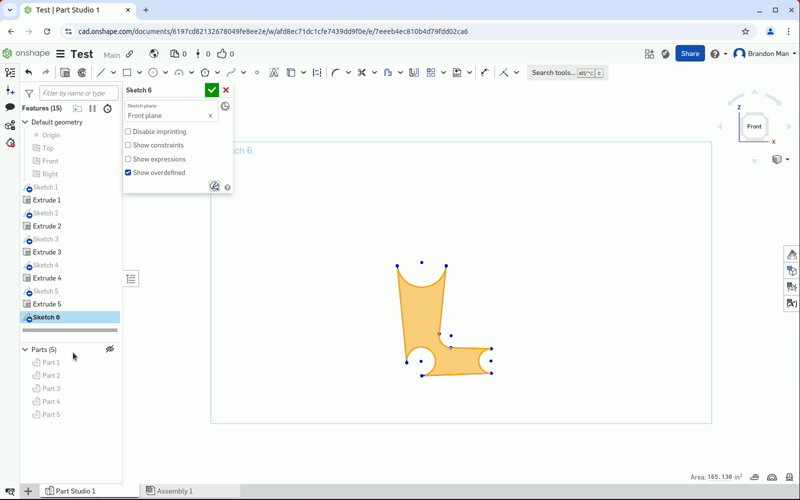
key(shift+e)
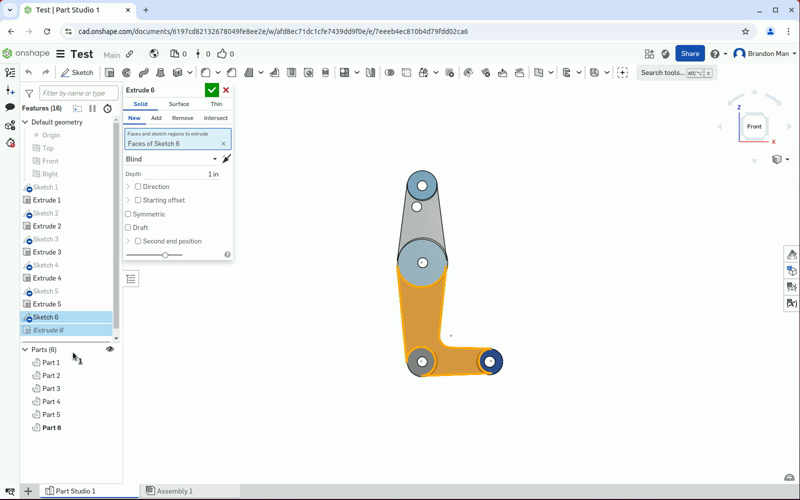
mouse_move(143, 106)
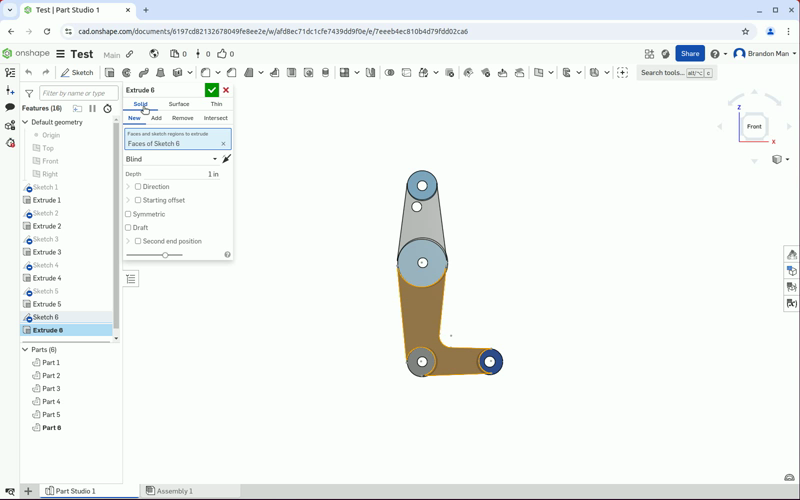
click(143, 106)
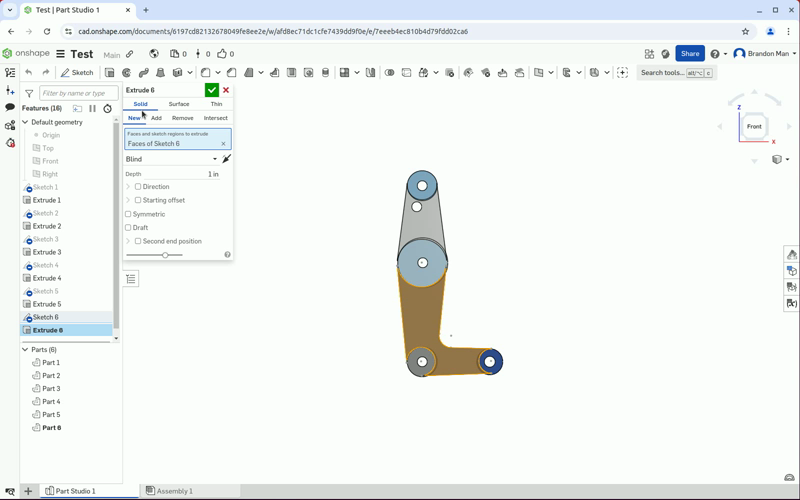
mouse_move(137, 120)
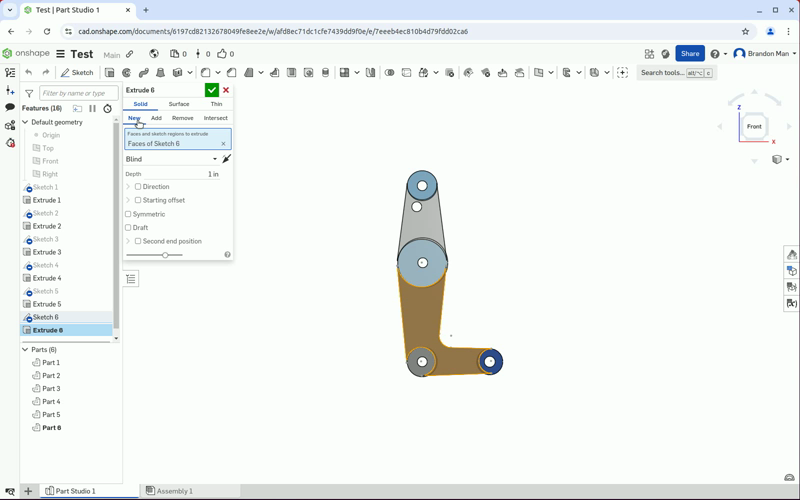
click(137, 120)
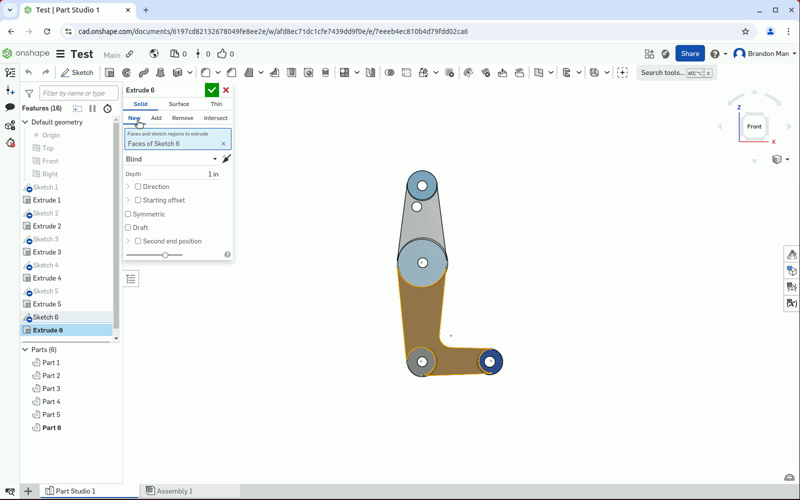
key(tab, 4)
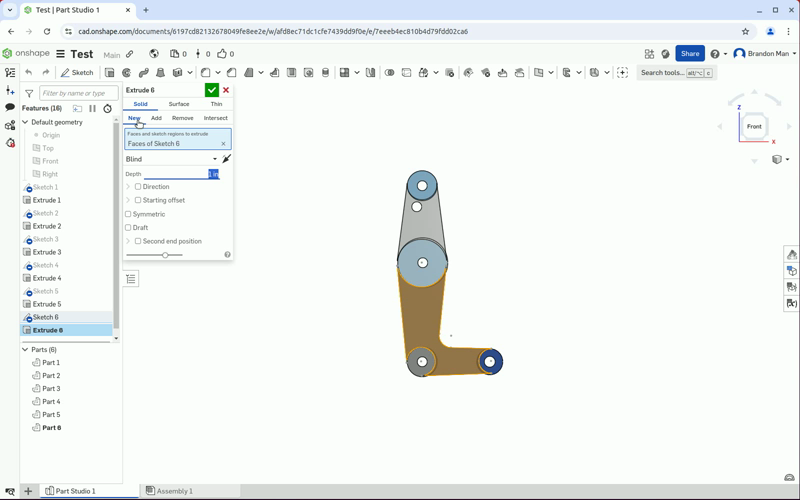
text(0.963)
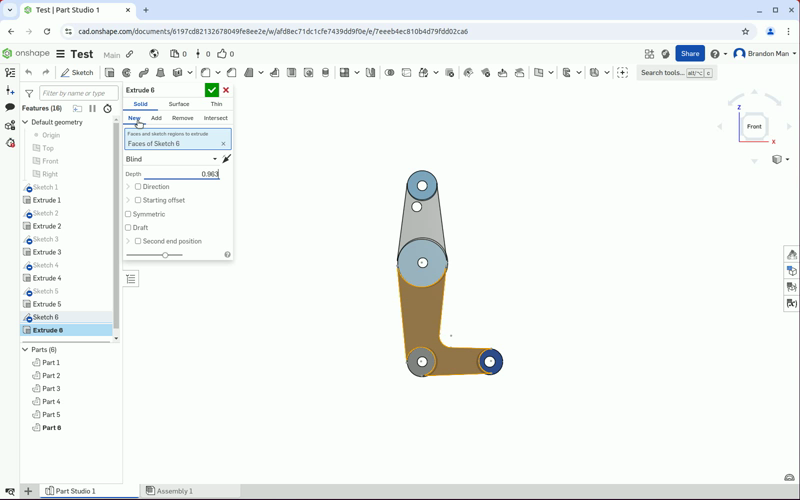
key(enter)
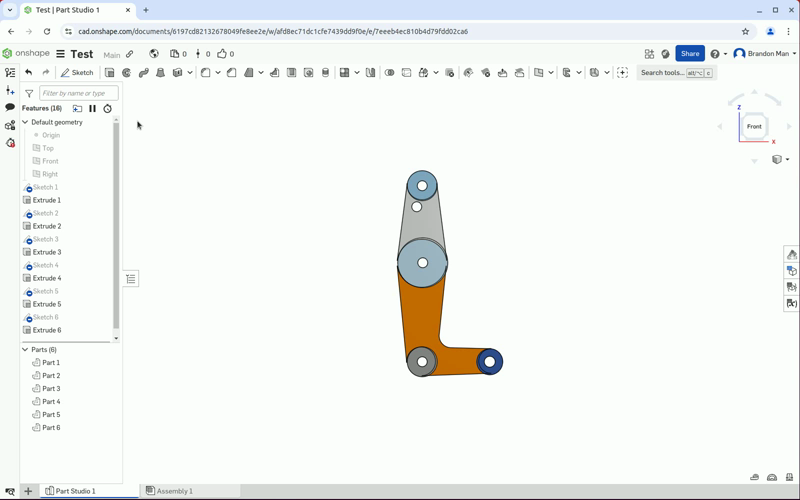
key(shift+h)
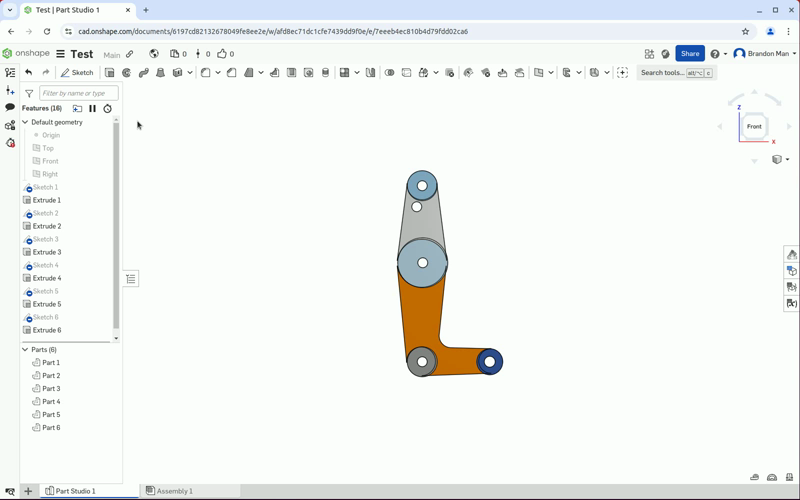
key(shift+h)
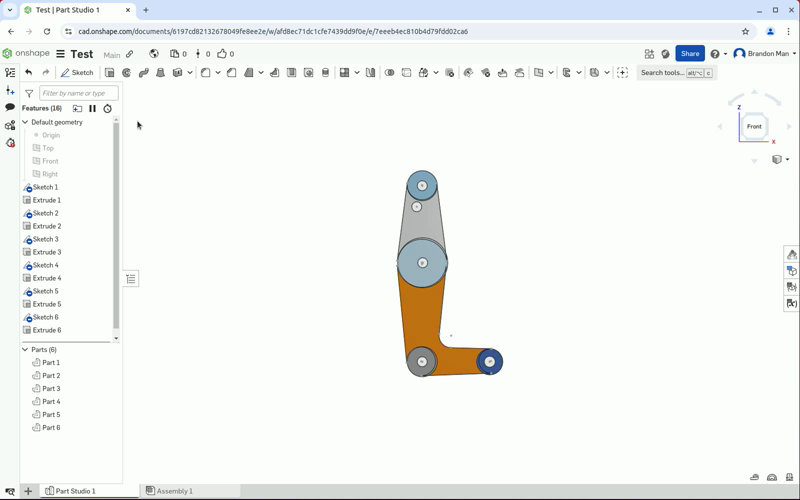
key(shift+7)
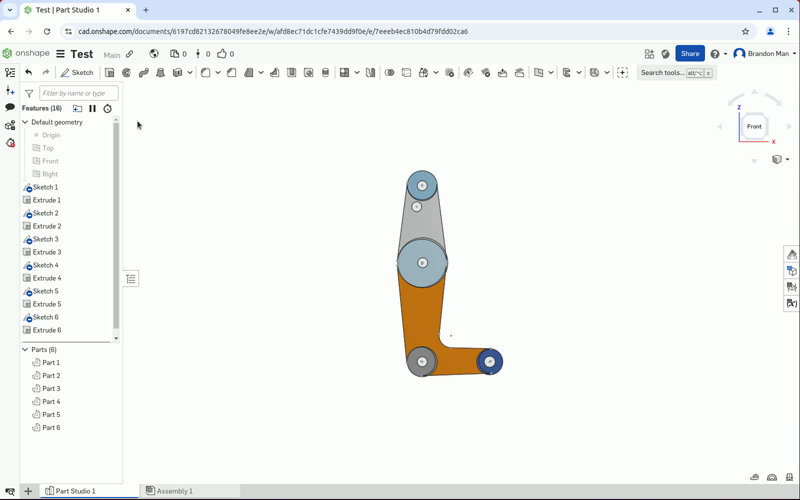
key(left, 2)
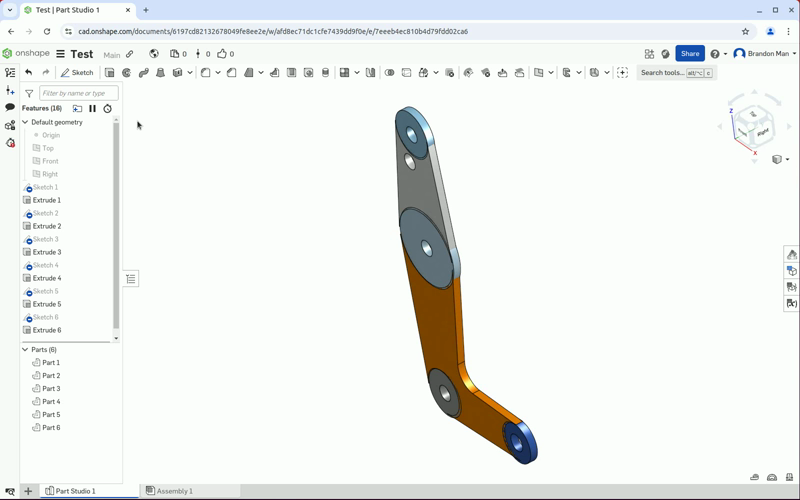
key(down, 2)
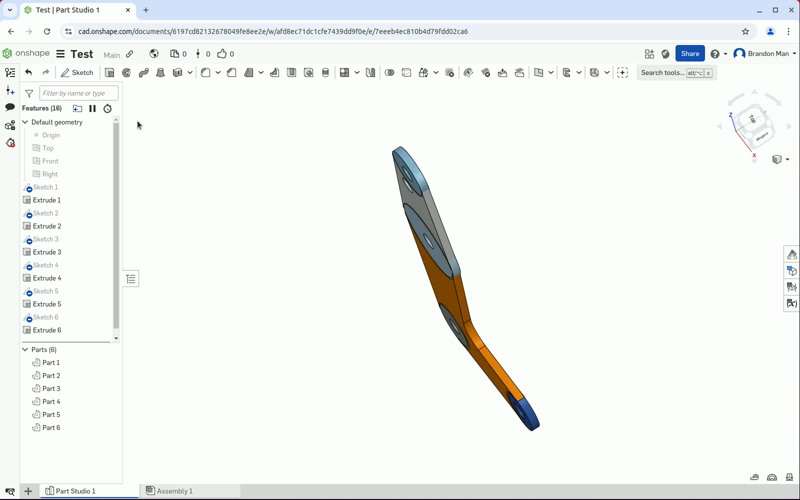
key(up, 2)
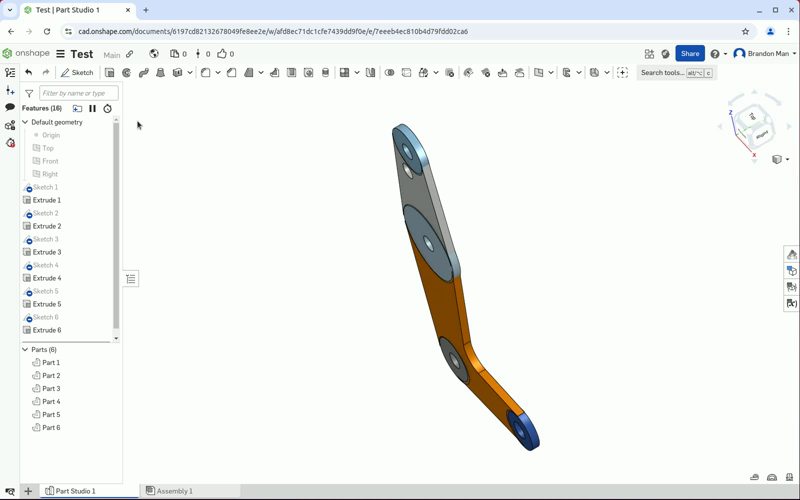
key(right, 2)
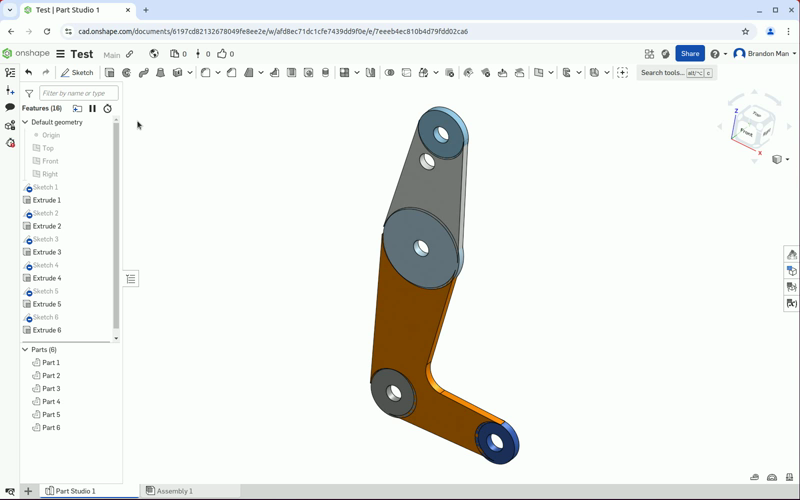
mouse_move(69, 189)
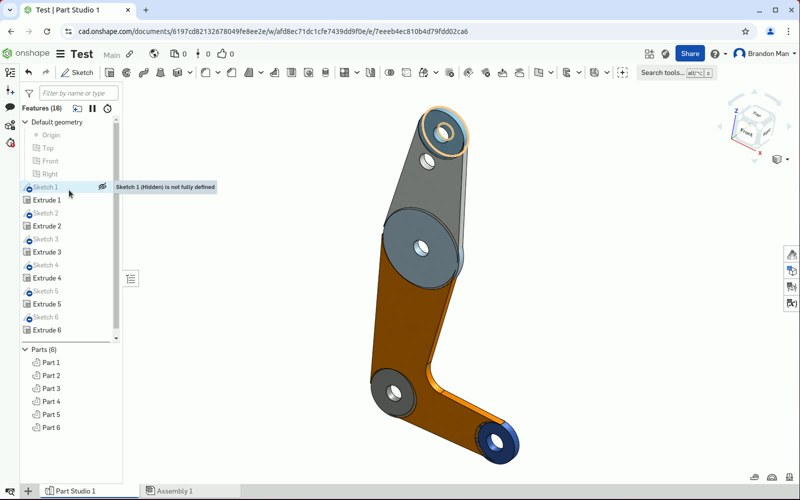
click(69, 189)